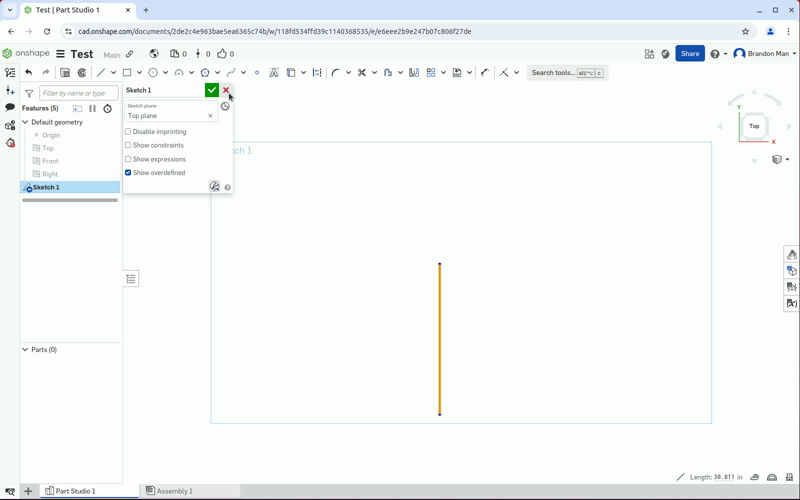
key(shift+h)
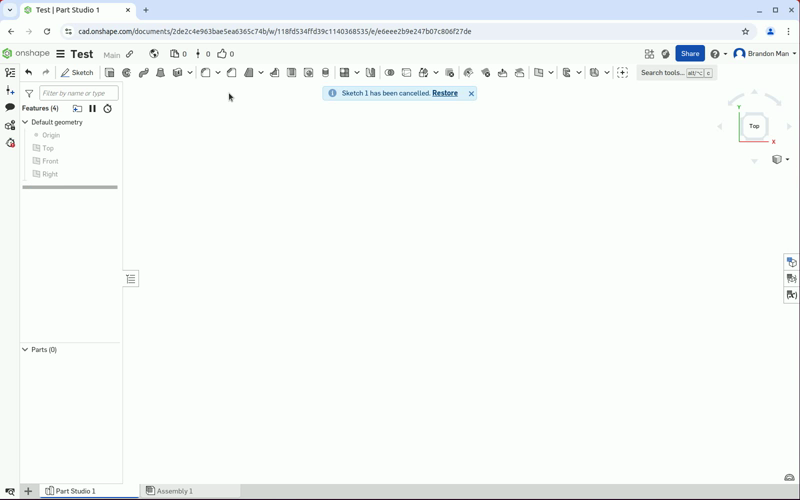
mouse_move(73, 352)
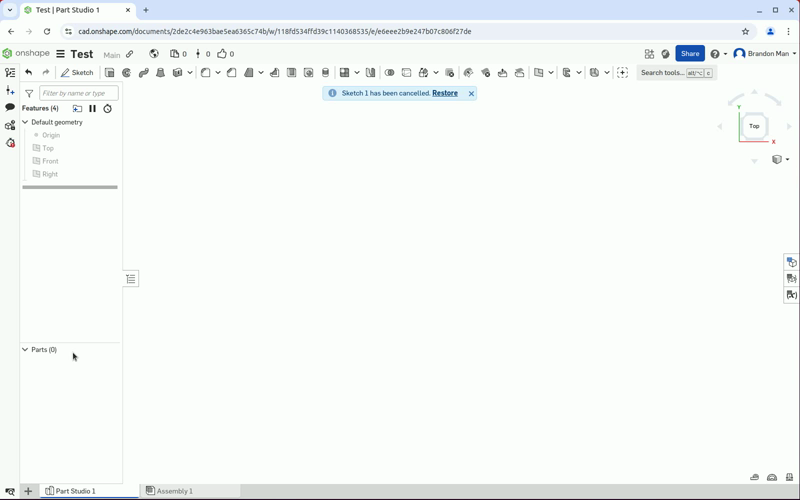
key(y)
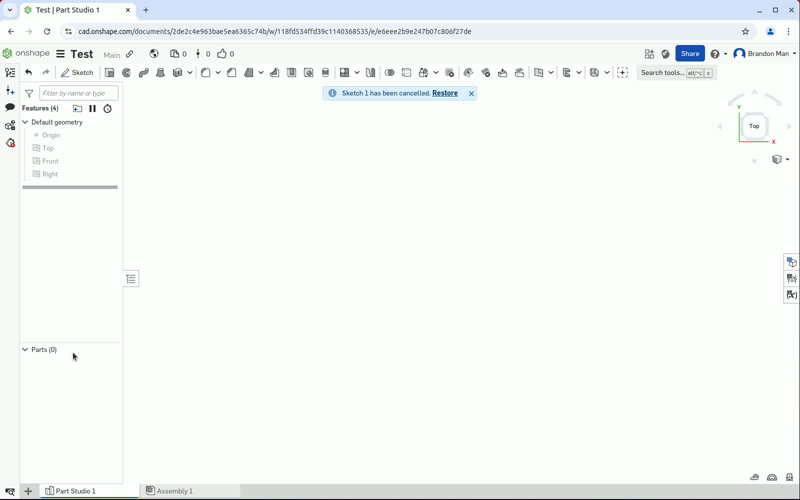
key(shift+p)
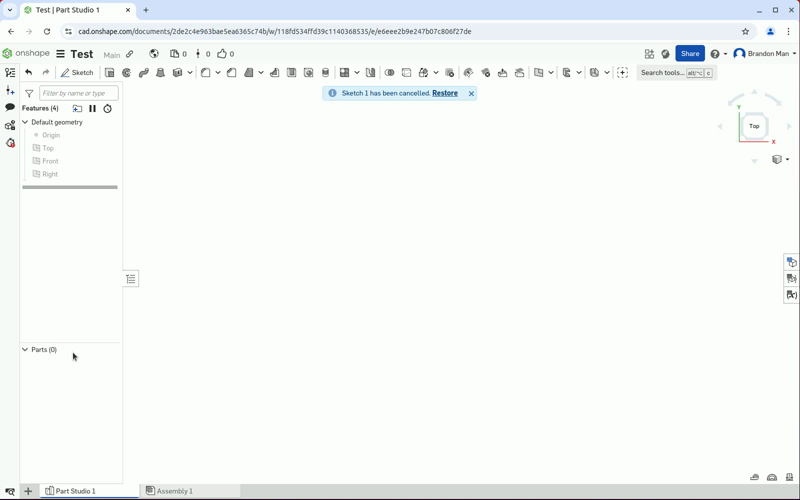
key(space)
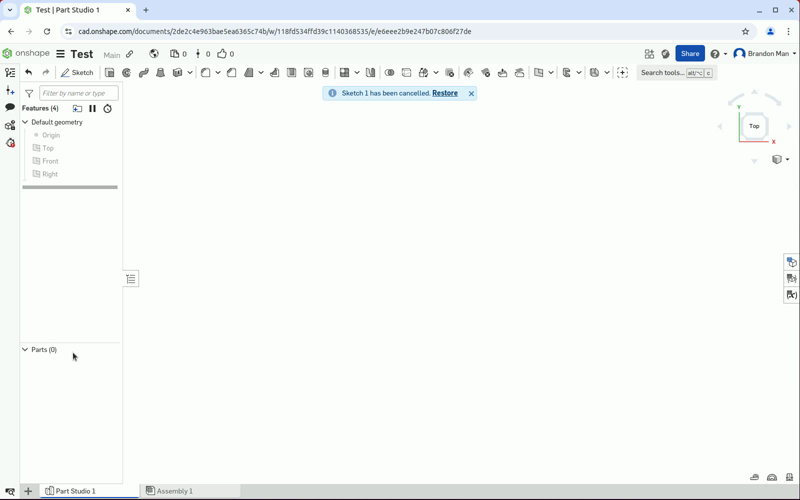
key_down(shift)
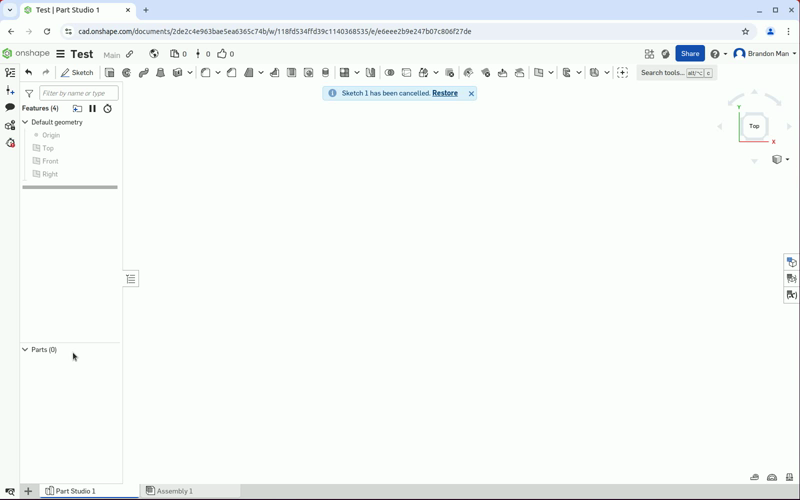
key(up)
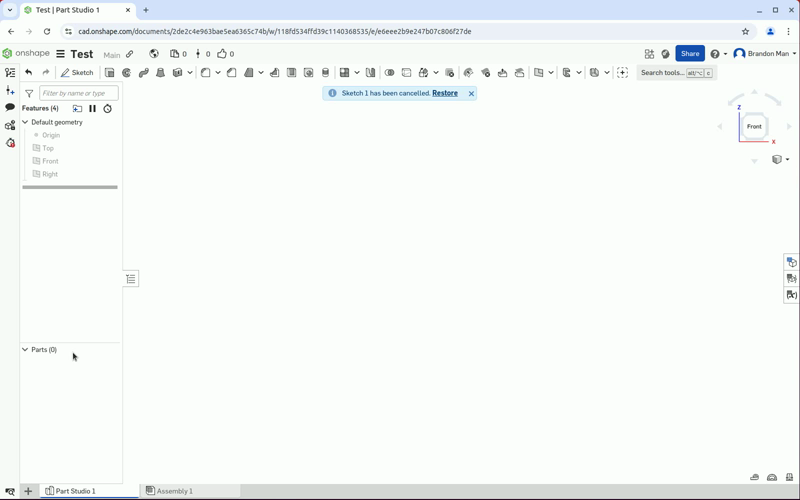
key_up(shift)
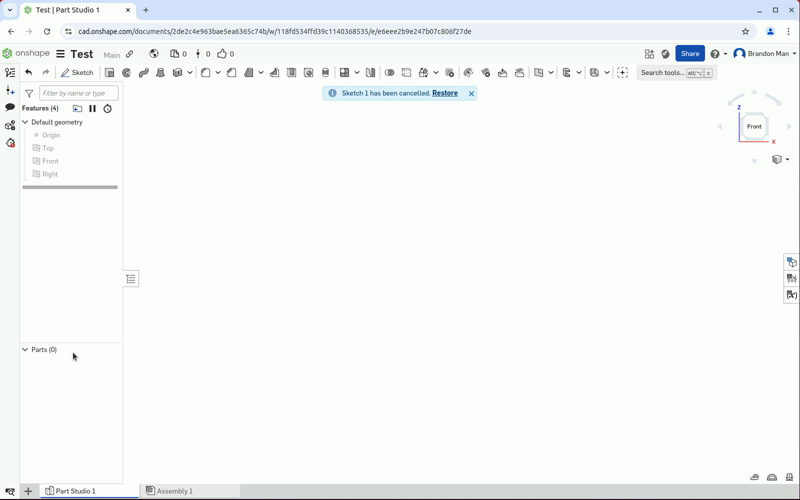
mouse_move(73, 352)
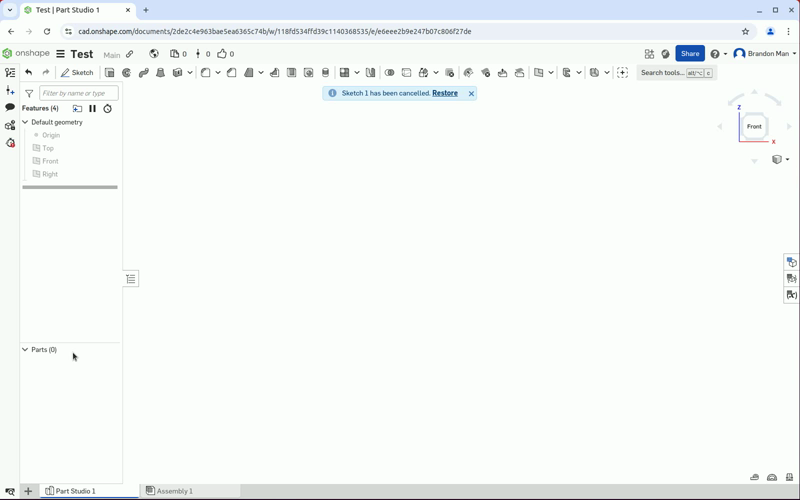
key(shift+y)
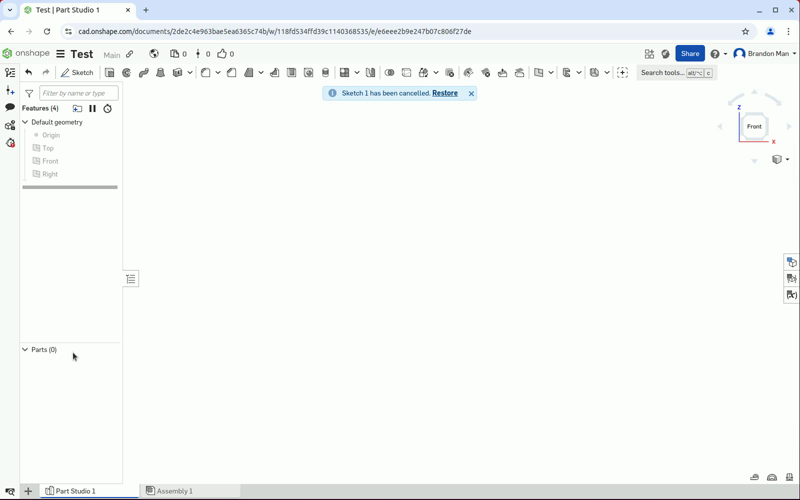
key(shift+s)
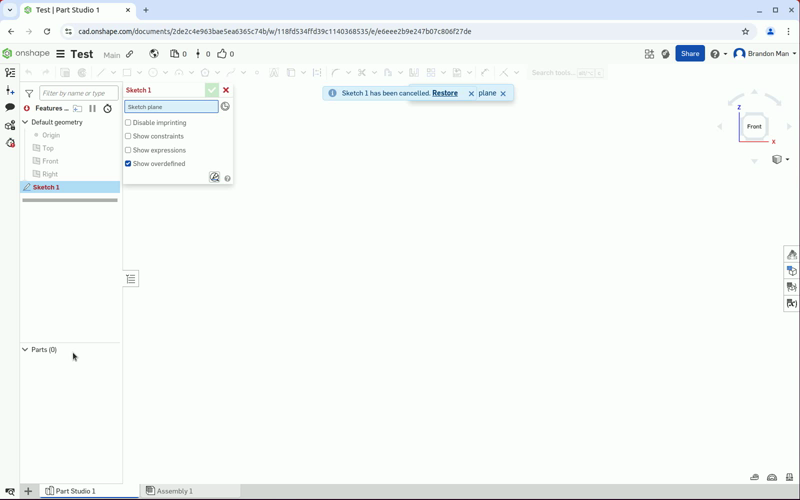
mouse_move(73, 163)
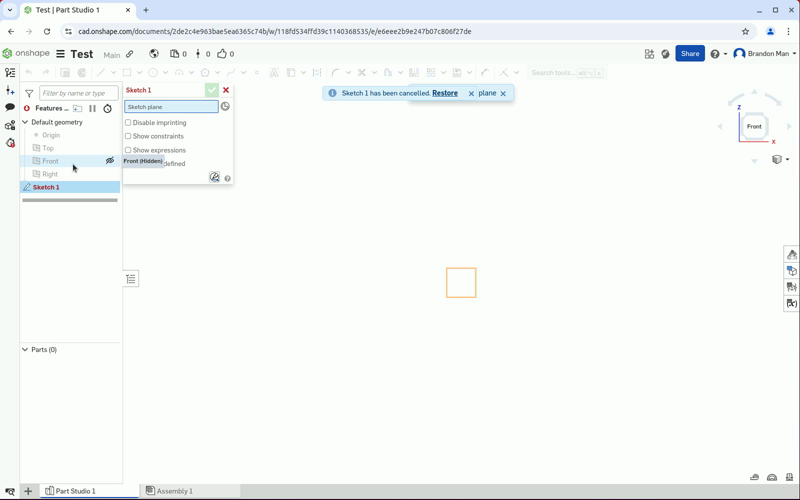
click(73, 163)
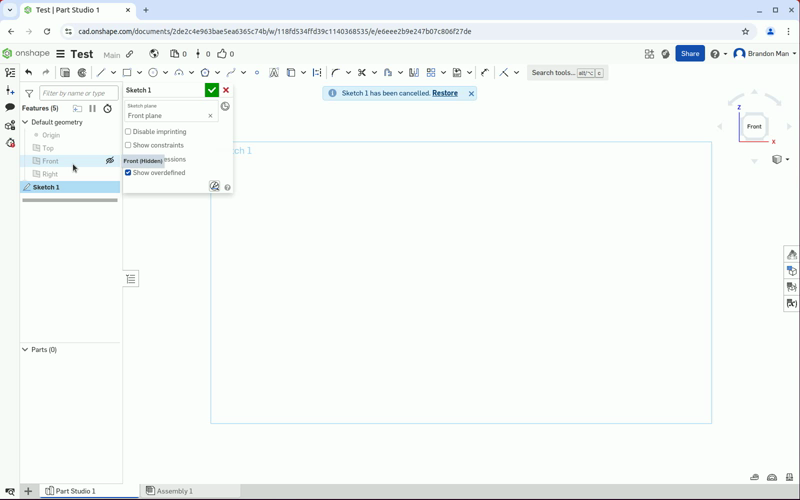
mouse_move(73, 352)
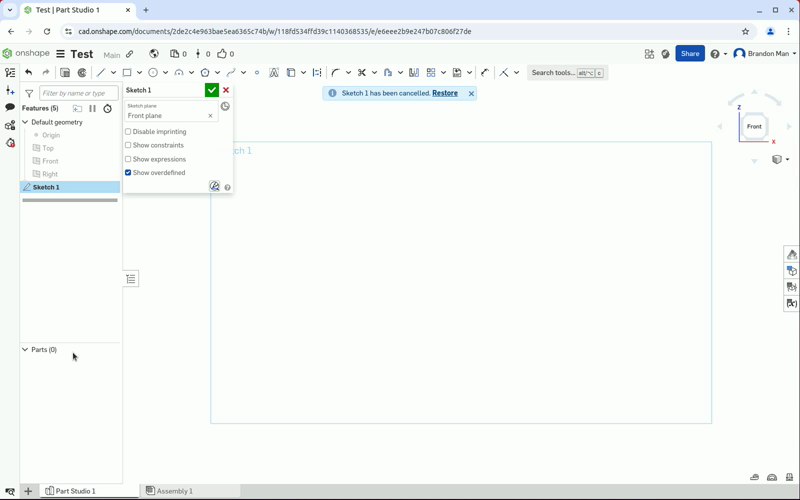
key(y)
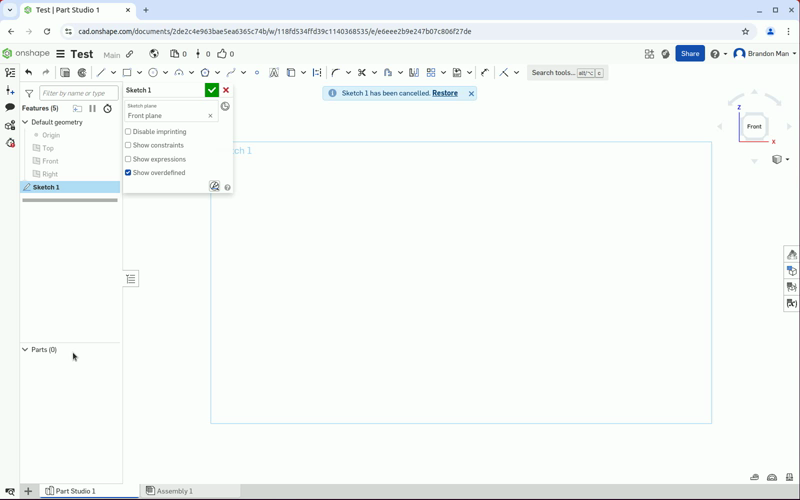
key(l)
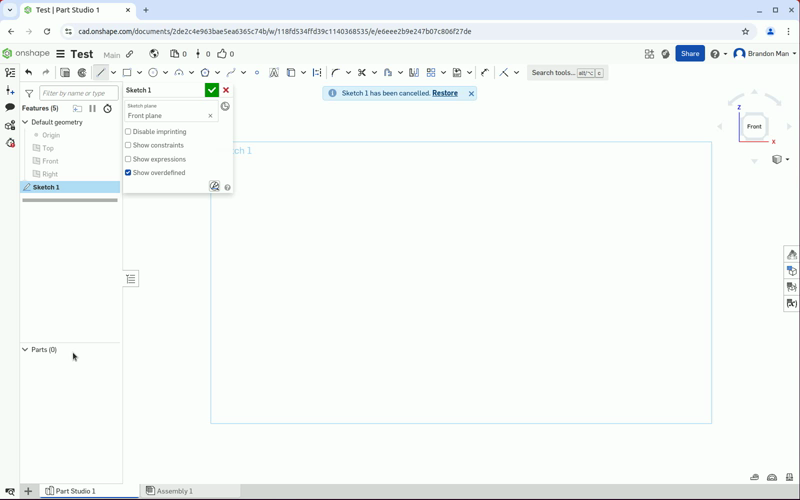
key_down(shift)
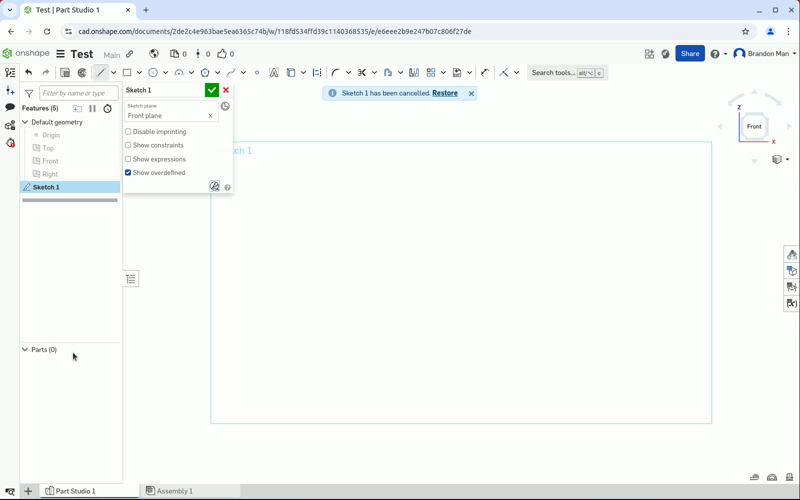
mouse_move(460, 282)
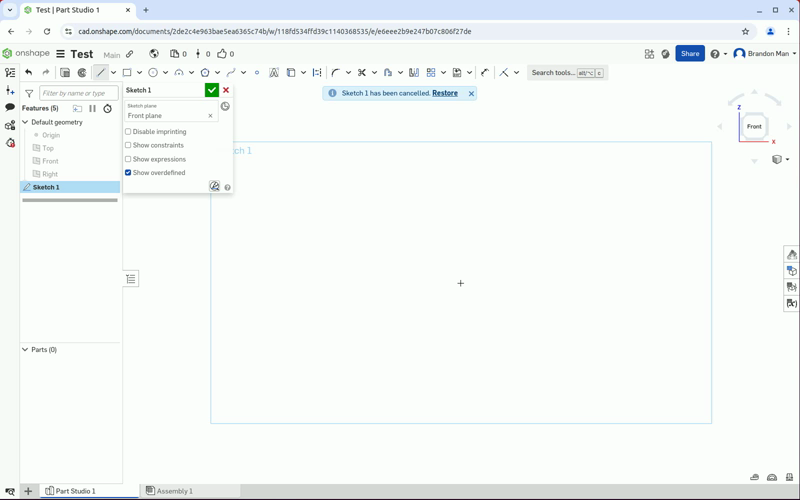
click(460, 282)
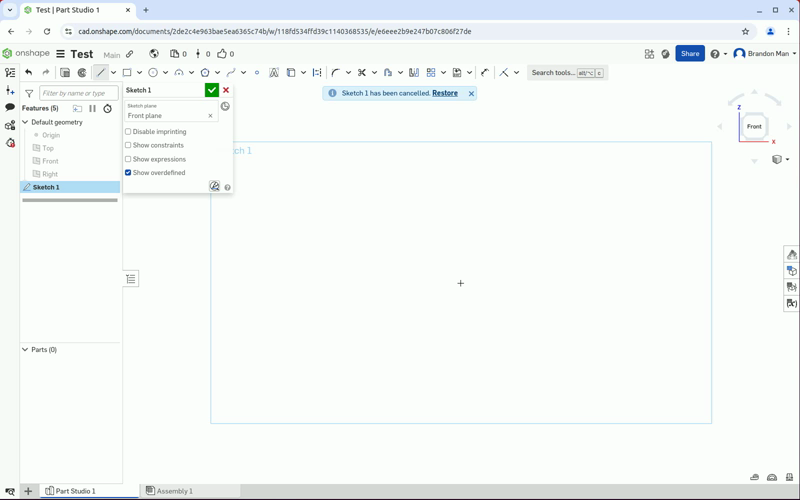
key_up(shift)
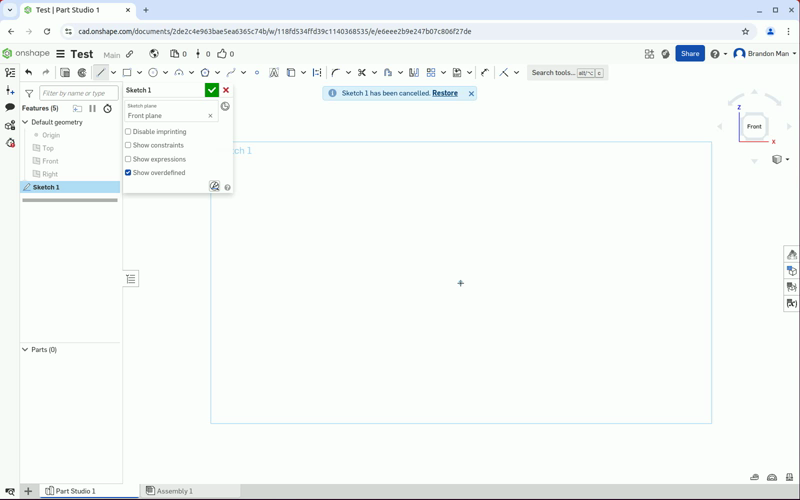
key_down(shift)
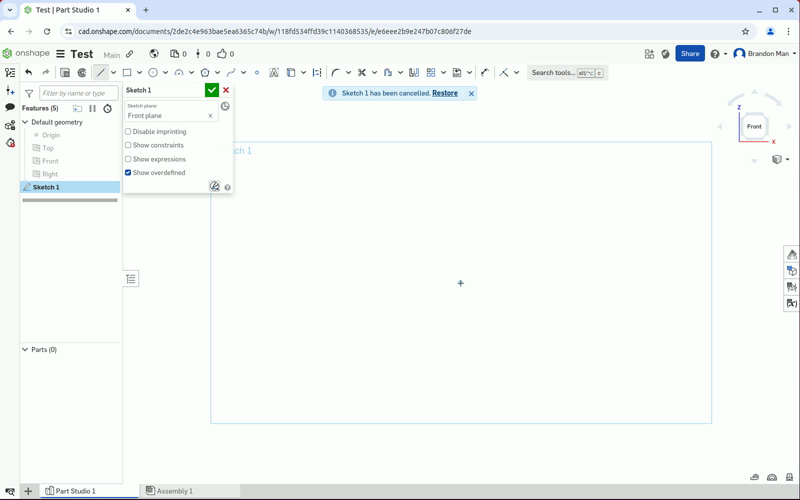
mouse_move(490, 282)
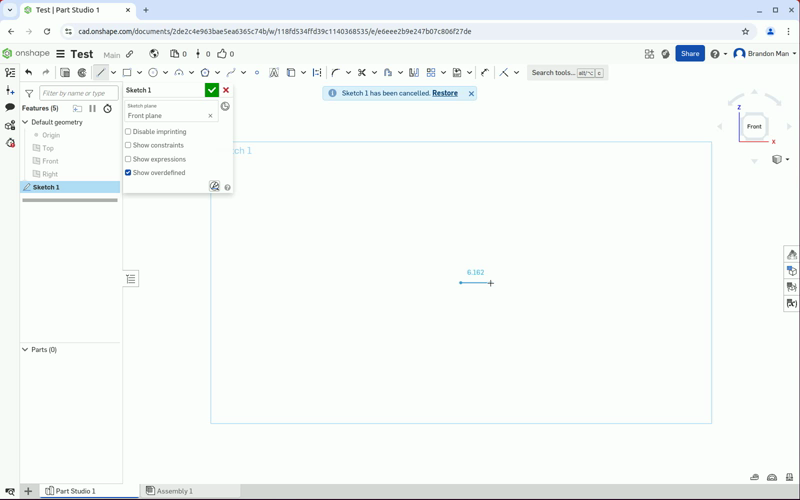
mouse_move(461, 282)
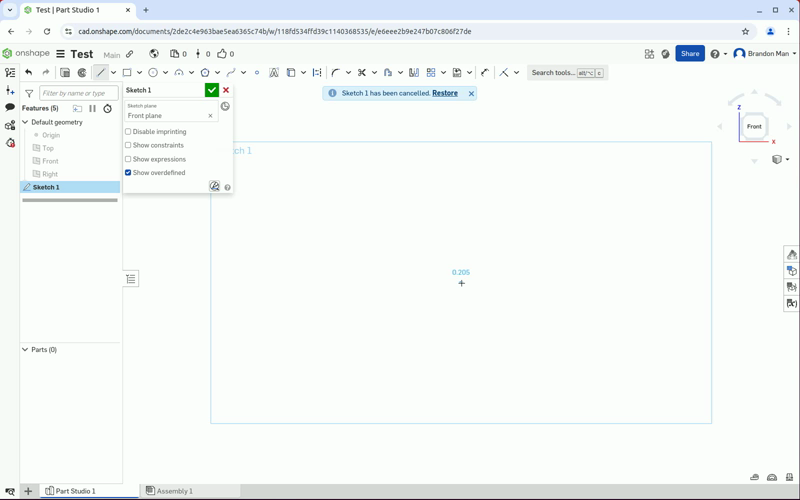
scroll(6)
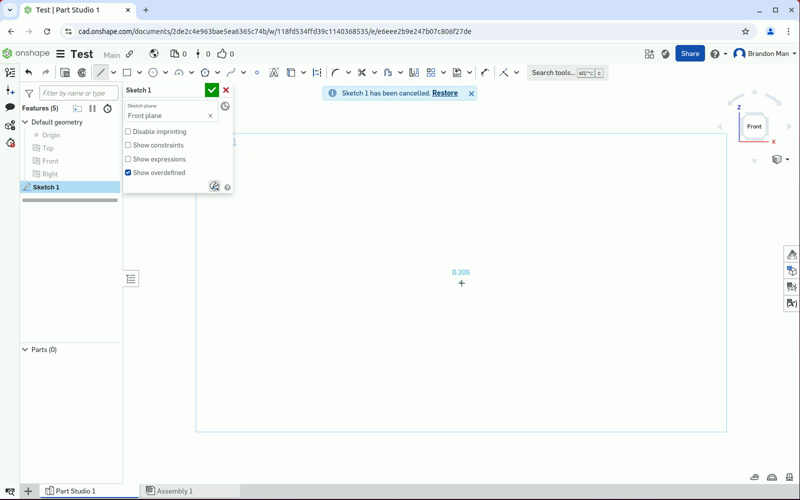
scroll(6)
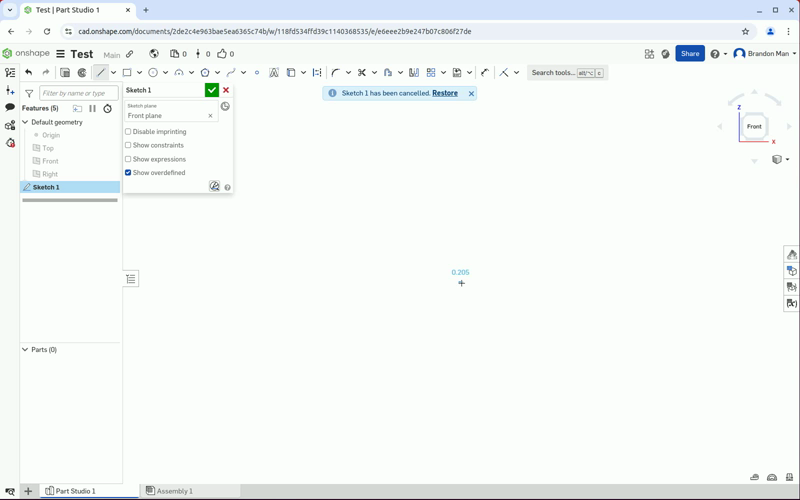
scroll(6)
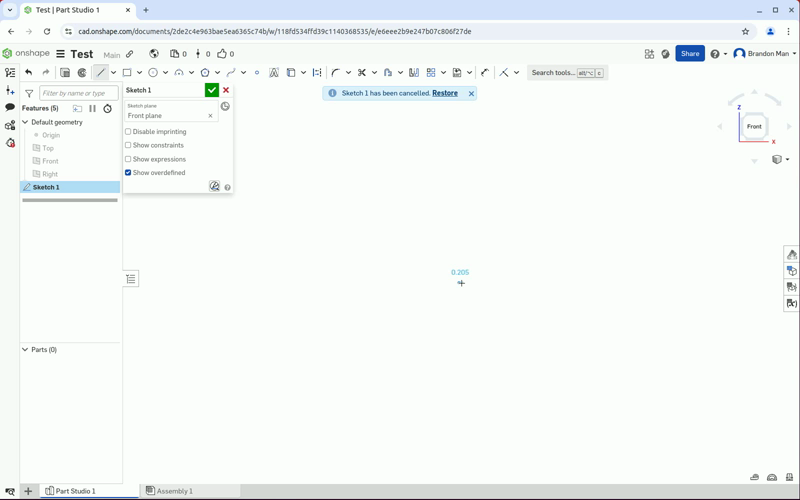
scroll(6)
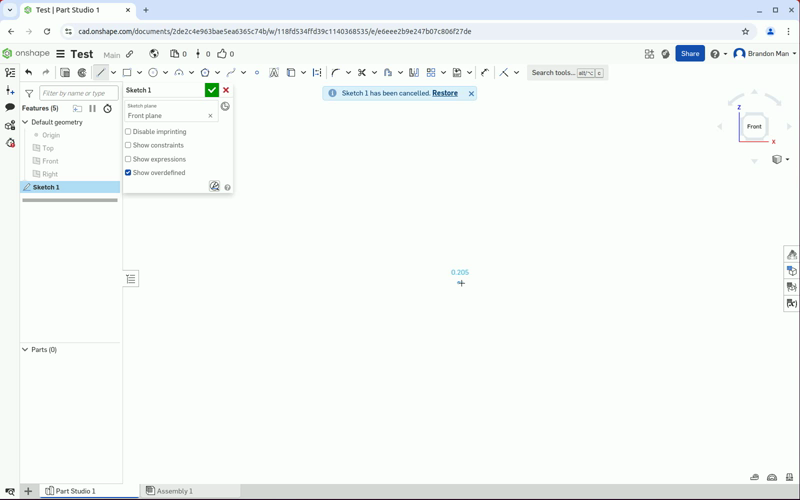
scroll(6)
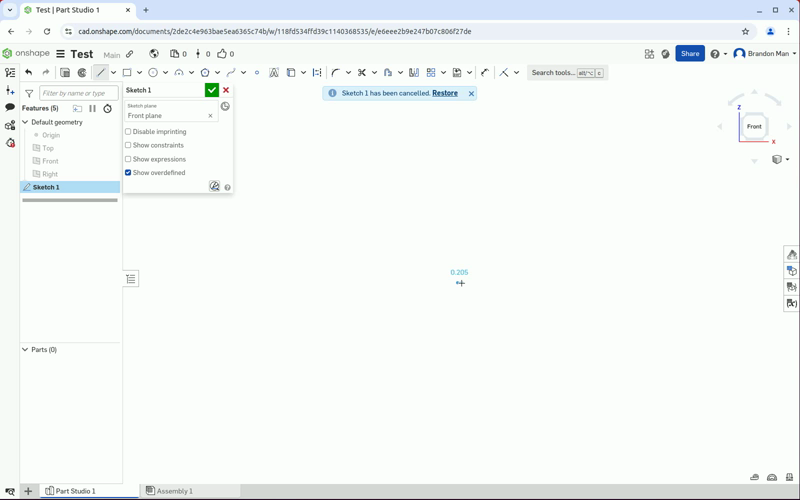
scroll(6)
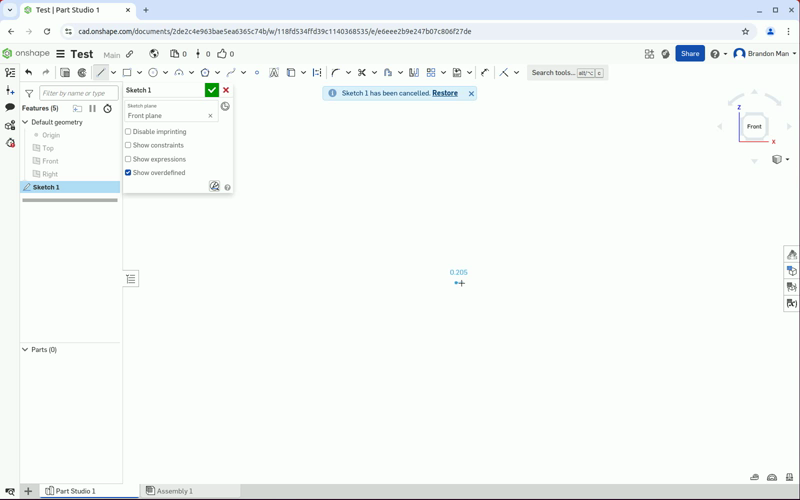
scroll(6)
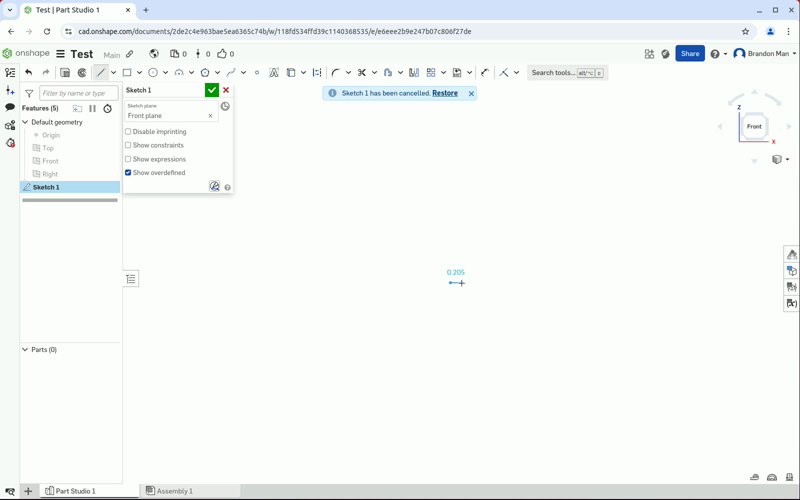
click(461, 282)
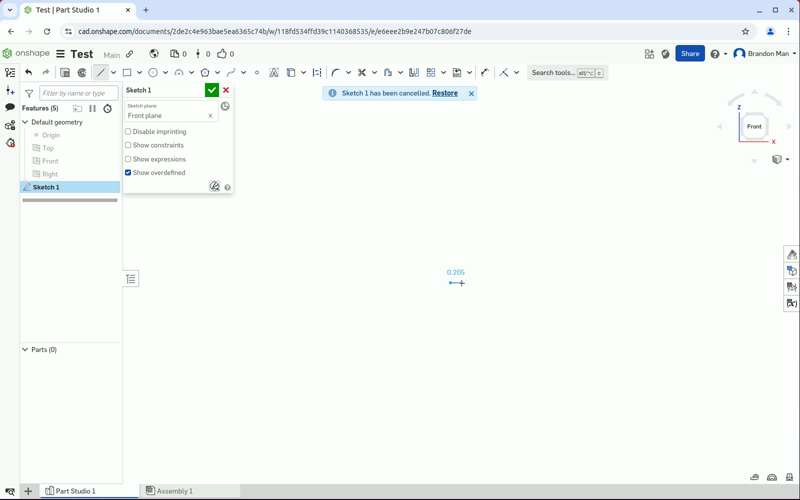
scroll(-6)
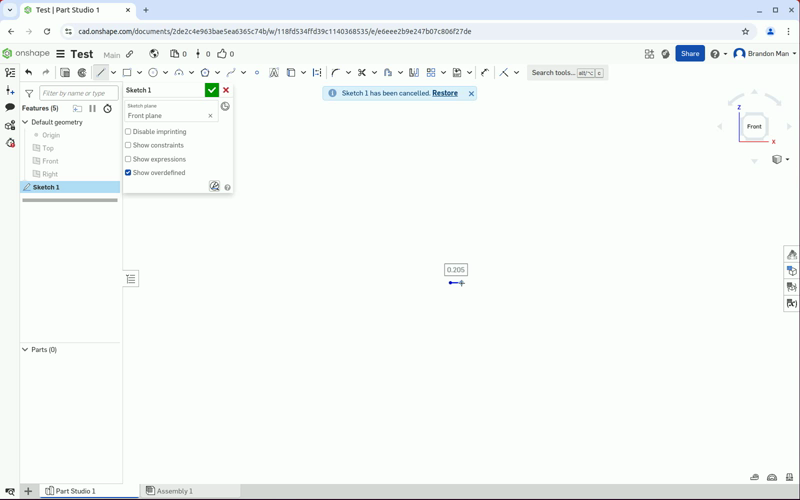
scroll(-6)
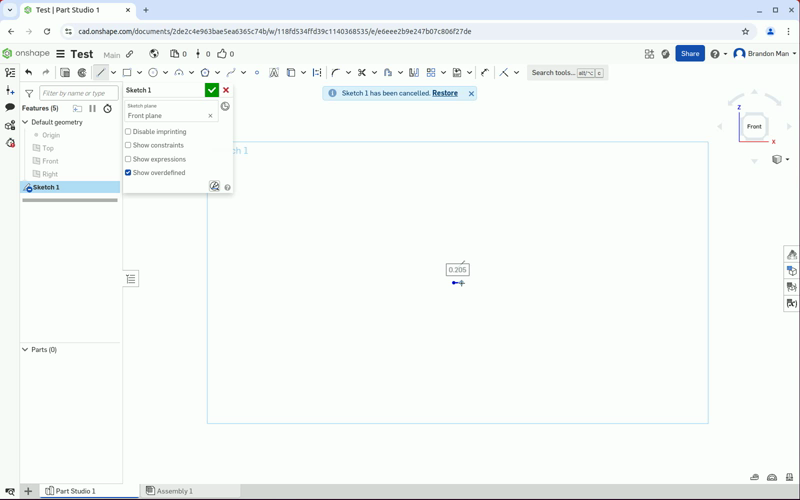
scroll(-6)
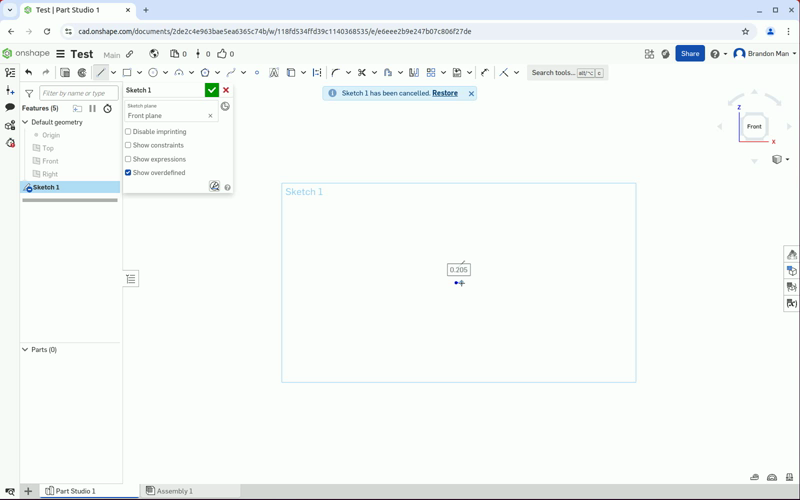
scroll(-6)
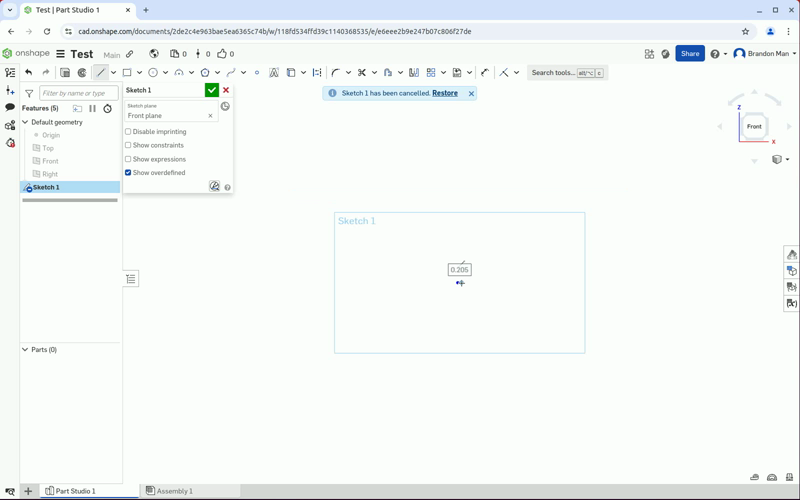
scroll(-6)
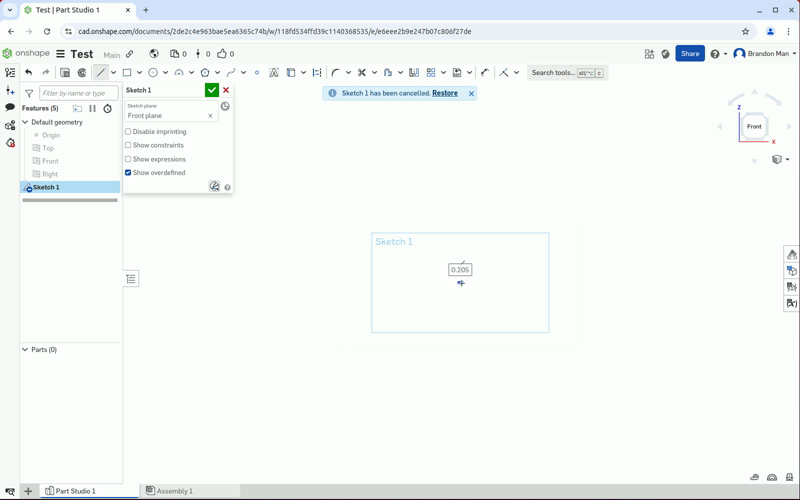
scroll(-6)
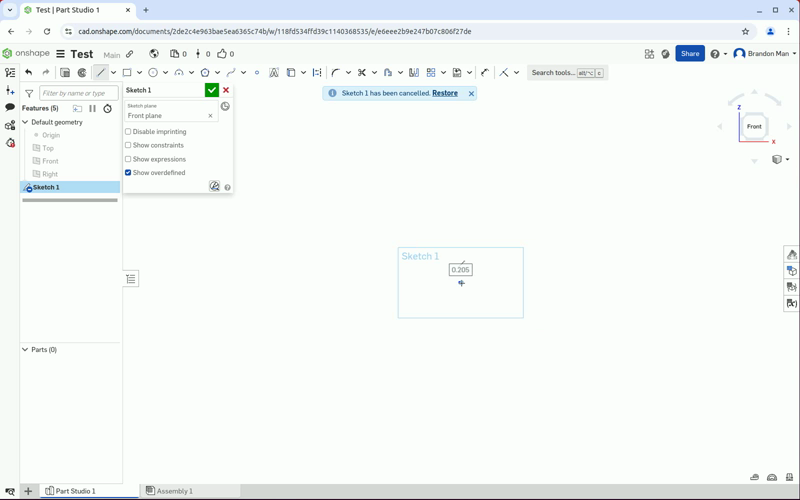
scroll(-6)
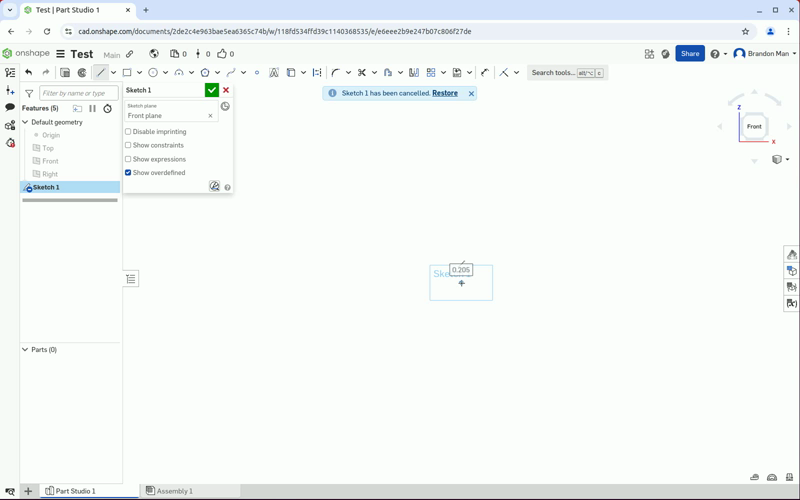
key_up(shift)
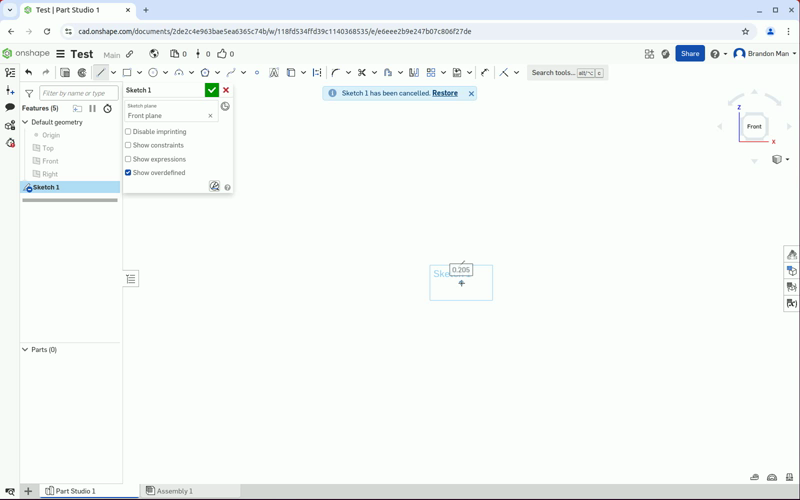
key_down(shift)
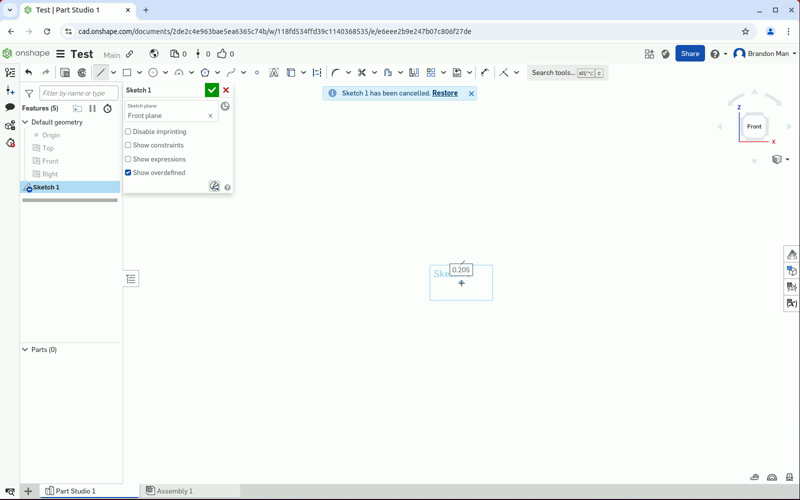
mouse_move(461, 198)
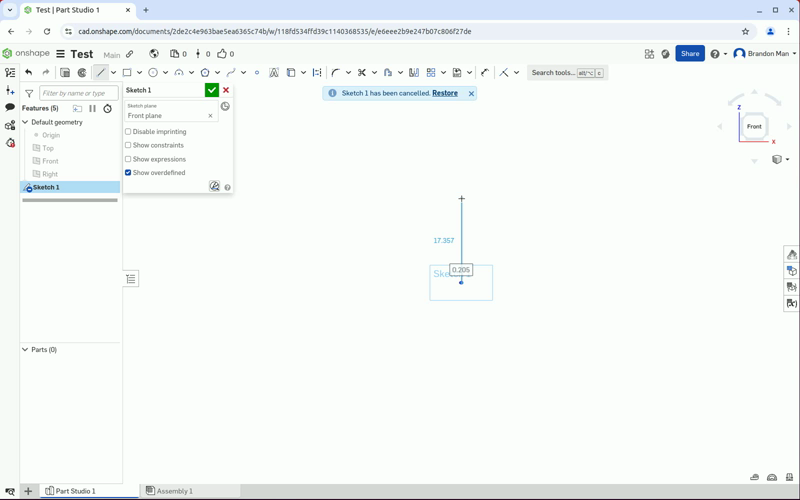
click(461, 198)
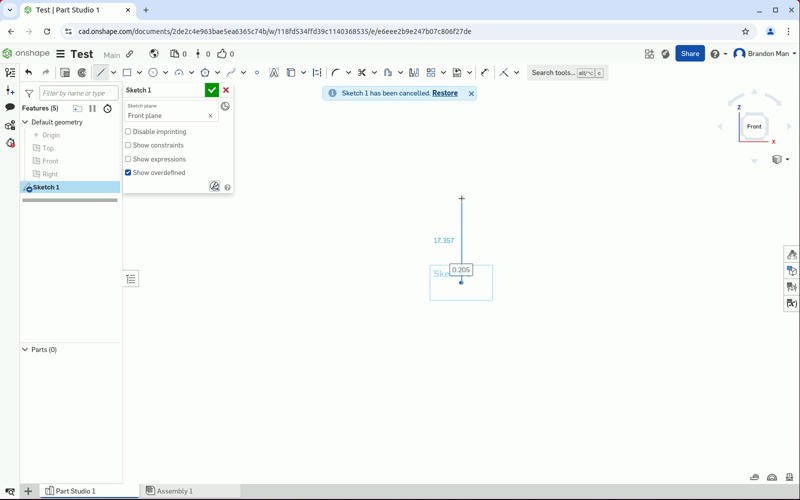
key_up(shift)
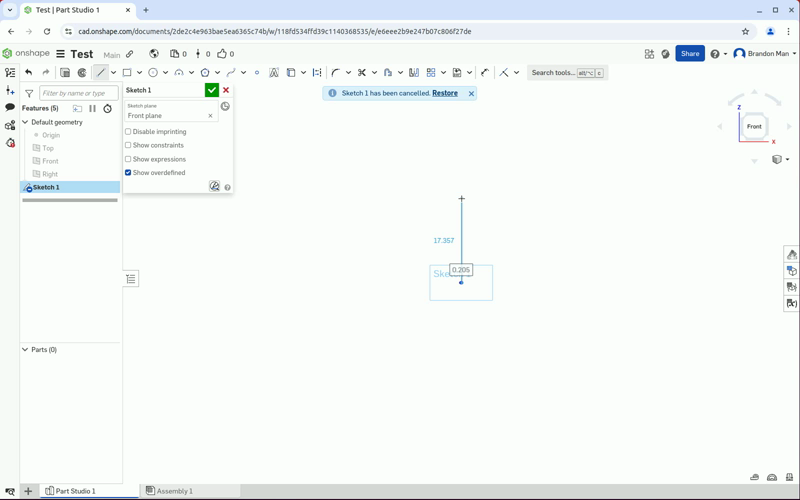
key_down(shift)
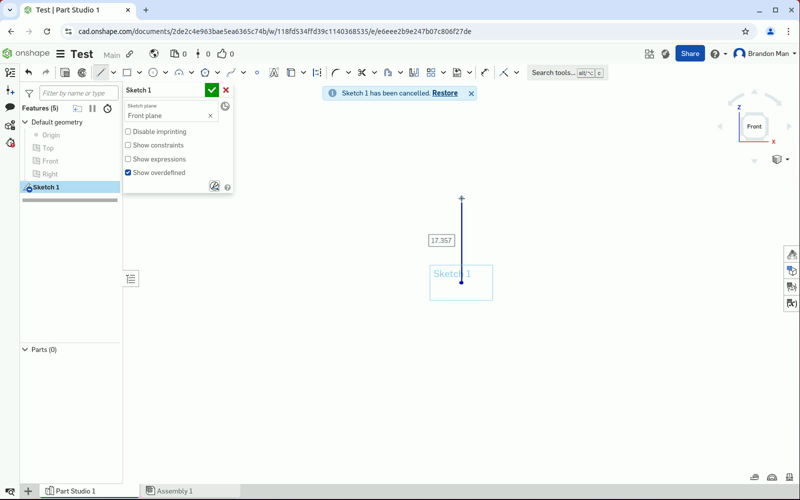
mouse_move(491, 198)
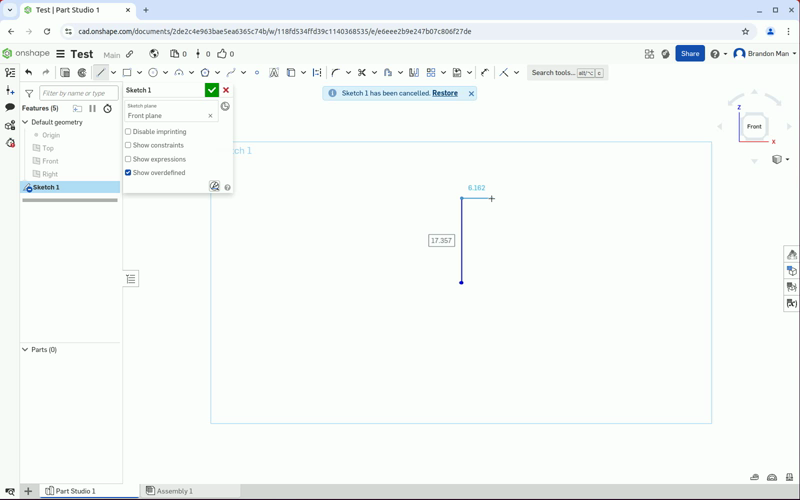
mouse_move(460, 198)
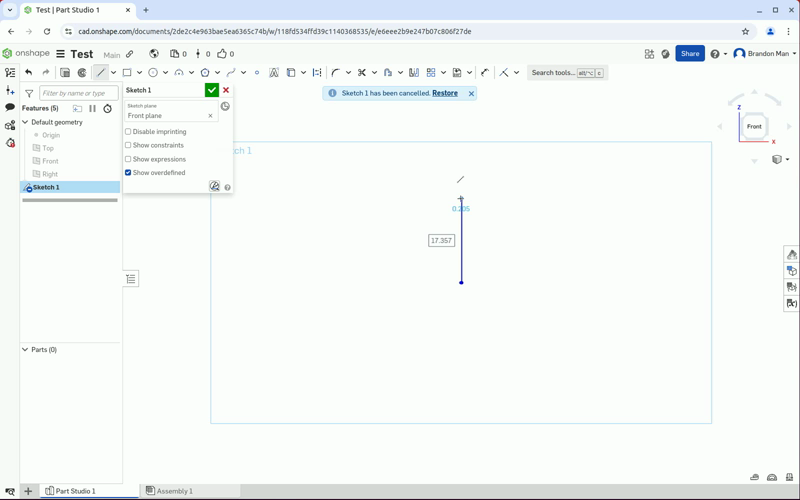
scroll(6)
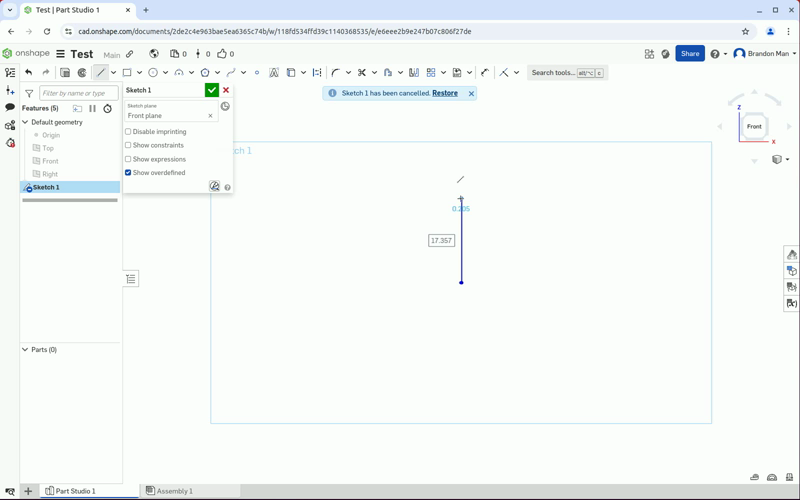
scroll(6)
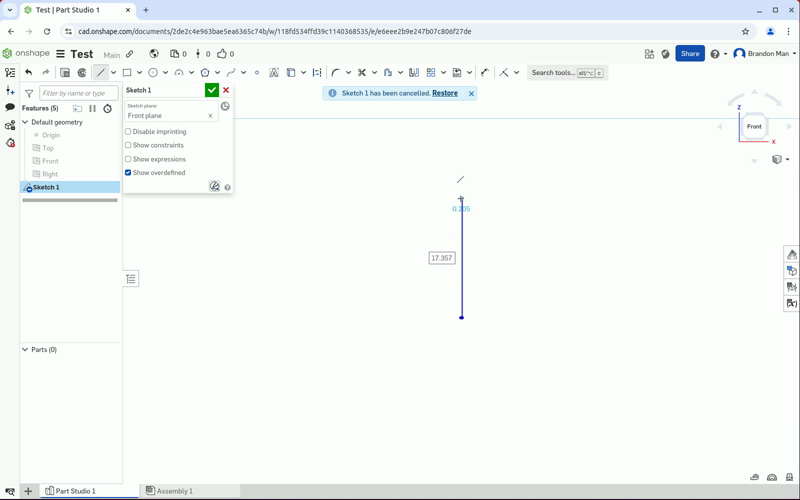
scroll(6)
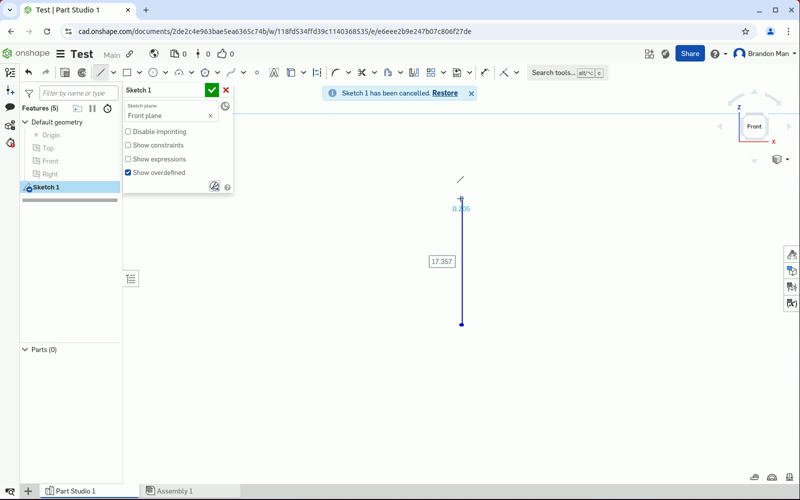
scroll(6)
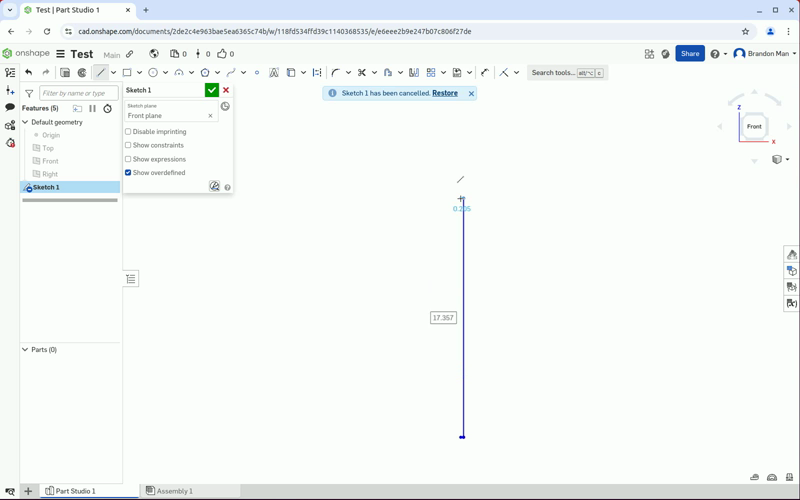
scroll(6)
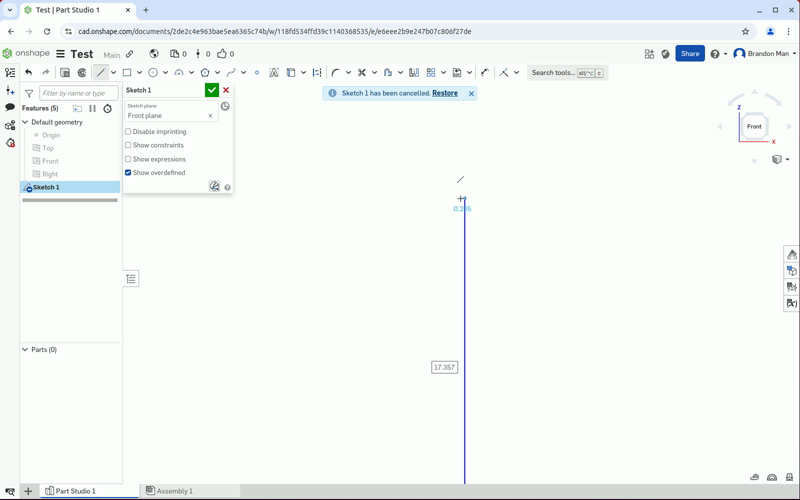
scroll(6)
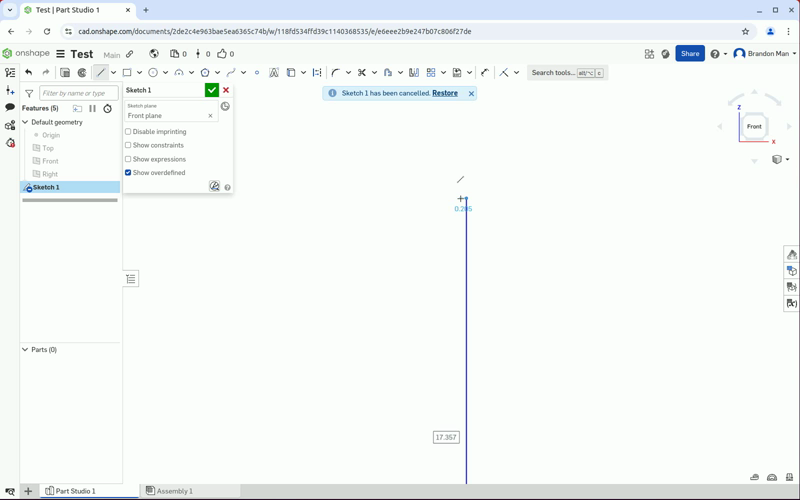
scroll(6)
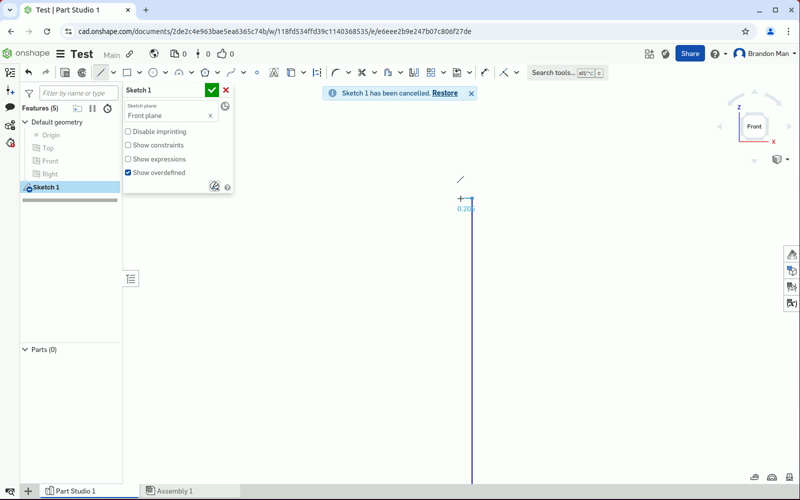
click(460, 198)
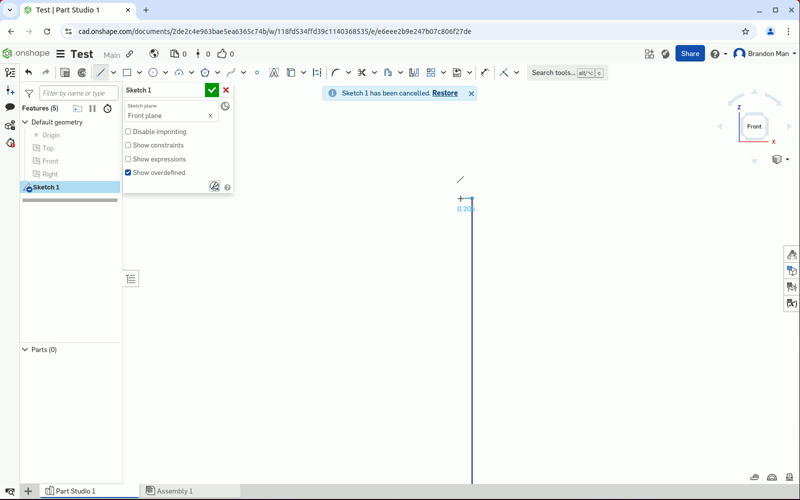
scroll(-6)
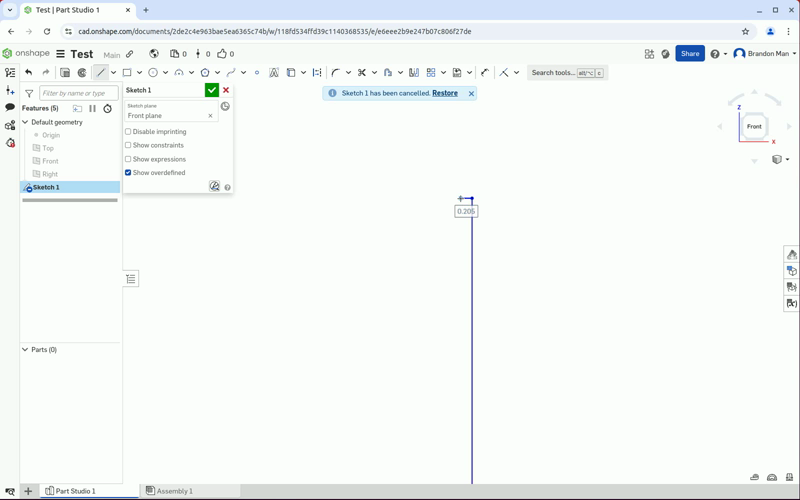
scroll(-6)
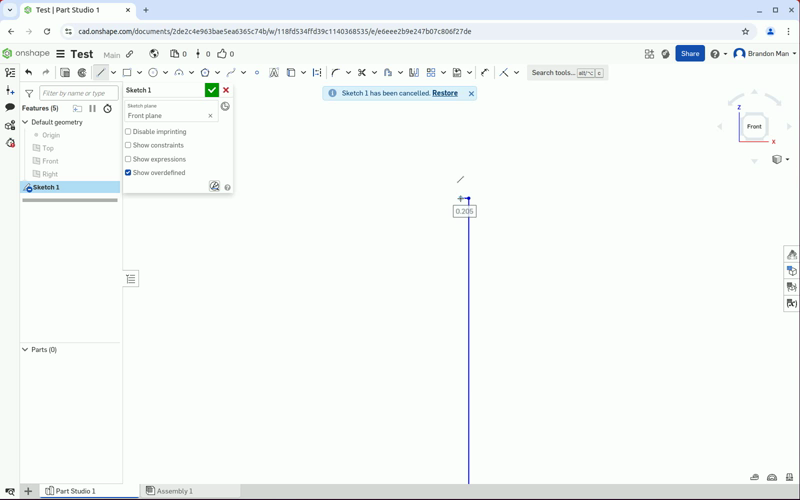
scroll(-6)
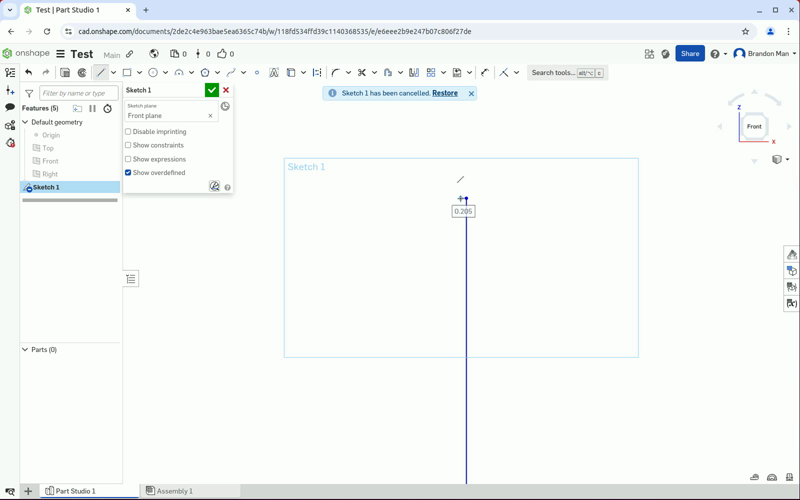
scroll(-6)
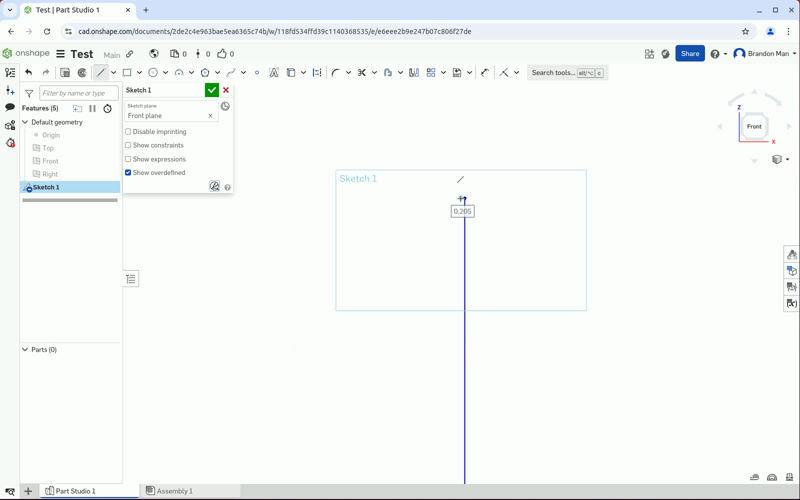
scroll(-6)
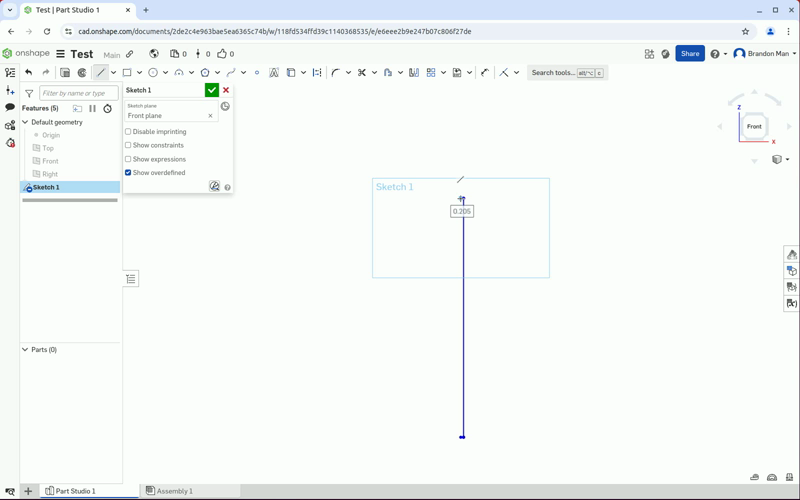
scroll(-6)
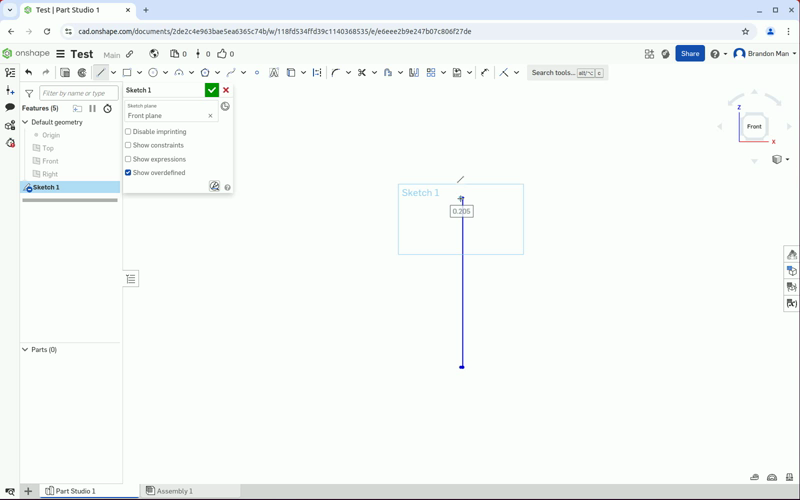
scroll(-6)
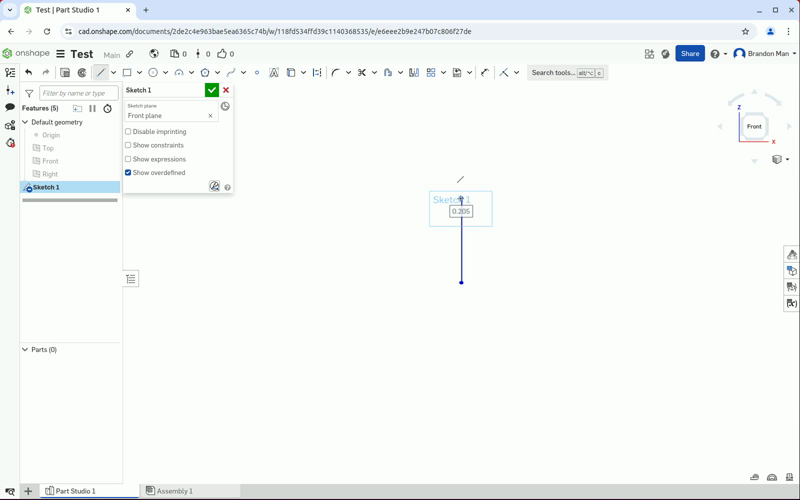
key_up(shift)
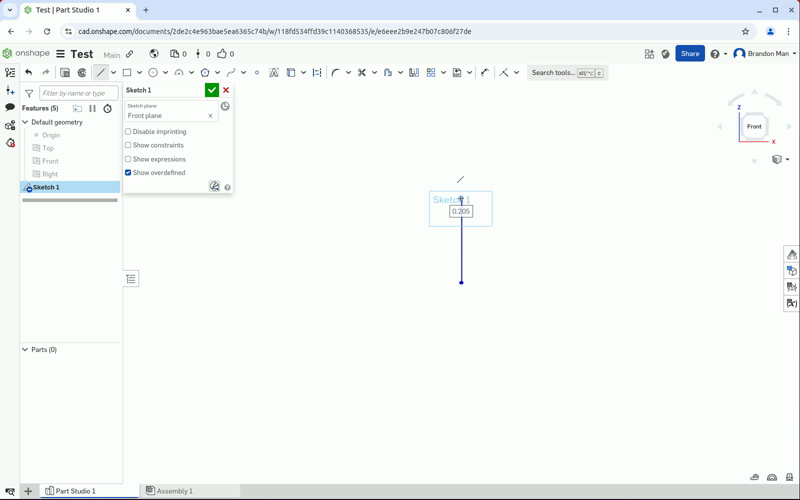
key_down(shift)
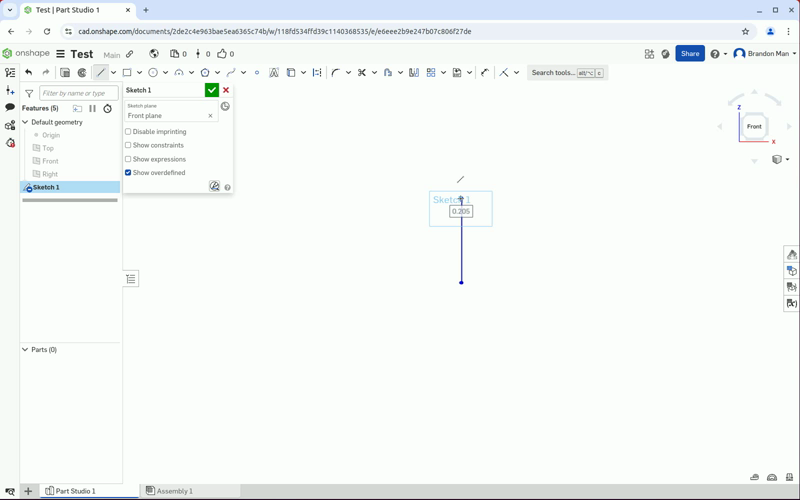
mouse_move(460, 282)
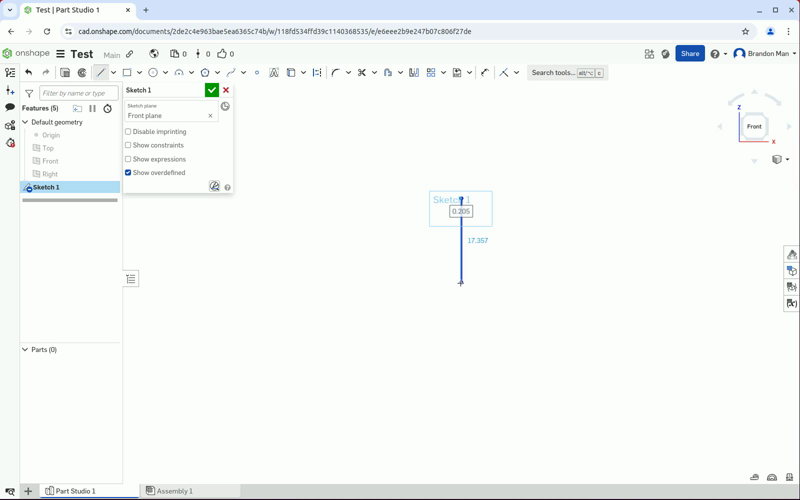
scroll(6)
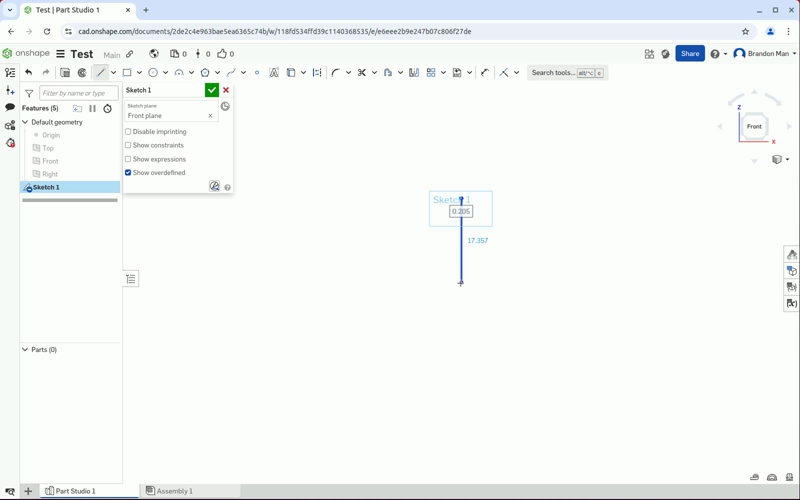
scroll(6)
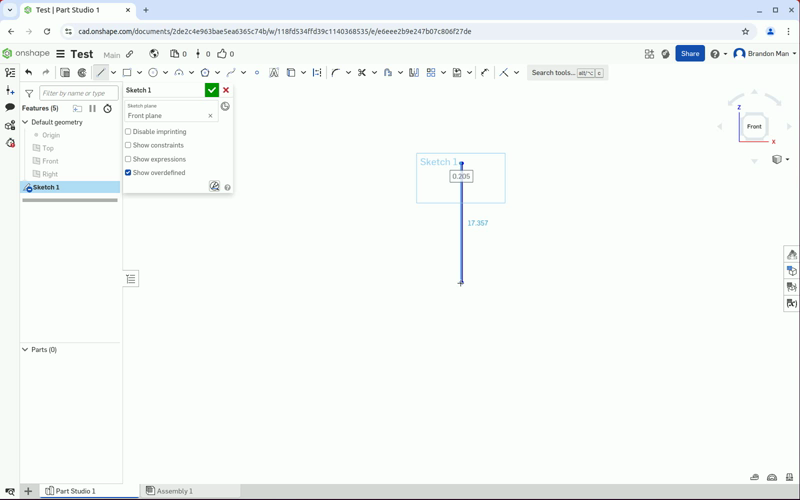
scroll(6)
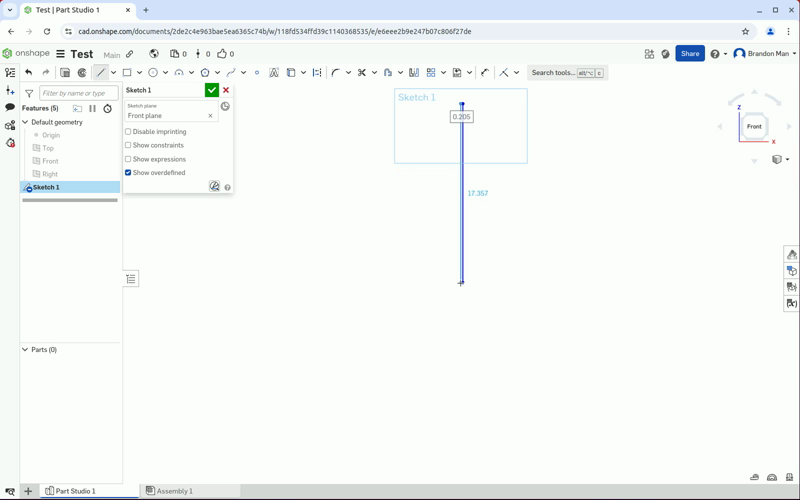
scroll(6)
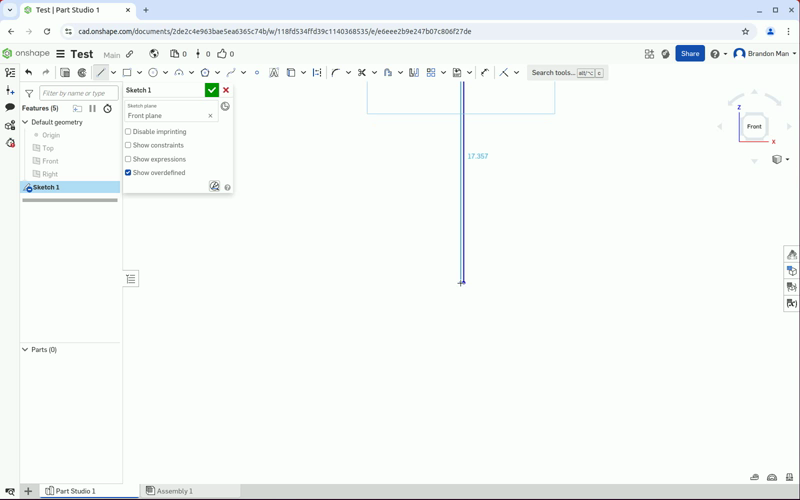
scroll(6)
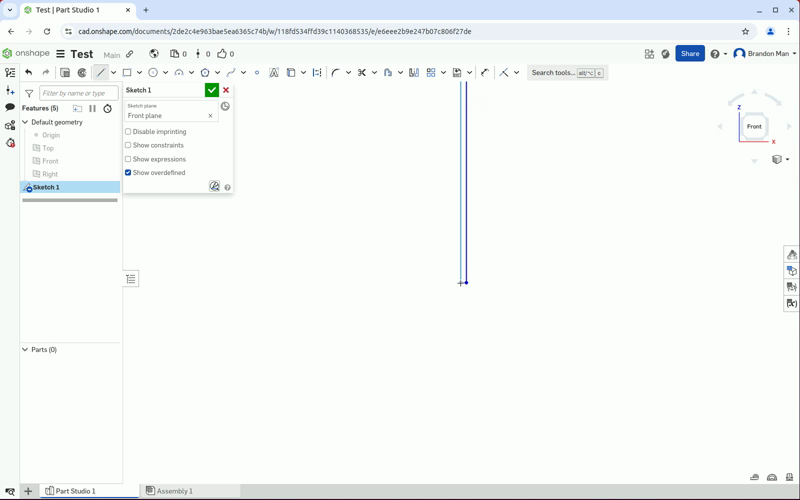
scroll(6)
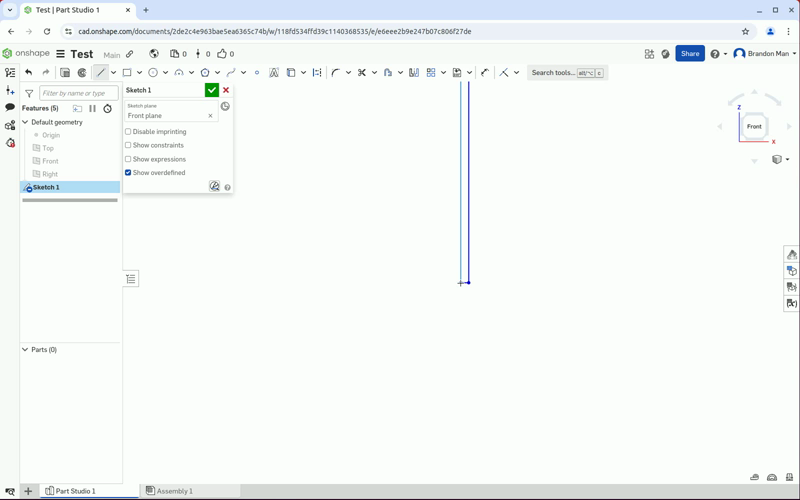
scroll(6)
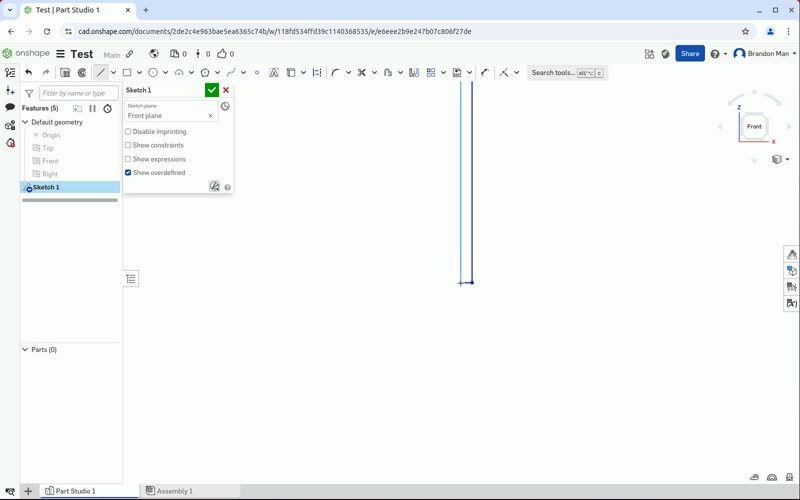
key_up(shift)
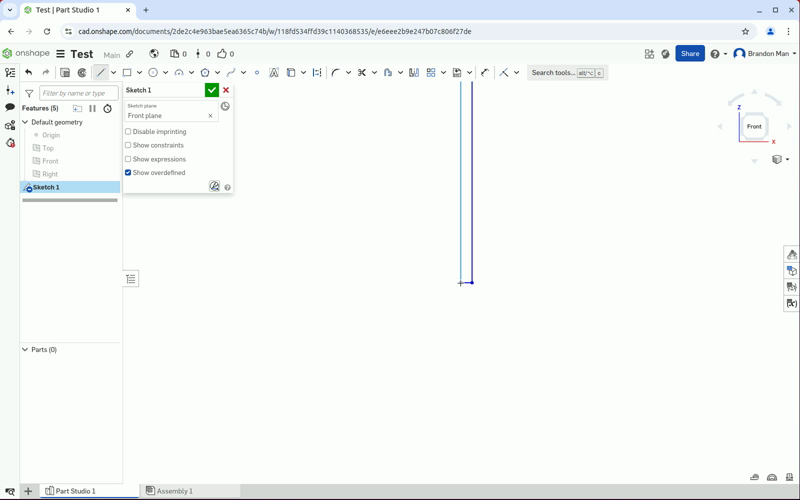
click(460, 282)
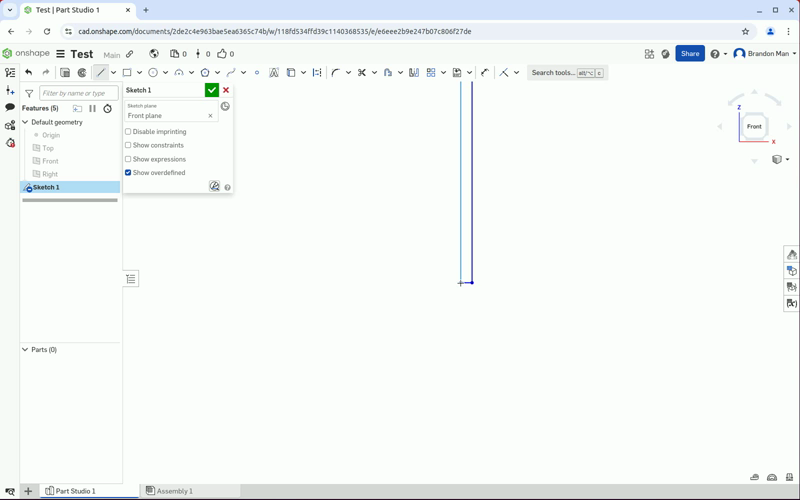
scroll(-6)
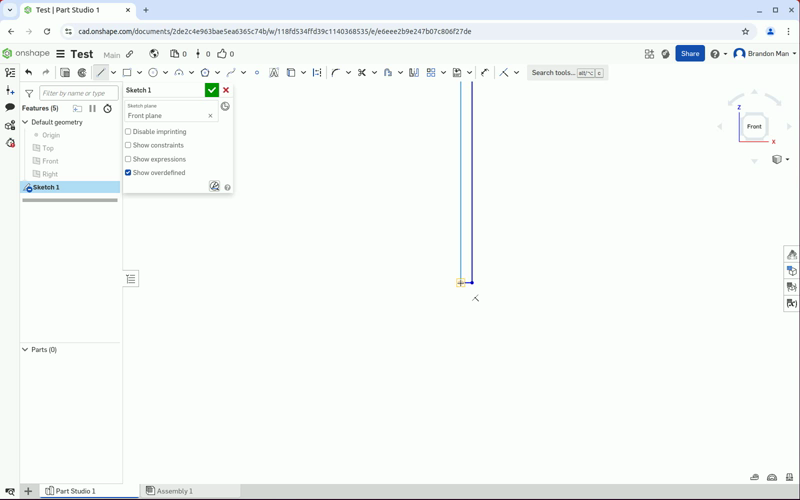
scroll(-6)
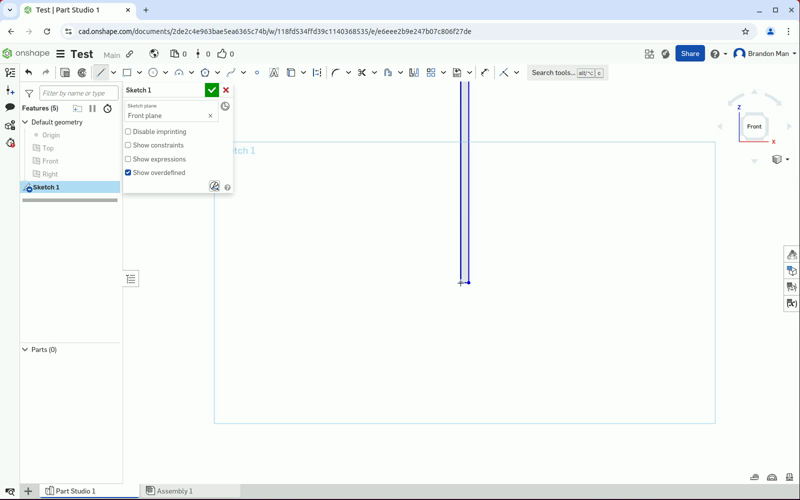
scroll(-6)
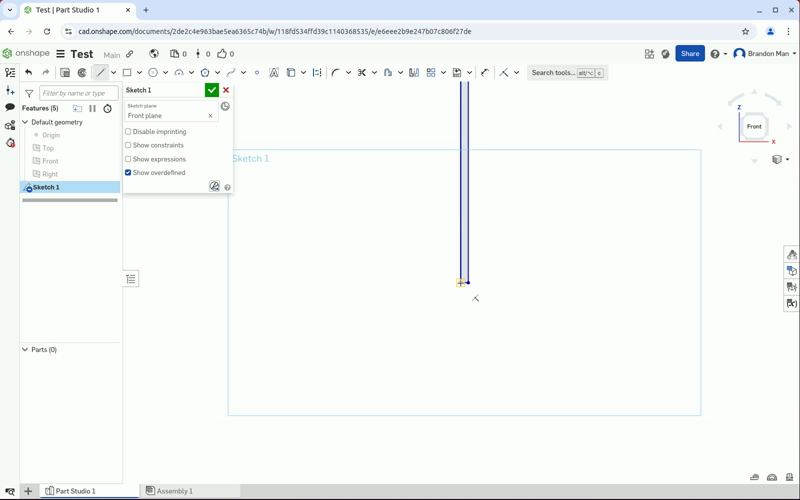
scroll(-6)
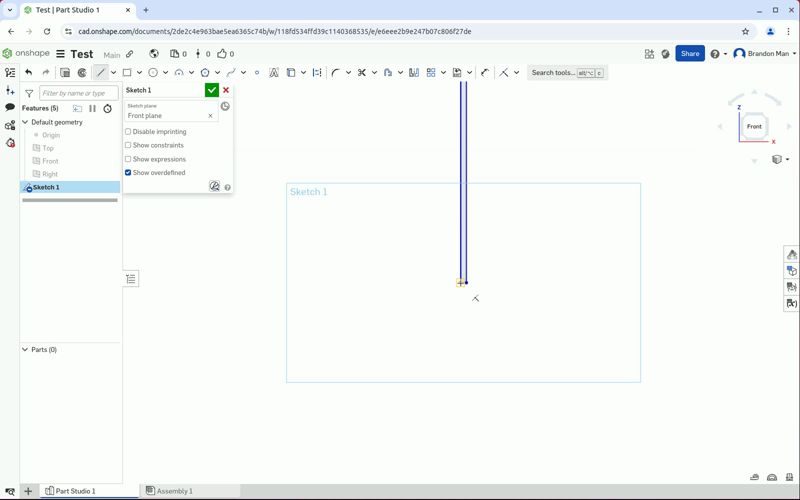
scroll(-6)
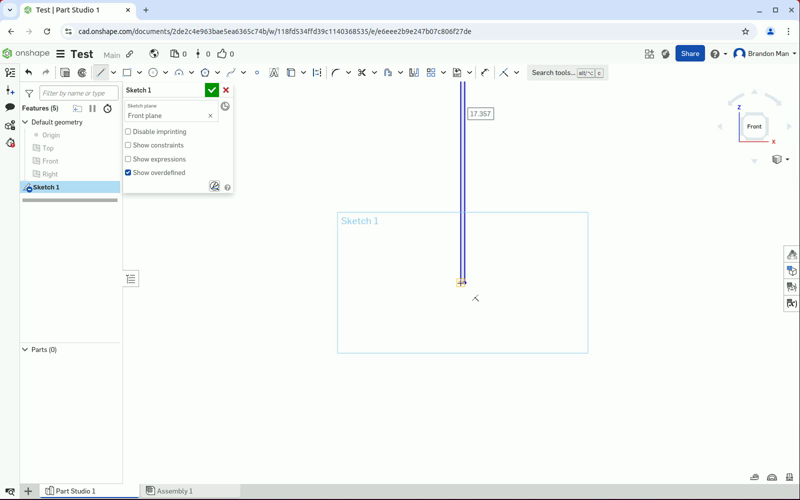
scroll(-6)
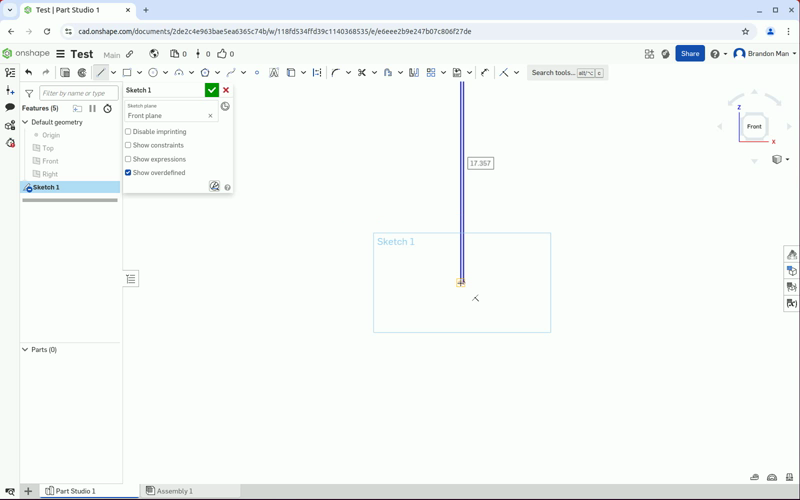
scroll(-6)
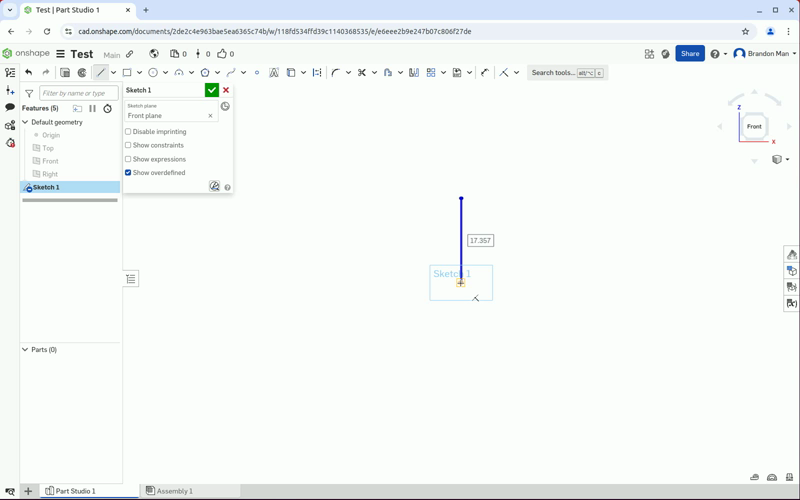
key(esc)
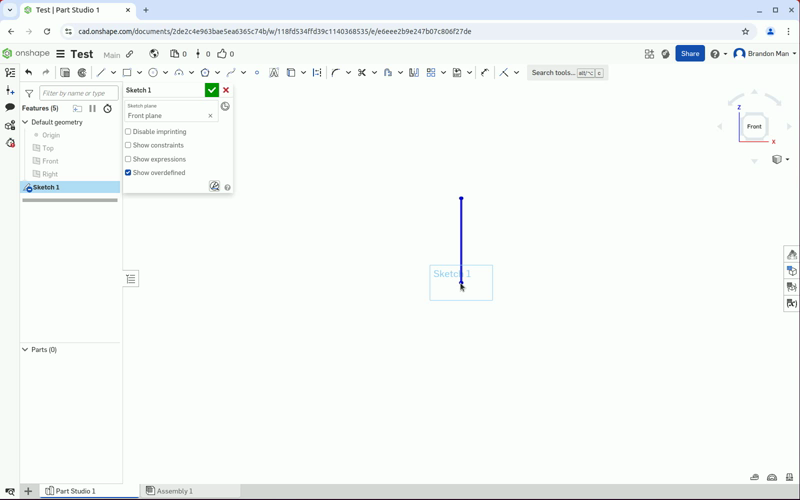
mouse_move(460, 205)
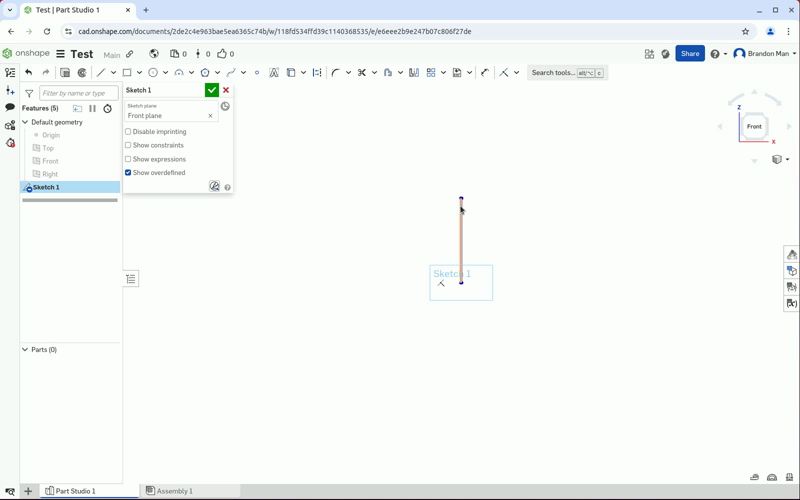
scroll(6)
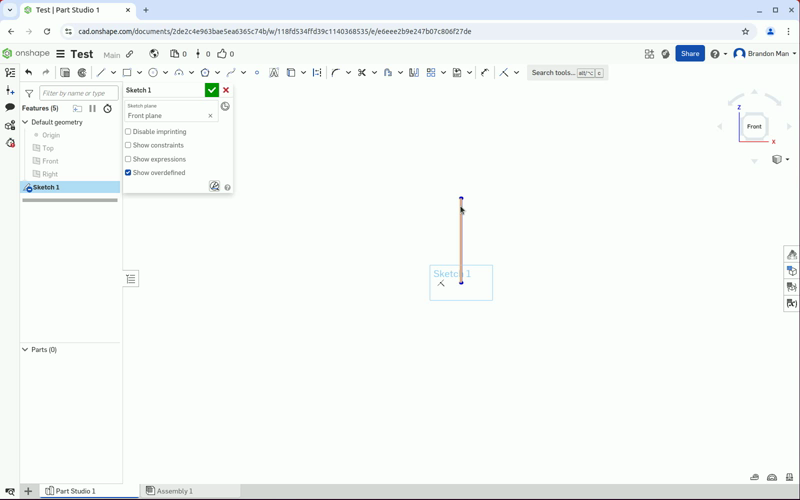
scroll(6)
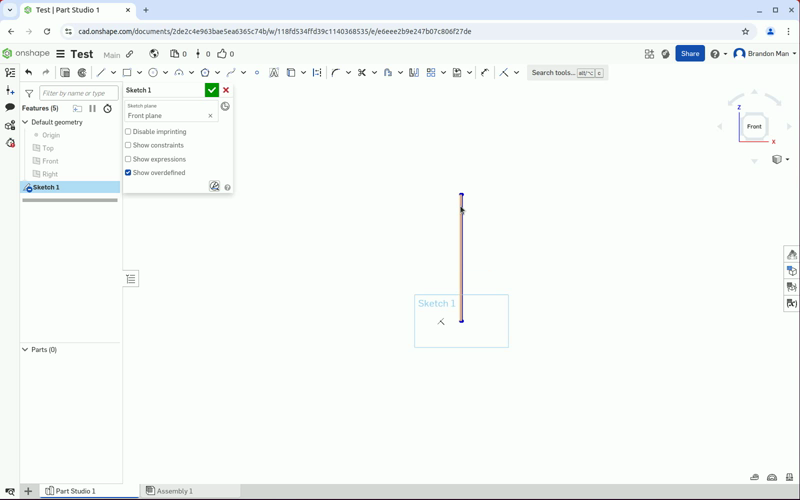
scroll(6)
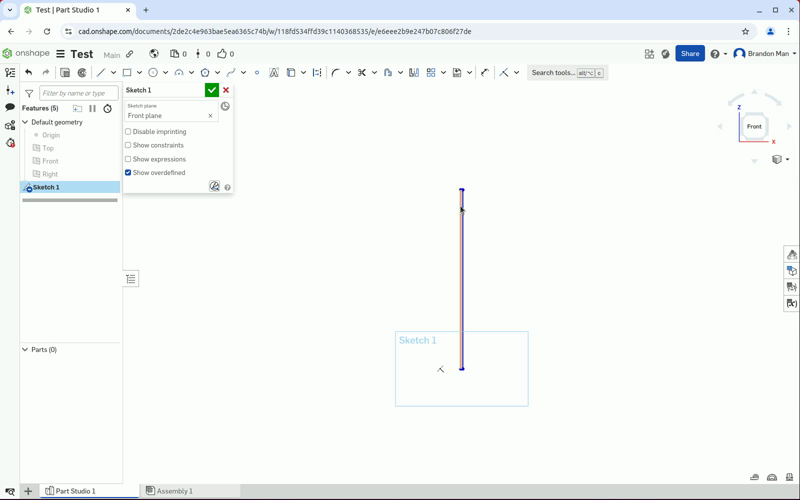
scroll(6)
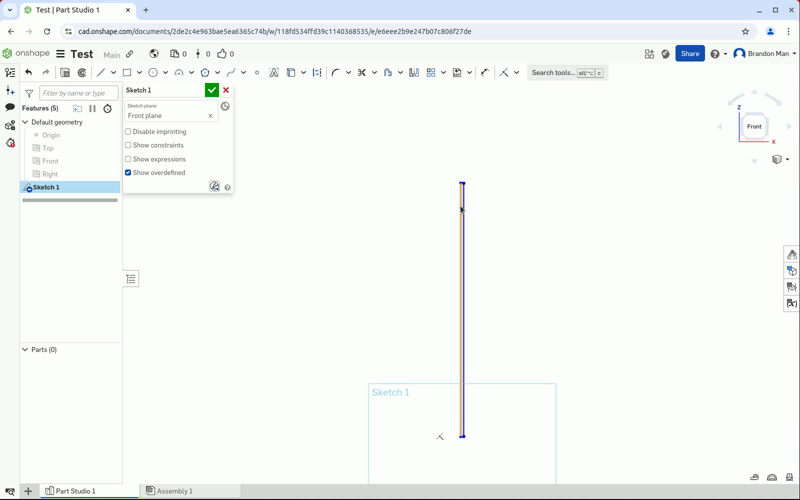
scroll(6)
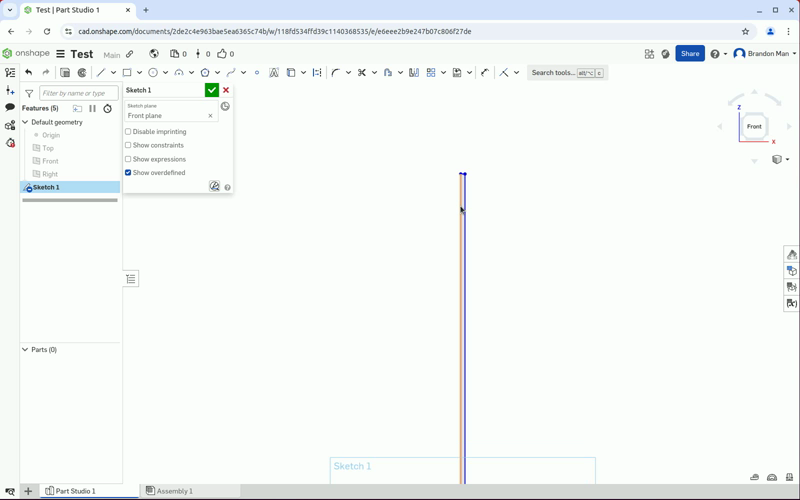
scroll(6)
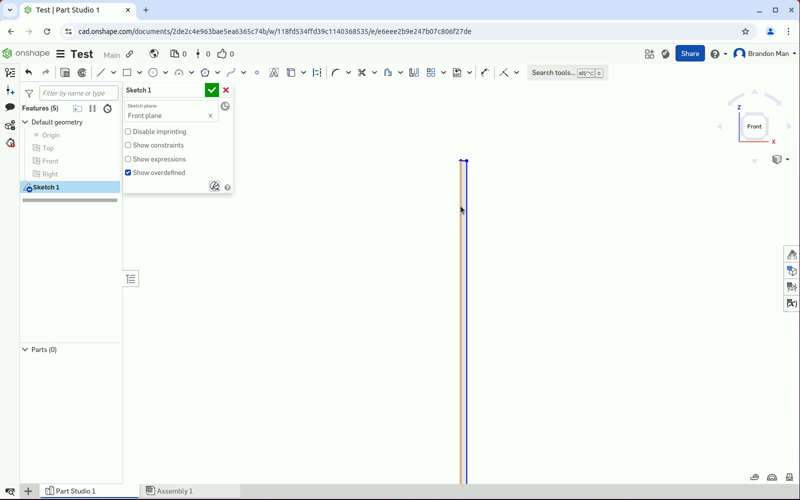
scroll(6)
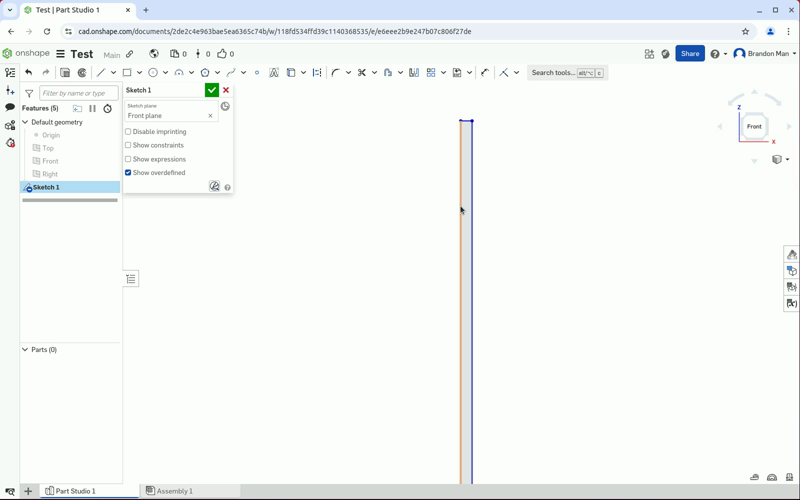
click(460, 205)
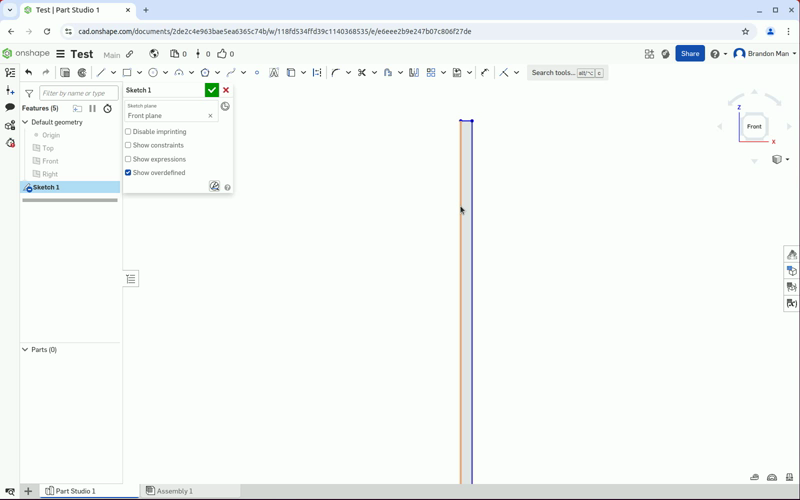
scroll(-6)
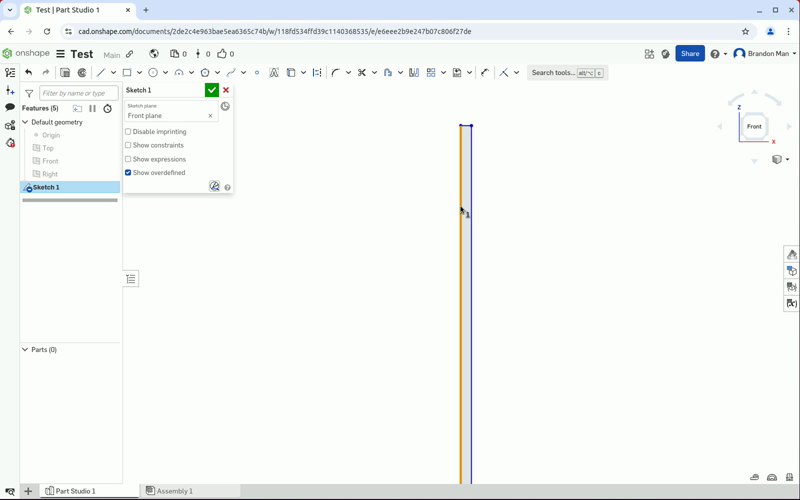
scroll(-6)
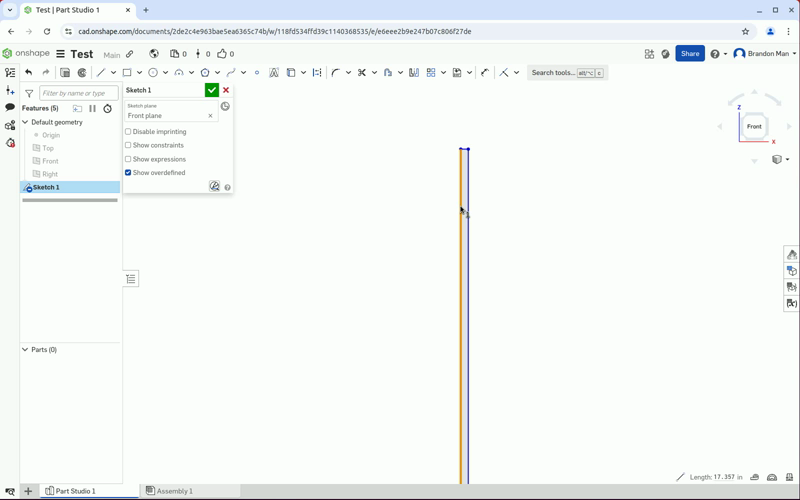
scroll(-6)
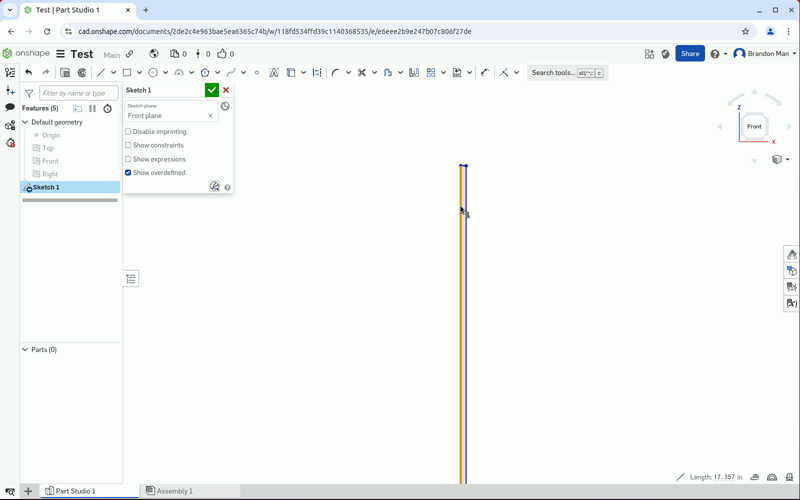
scroll(-6)
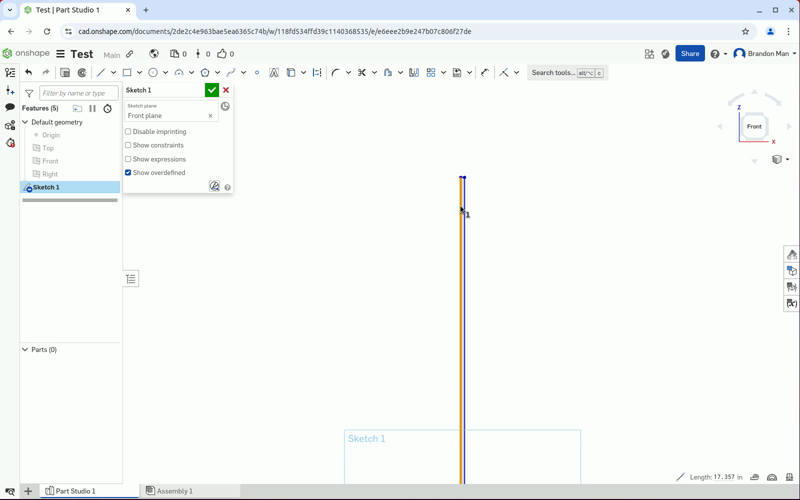
scroll(-6)
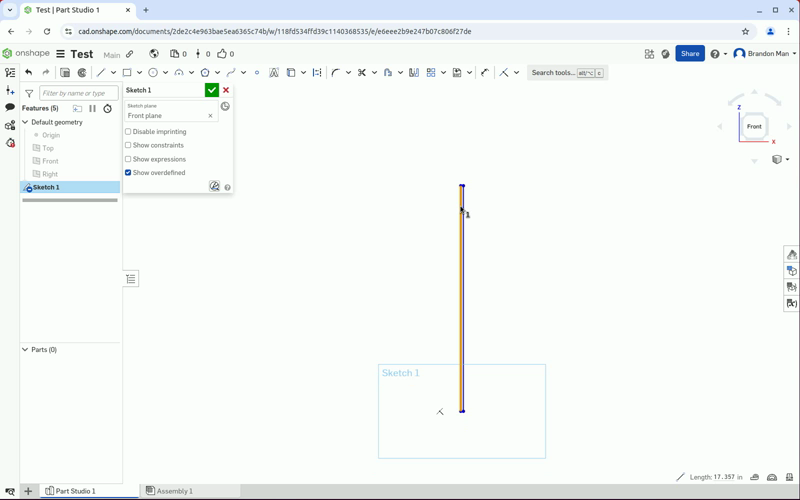
scroll(-6)
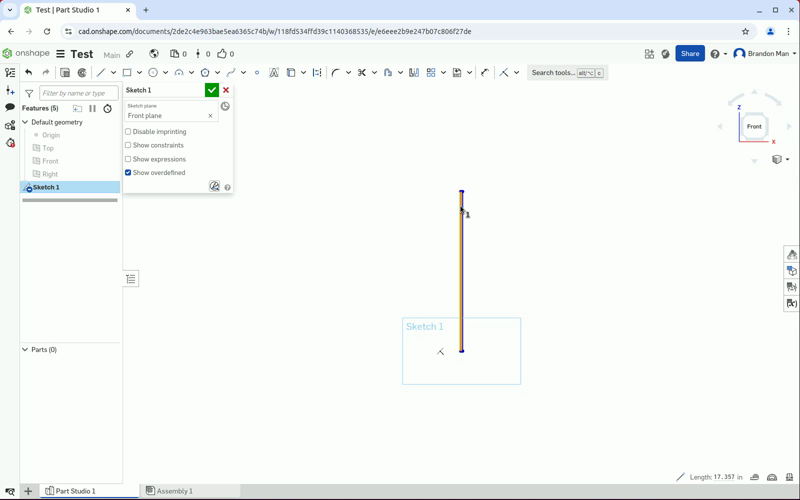
scroll(-6)
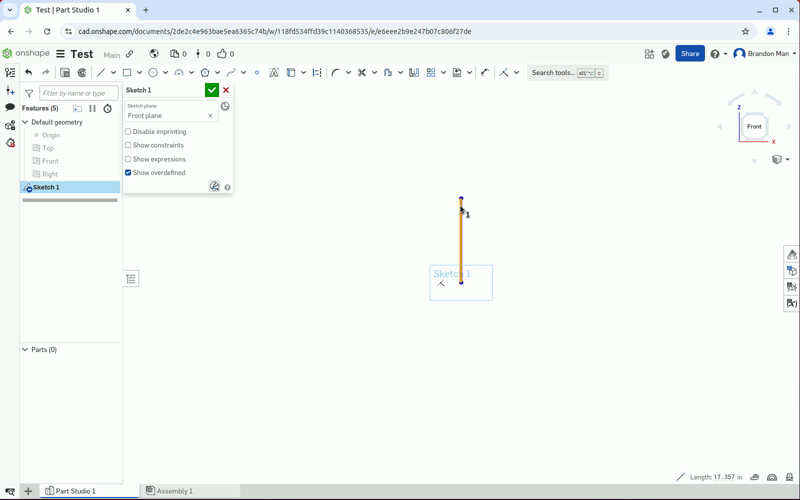
mouse_move(73, 352)
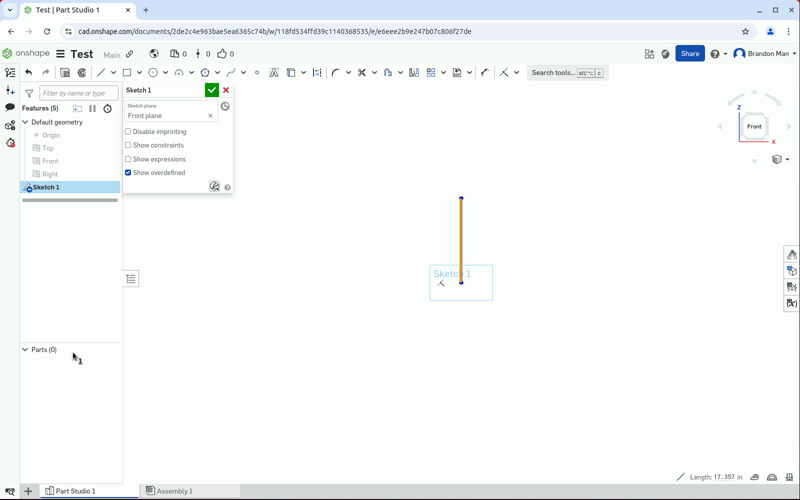
key(shift+y)
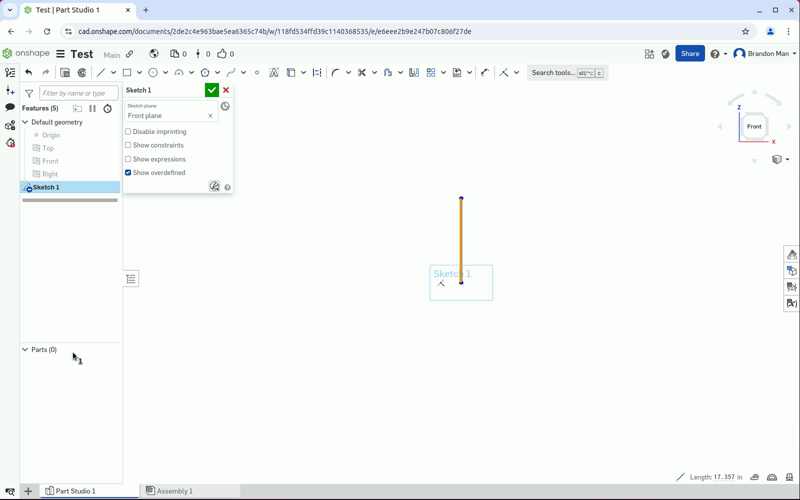
key(shift+e)
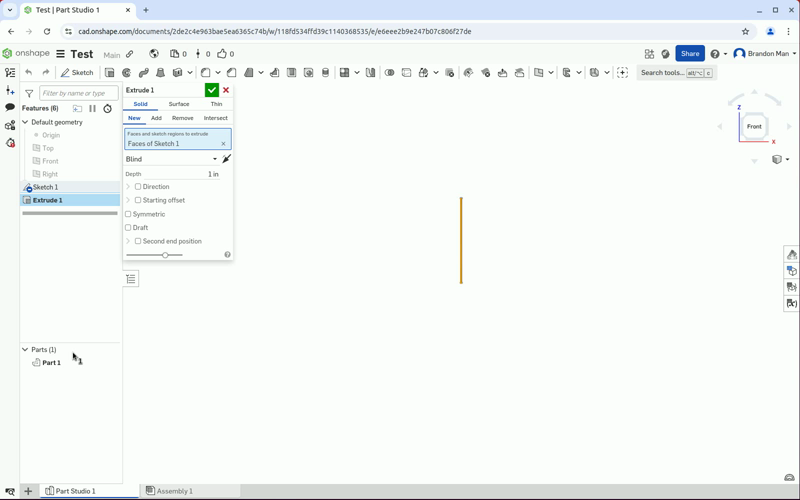
mouse_move(143, 106)
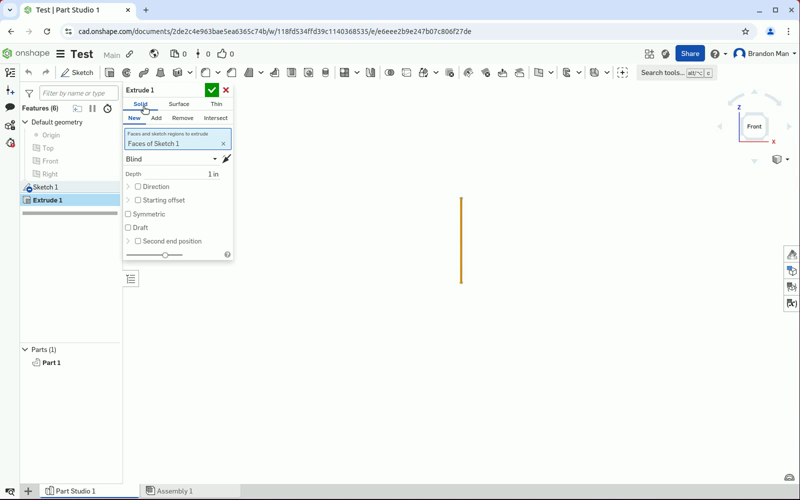
click(143, 106)
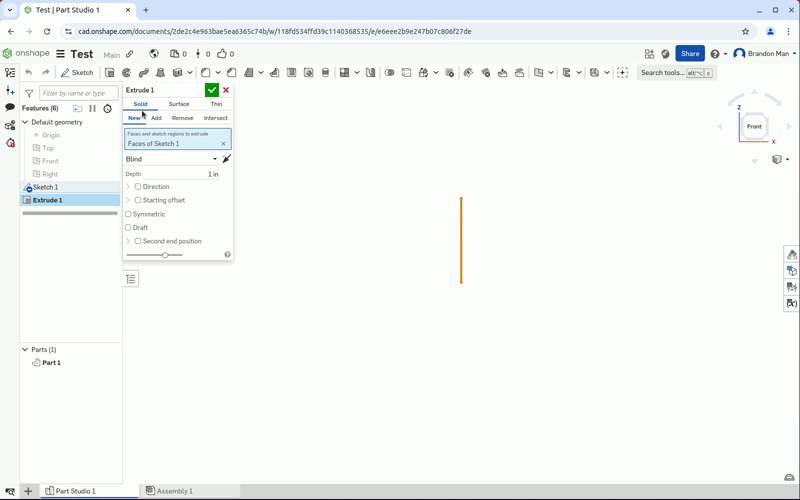
mouse_move(137, 120)
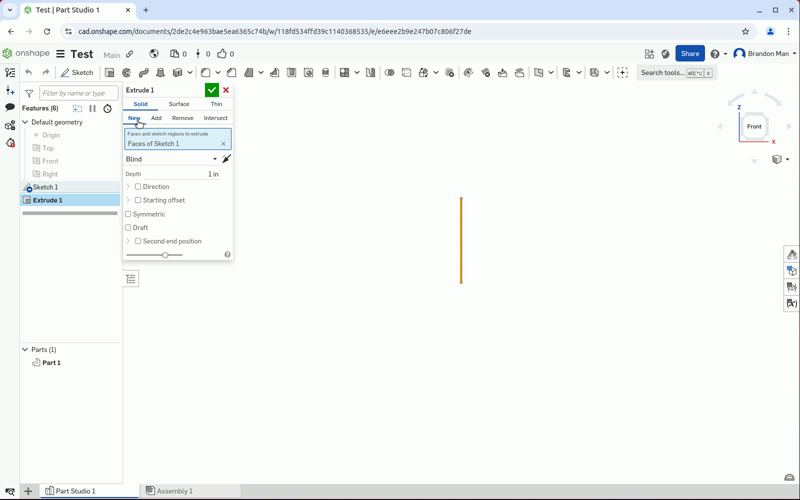
click(137, 120)
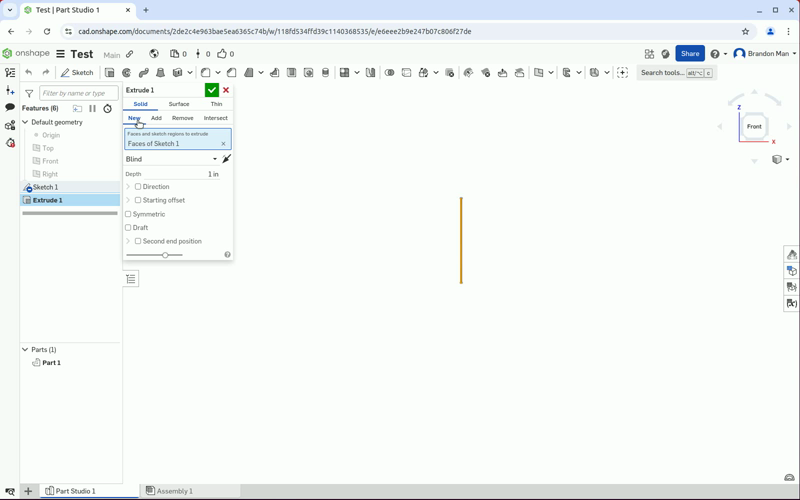
key(tab, 4)
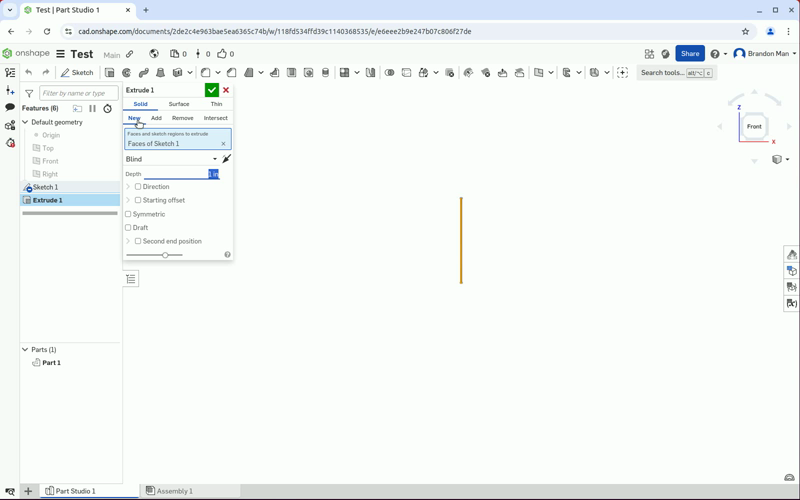
text(5.055)
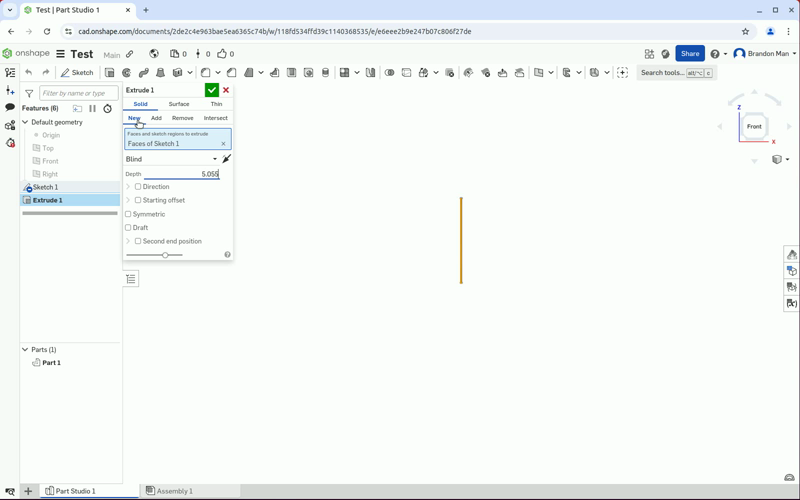
key(enter)
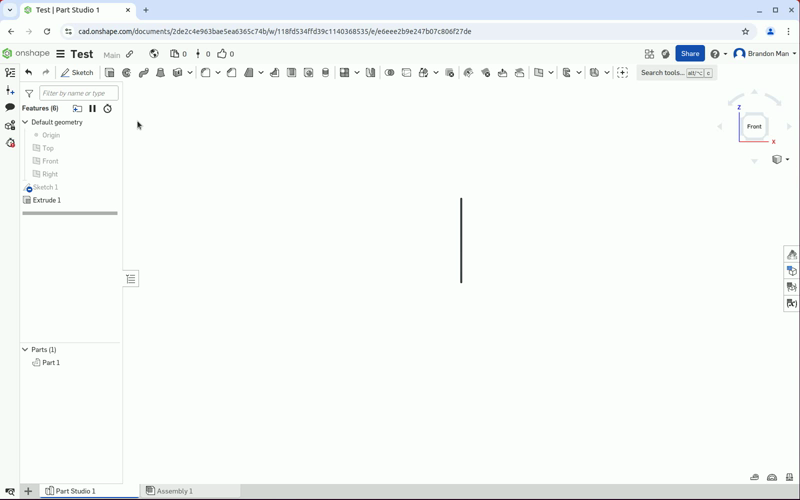
key(shift+h)
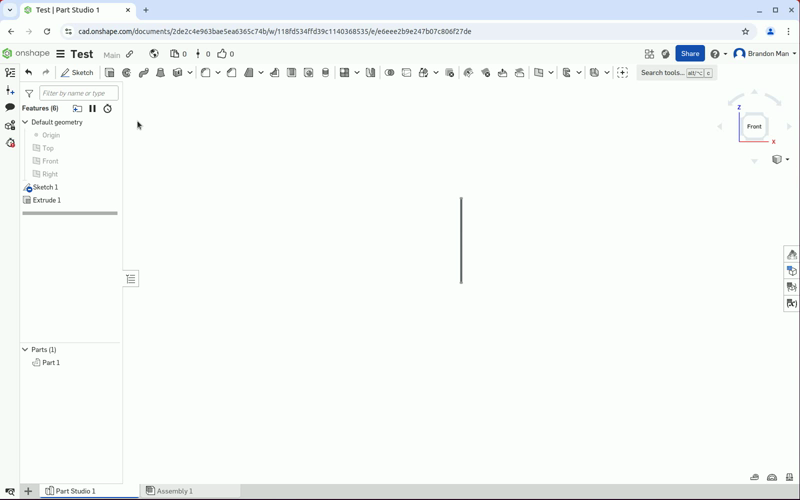
key(shift+h)
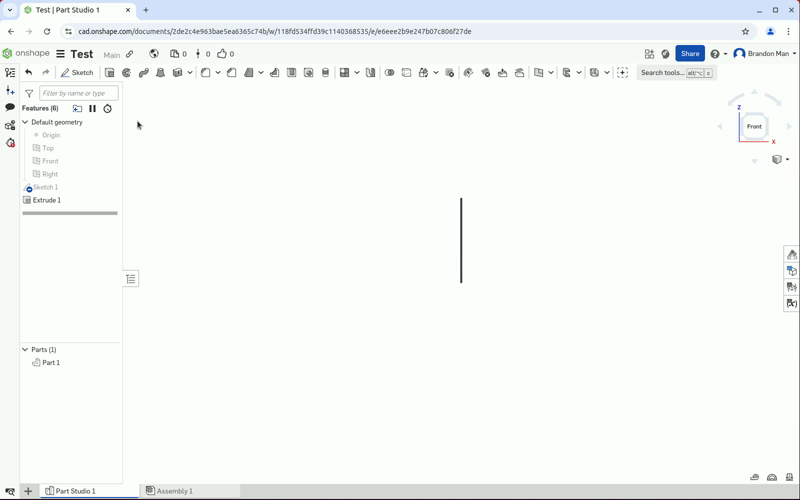
mouse_move(73, 189)
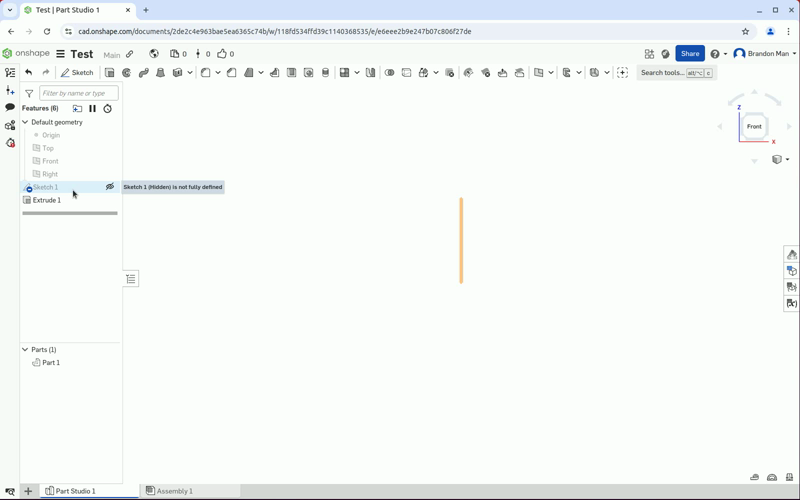
click(73, 189)
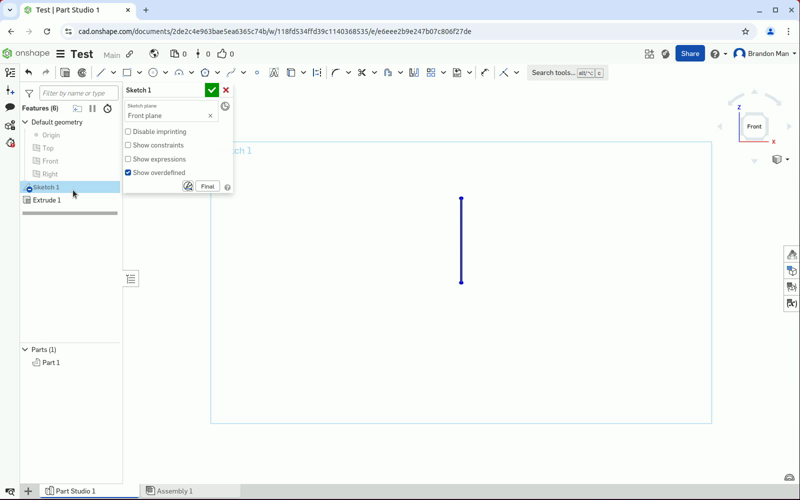
mouse_move(229, 92)
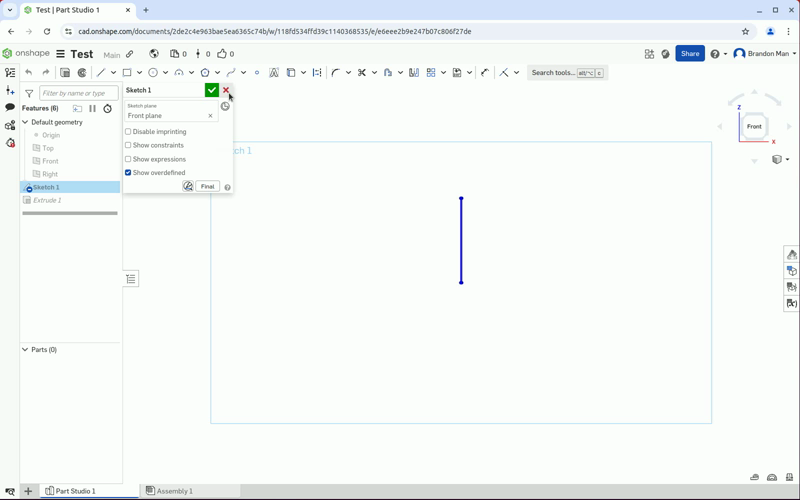
click(229, 92)
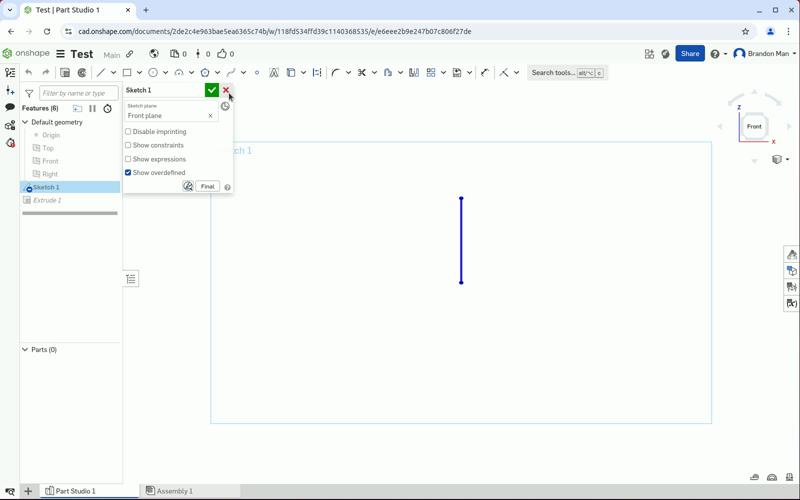
key(shift+s)
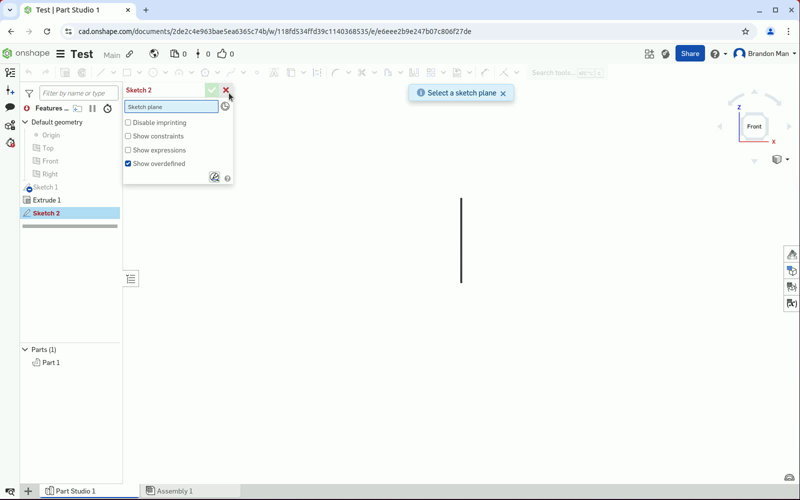
mouse_move(73, 163)
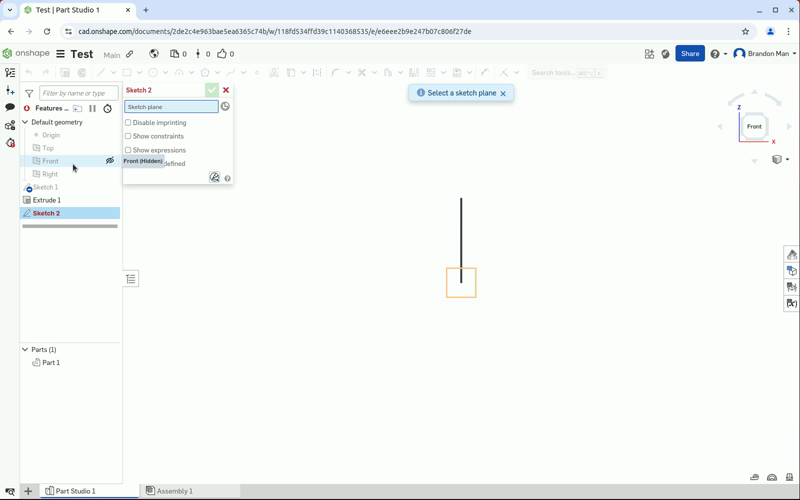
click(73, 163)
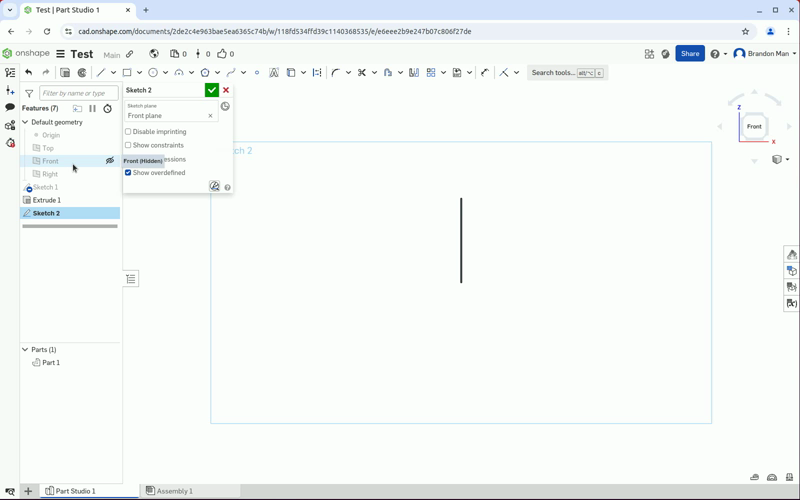
mouse_move(73, 352)
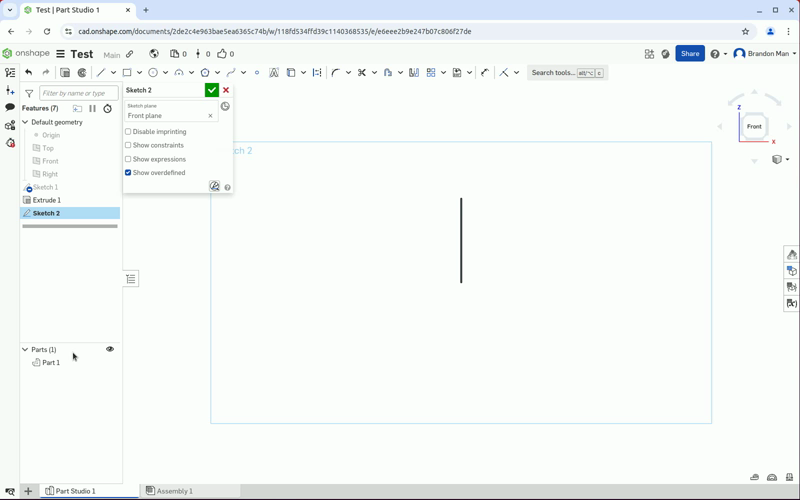
key(y)
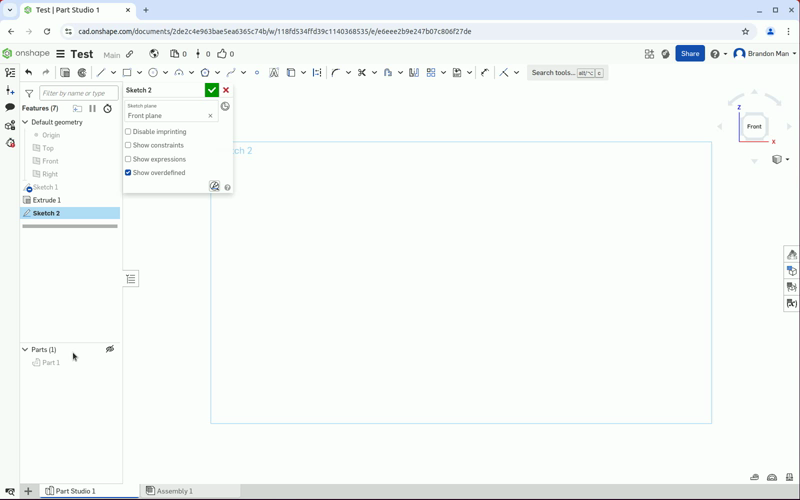
key(l)
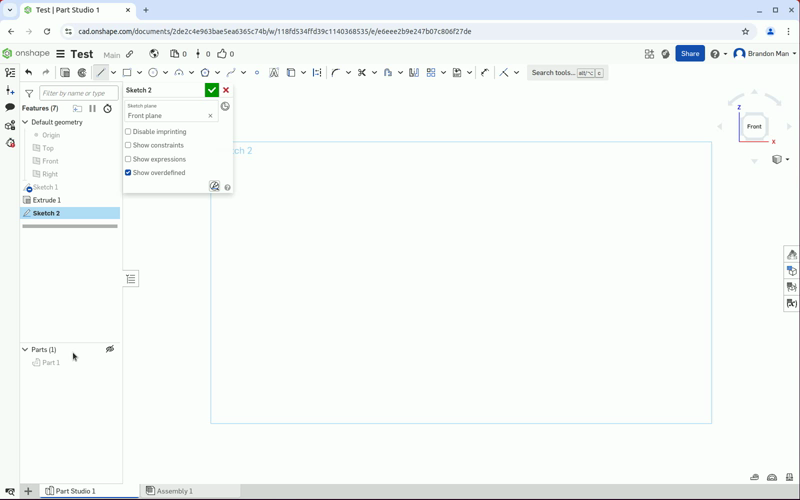
key_down(shift)
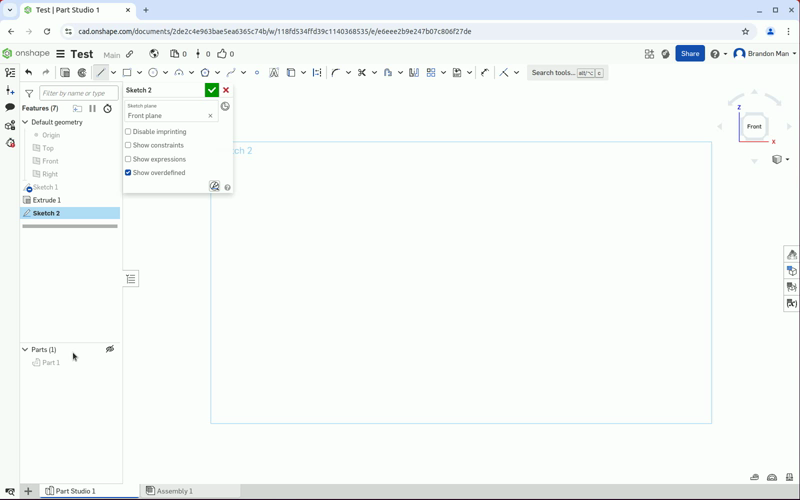
mouse_move(460, 198)
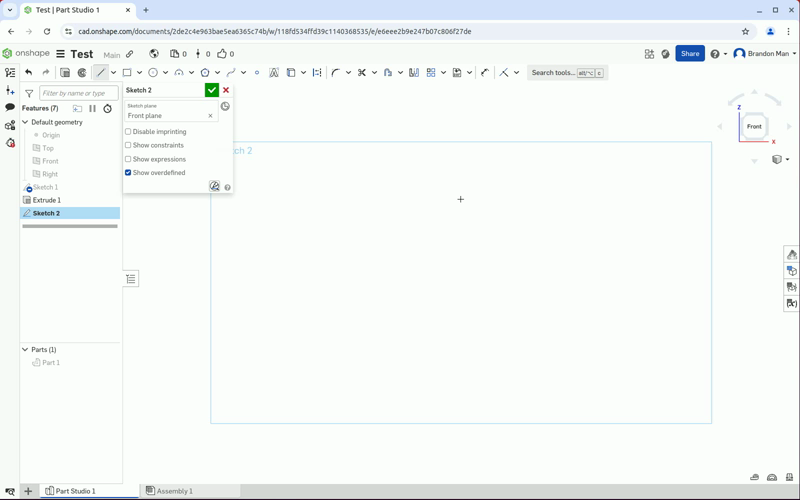
click(460, 198)
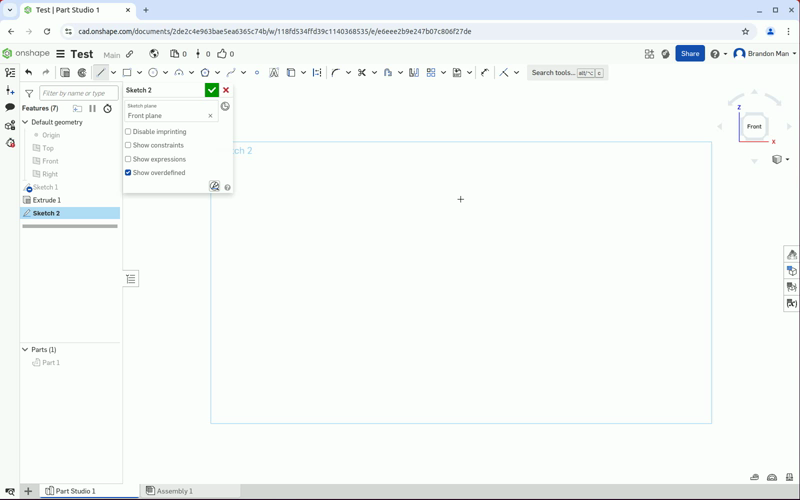
key_up(shift)
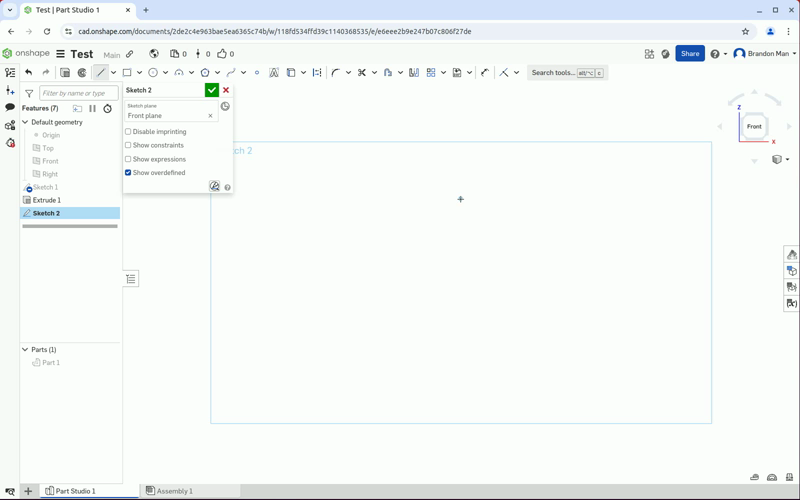
key_down(shift)
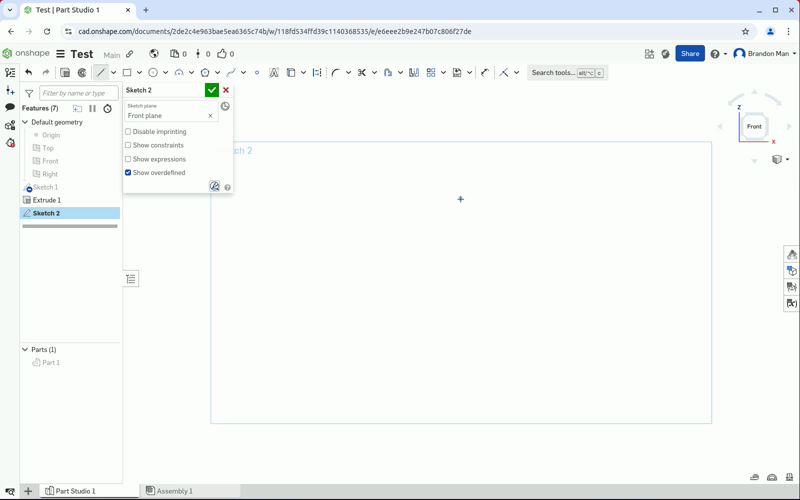
mouse_move(569, 198)
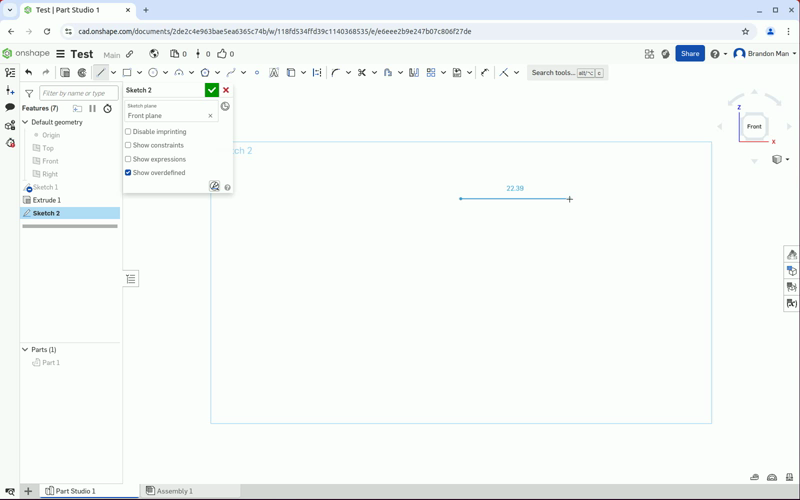
click(569, 198)
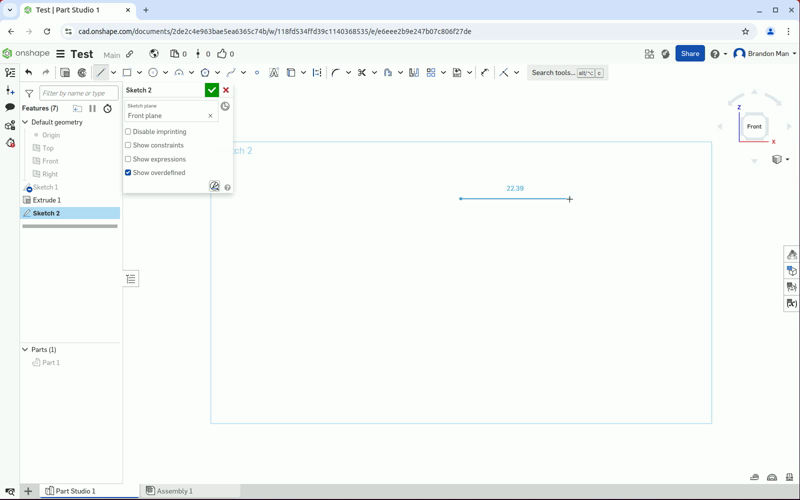
key_up(shift)
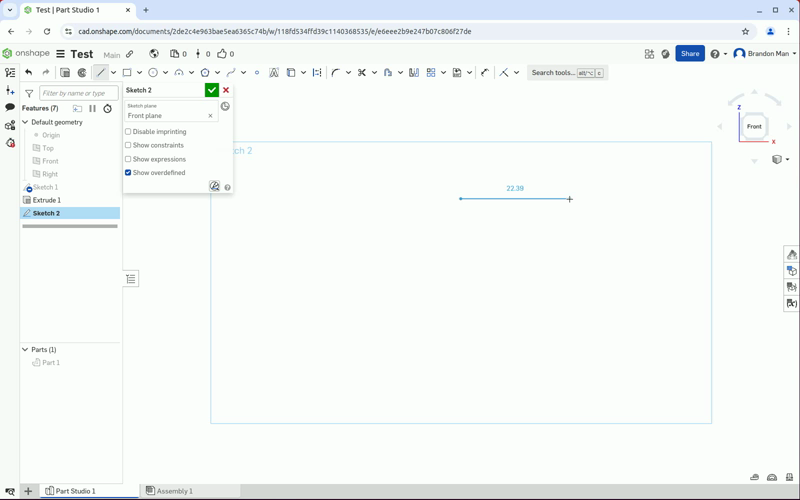
key_down(shift)
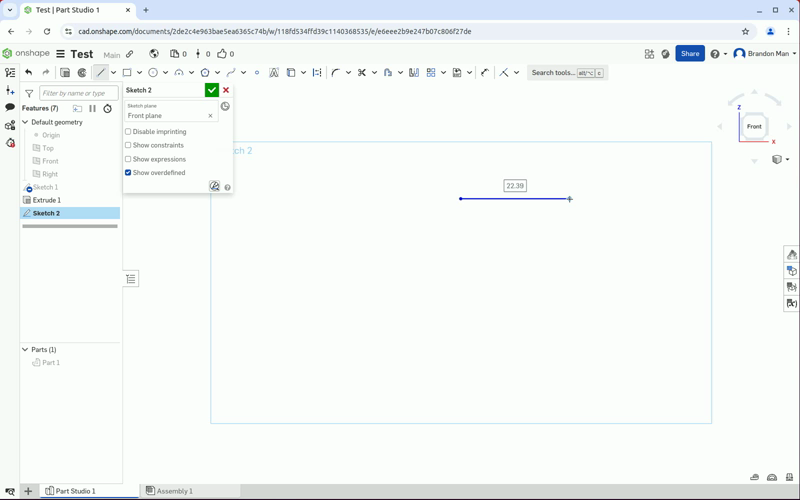
mouse_move(589, 198)
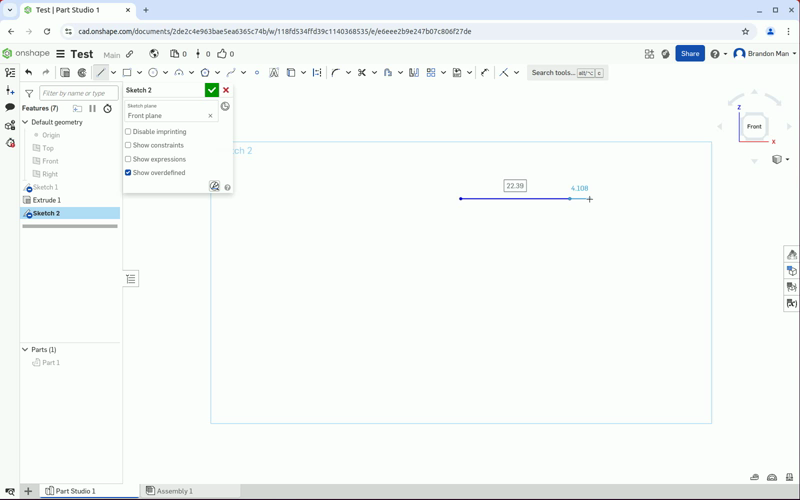
mouse_move(569, 197)
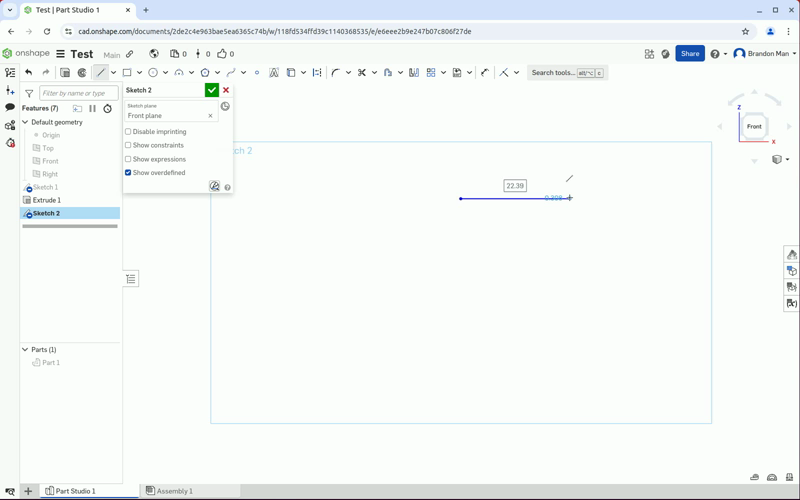
scroll(6)
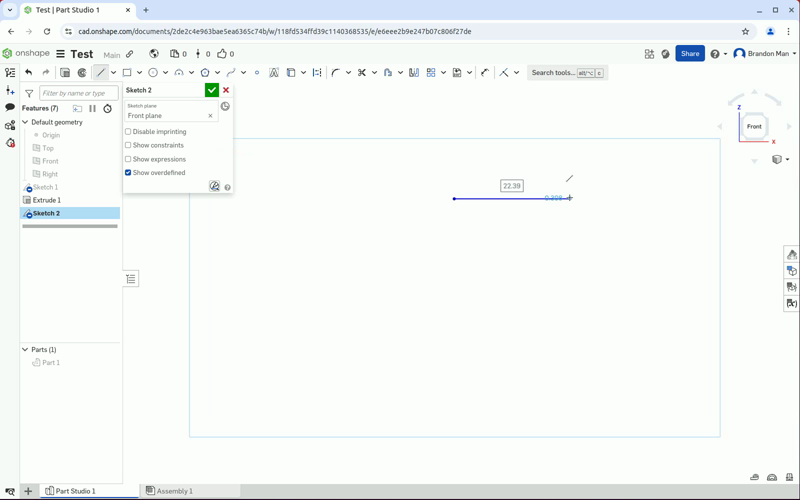
scroll(6)
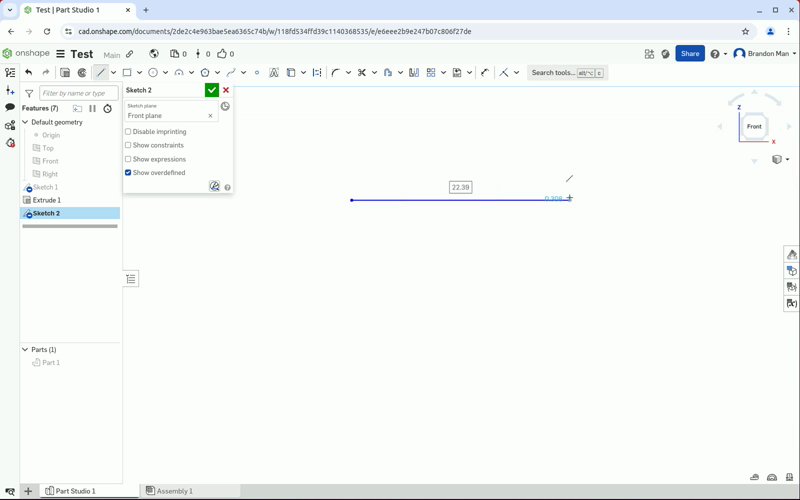
scroll(6)
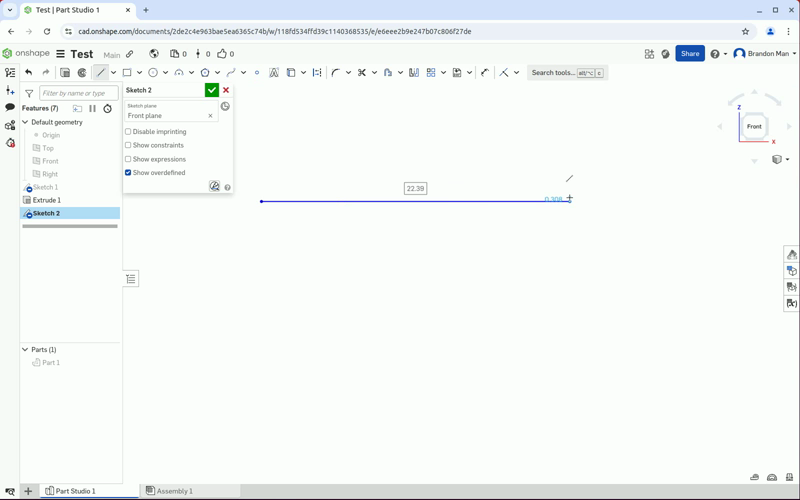
scroll(6)
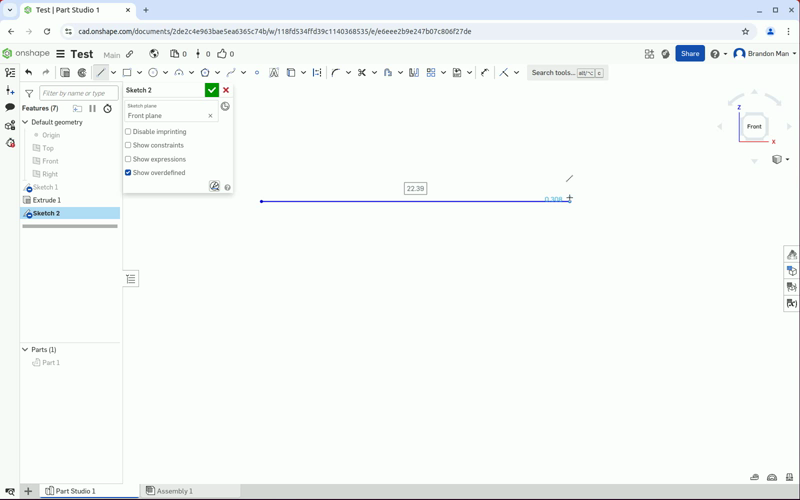
scroll(6)
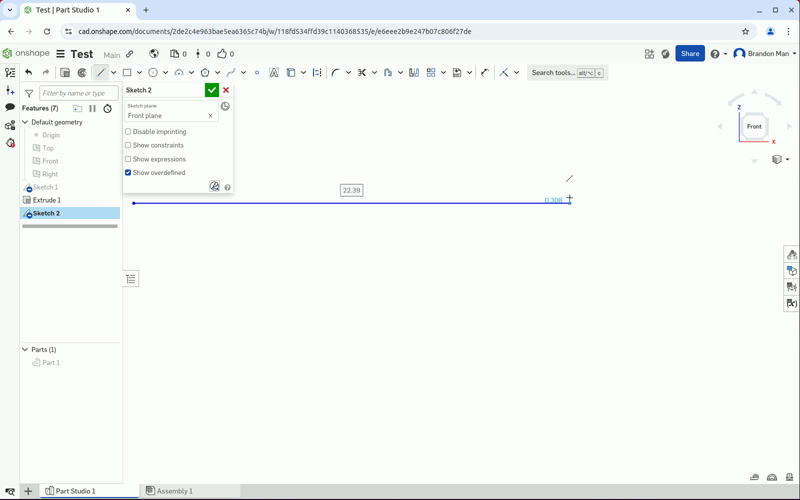
scroll(6)
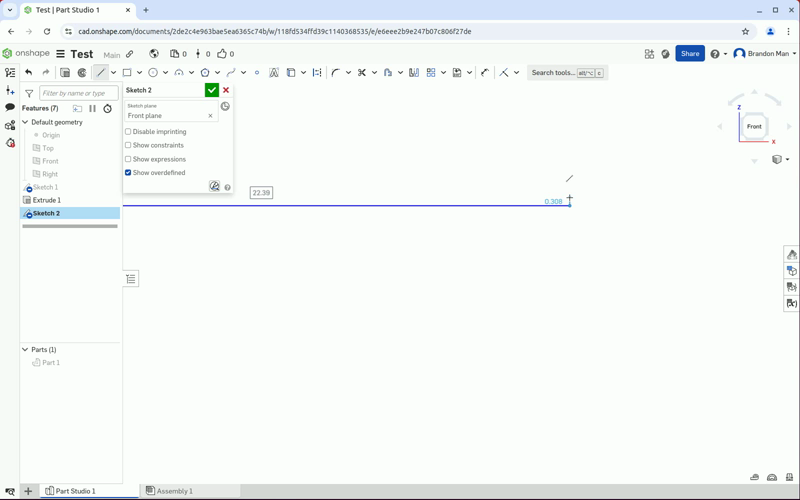
scroll(6)
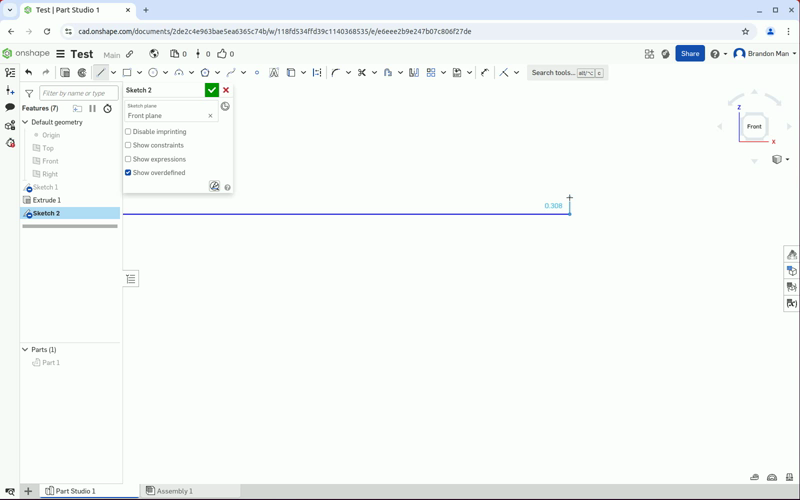
click(569, 197)
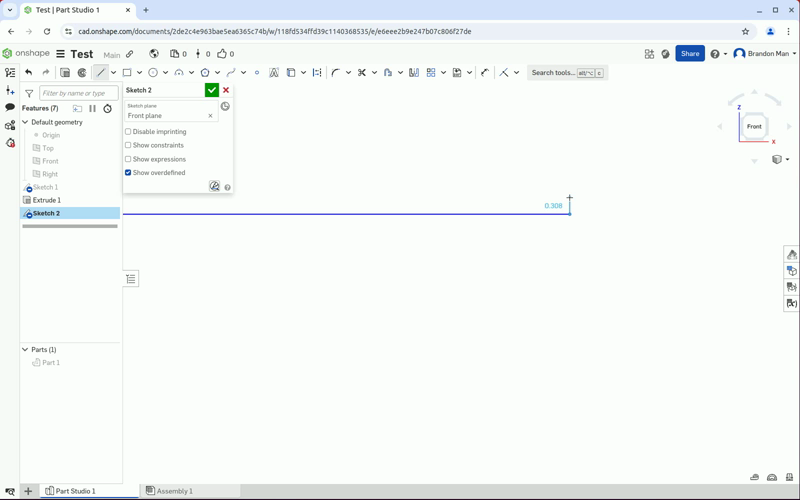
scroll(-6)
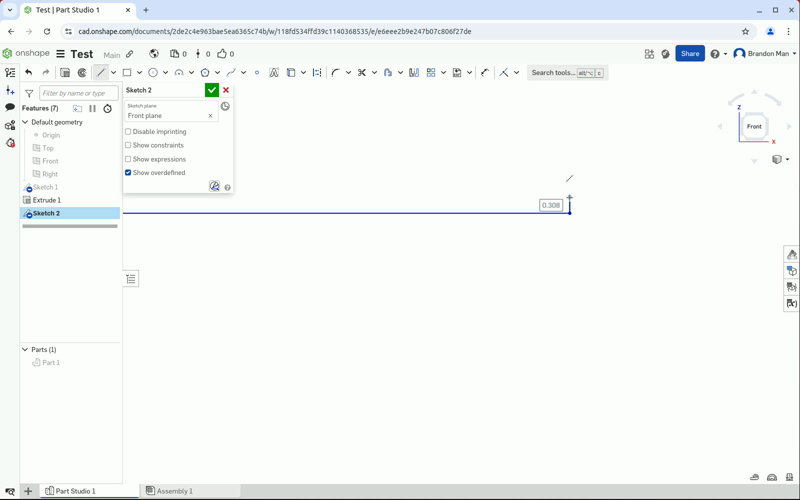
scroll(-6)
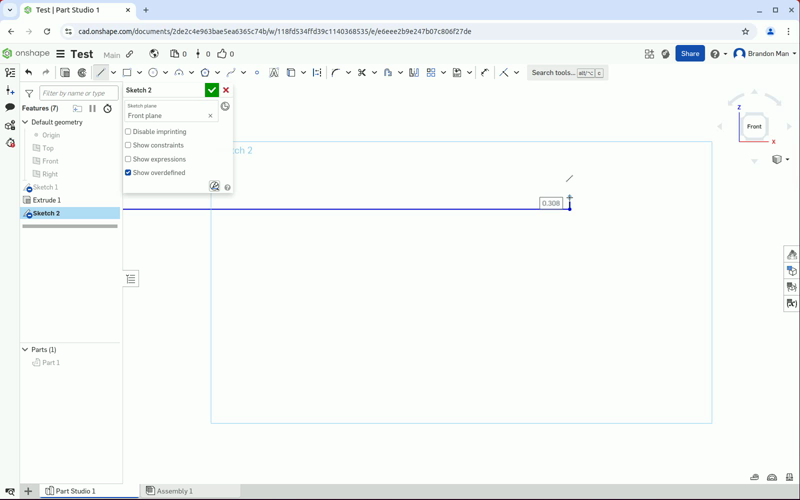
scroll(-6)
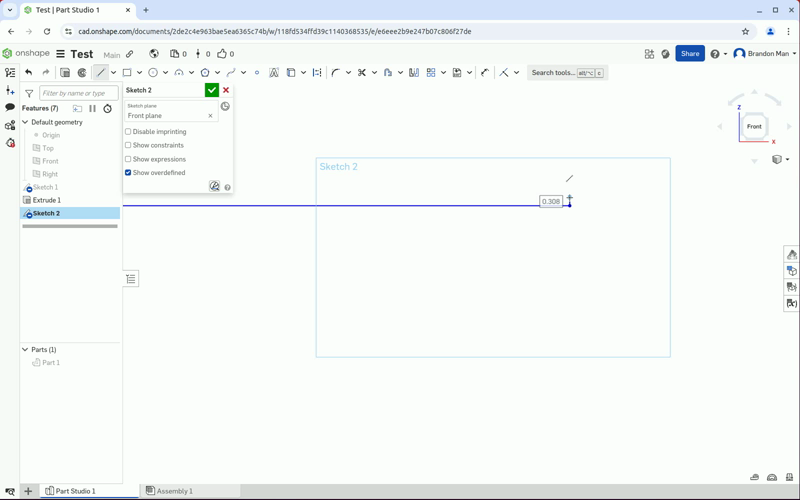
scroll(-6)
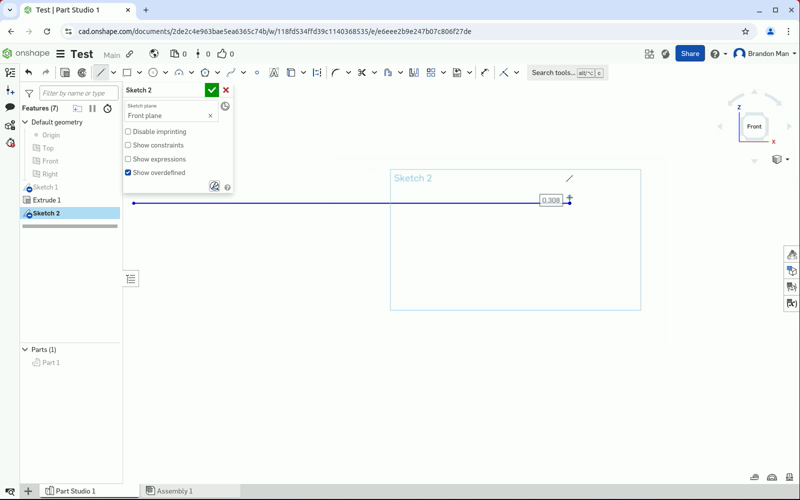
scroll(-6)
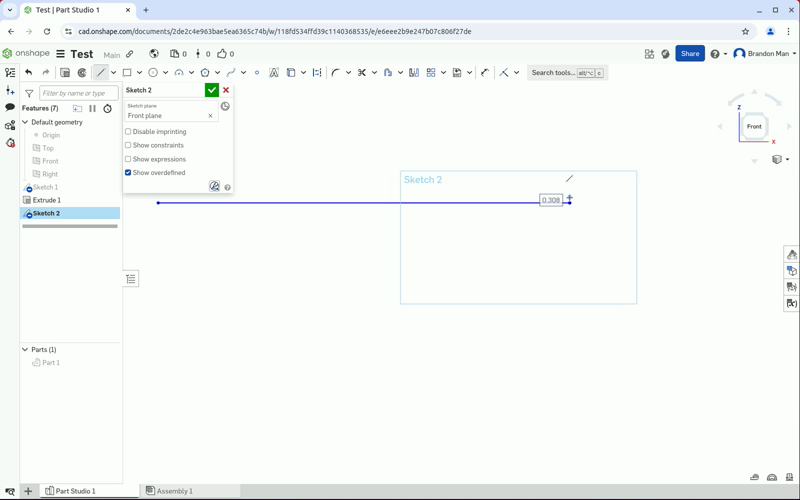
scroll(-6)
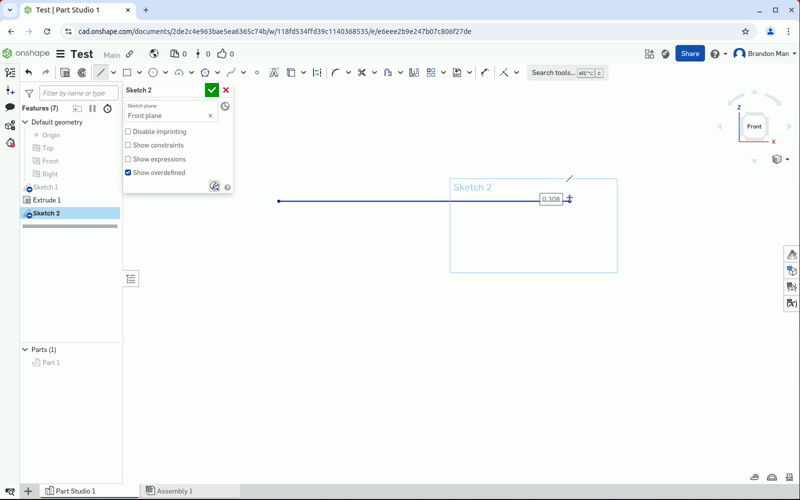
scroll(-6)
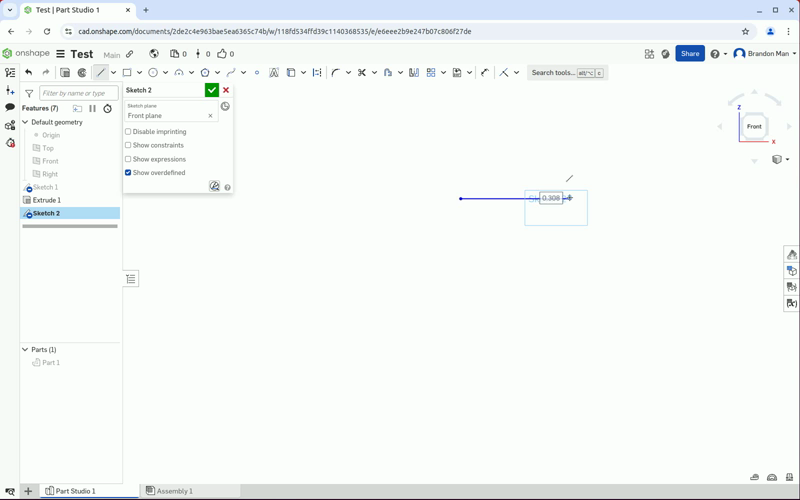
key_up(shift)
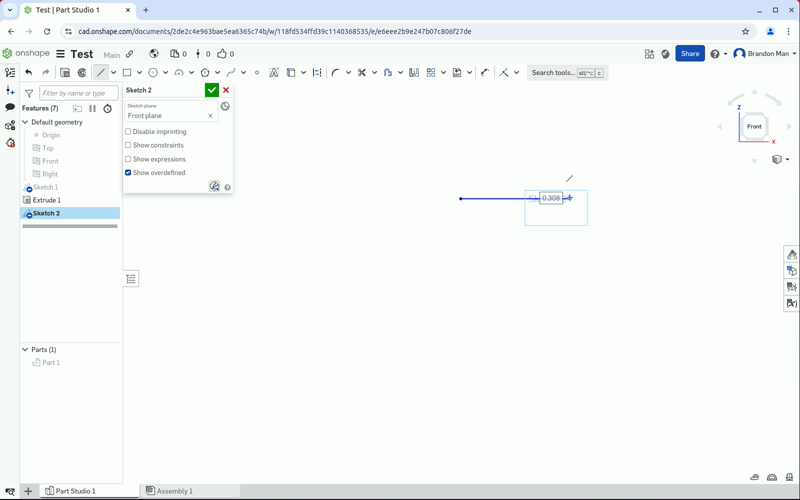
key_down(shift)
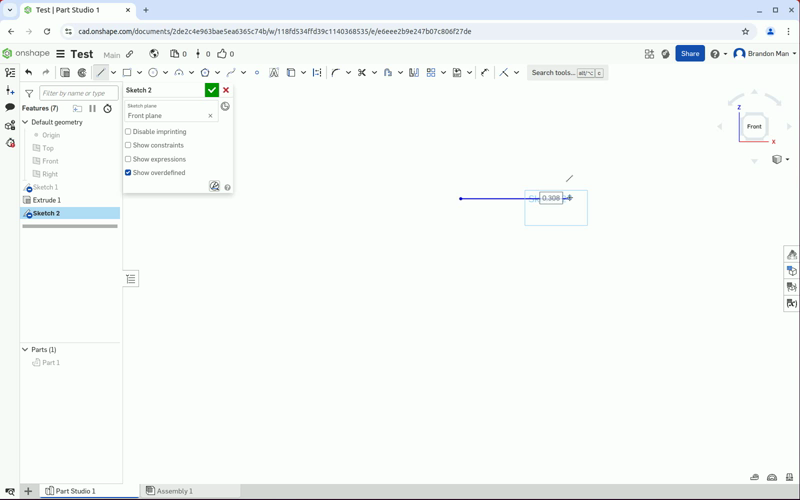
mouse_move(460, 197)
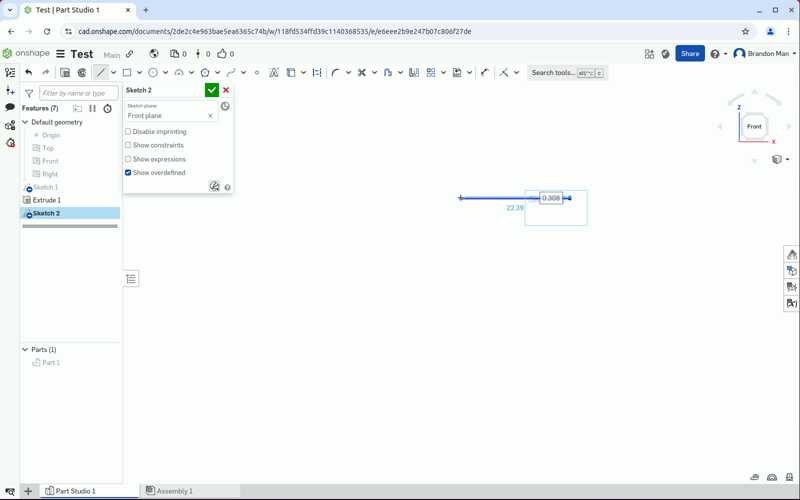
scroll(6)
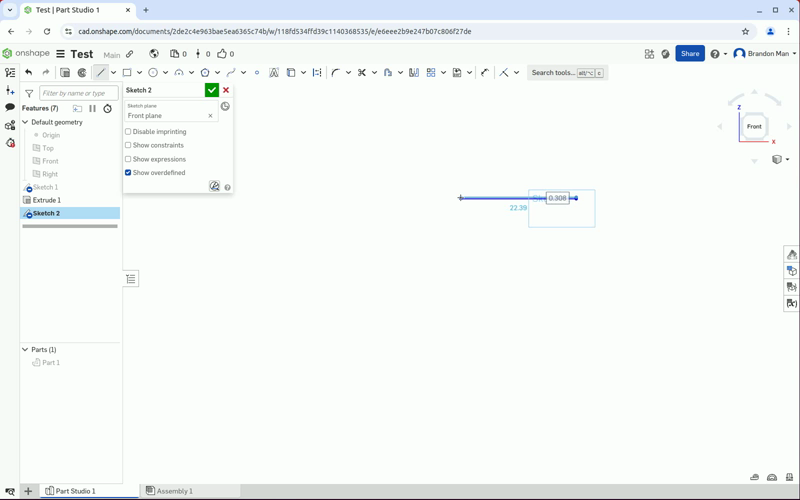
scroll(6)
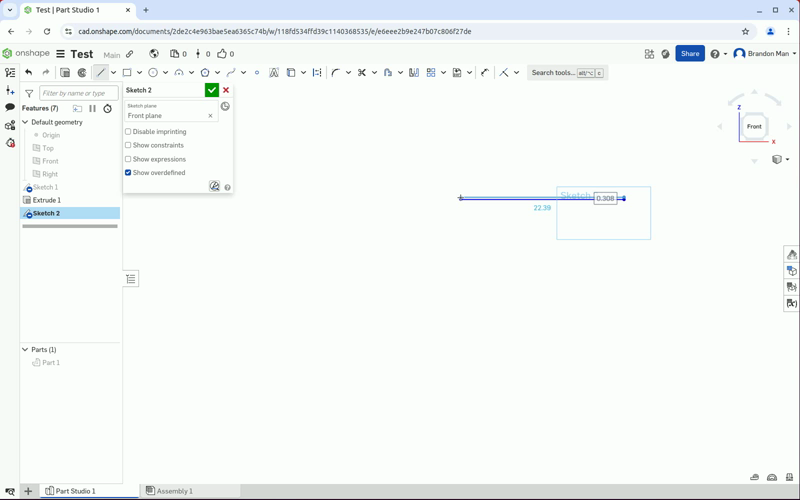
scroll(6)
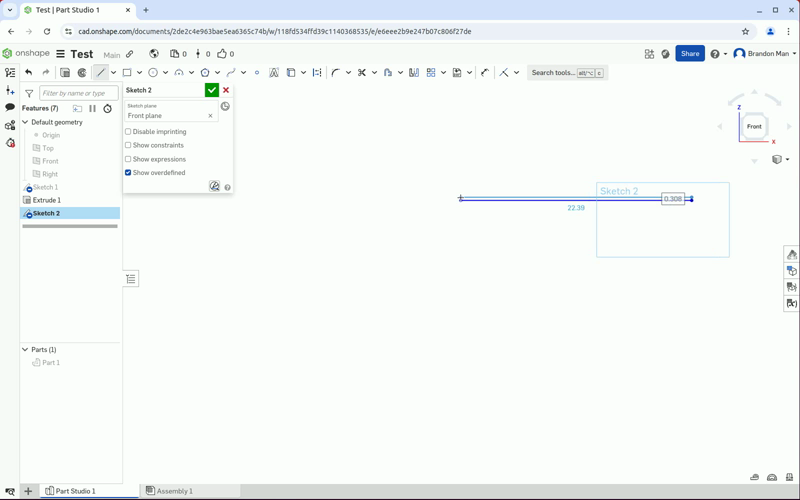
scroll(6)
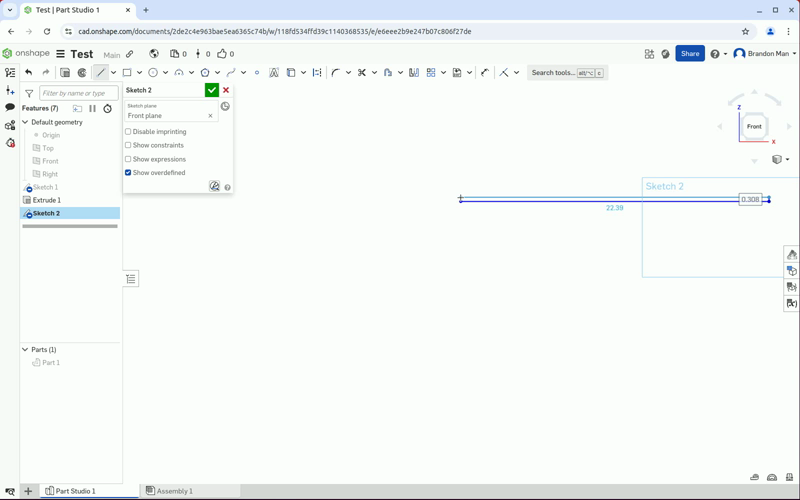
scroll(6)
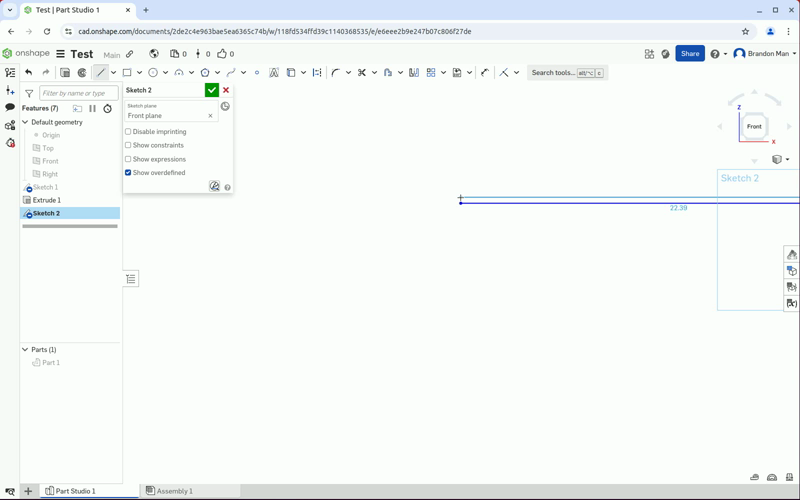
scroll(6)
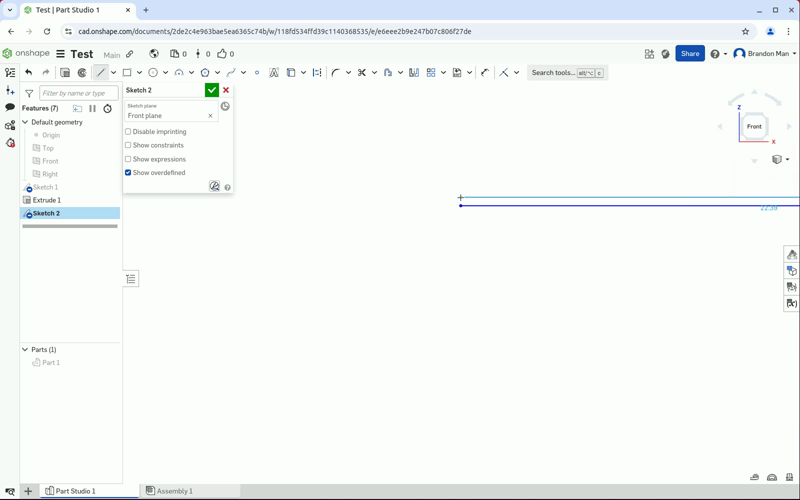
scroll(6)
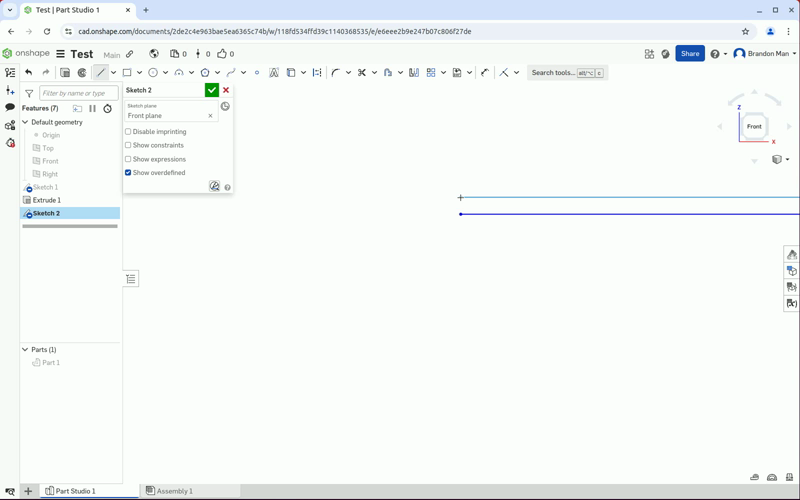
click(460, 197)
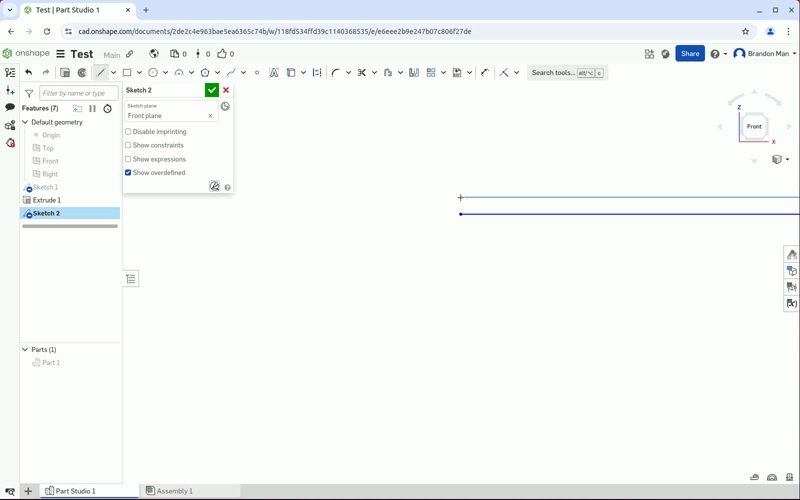
scroll(-6)
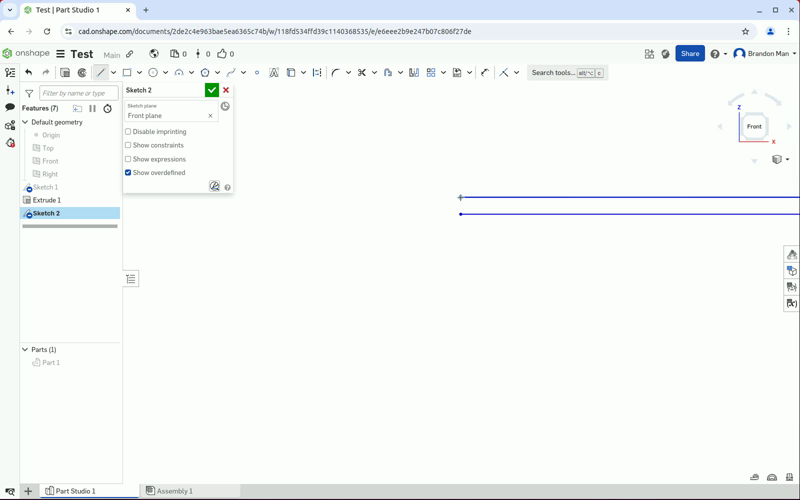
scroll(-6)
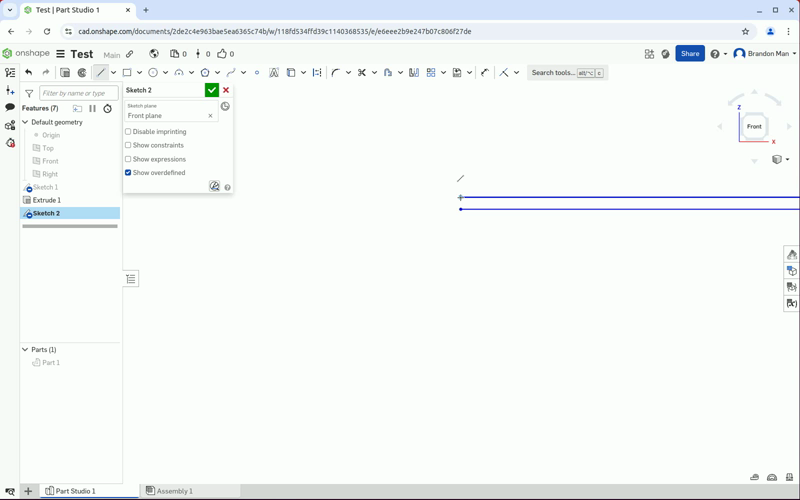
scroll(-6)
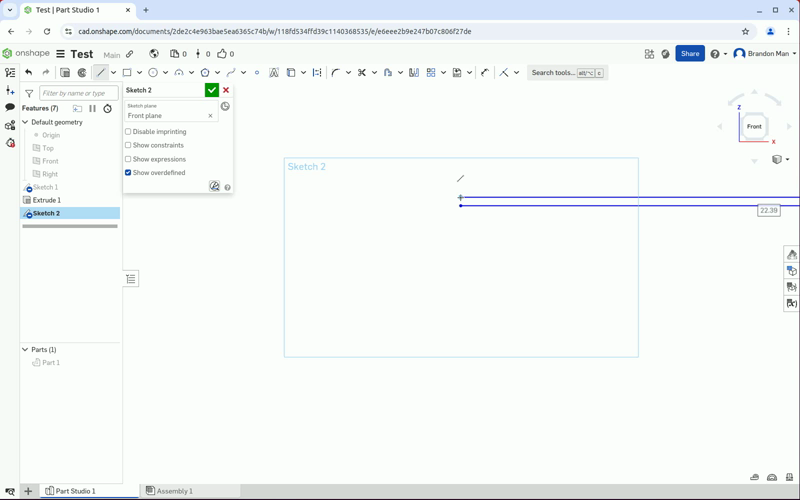
scroll(-6)
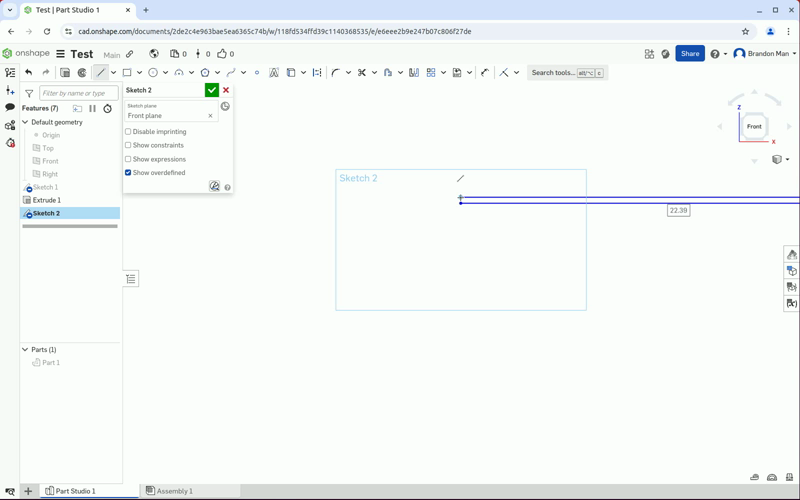
scroll(-6)
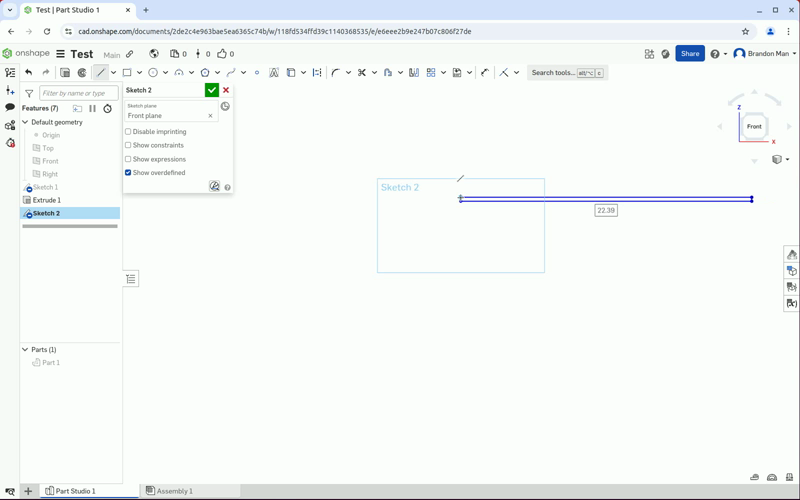
scroll(-6)
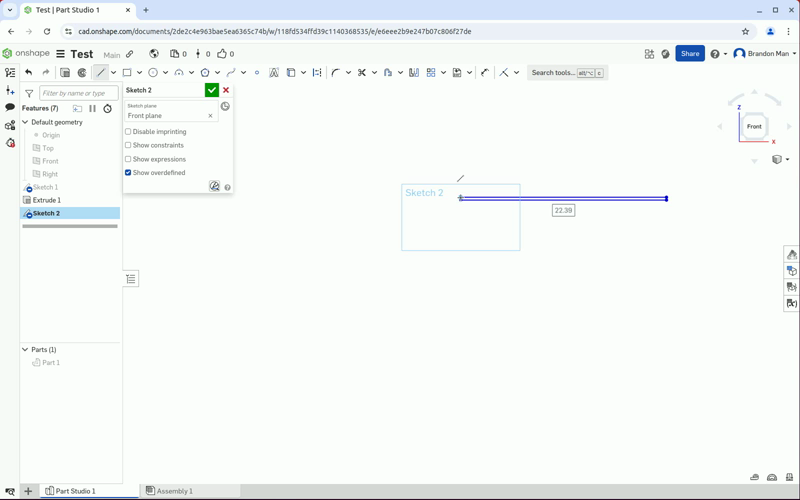
scroll(-6)
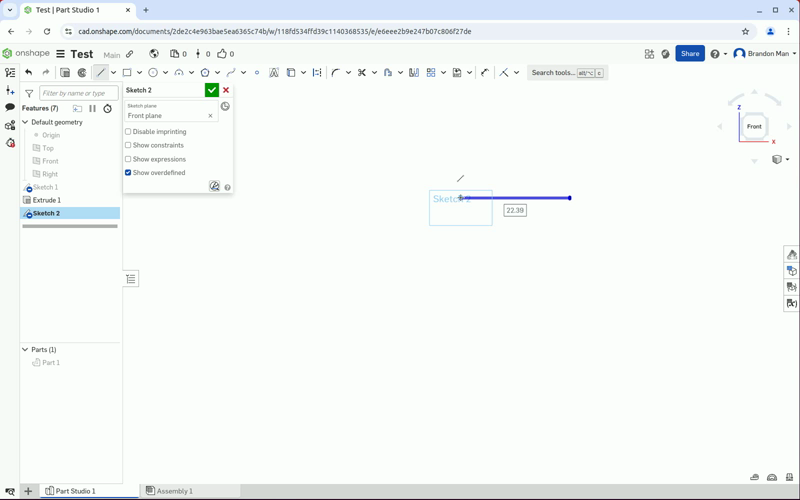
key_up(shift)
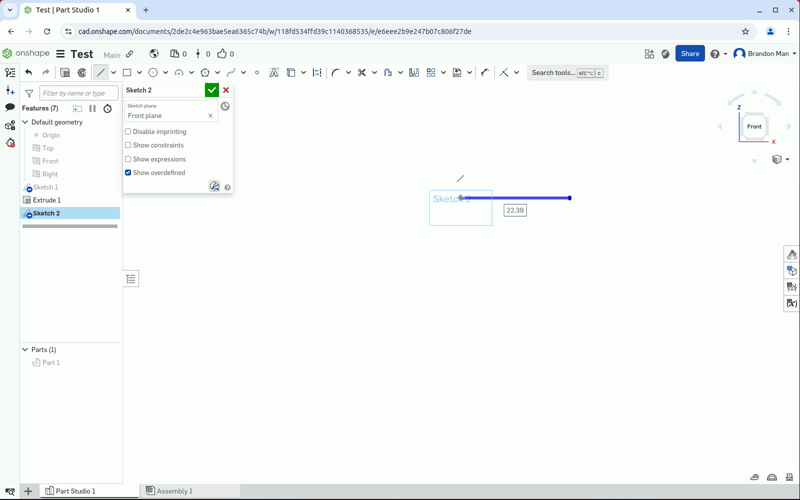
mouse_move(490, 197)
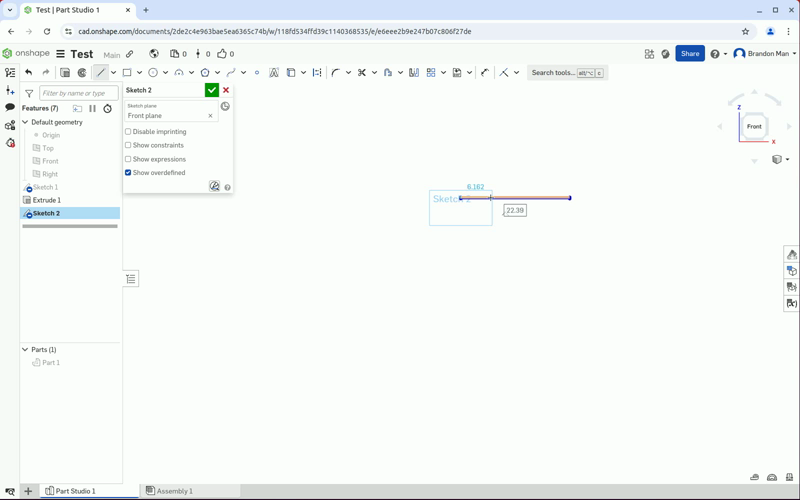
key_down(shift)
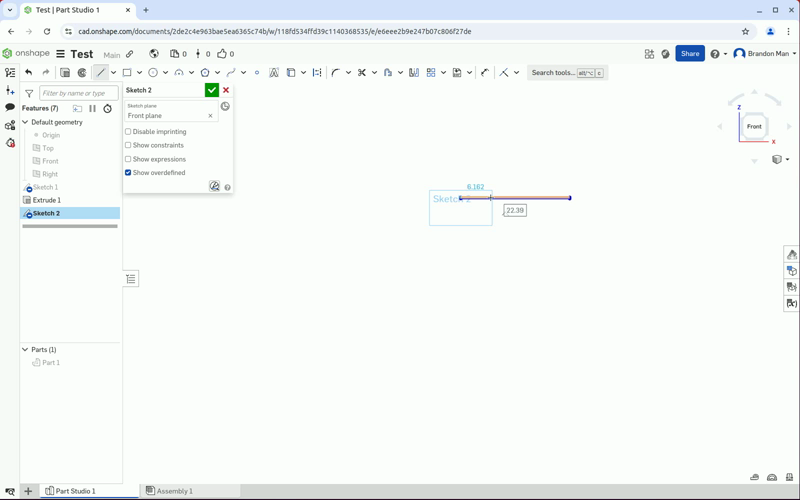
mouse_move(460, 198)
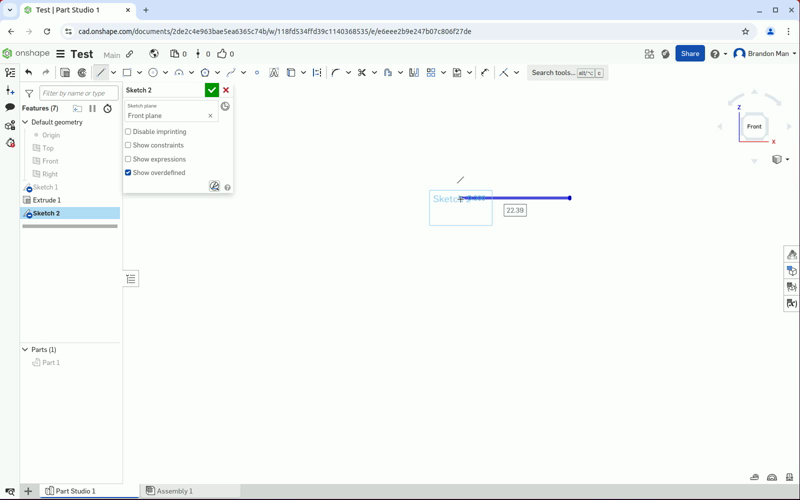
scroll(6)
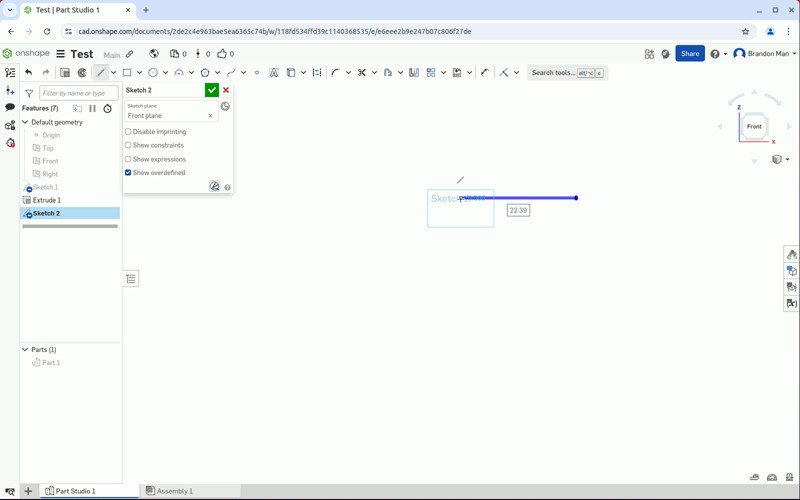
scroll(6)
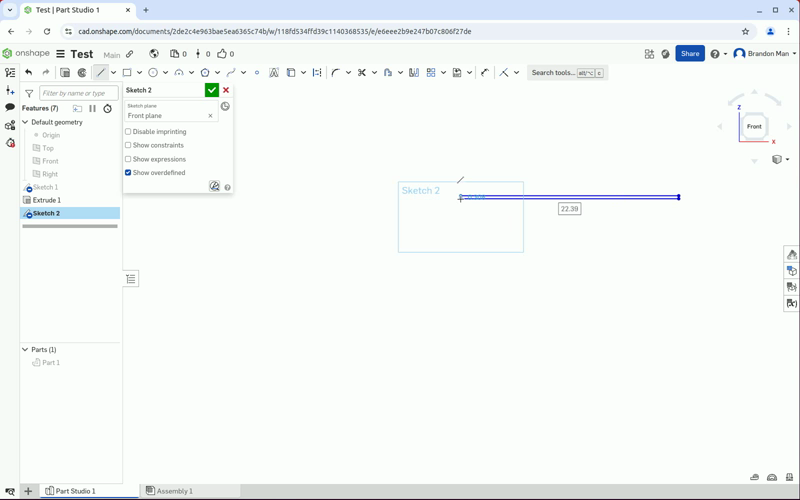
scroll(6)
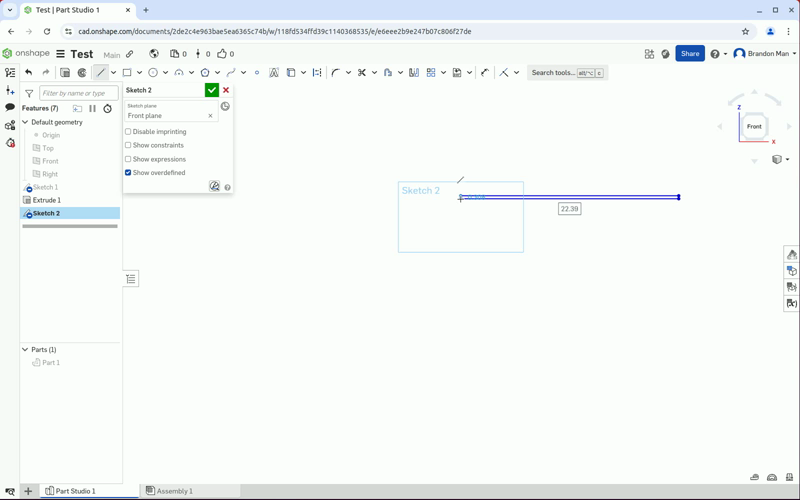
scroll(6)
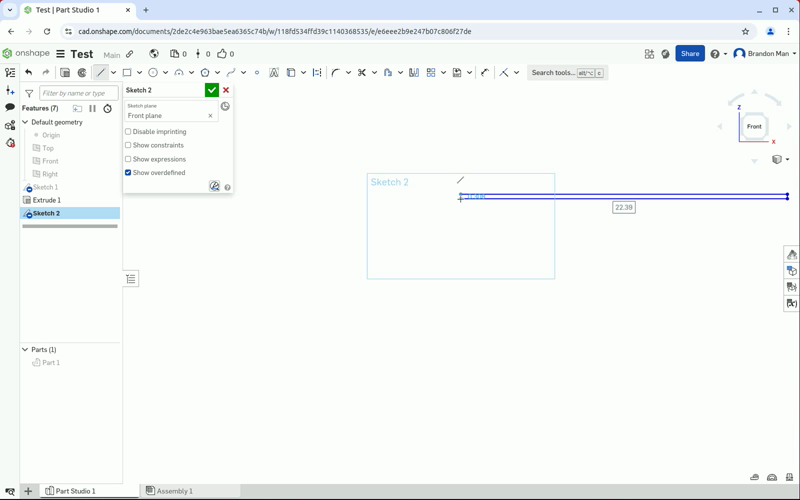
scroll(6)
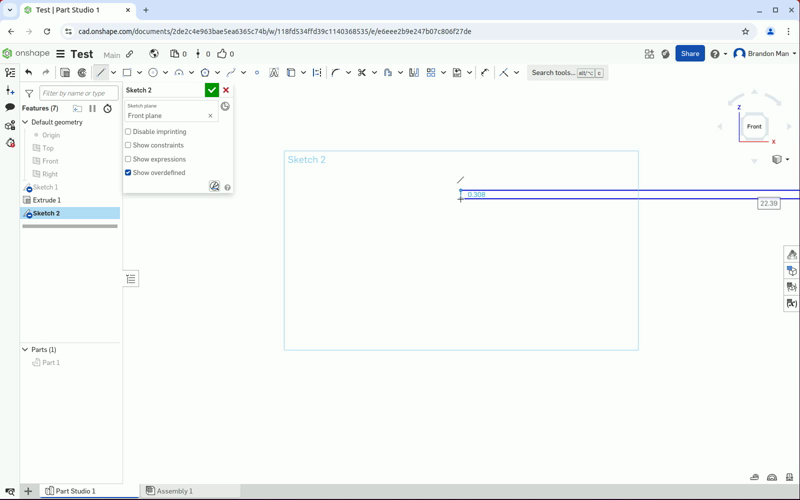
scroll(6)
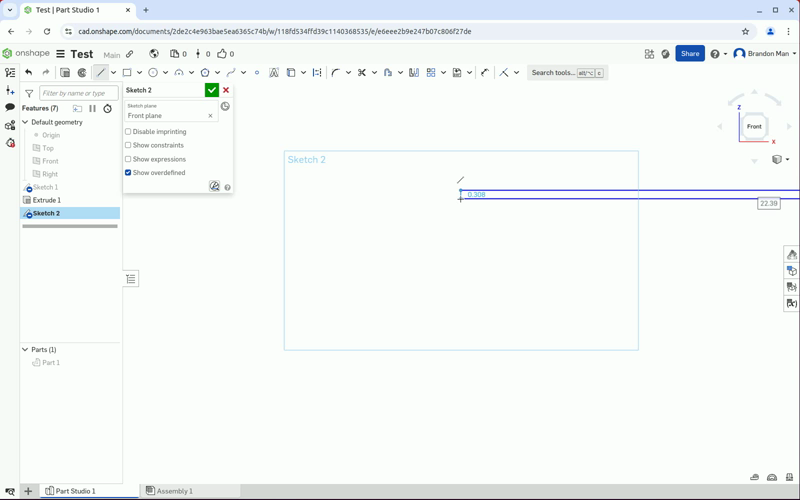
scroll(6)
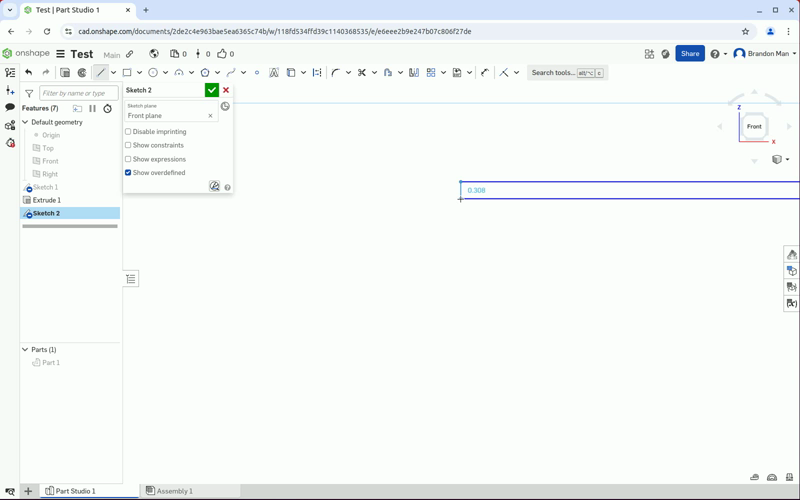
key_up(shift)
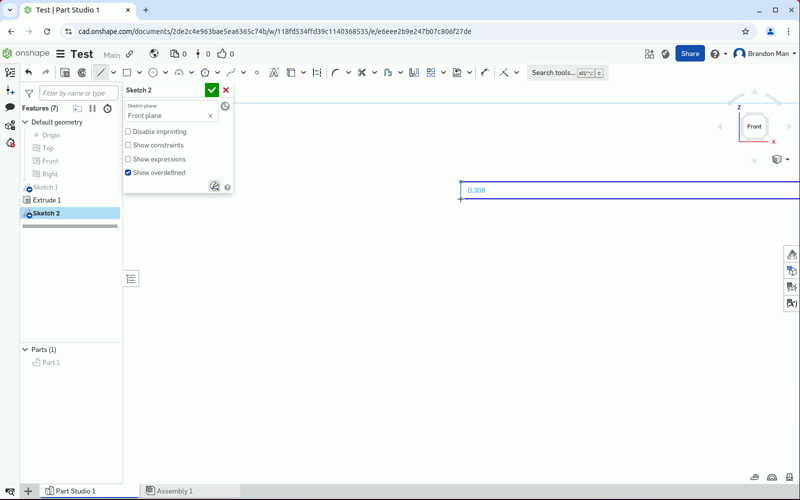
click(460, 198)
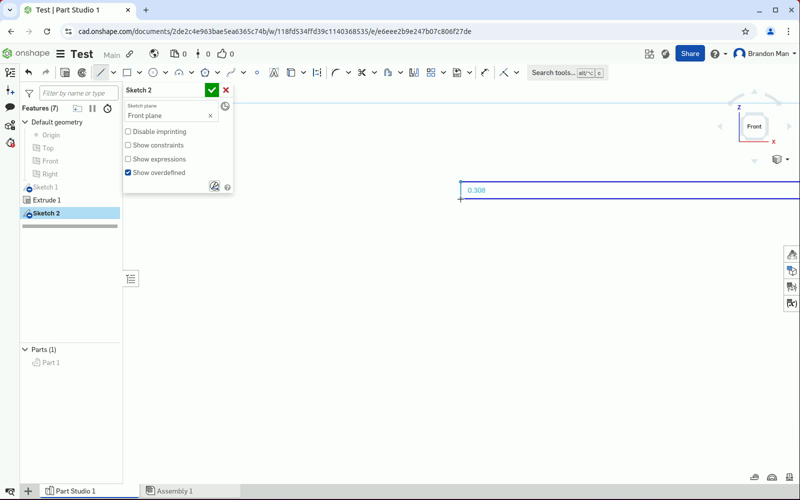
scroll(-6)
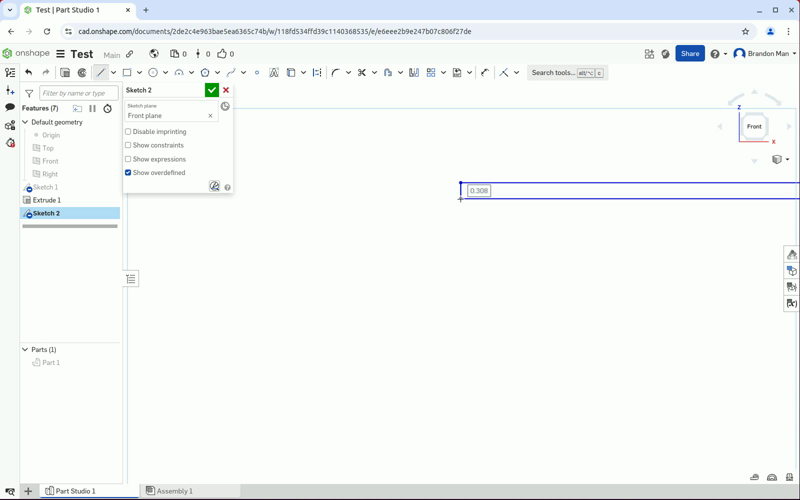
scroll(-6)
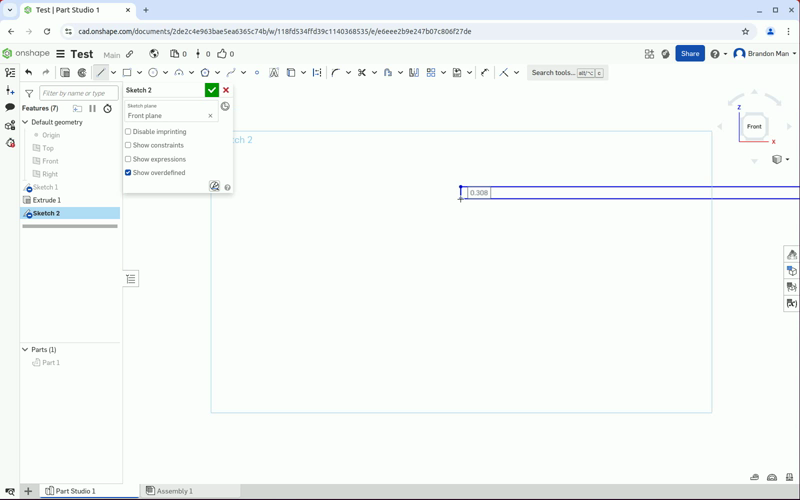
scroll(-6)
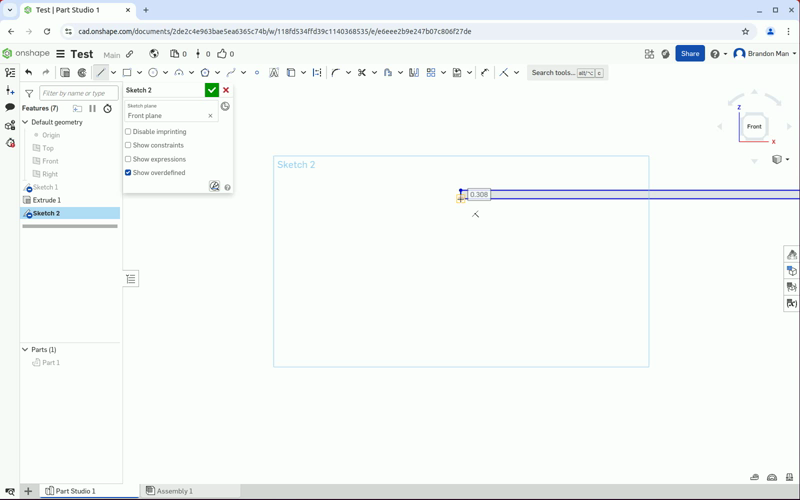
scroll(-6)
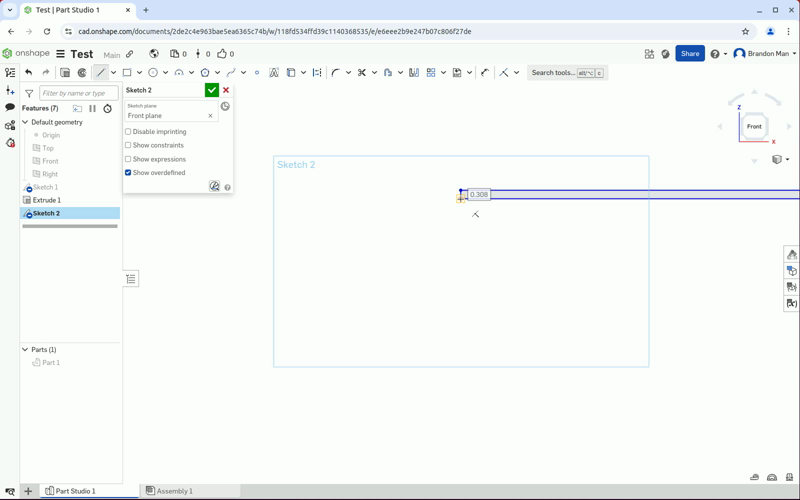
scroll(-6)
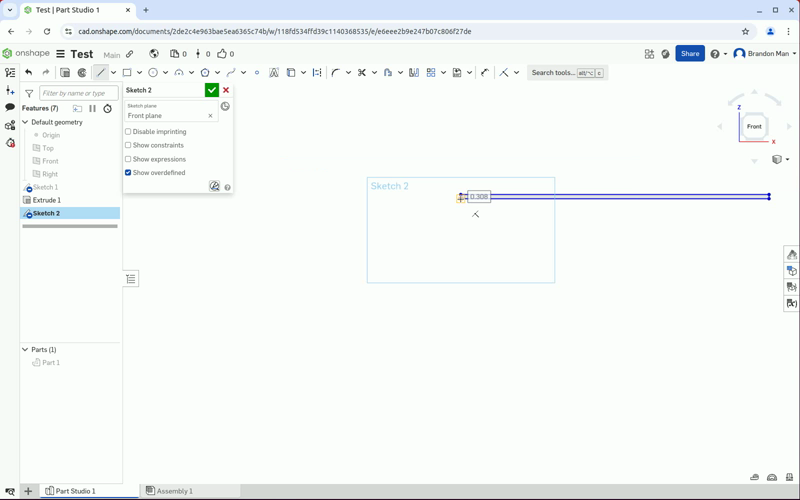
scroll(-6)
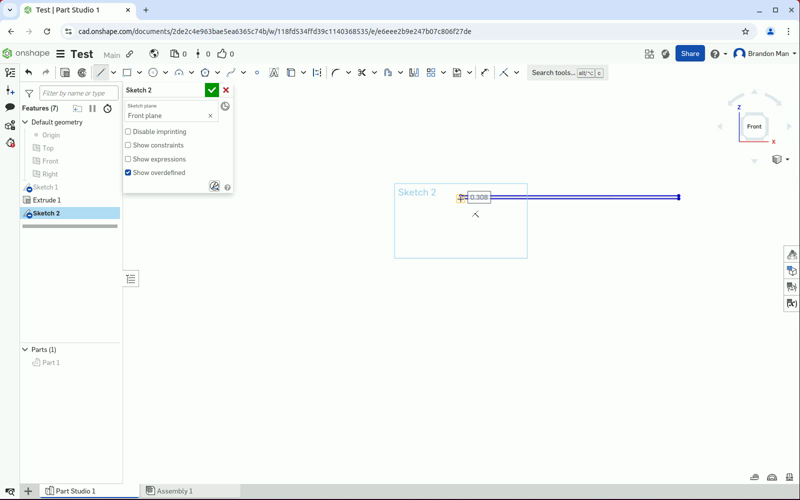
scroll(-6)
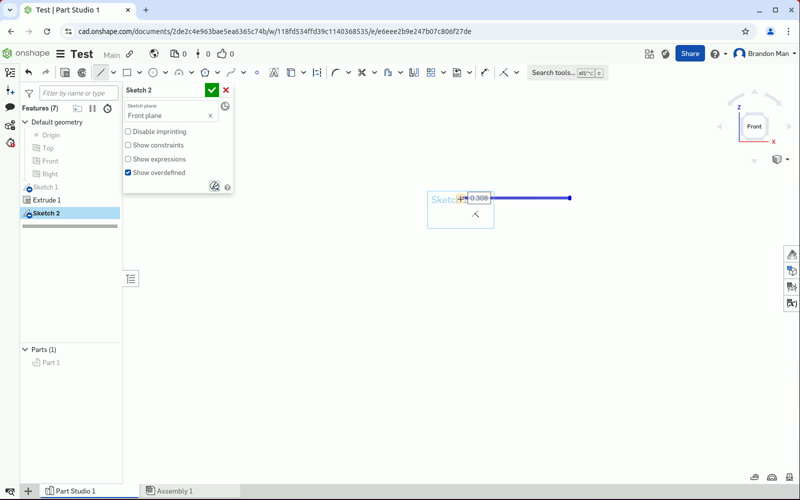
key(esc)
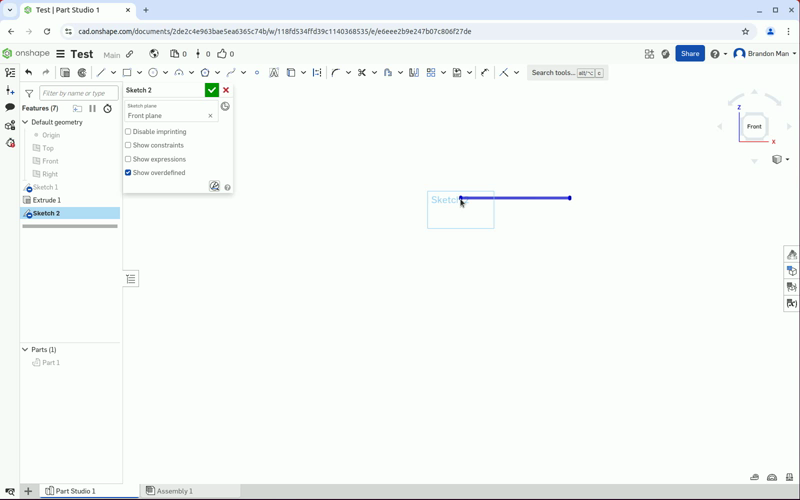
mouse_move(568, 197)
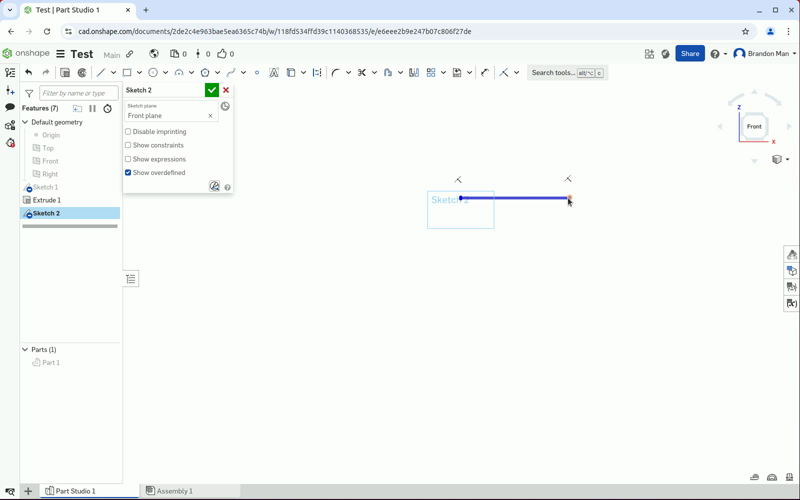
scroll(6)
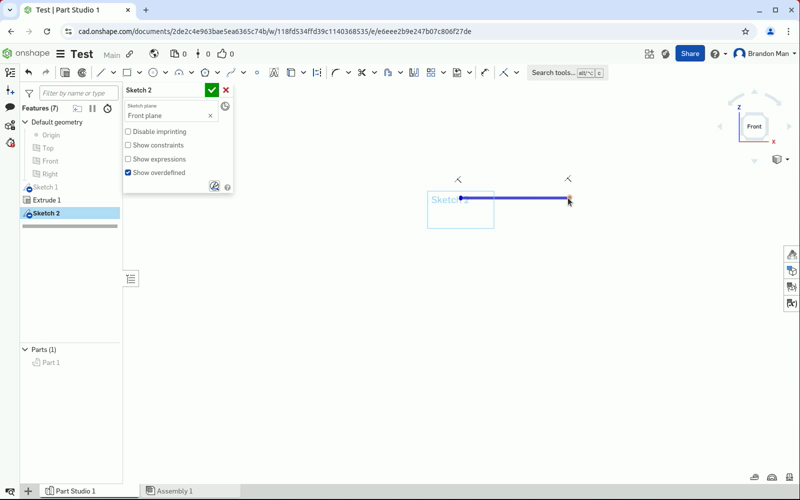
scroll(6)
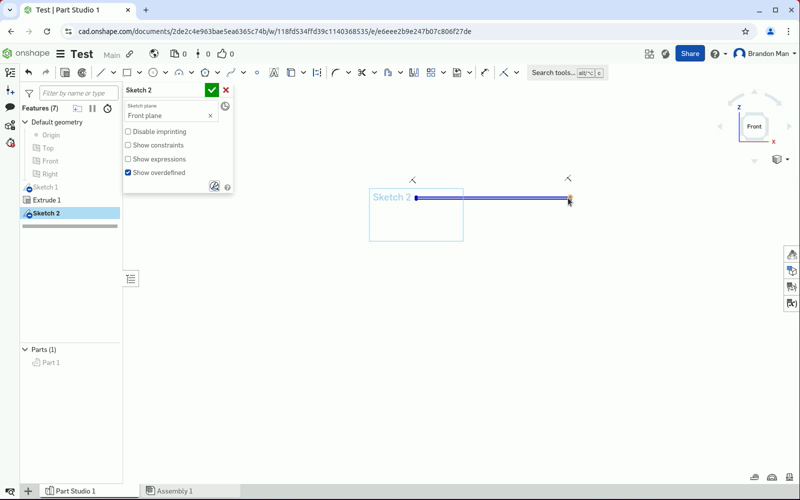
scroll(6)
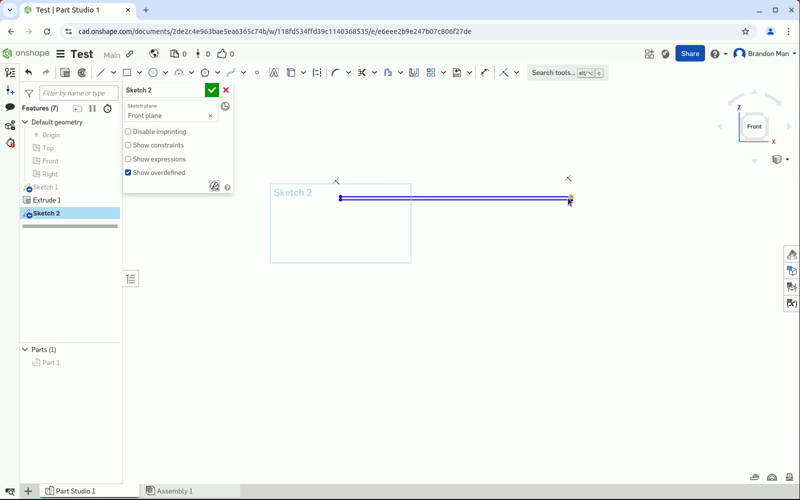
scroll(6)
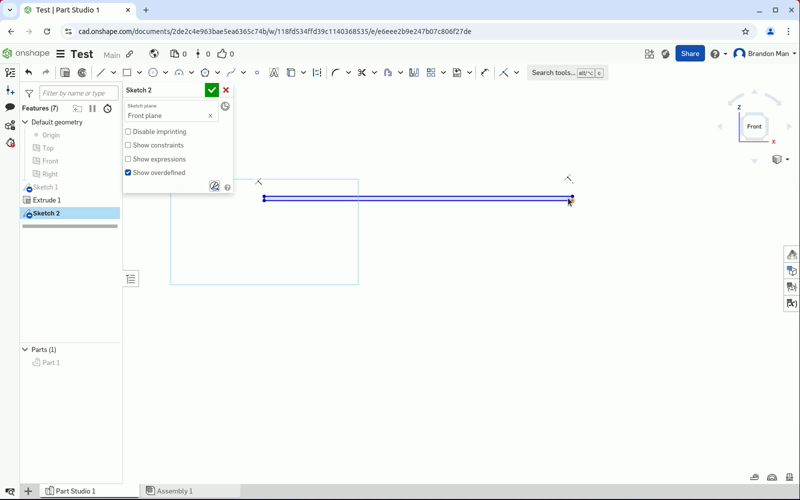
scroll(6)
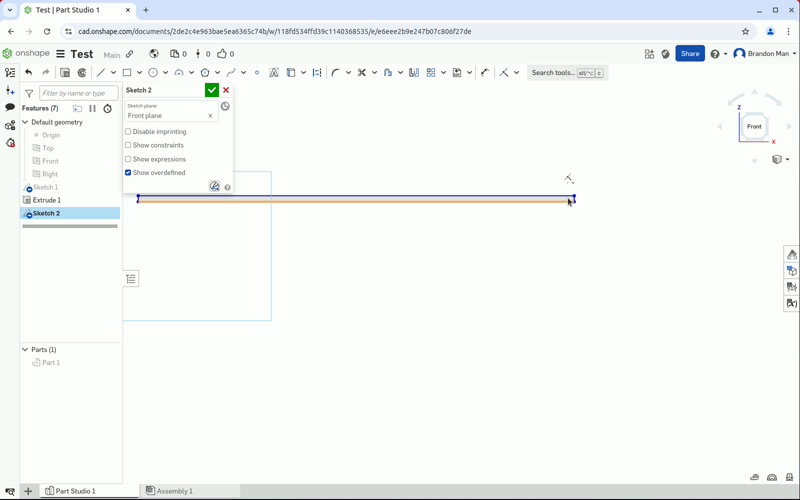
scroll(6)
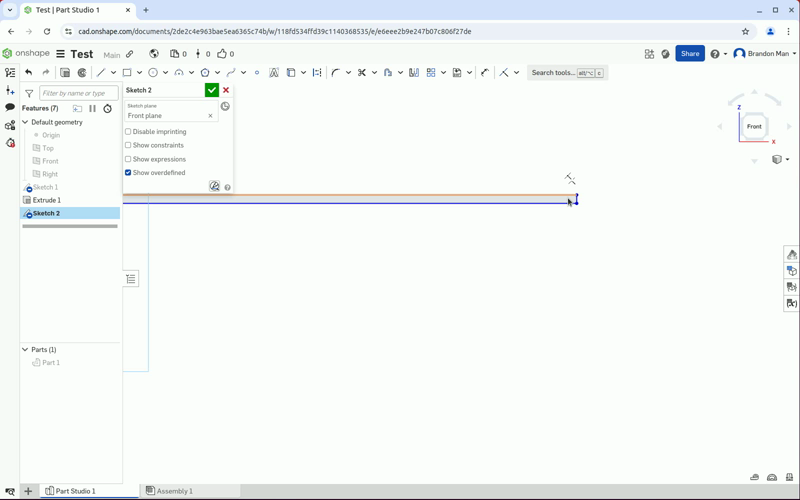
scroll(6)
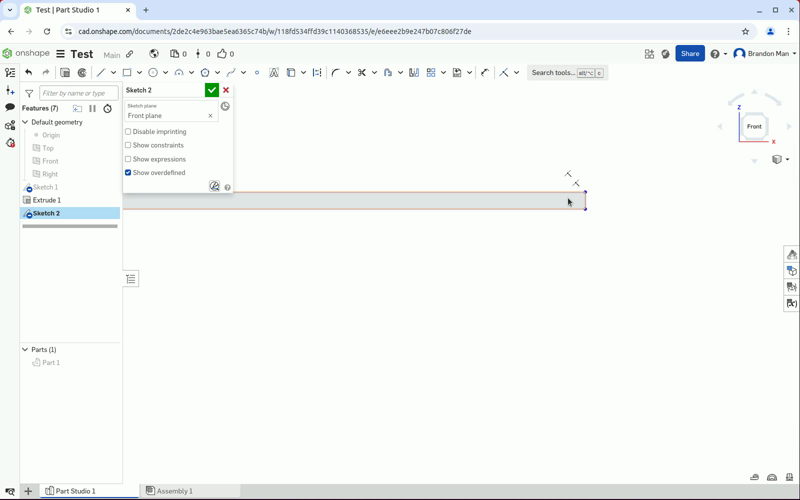
click(568, 197)
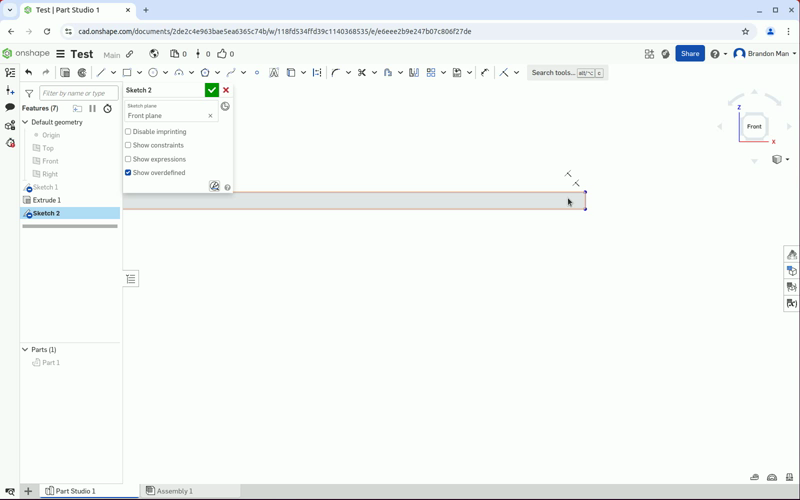
scroll(-6)
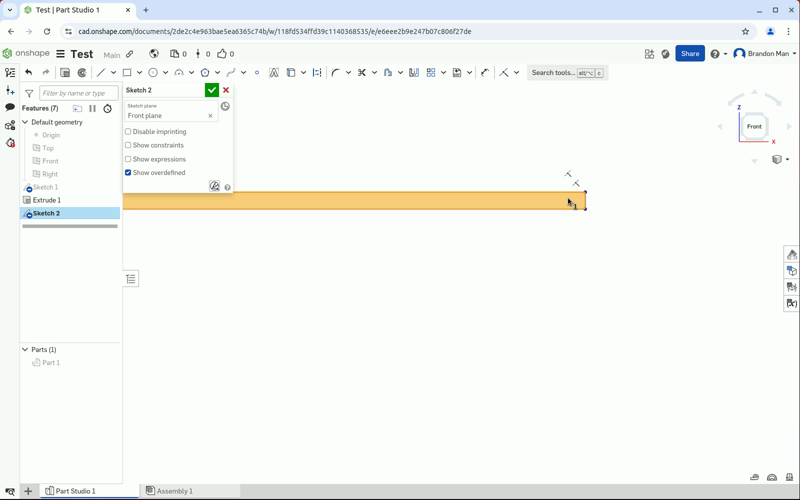
scroll(-6)
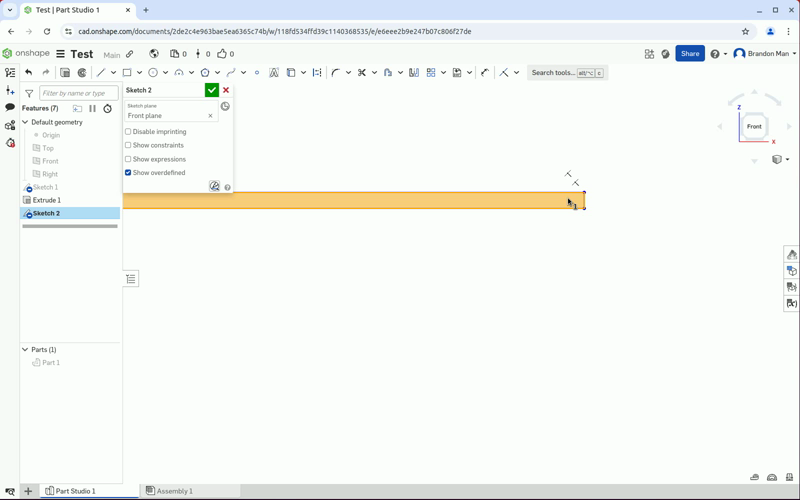
scroll(-6)
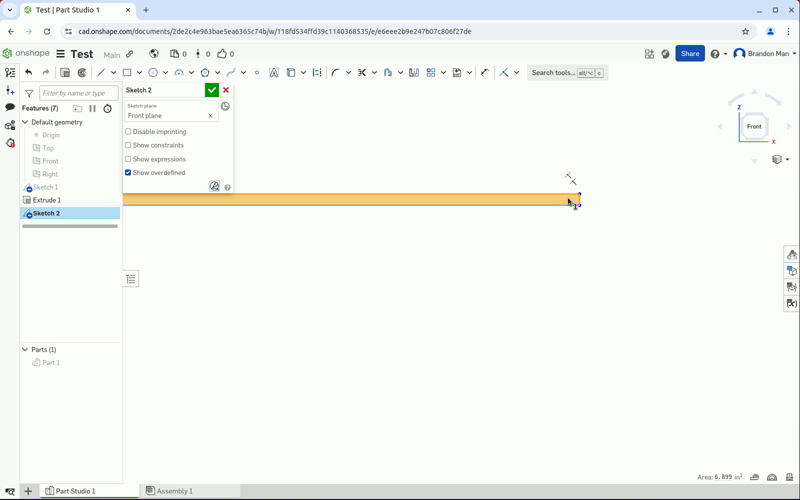
scroll(-6)
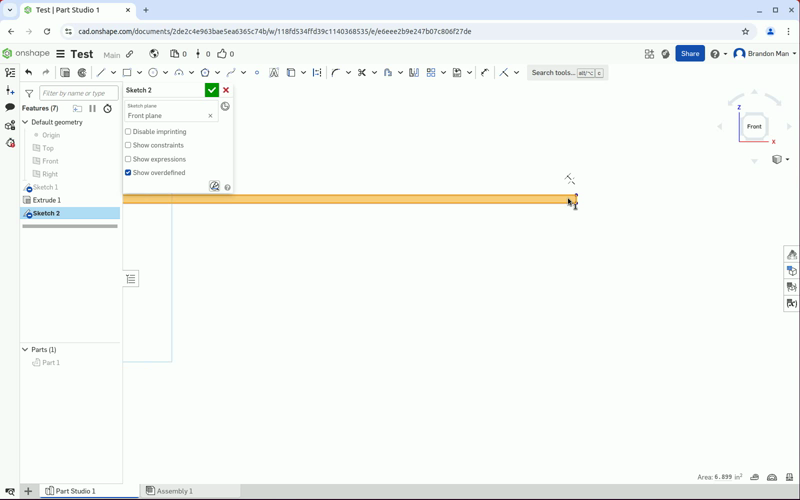
scroll(-6)
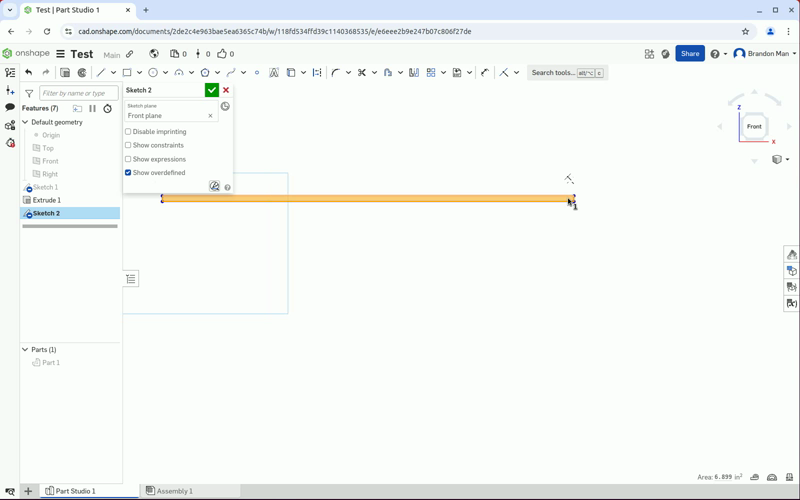
scroll(-6)
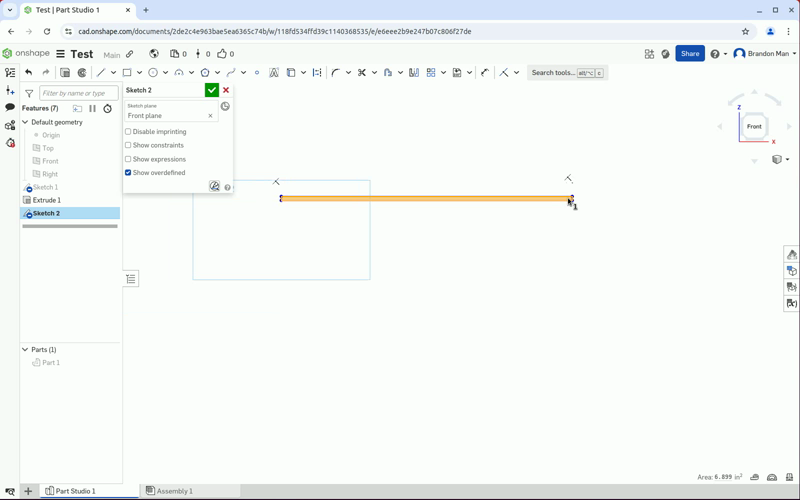
scroll(-6)
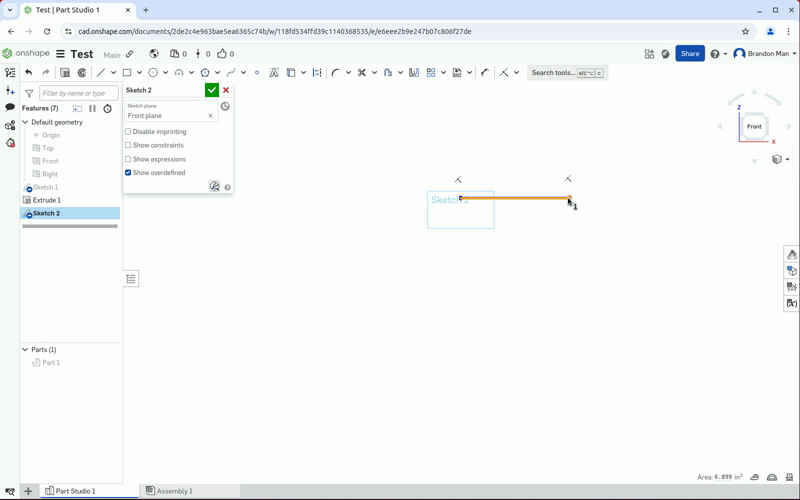
mouse_move(73, 352)
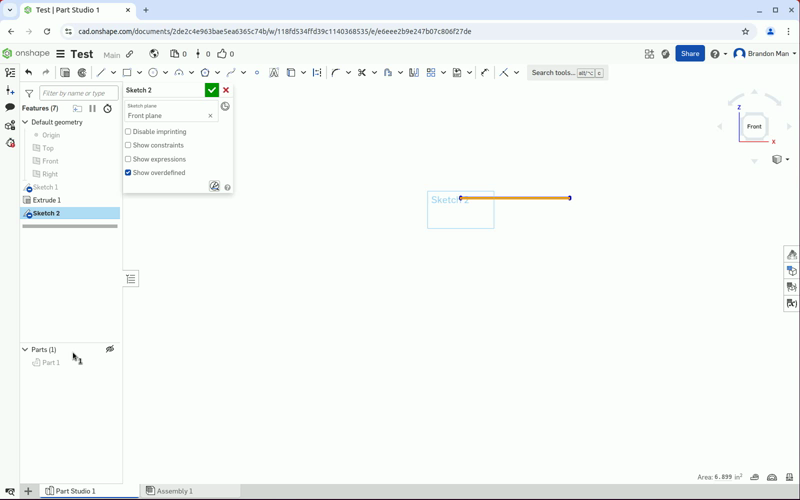
key(shift+y)
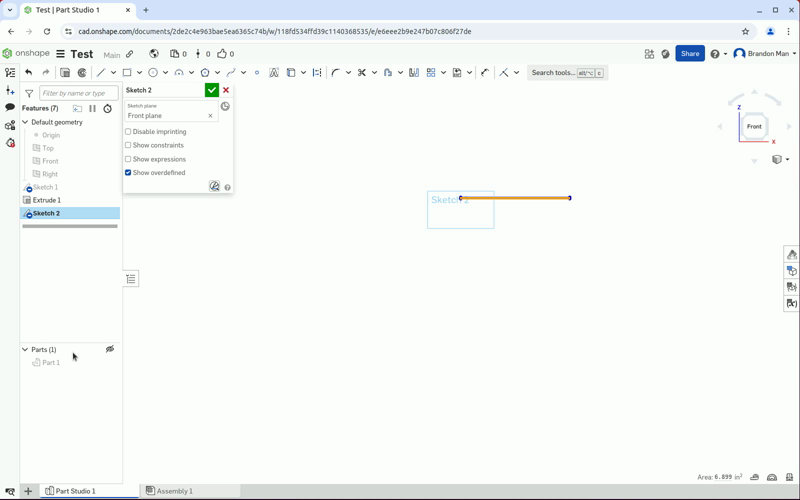
key(shift+e)
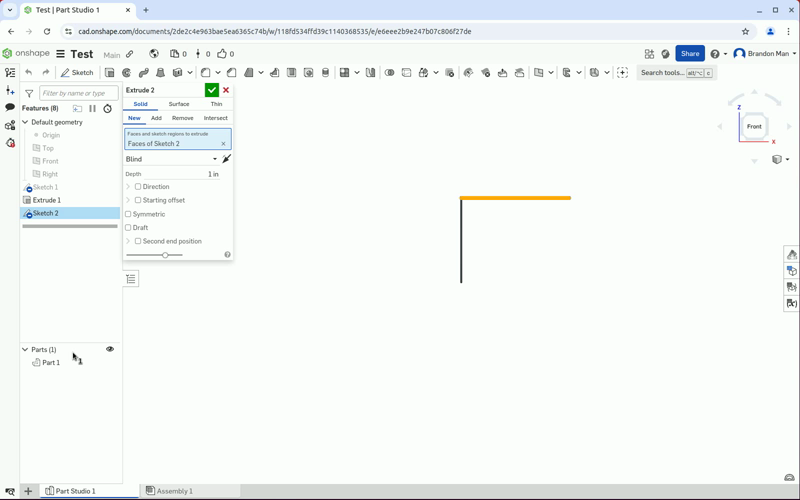
mouse_move(143, 106)
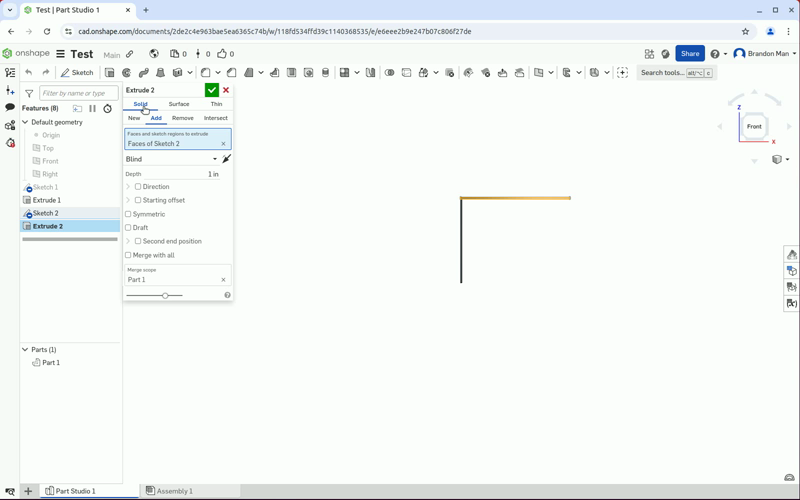
click(143, 106)
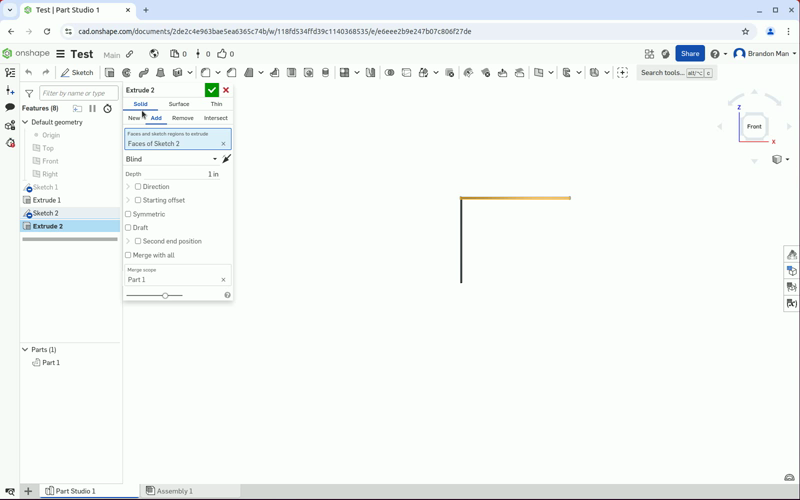
mouse_move(137, 120)
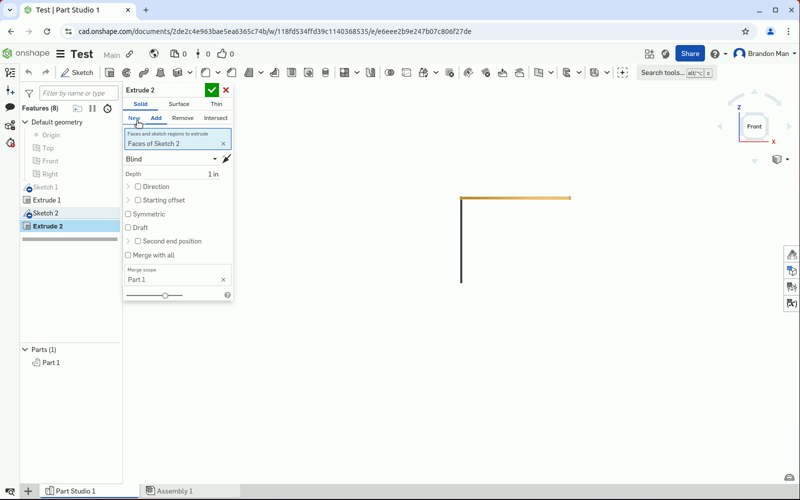
click(137, 120)
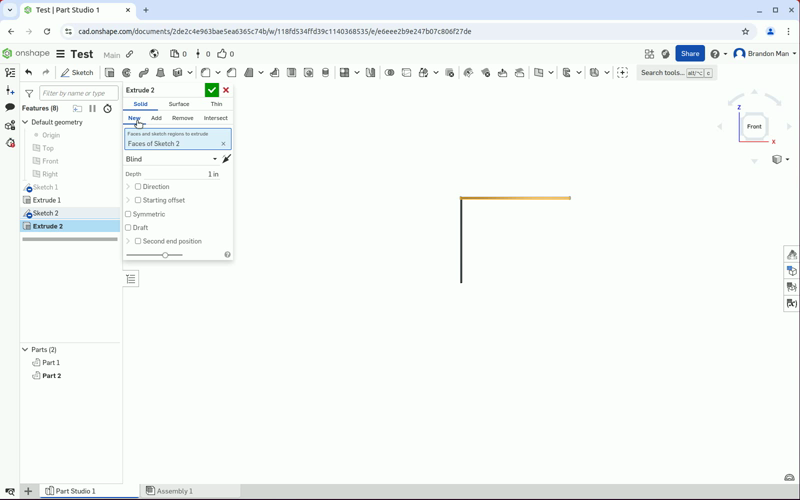
key(tab, 4)
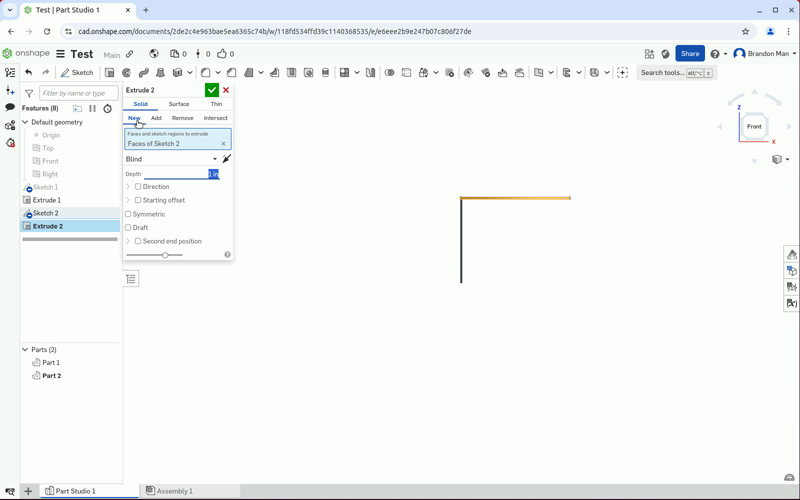
text(5.055)
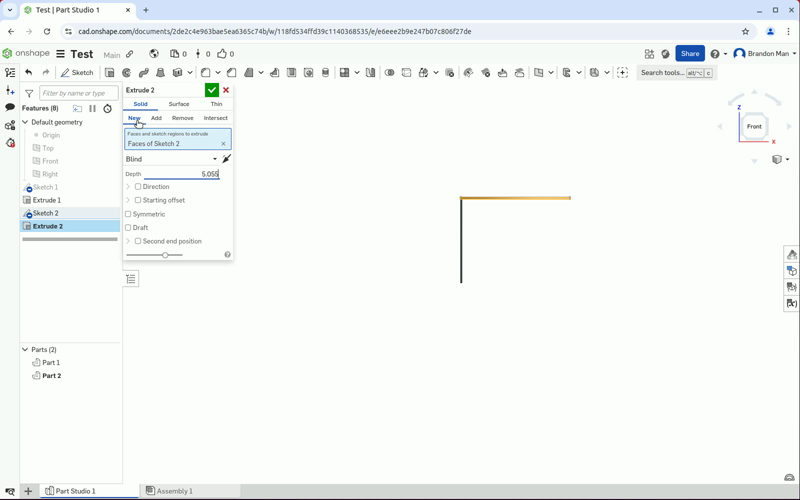
key(enter)
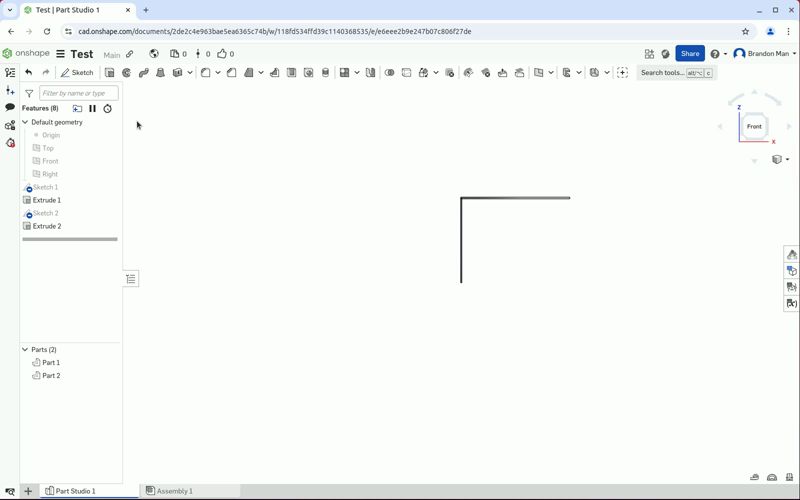
key(shift+h)
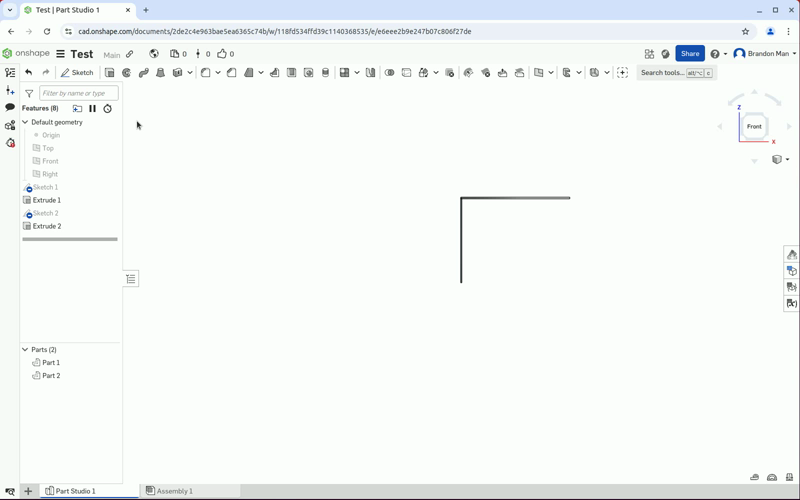
key(shift+h)
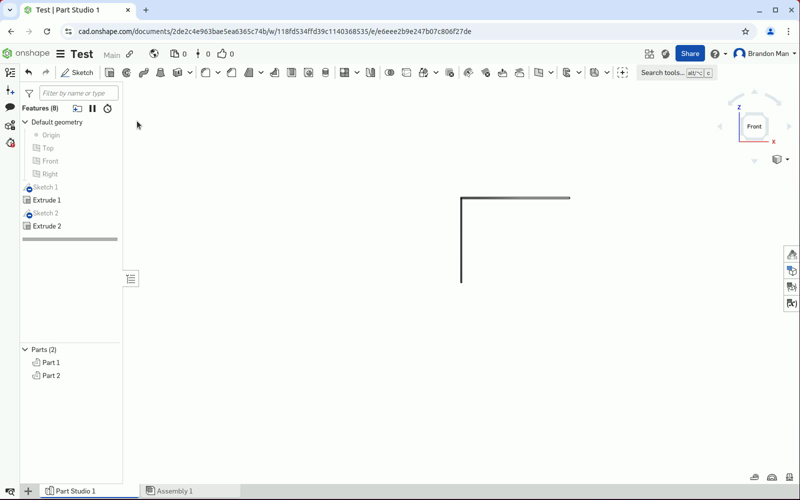
mouse_move(73, 189)
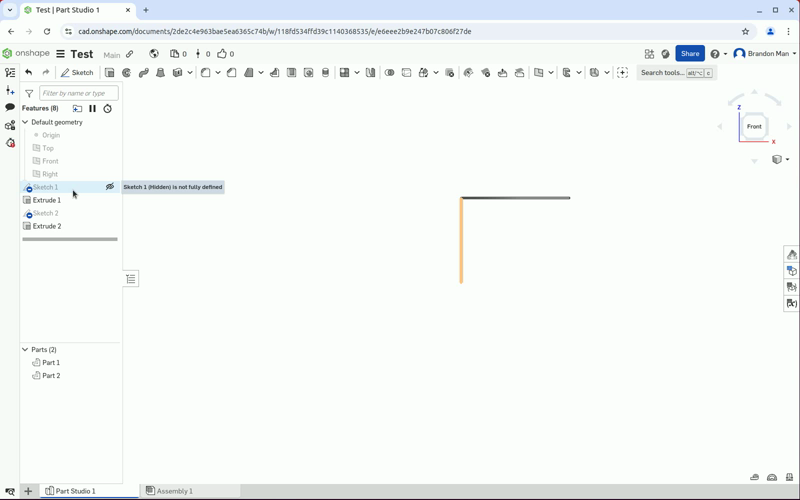
click(73, 189)
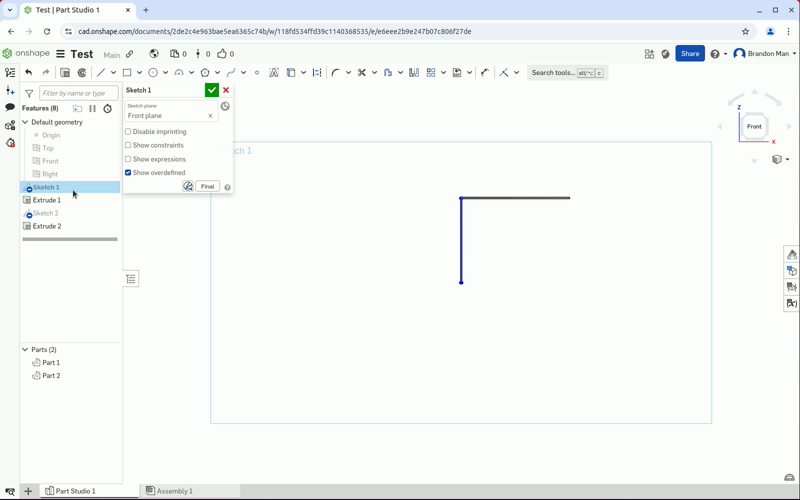
mouse_move(229, 92)
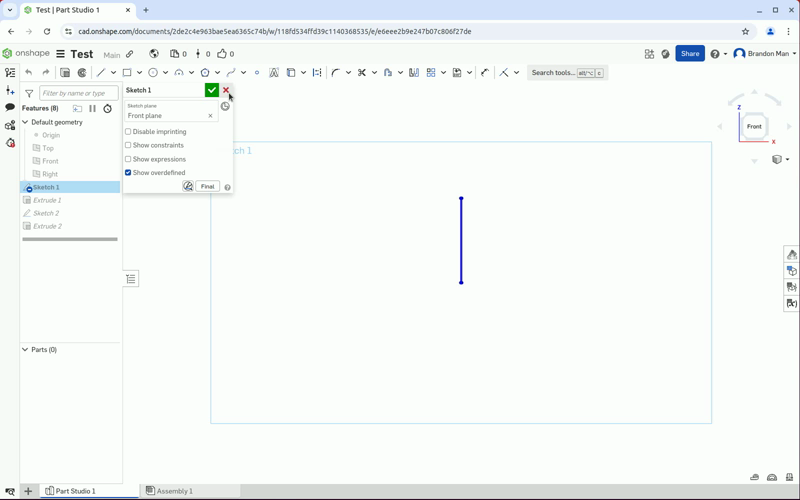
click(229, 92)
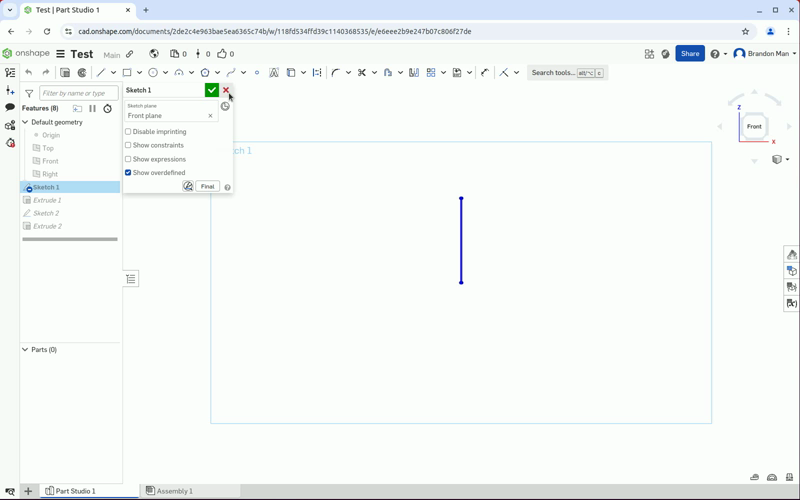
key(shift+s)
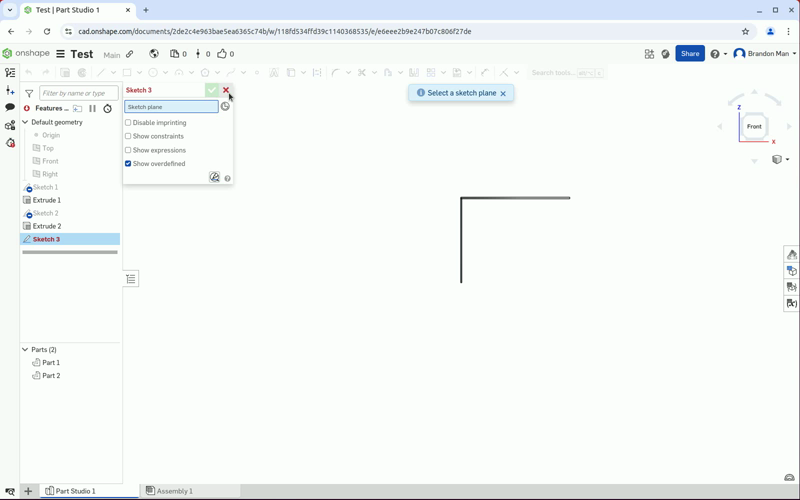
mouse_move(73, 163)
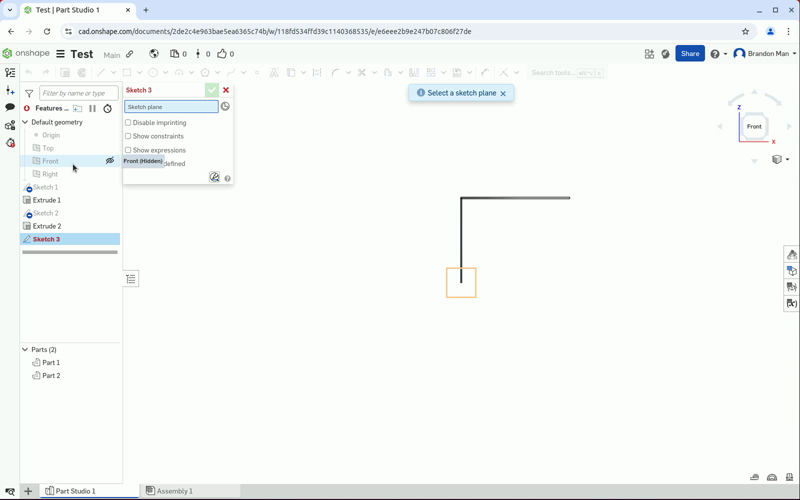
click(73, 163)
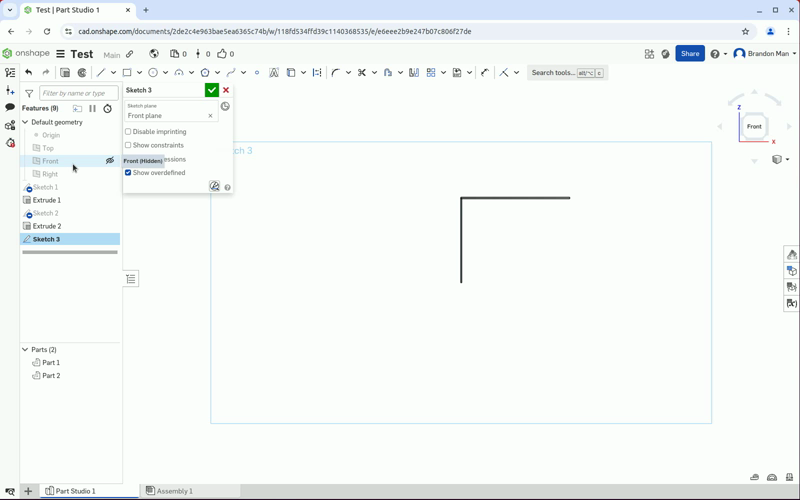
mouse_move(73, 352)
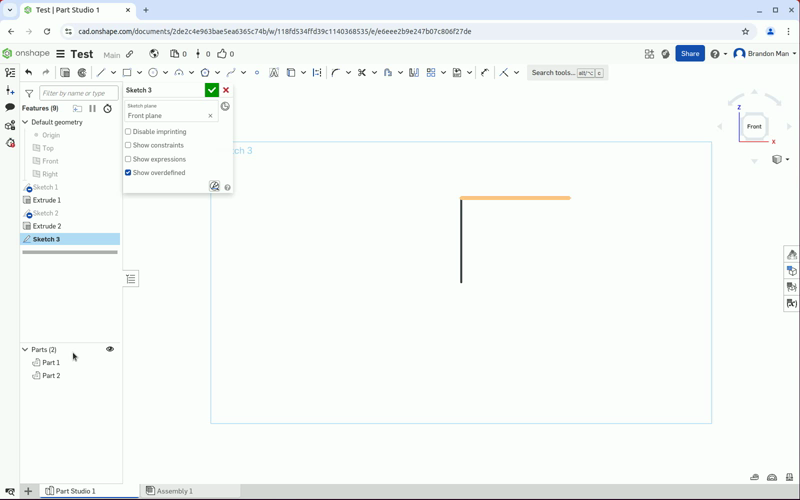
key(y)
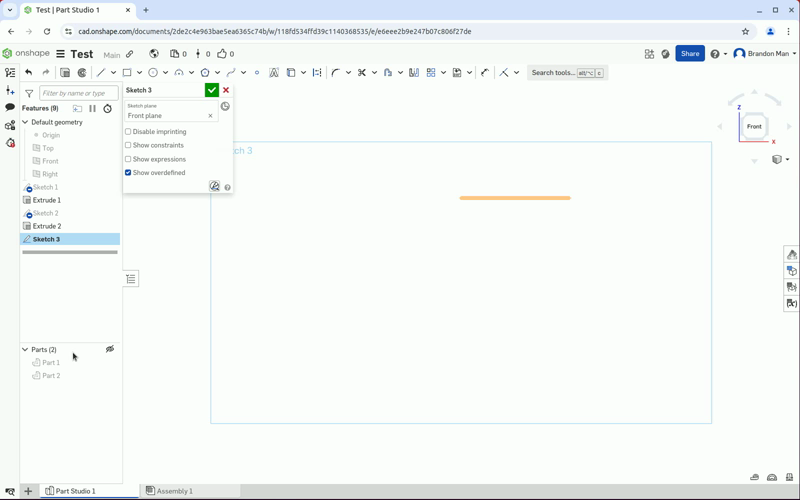
key(l)
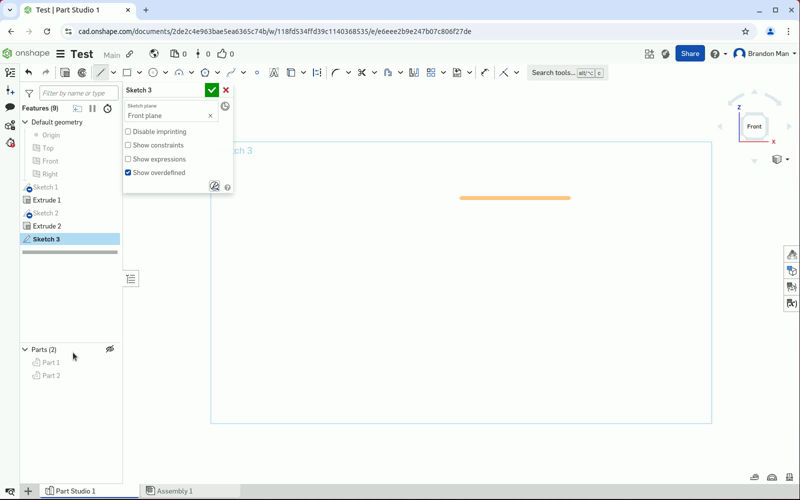
key_down(shift)
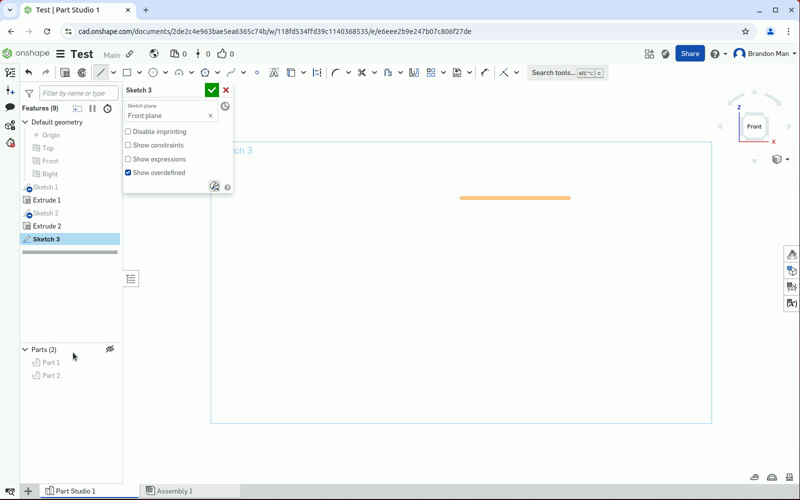
mouse_move(461, 228)
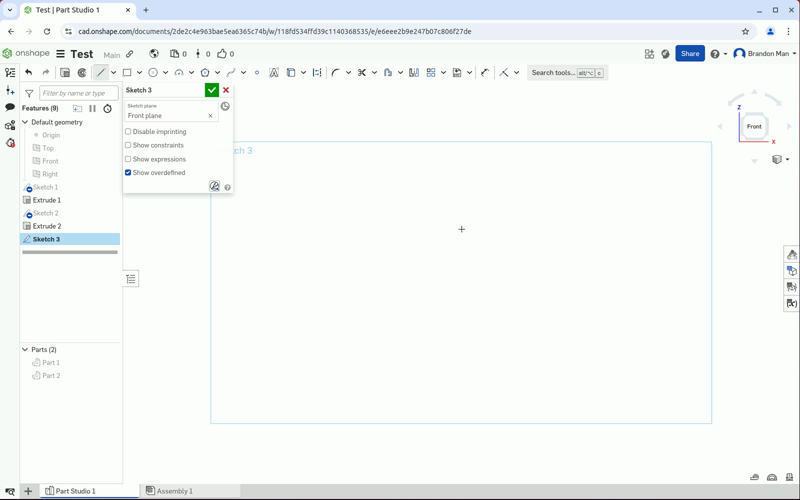
click(461, 228)
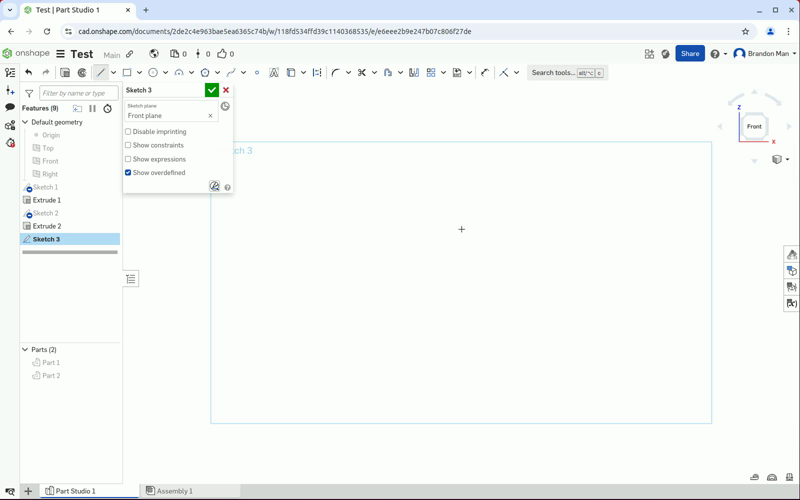
key_up(shift)
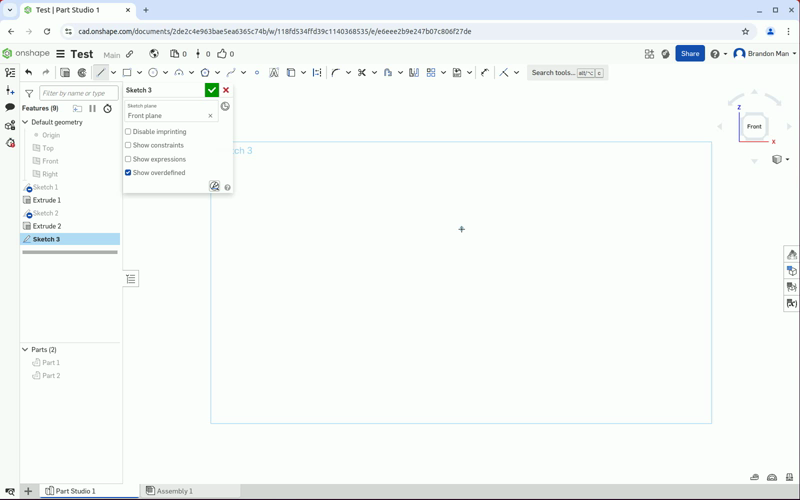
key_down(shift)
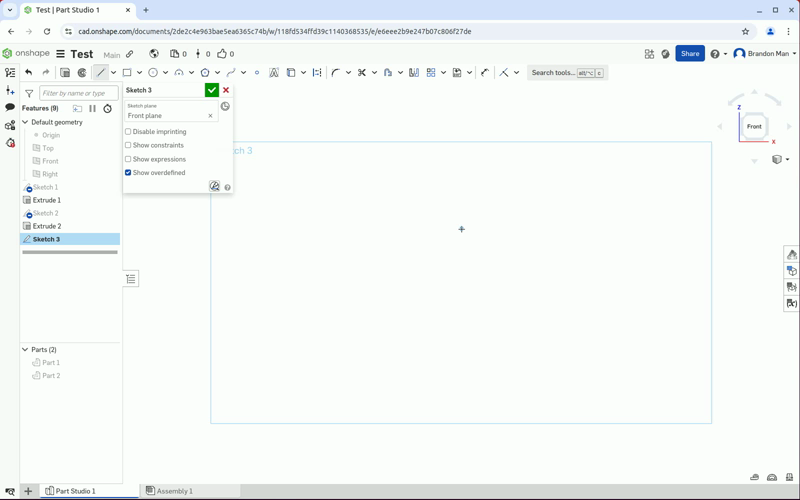
mouse_move(492, 228)
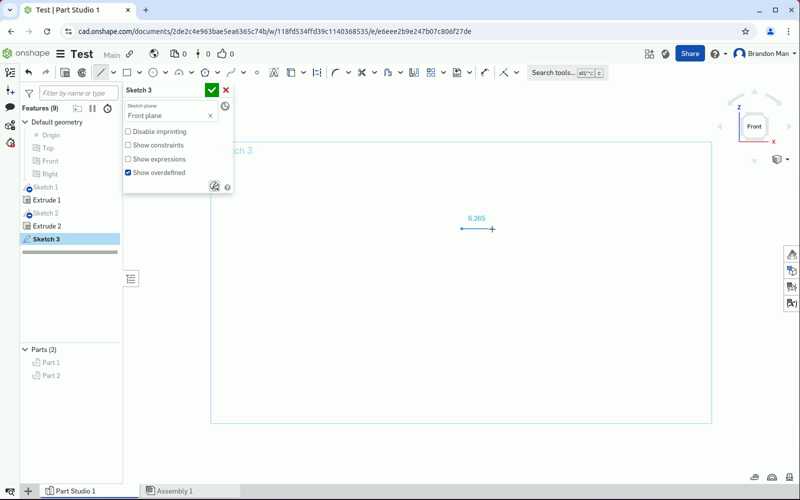
mouse_move(515, 228)
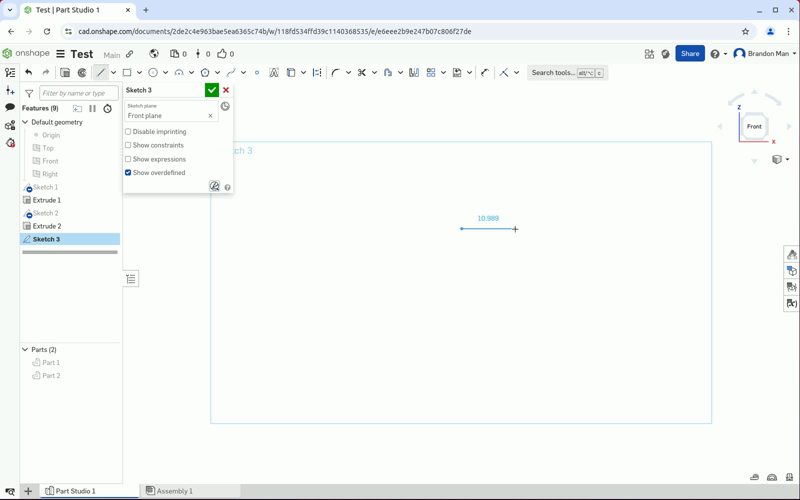
click(515, 228)
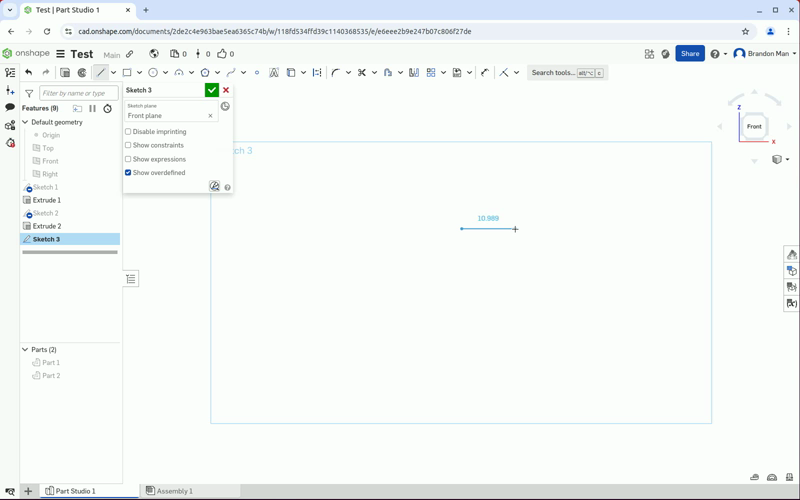
key_up(shift)
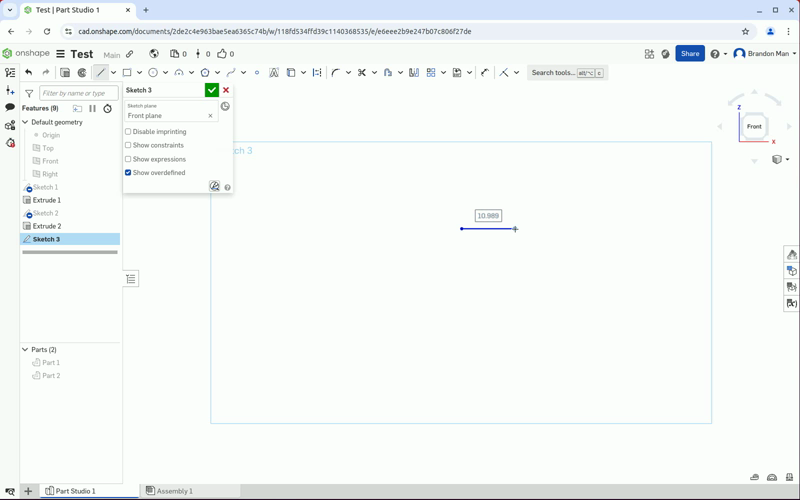
key_down(shift)
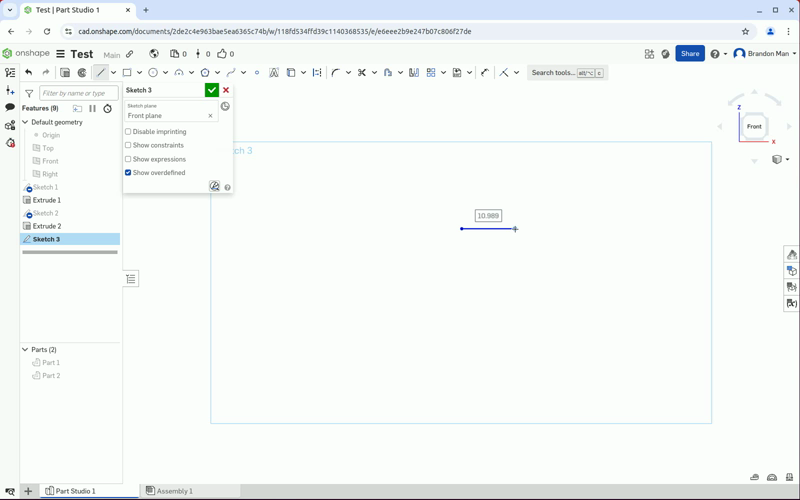
mouse_move(545, 228)
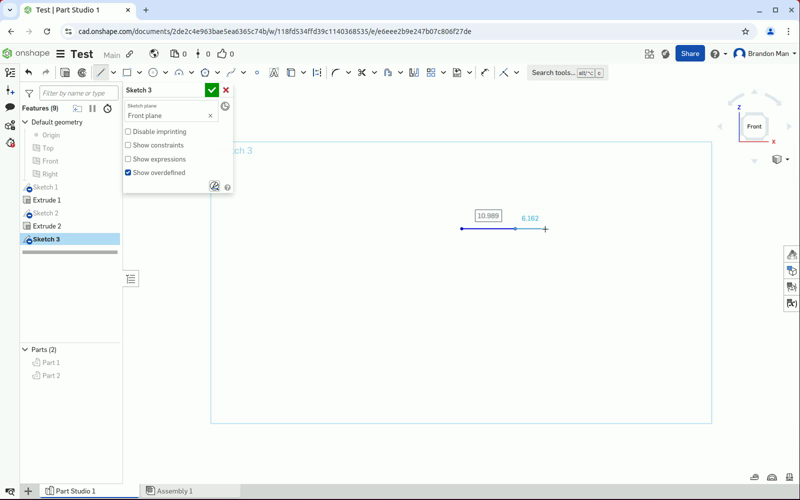
mouse_move(515, 228)
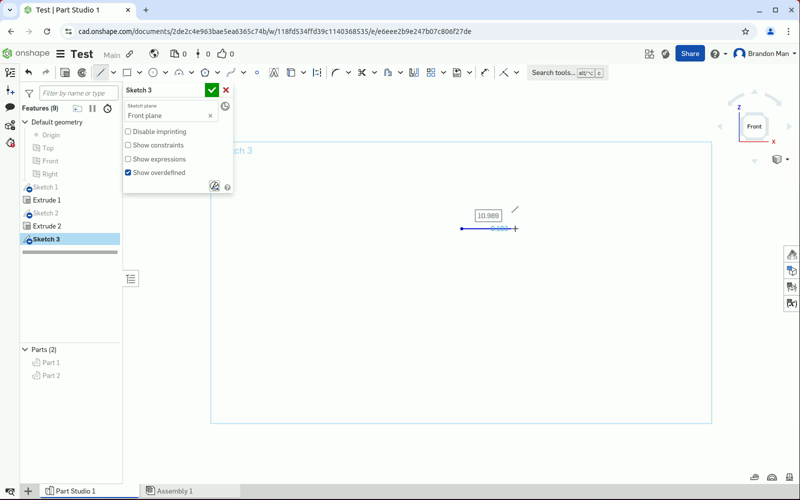
scroll(6)
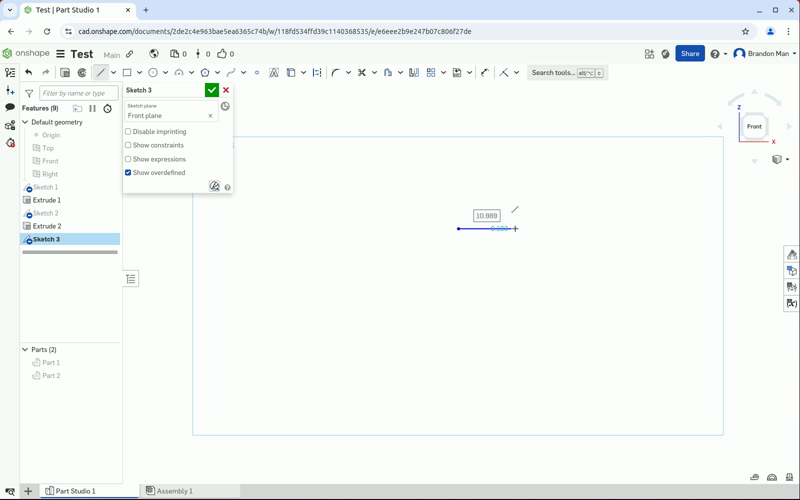
scroll(6)
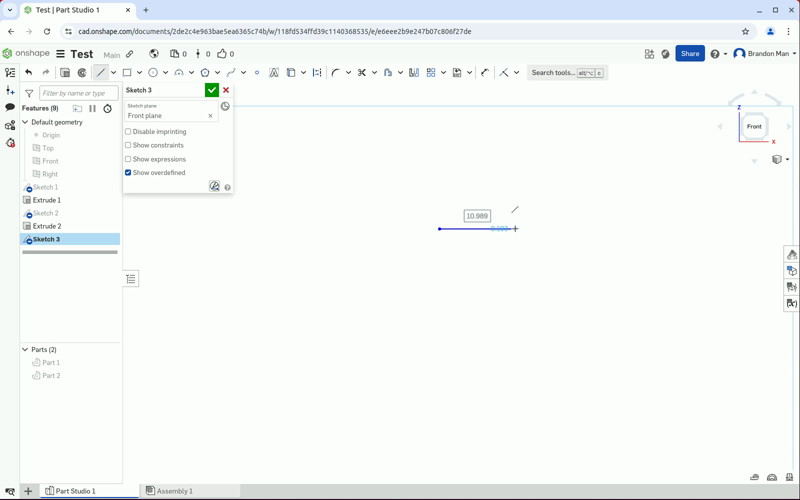
scroll(6)
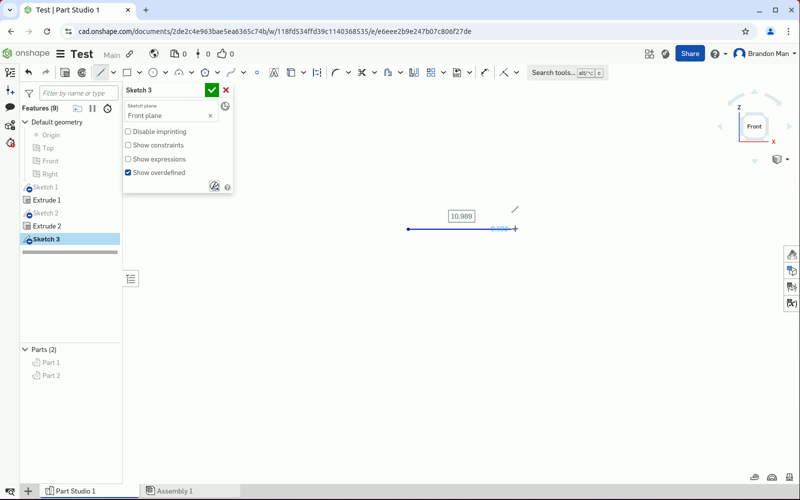
scroll(6)
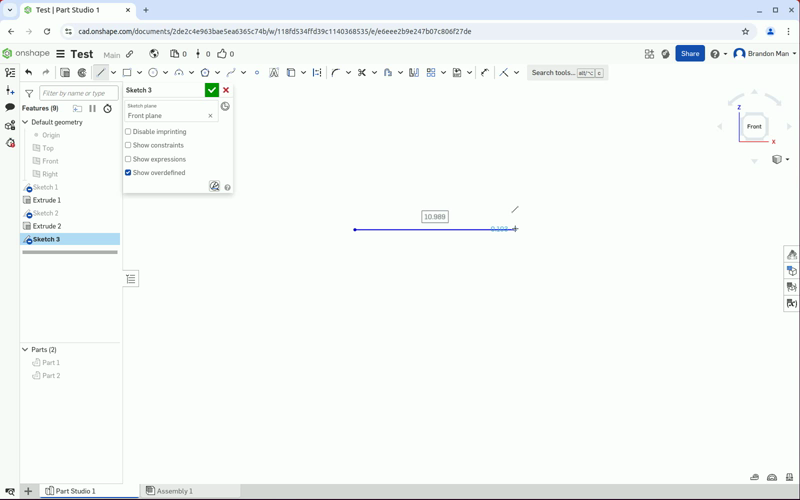
scroll(6)
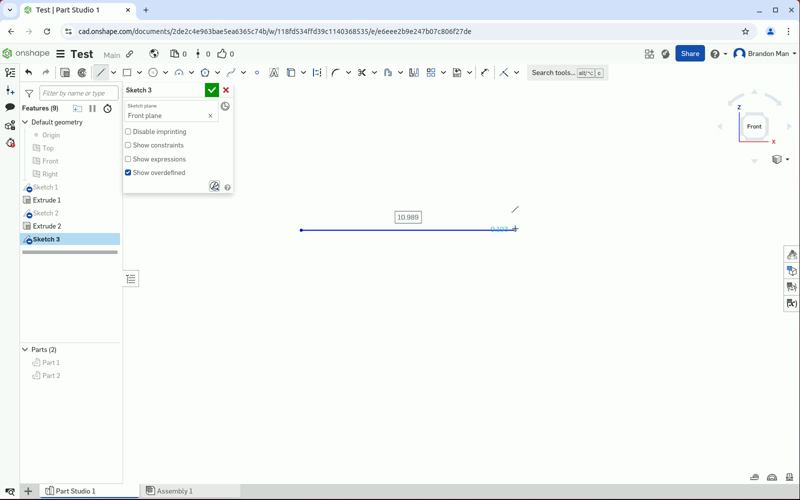
scroll(6)
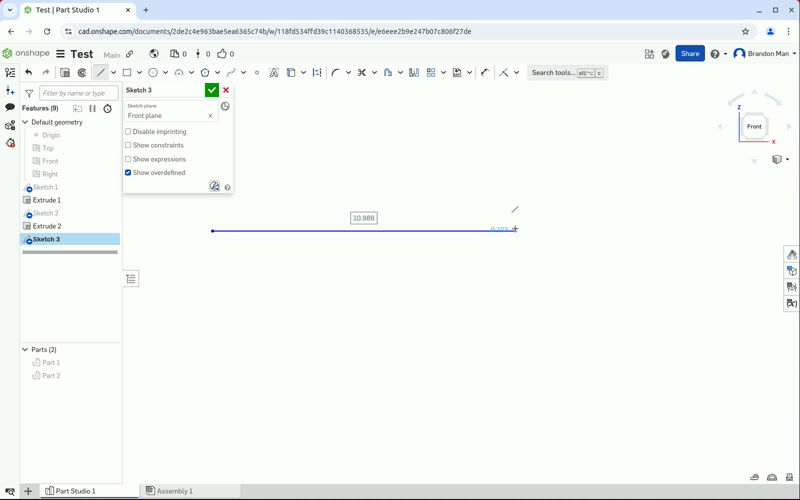
scroll(6)
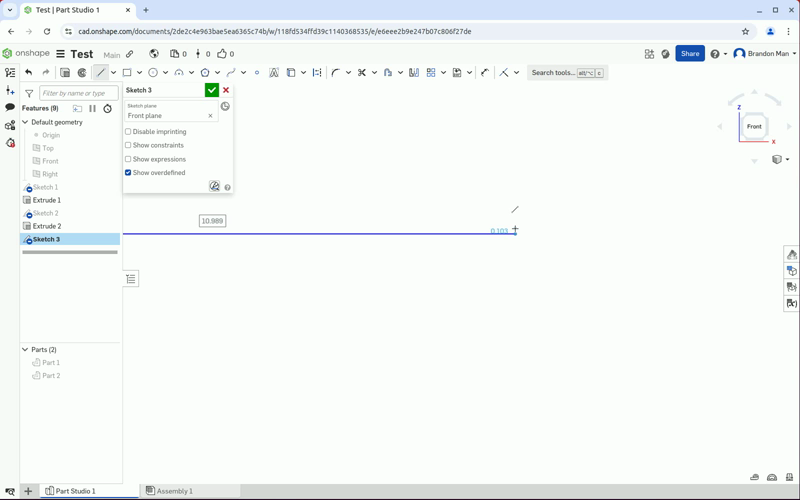
click(515, 228)
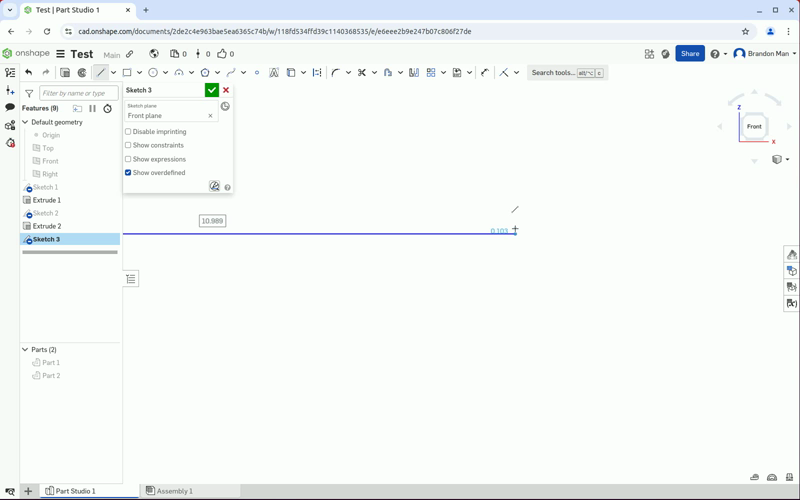
scroll(-6)
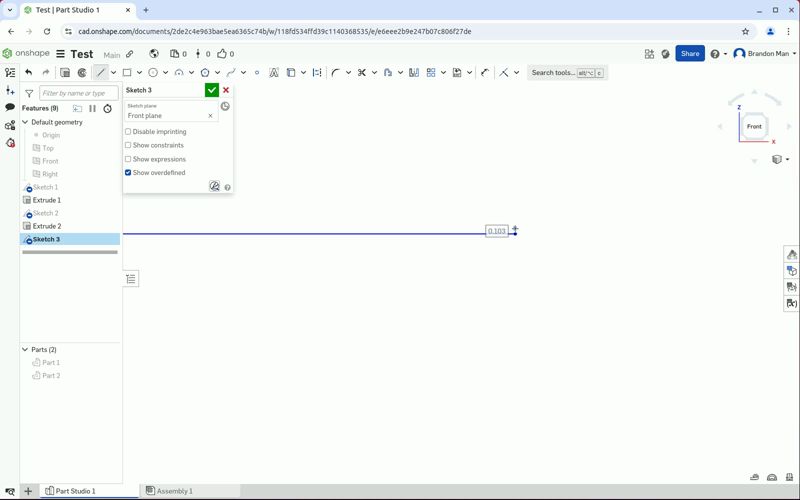
scroll(-6)
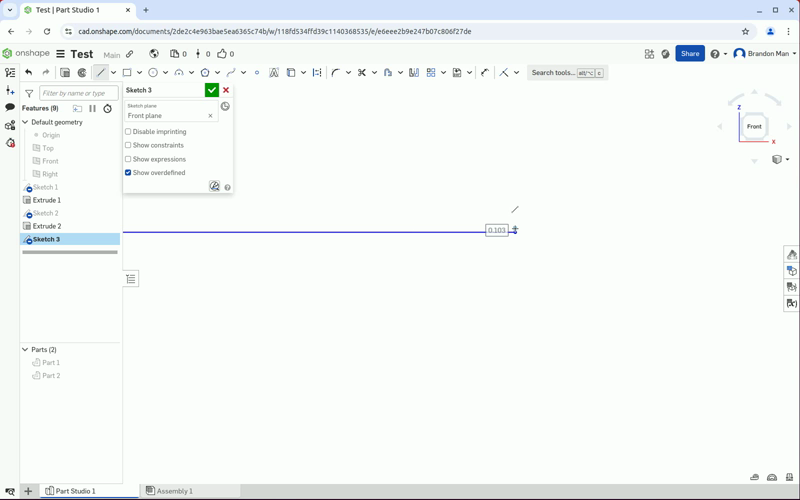
scroll(-6)
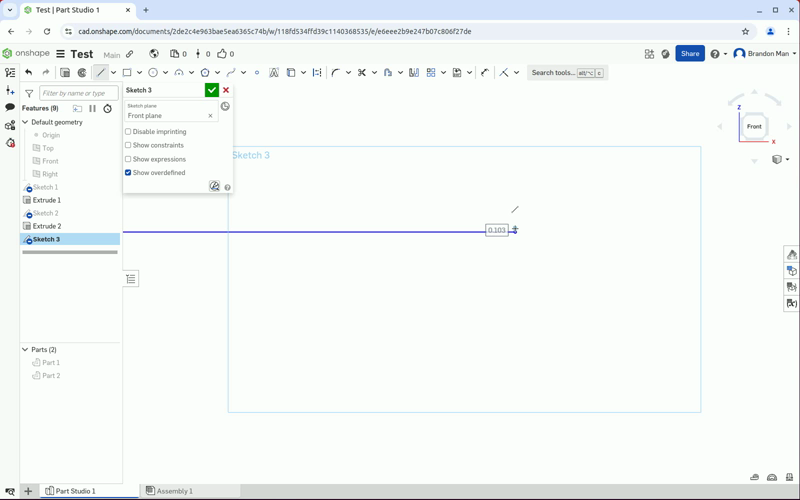
scroll(-6)
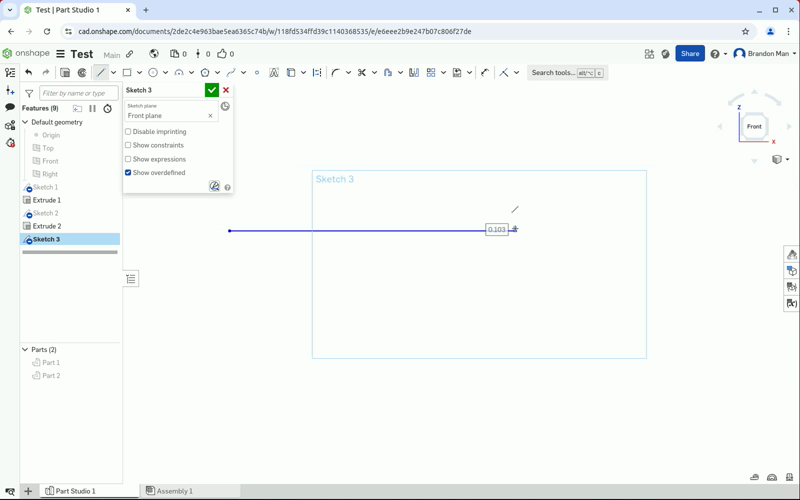
scroll(-6)
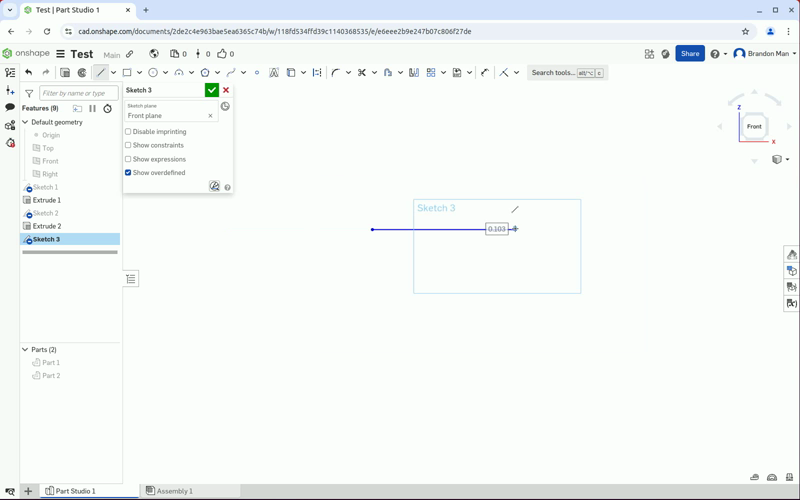
scroll(-6)
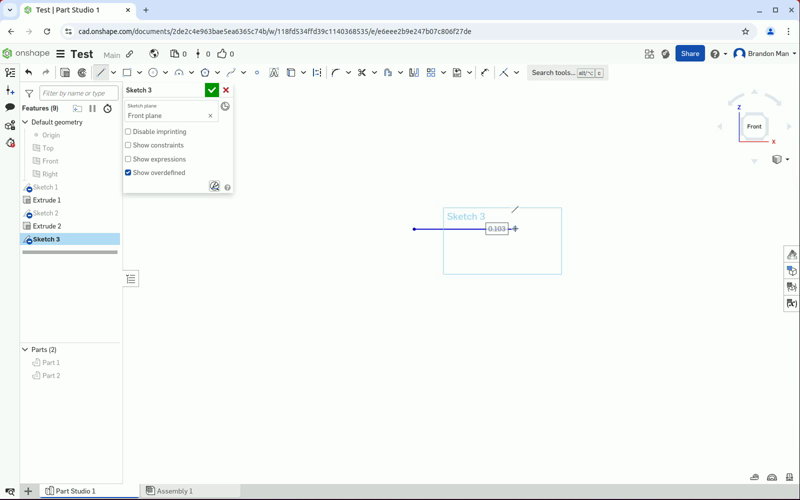
scroll(-6)
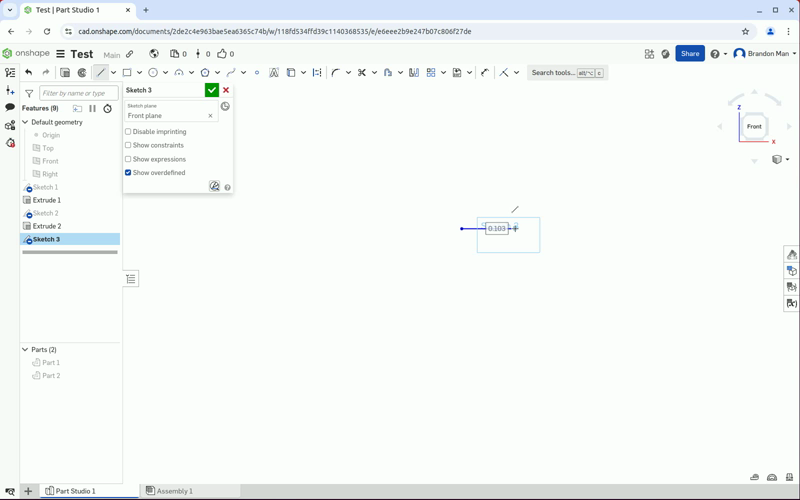
key_up(shift)
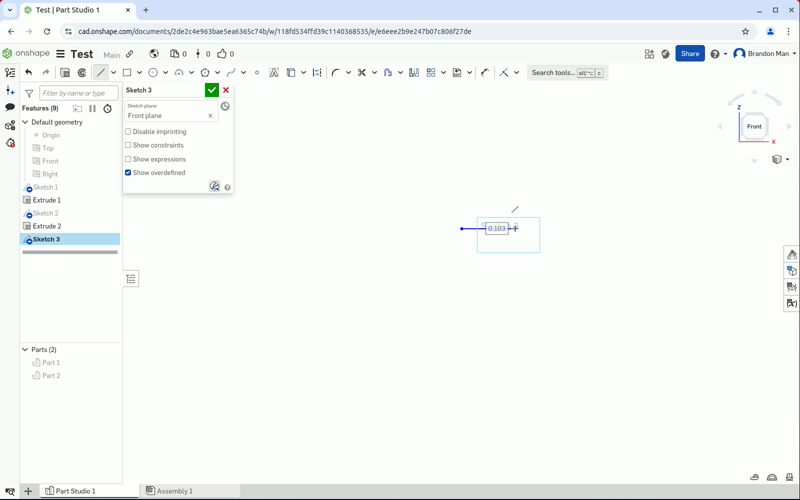
key_down(shift)
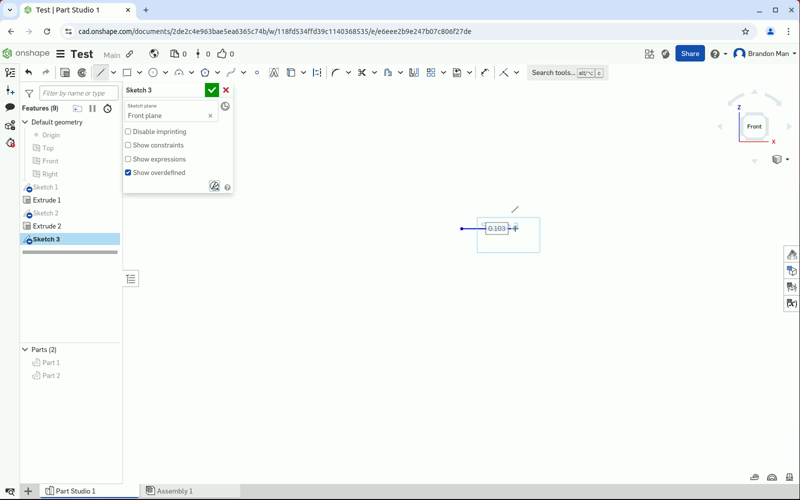
mouse_move(545, 228)
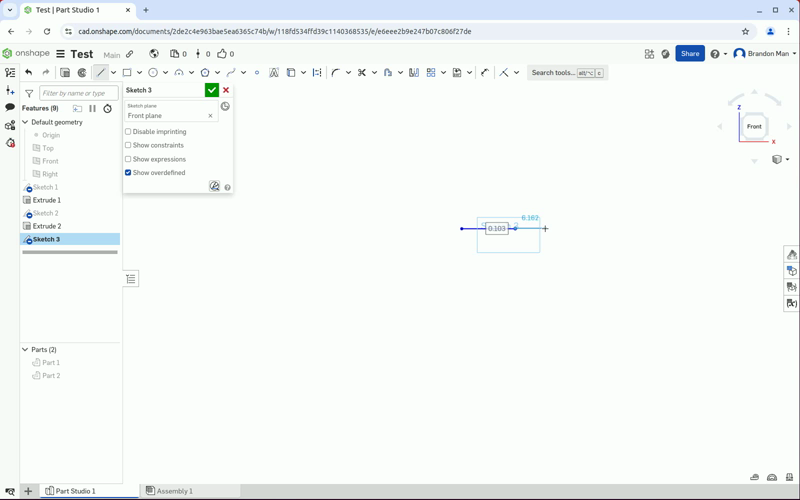
mouse_move(461, 228)
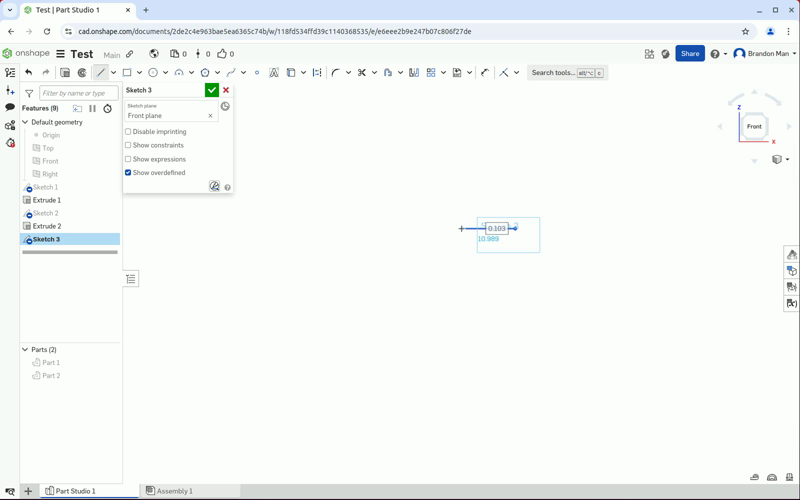
scroll(6)
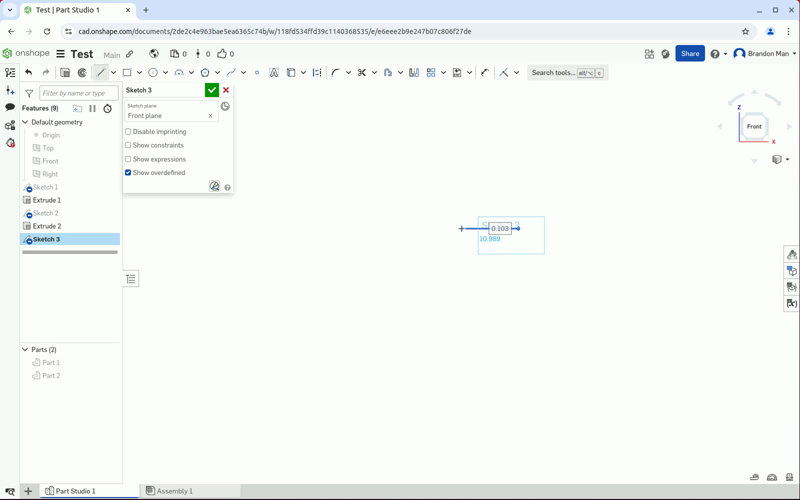
scroll(6)
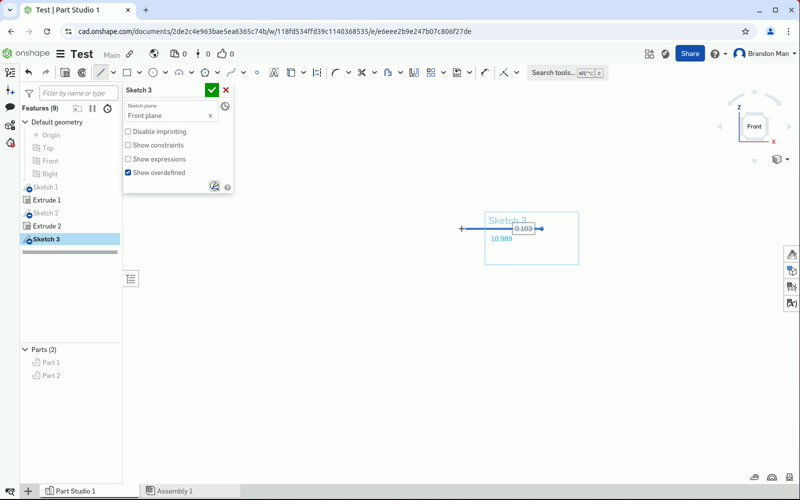
scroll(6)
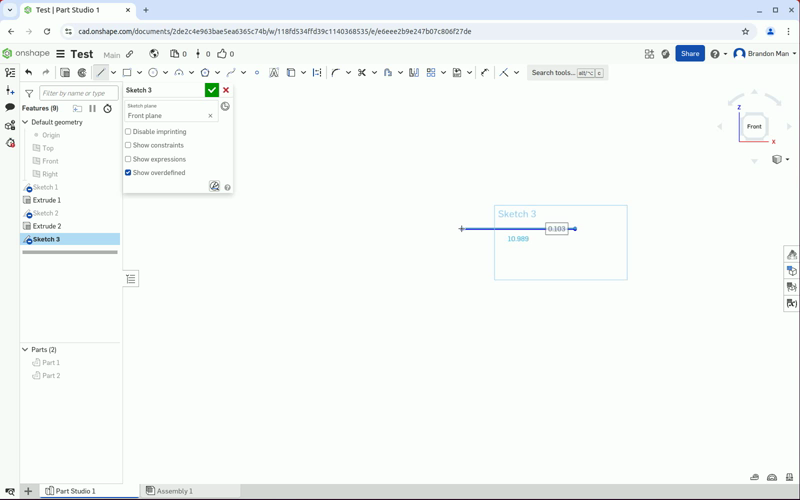
scroll(6)
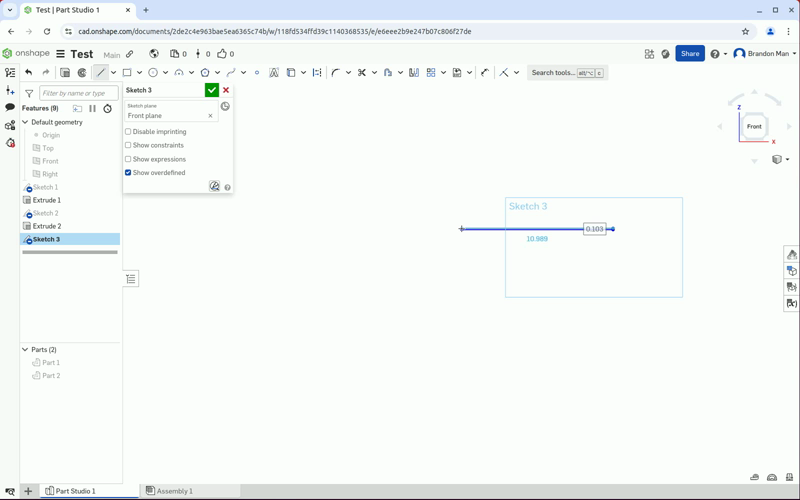
scroll(6)
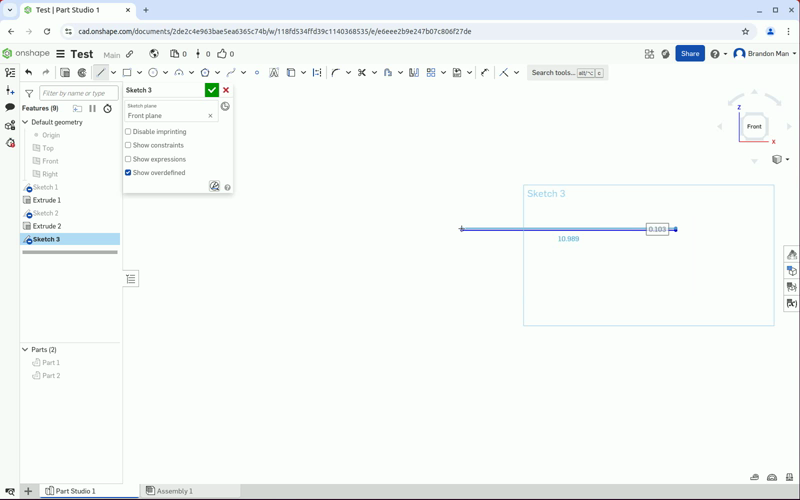
scroll(6)
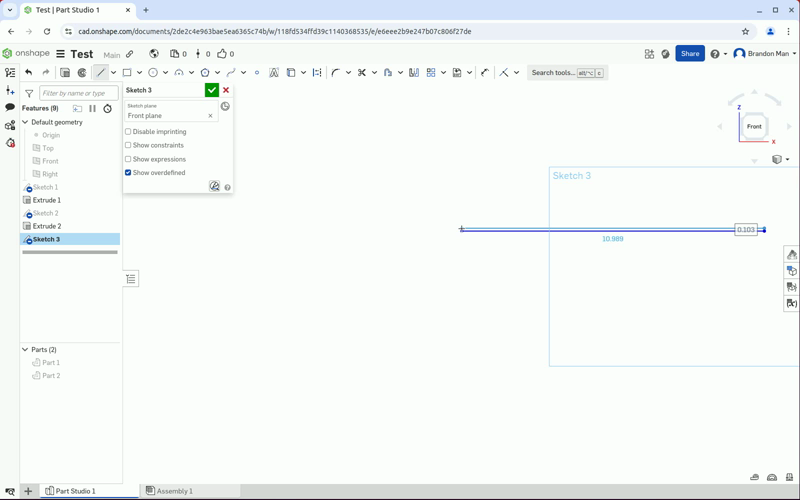
scroll(6)
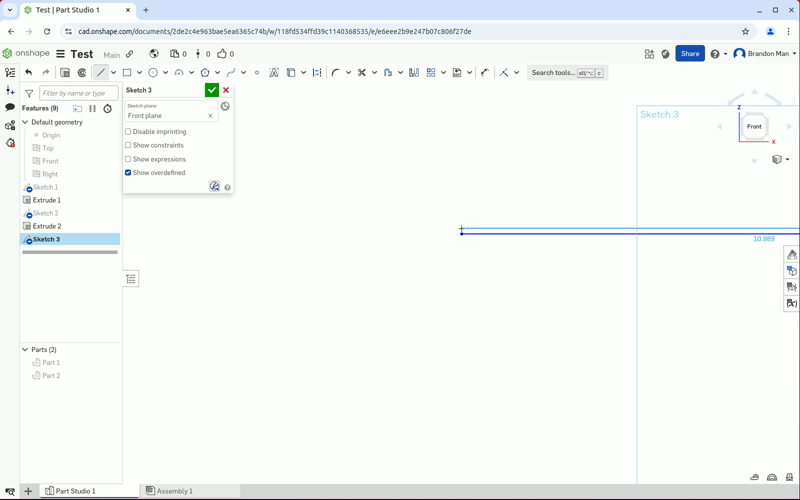
click(461, 228)
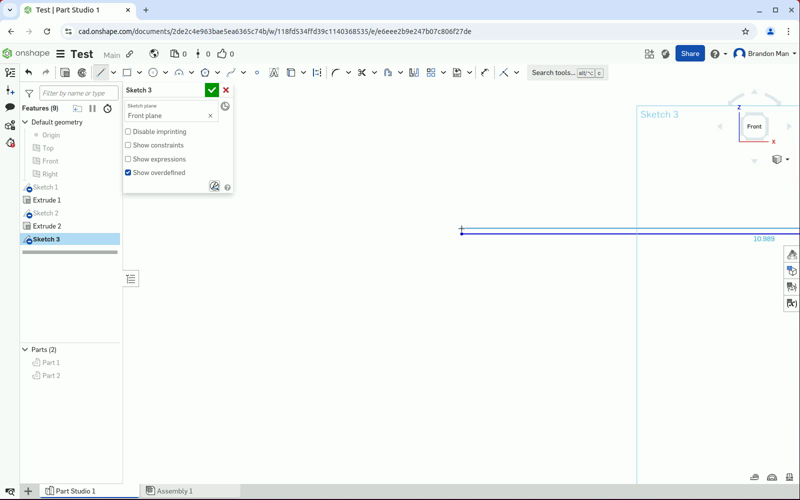
scroll(-6)
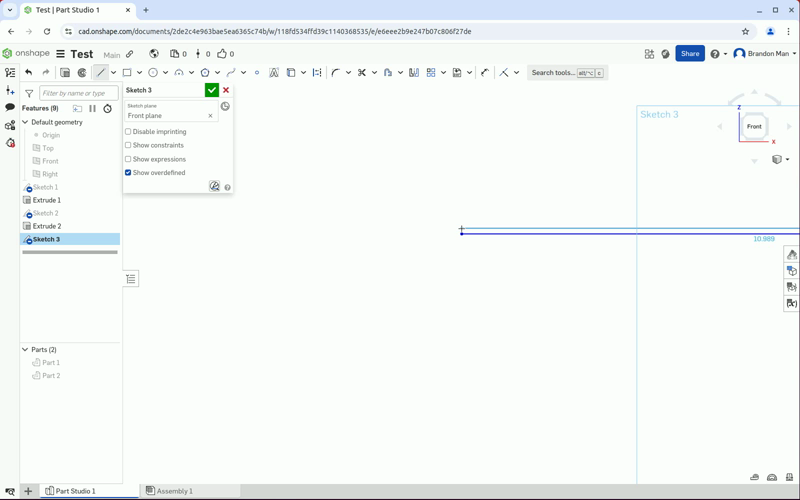
scroll(-6)
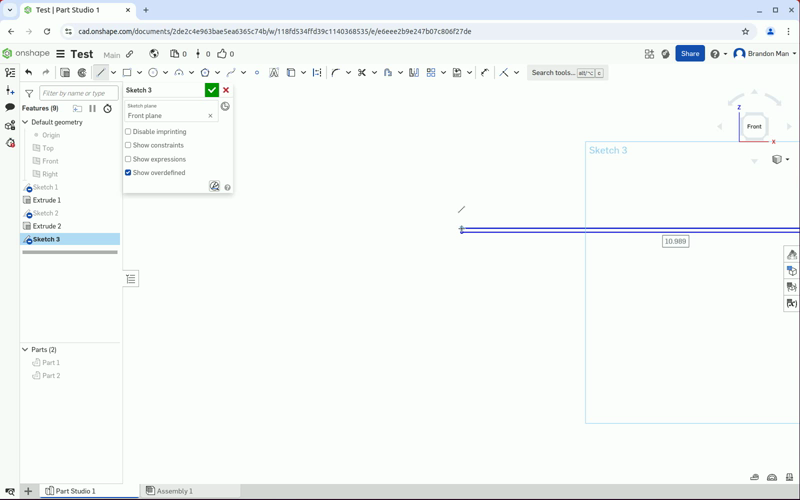
scroll(-6)
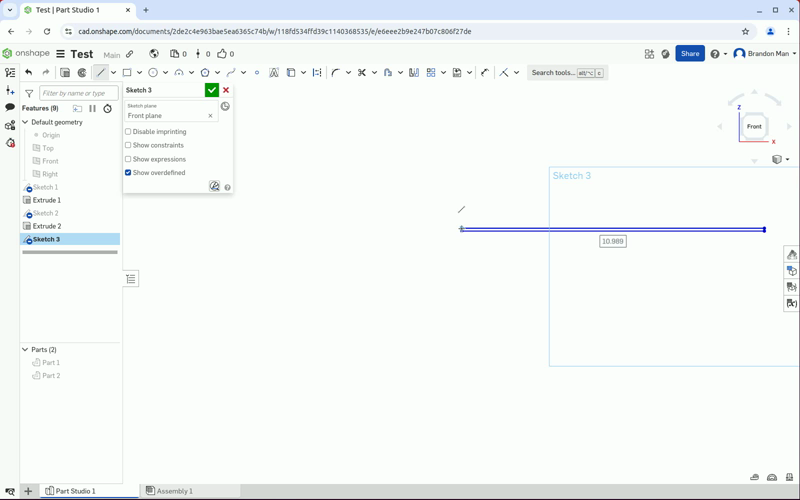
scroll(-6)
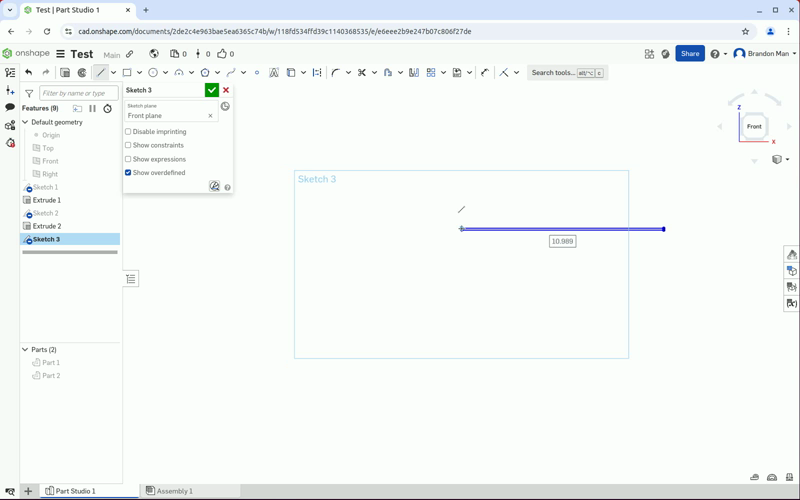
scroll(-6)
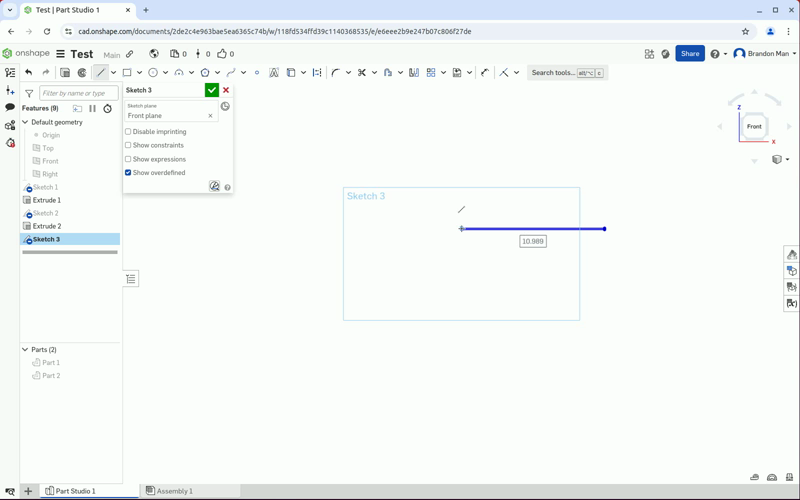
scroll(-6)
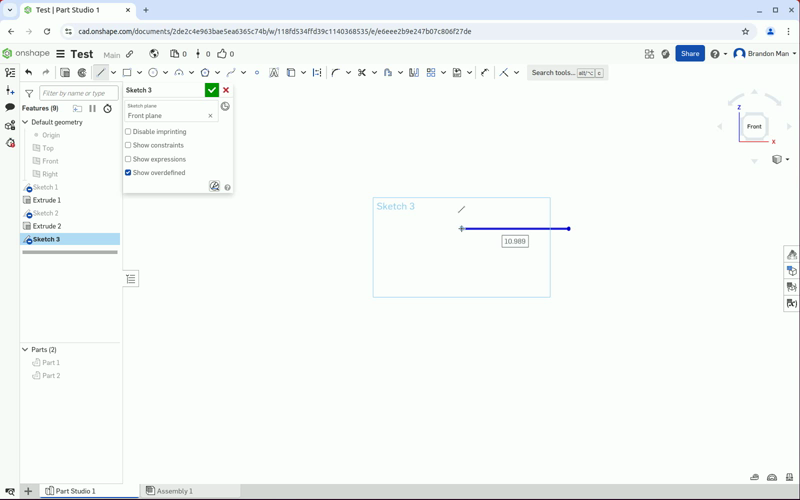
scroll(-6)
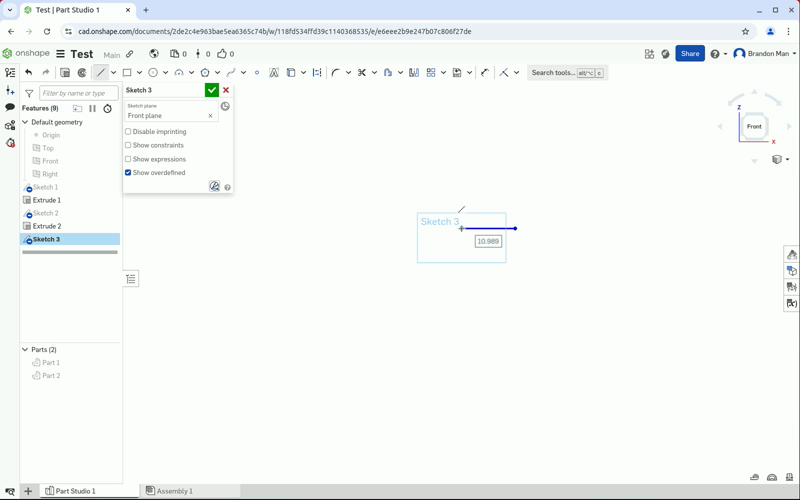
key_up(shift)
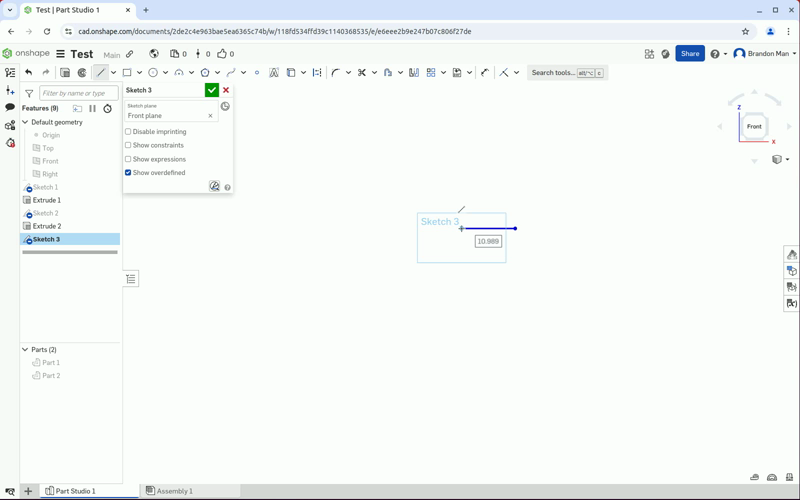
mouse_move(492, 228)
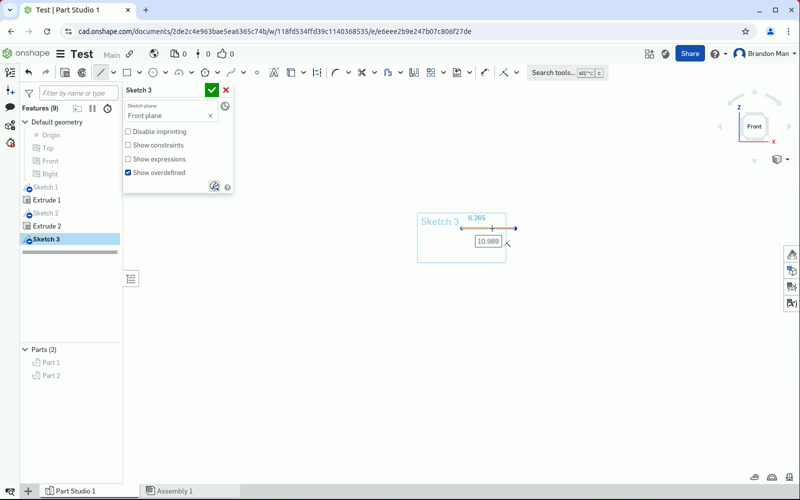
key_down(shift)
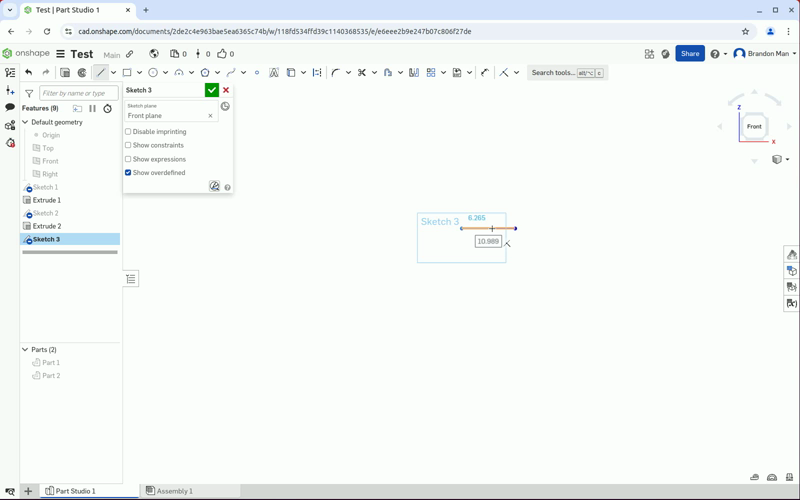
mouse_move(461, 228)
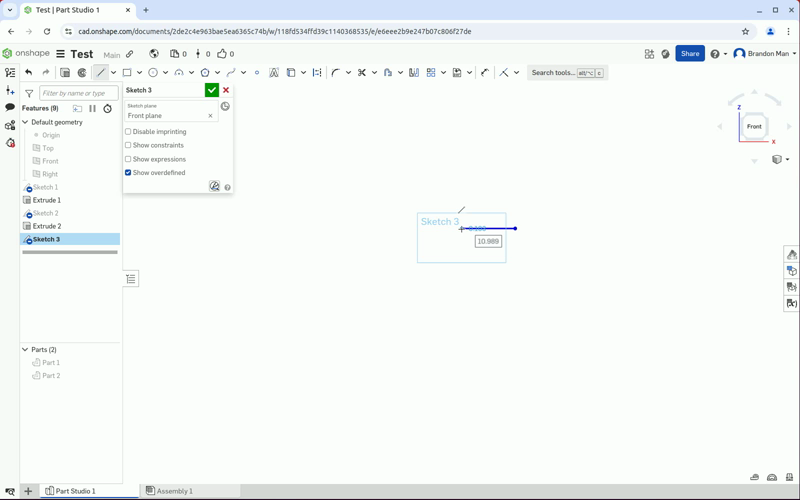
scroll(6)
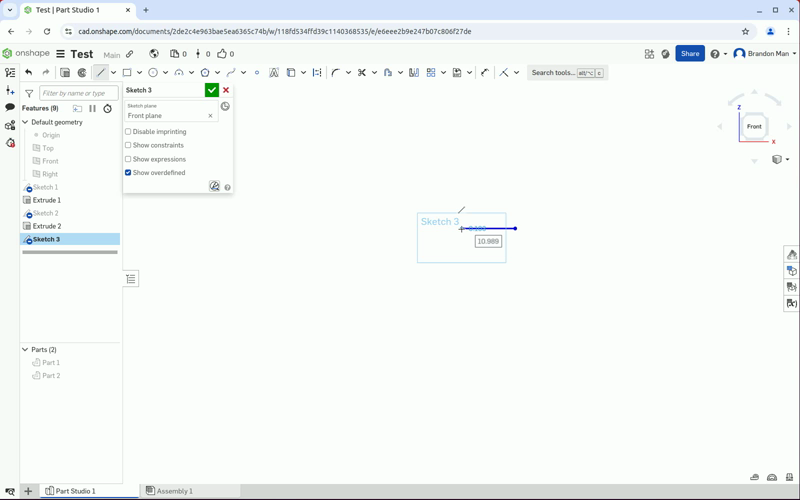
scroll(6)
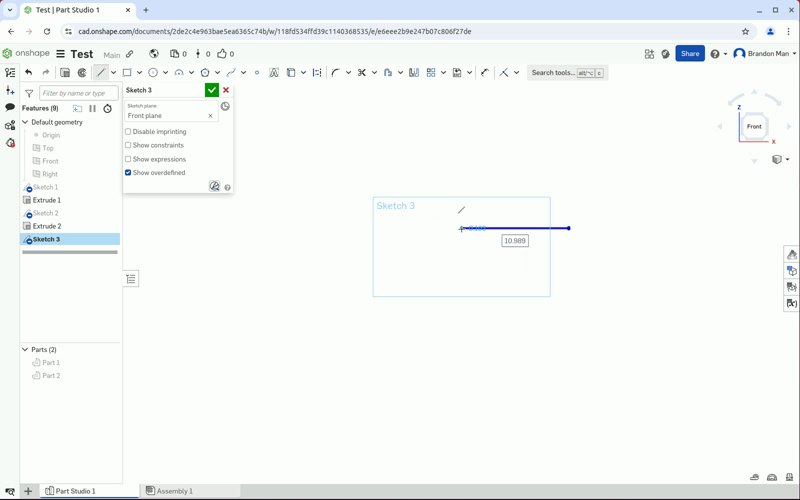
scroll(6)
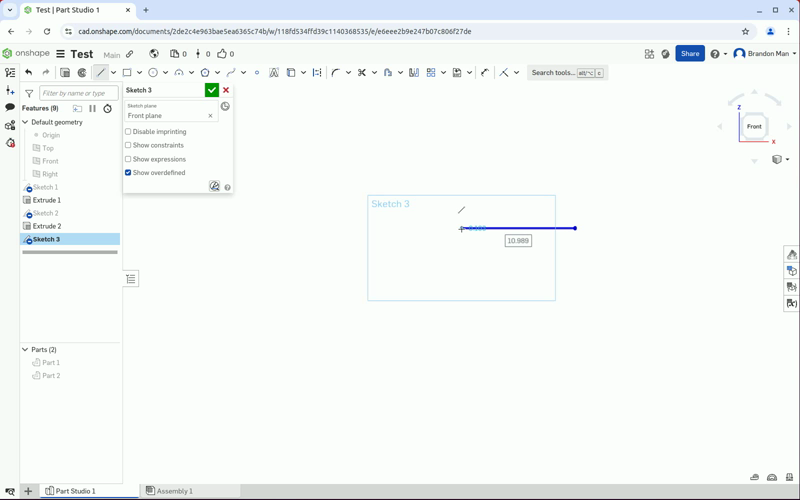
scroll(6)
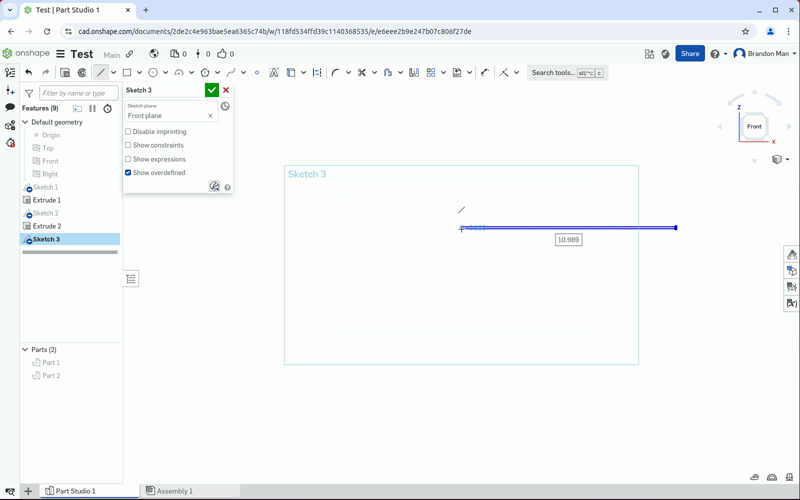
scroll(6)
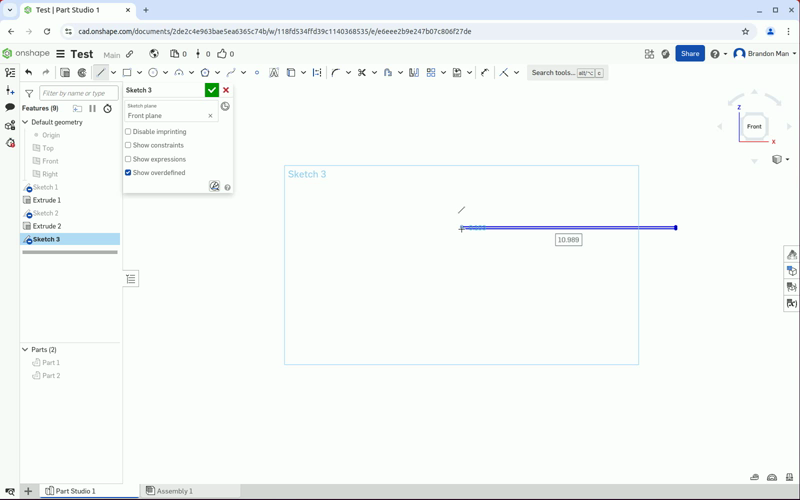
scroll(6)
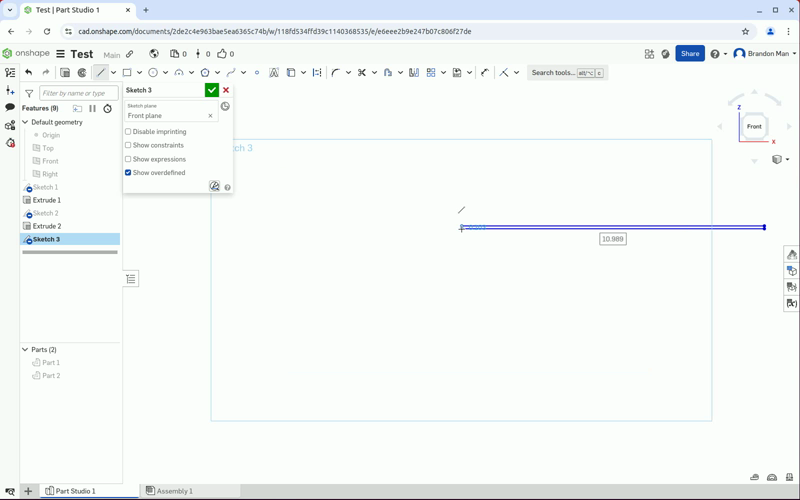
scroll(6)
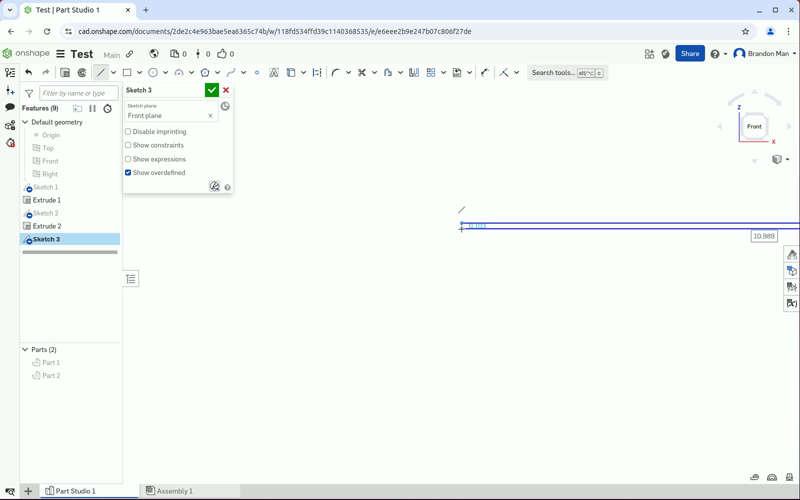
key_up(shift)
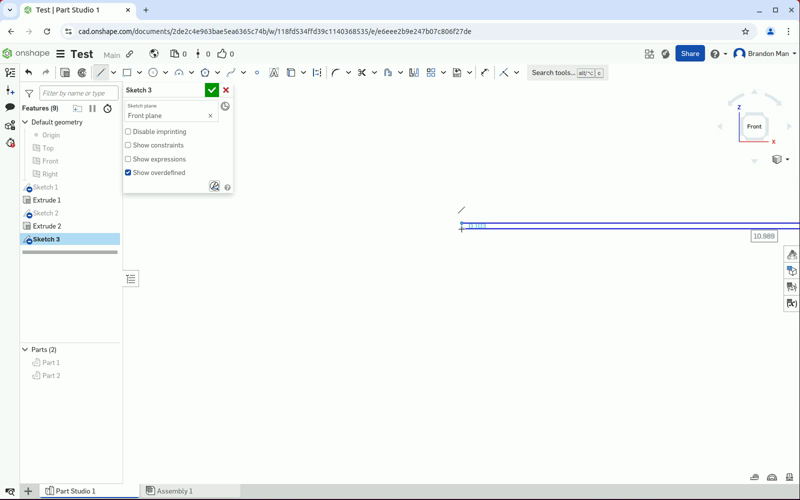
click(461, 228)
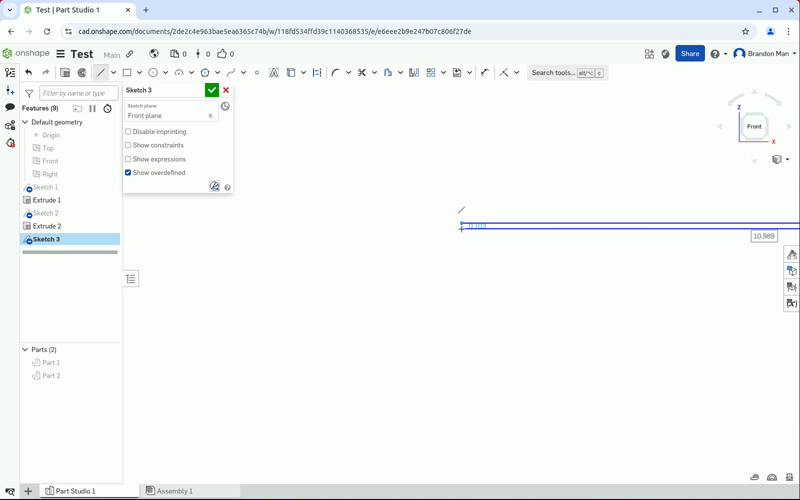
scroll(-6)
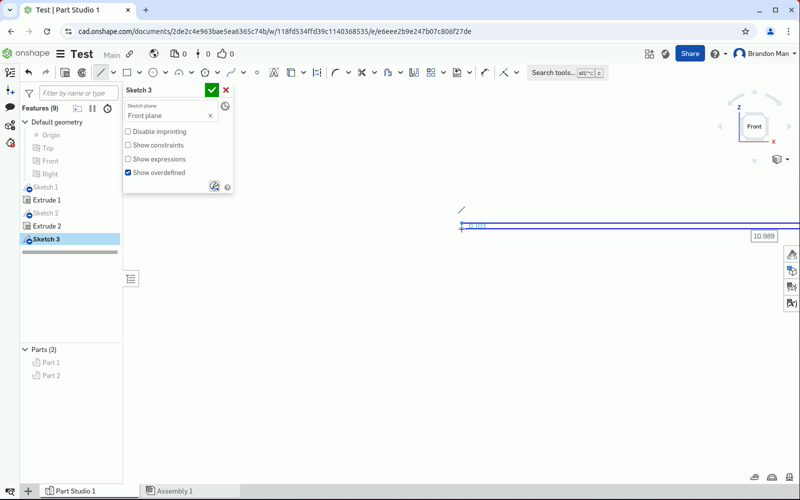
scroll(-6)
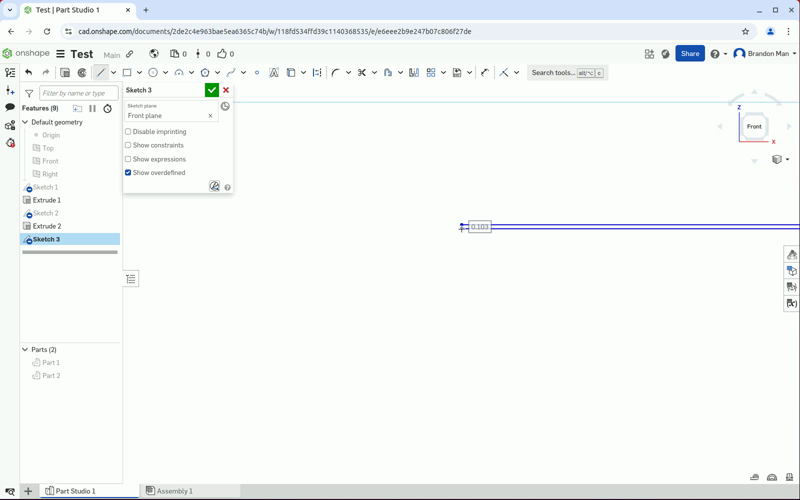
scroll(-6)
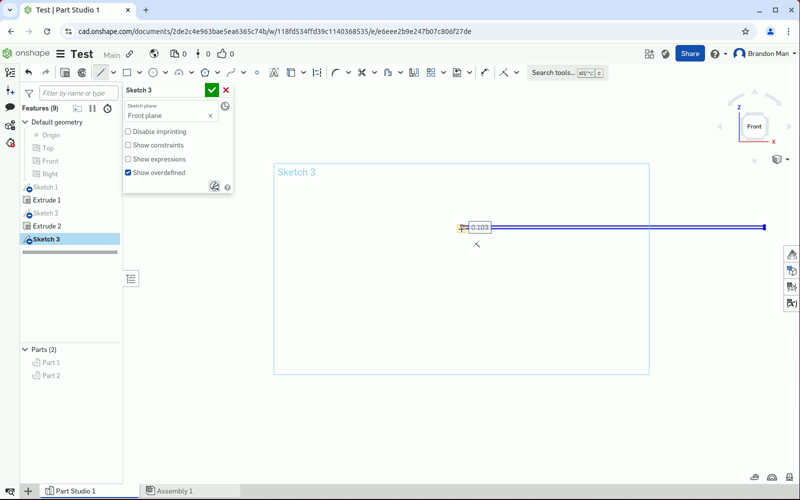
scroll(-6)
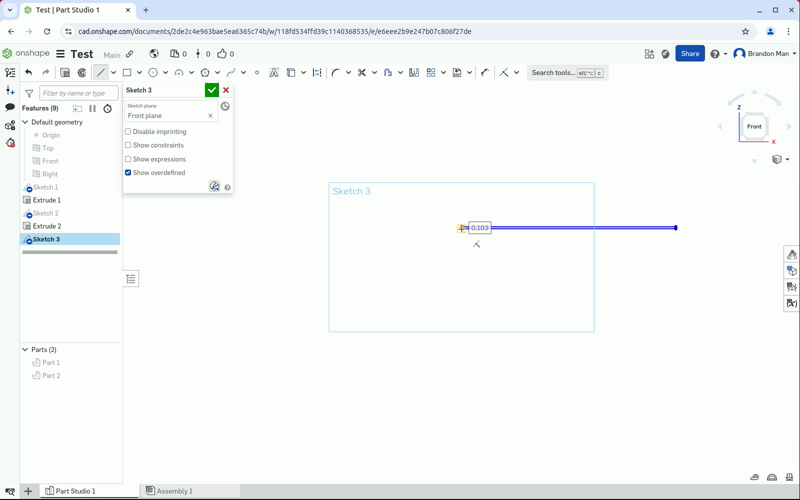
scroll(-6)
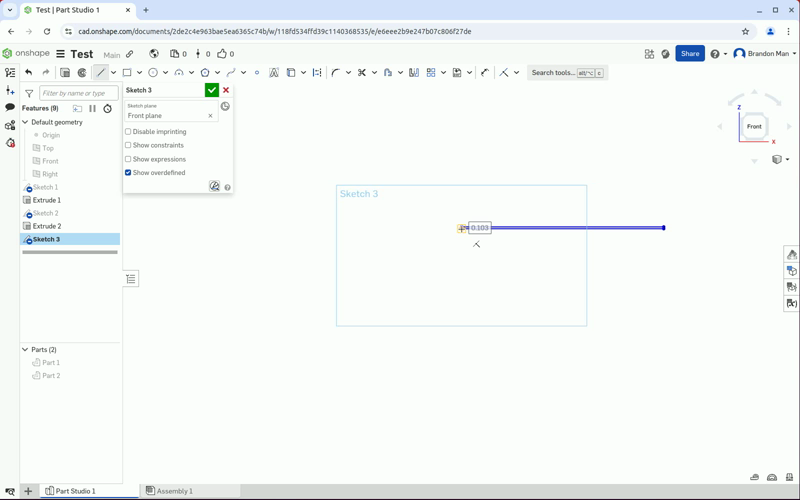
scroll(-6)
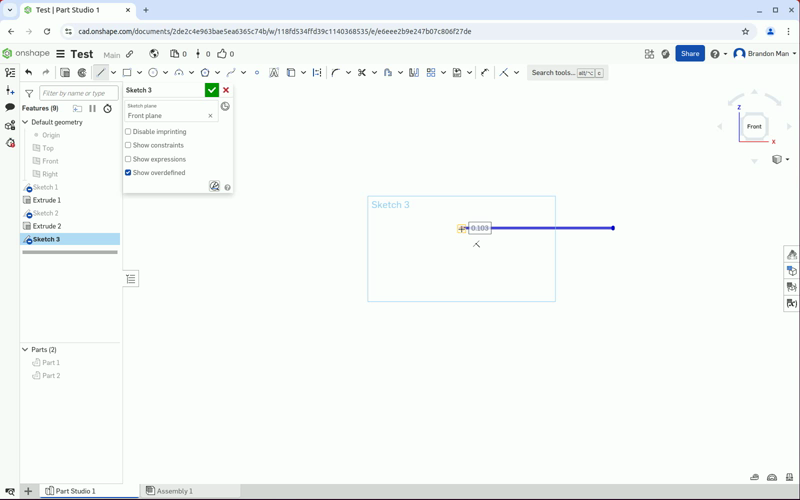
scroll(-6)
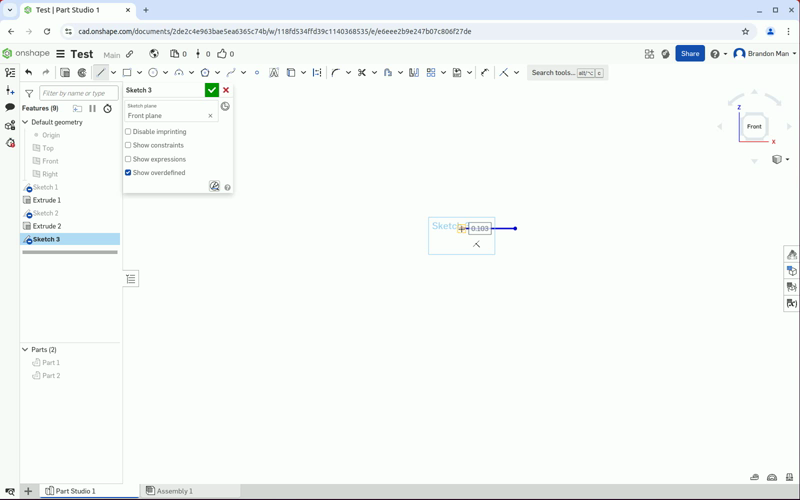
key(esc)
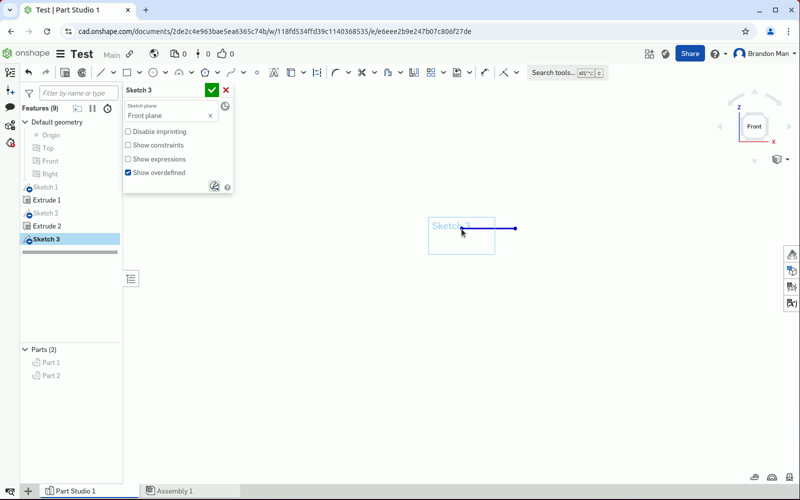
mouse_move(466, 228)
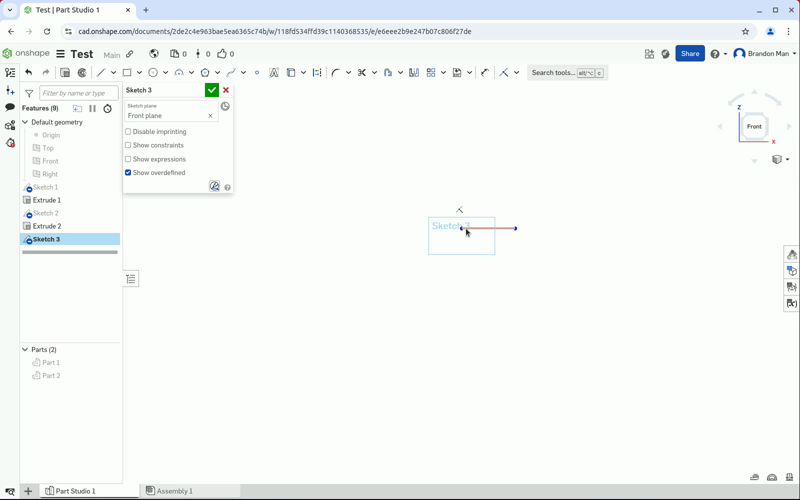
scroll(6)
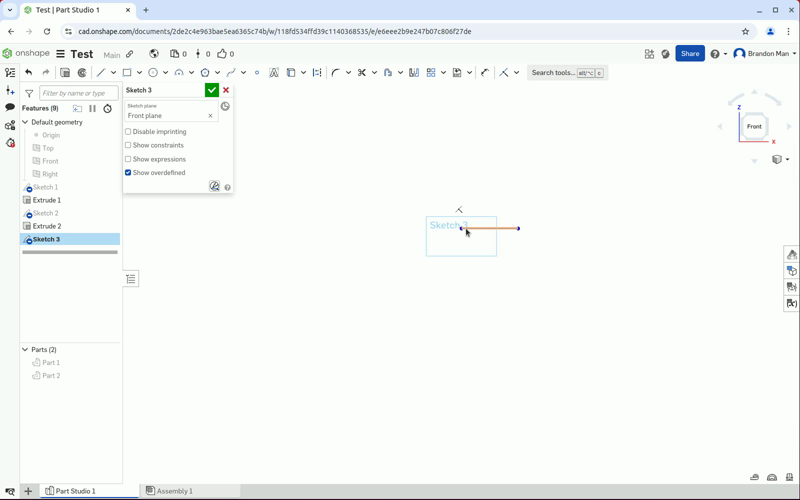
scroll(6)
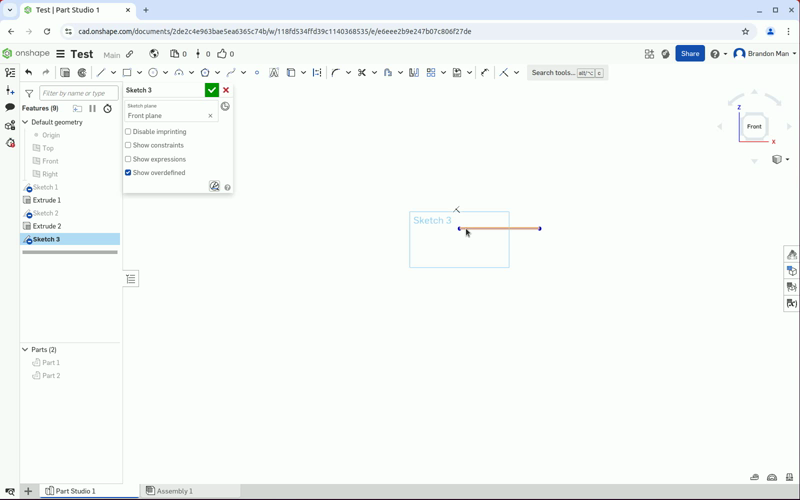
scroll(6)
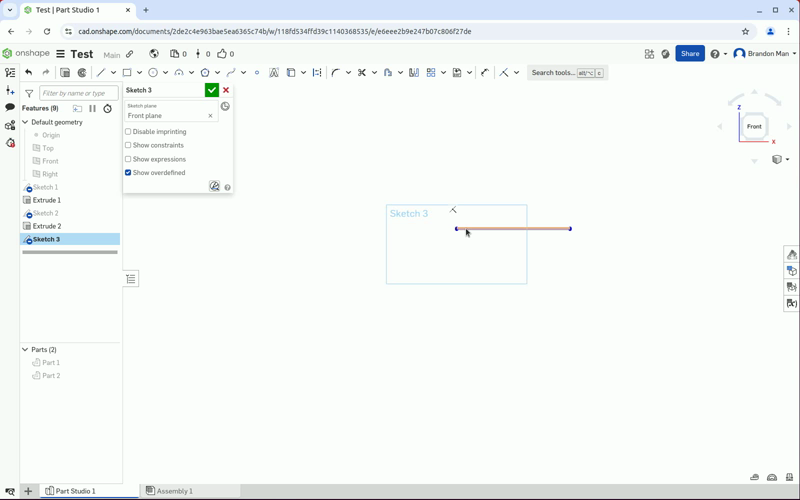
scroll(6)
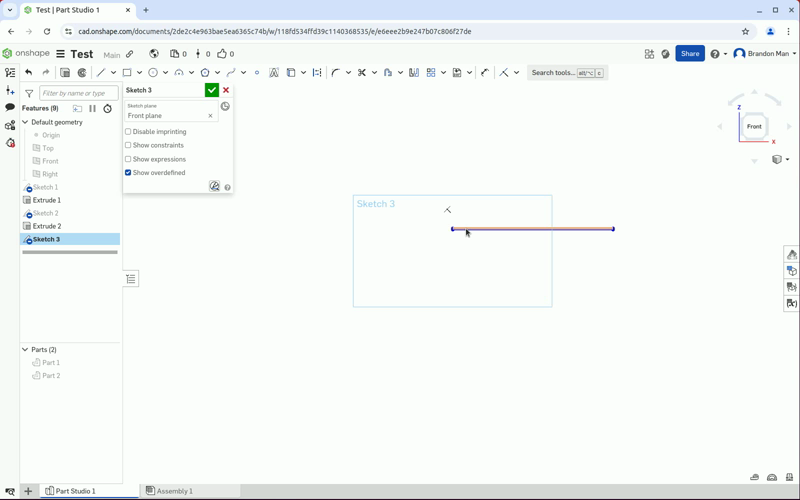
scroll(6)
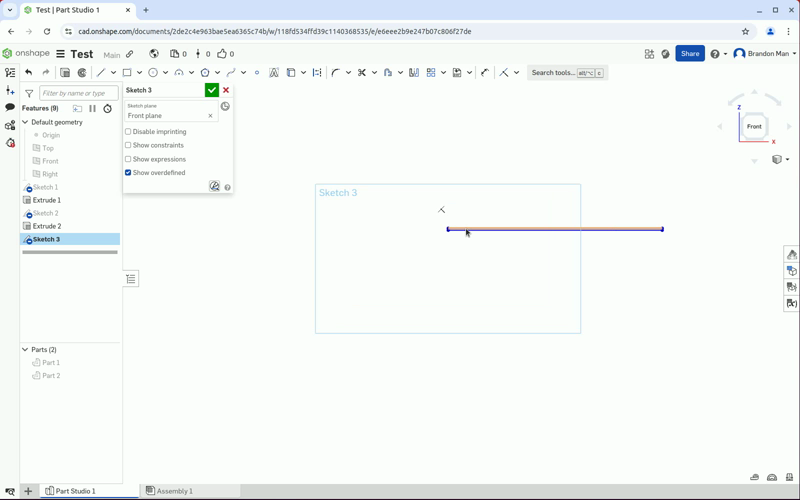
scroll(6)
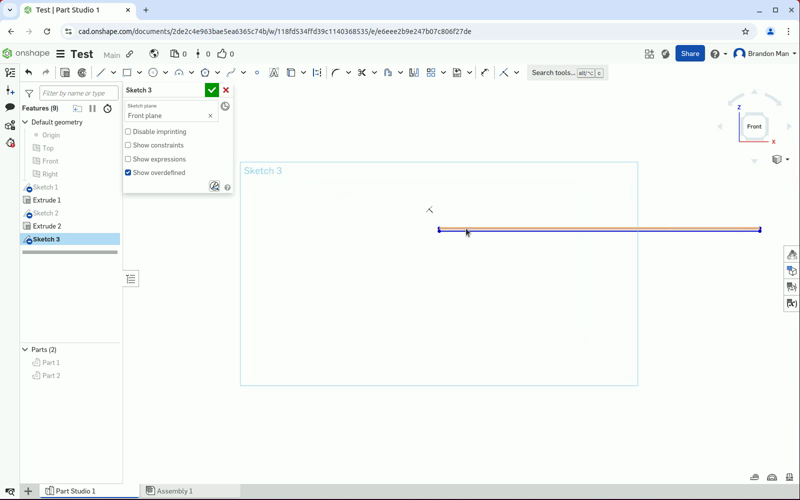
scroll(6)
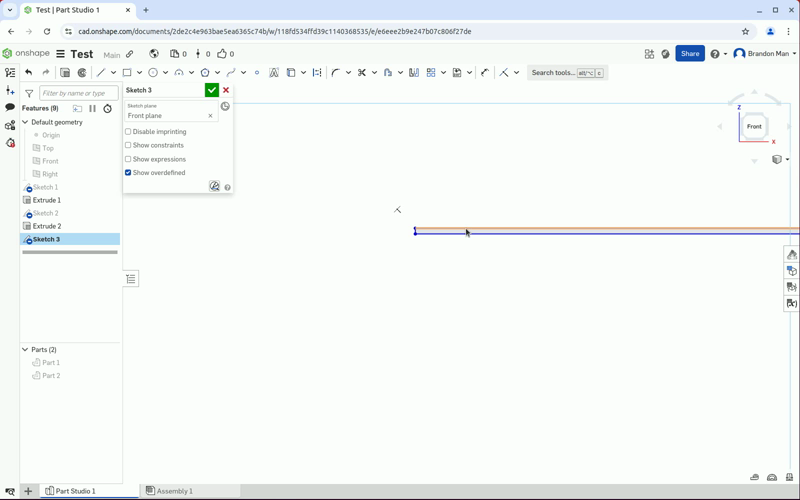
click(466, 228)
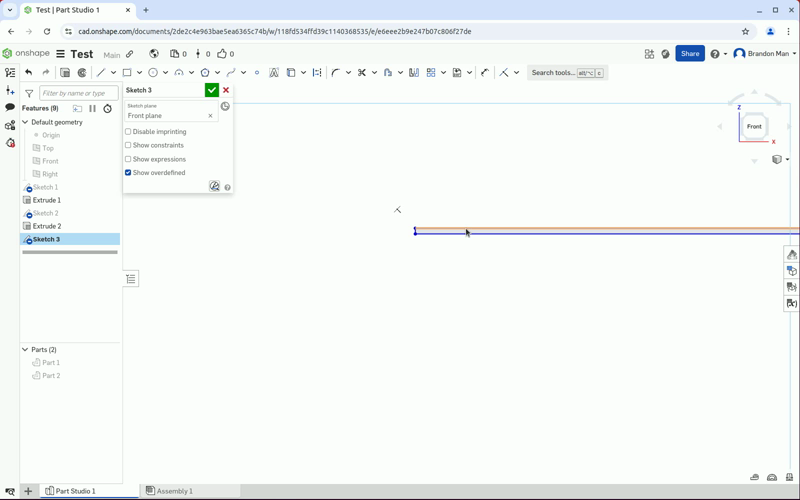
scroll(-6)
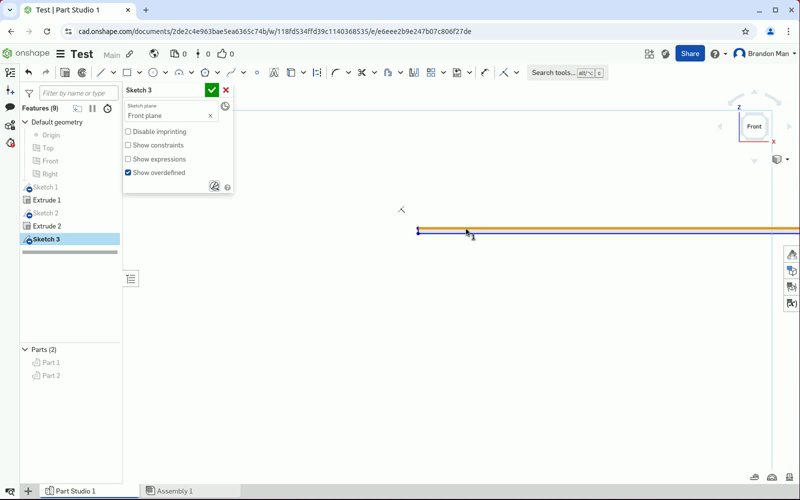
scroll(-6)
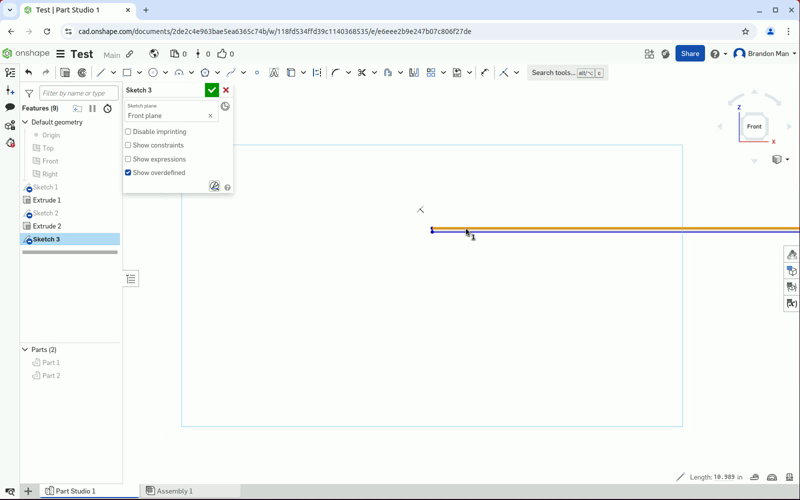
scroll(-6)
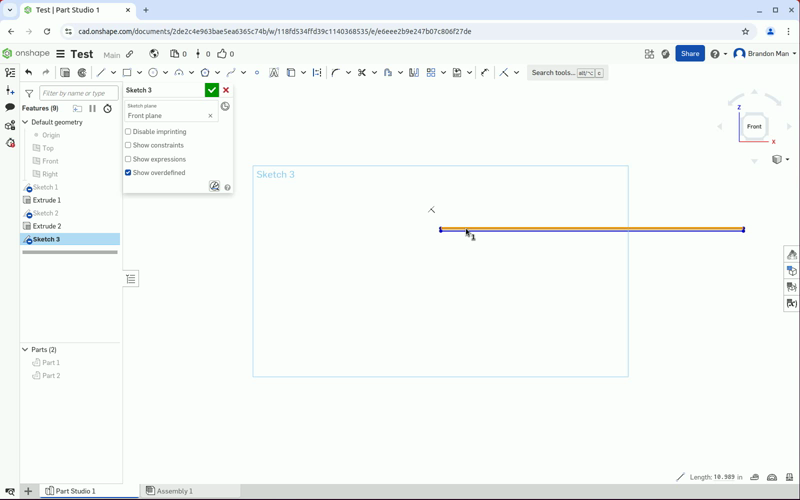
scroll(-6)
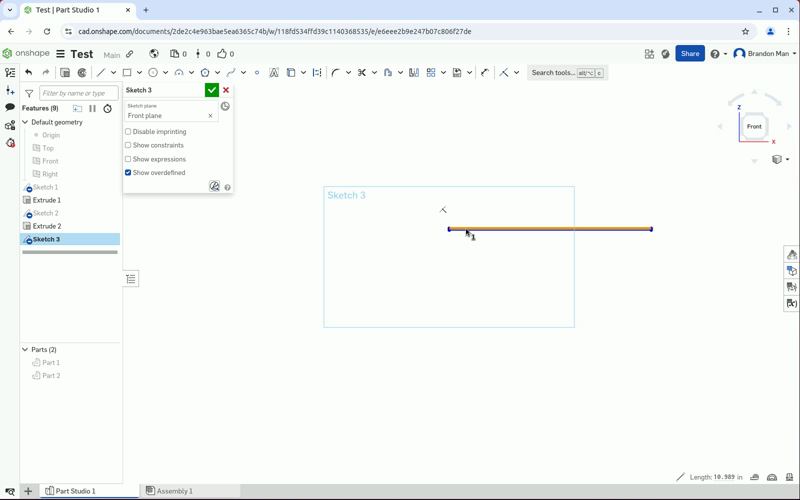
scroll(-6)
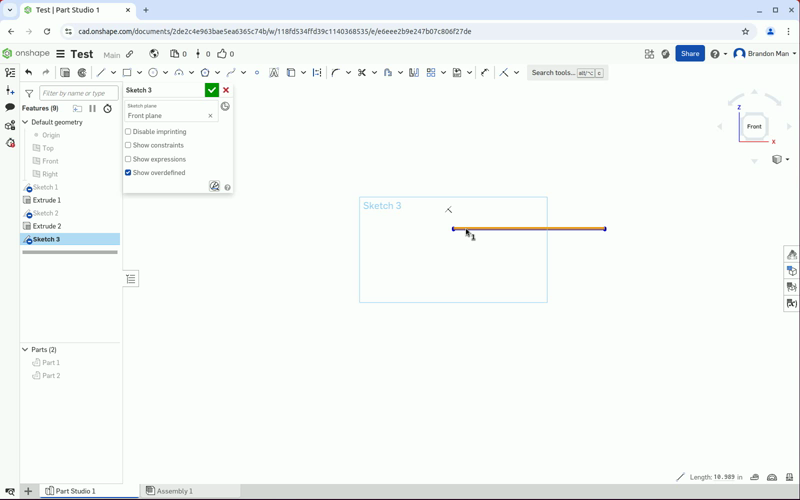
scroll(-6)
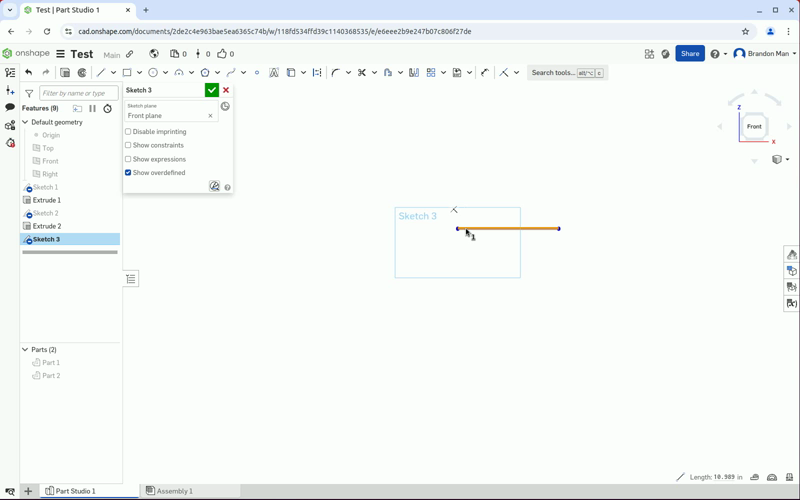
scroll(-6)
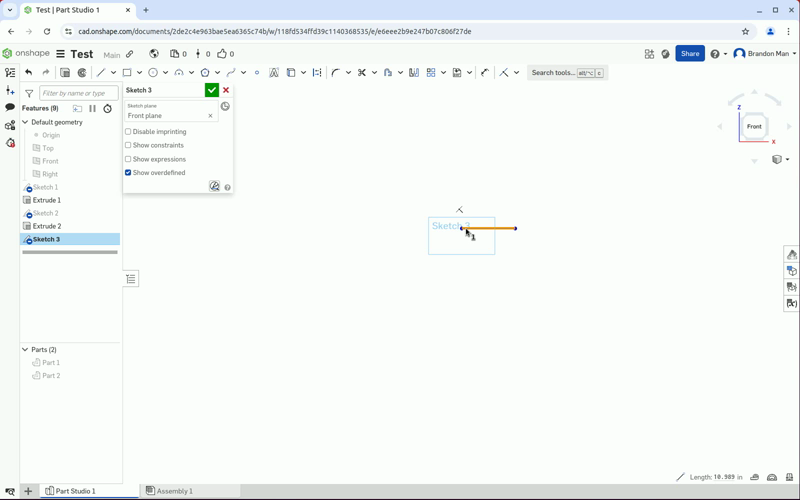
mouse_move(73, 352)
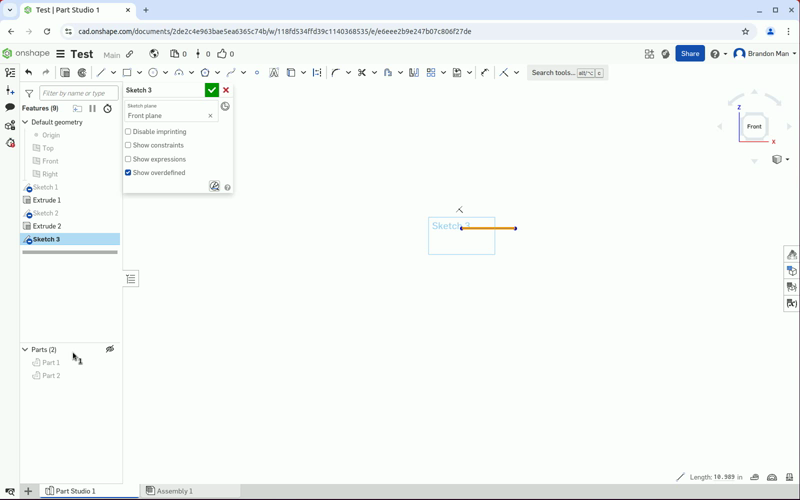
key(shift+y)
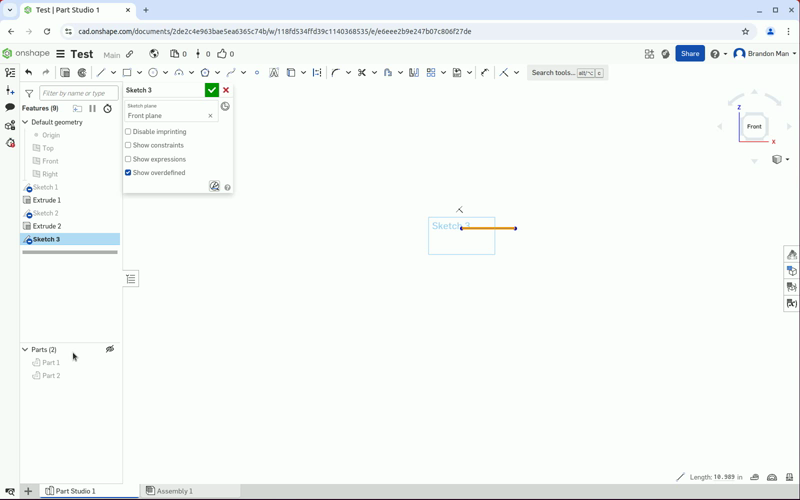
key(shift+e)
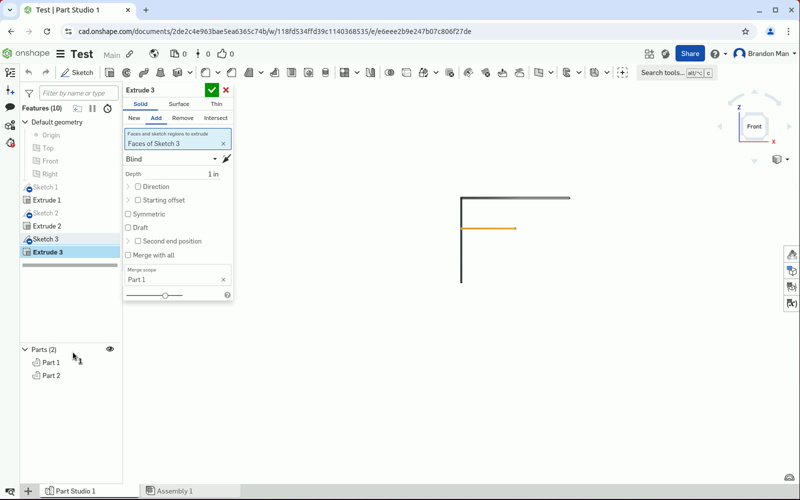
mouse_move(143, 106)
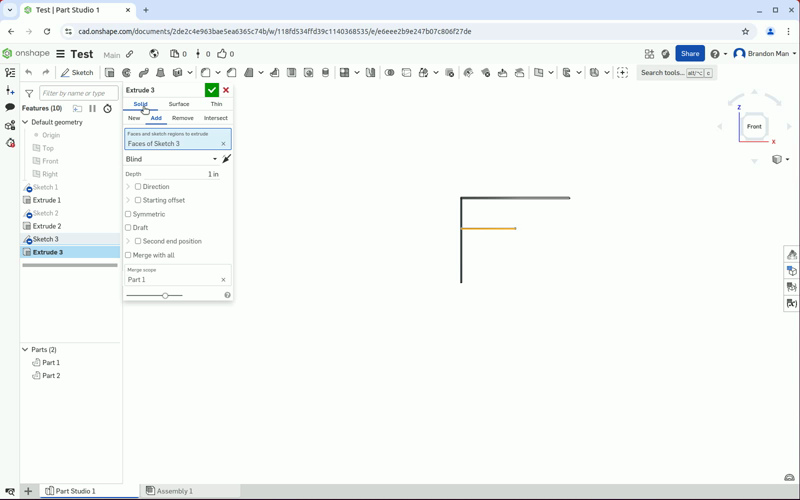
click(143, 106)
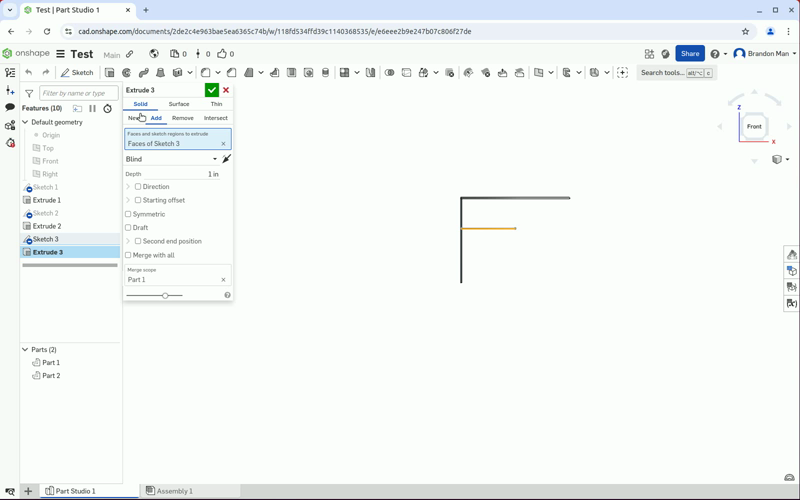
mouse_move(137, 120)
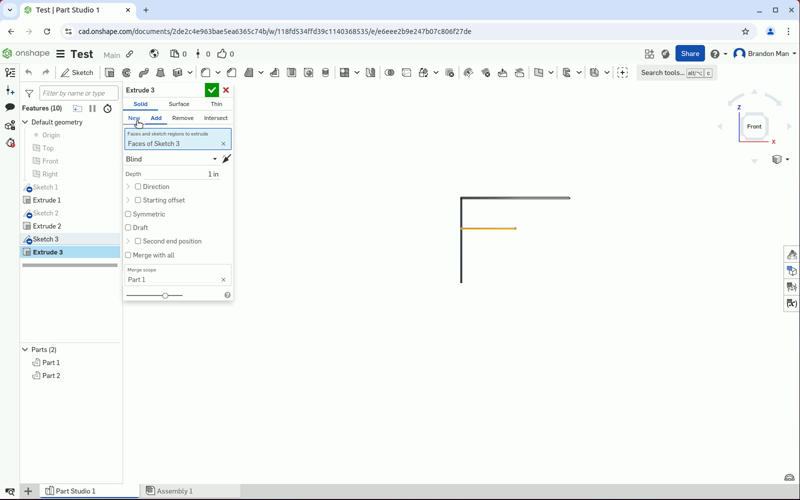
click(137, 120)
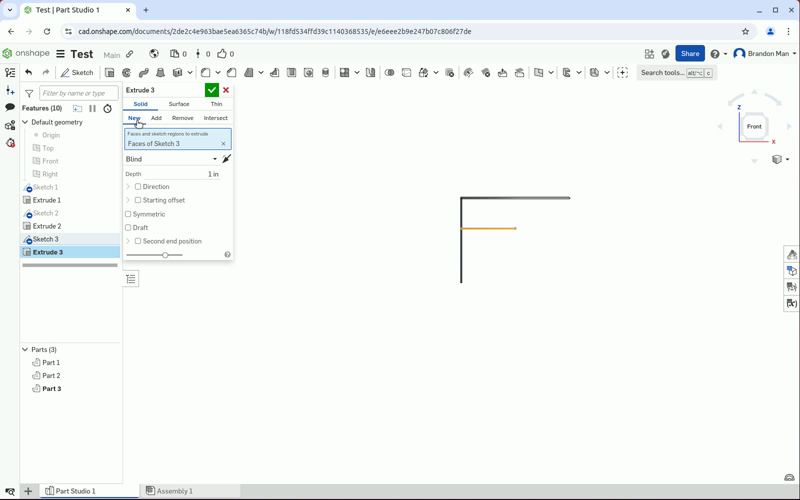
key(tab, 4)
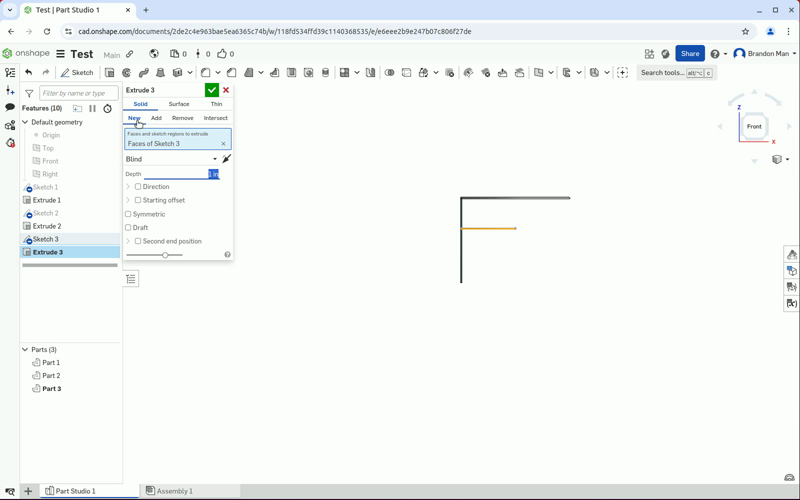
text(5.055)
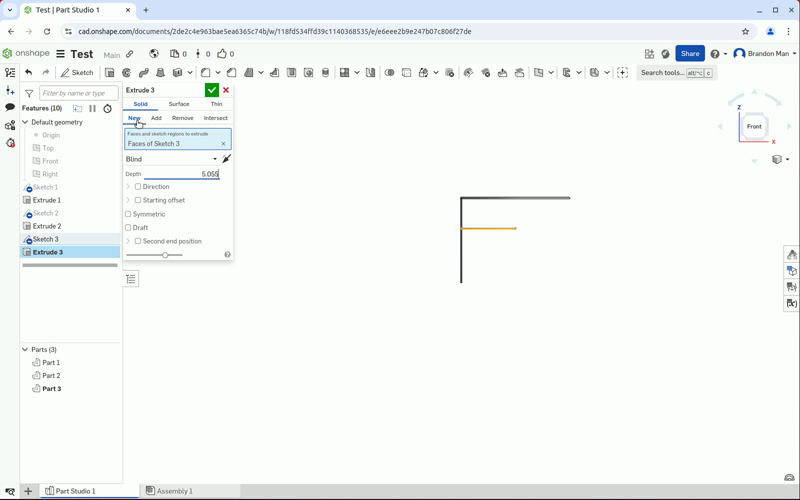
key(enter)
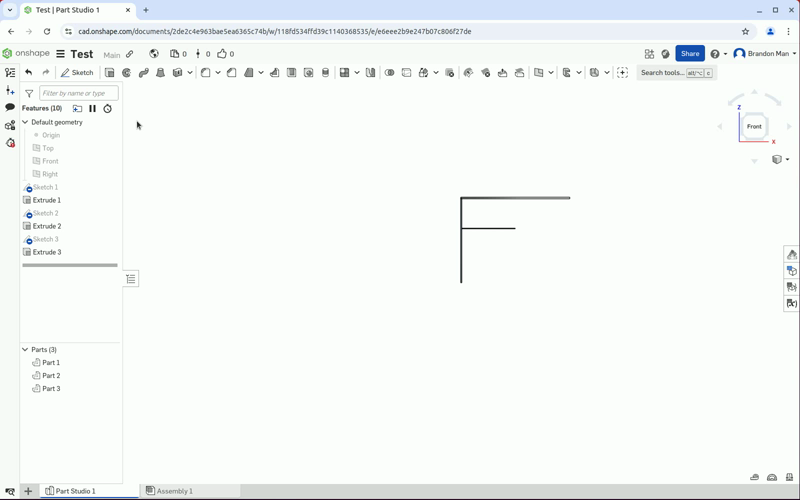
key(shift+h)
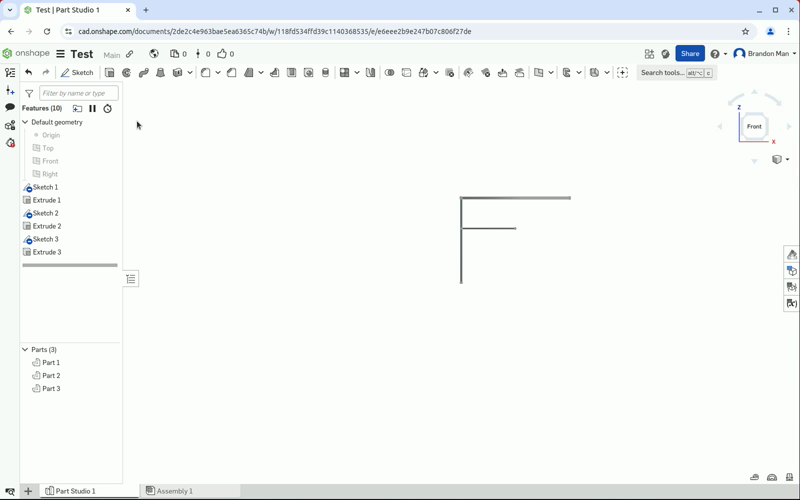
key(shift+h)
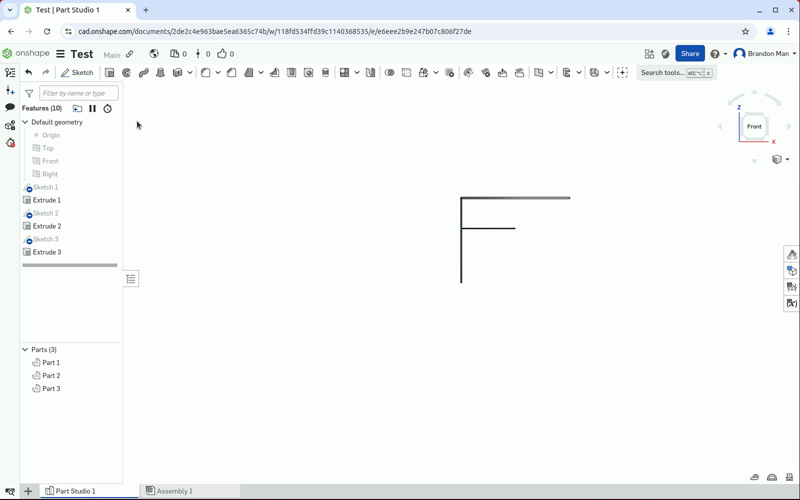
mouse_move(73, 189)
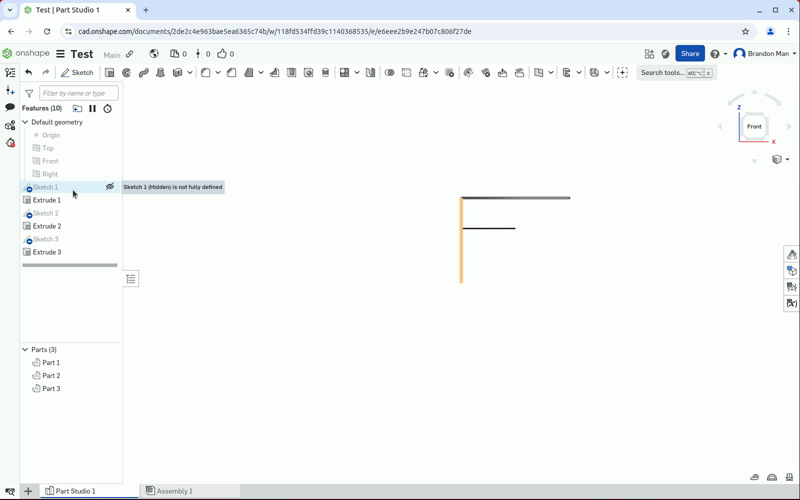
click(73, 189)
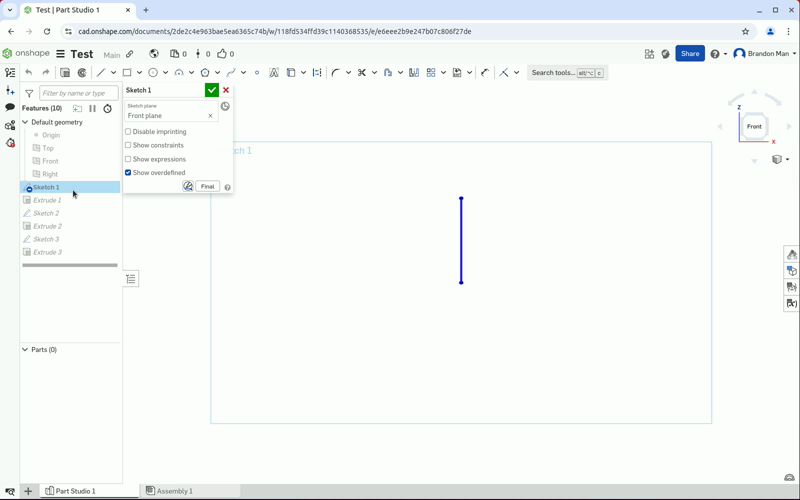
mouse_move(229, 92)
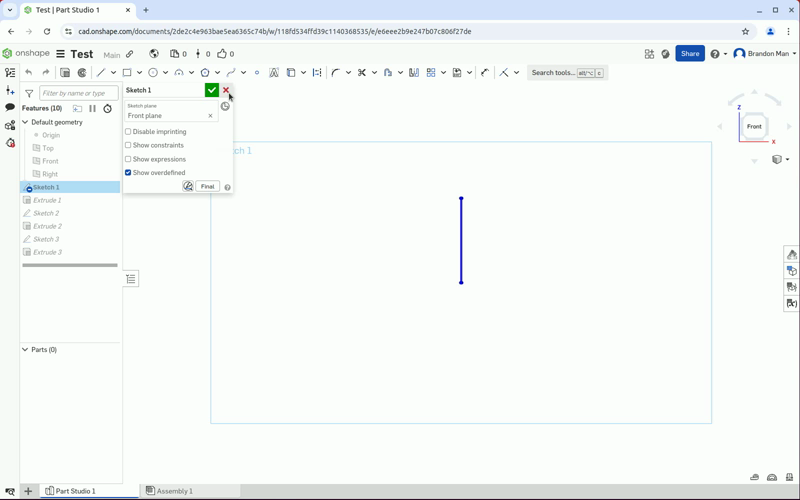
click(229, 92)
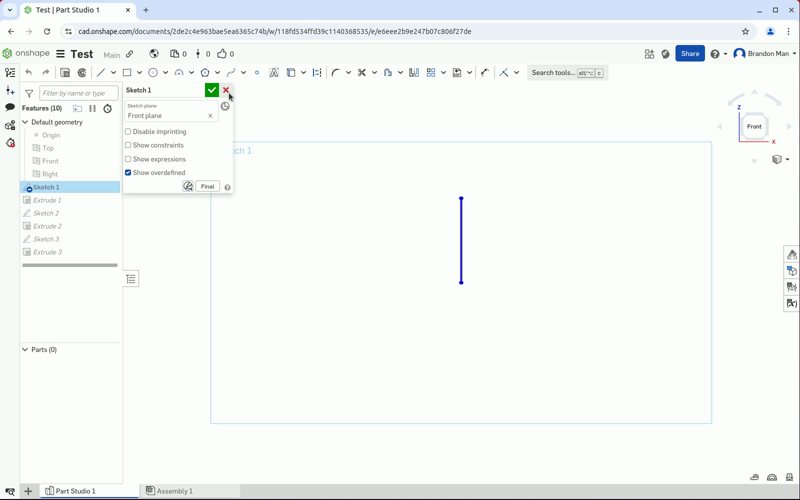
key(shift+s)
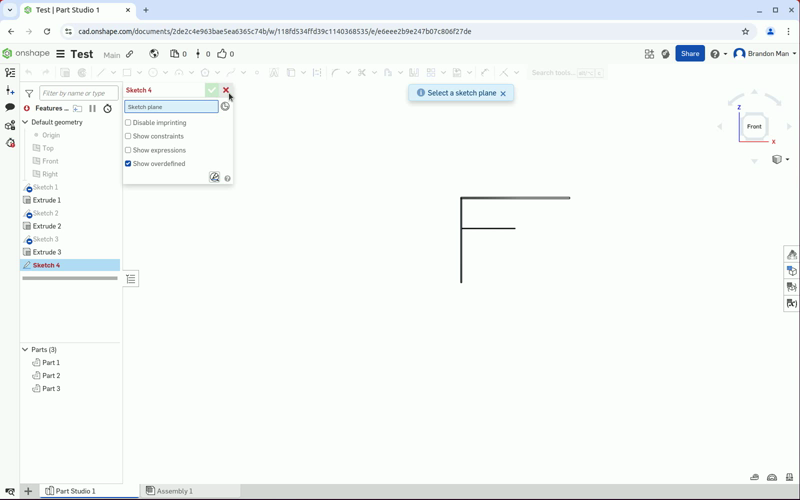
mouse_move(73, 163)
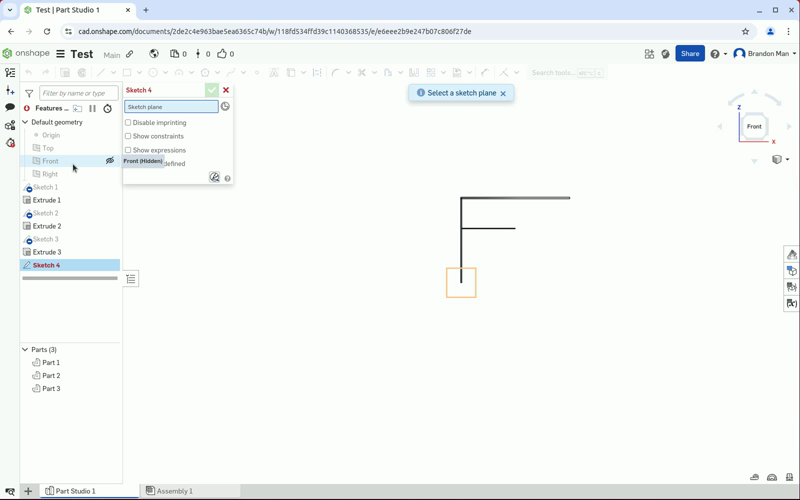
click(73, 163)
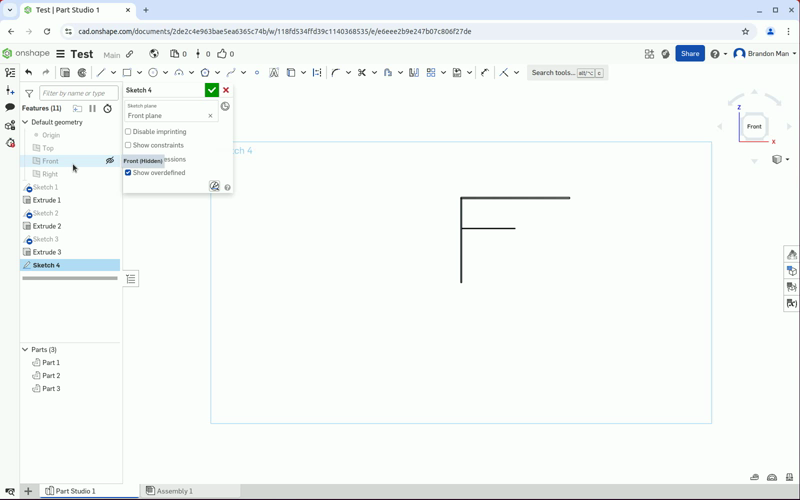
mouse_move(73, 352)
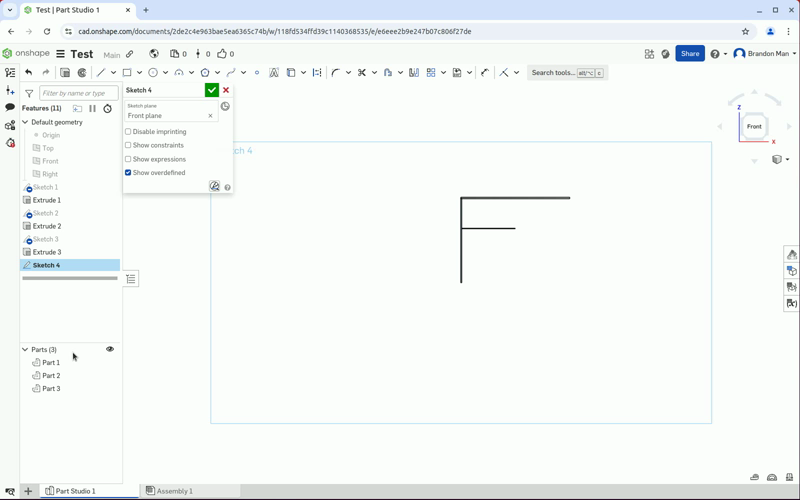
key(y)
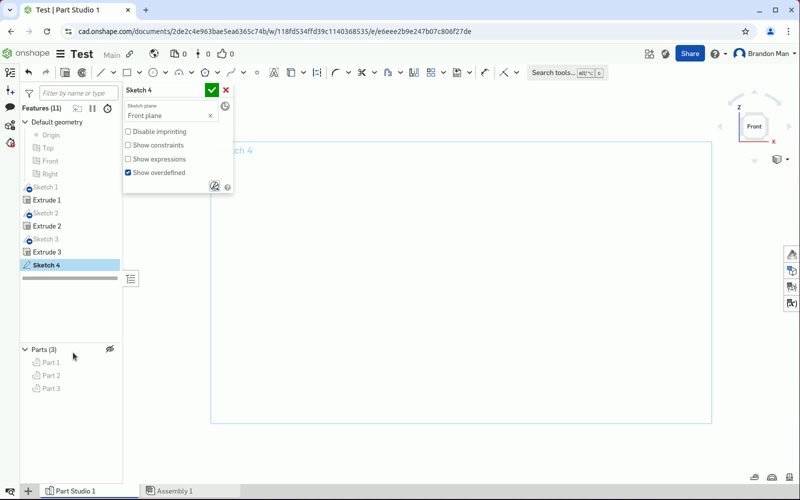
key(l)
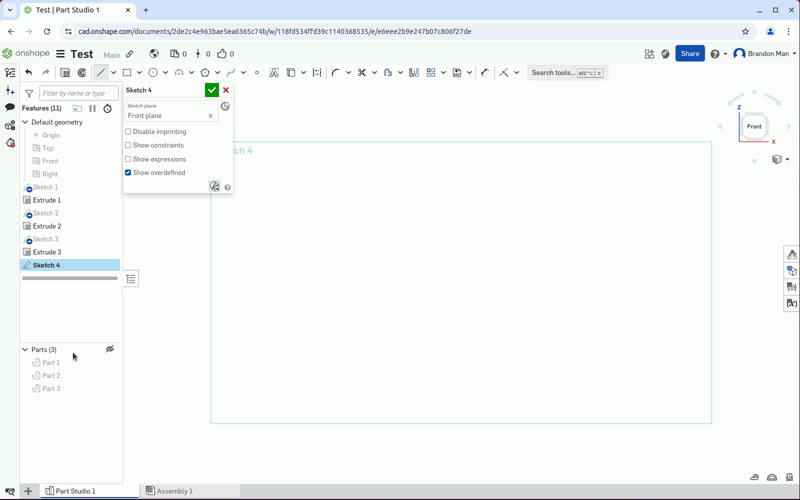
key_down(shift)
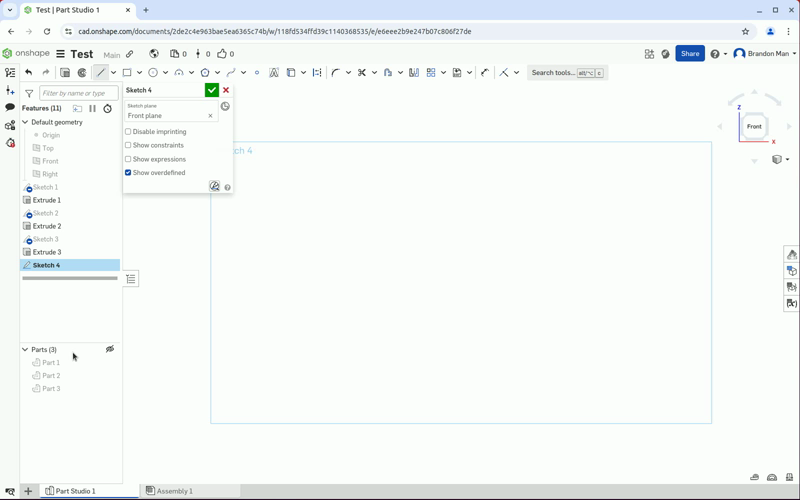
mouse_move(466, 250)
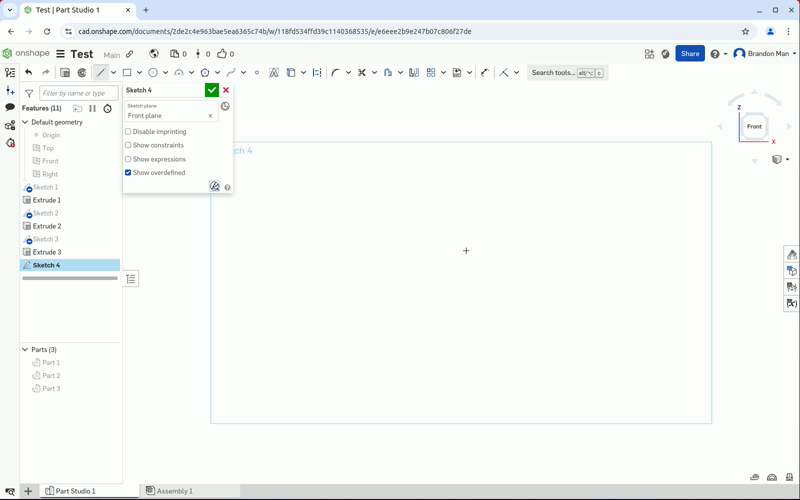
click(466, 250)
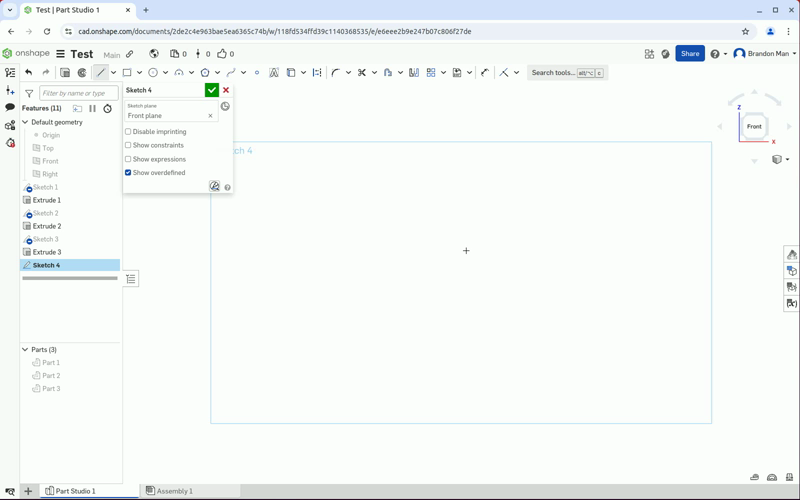
key_up(shift)
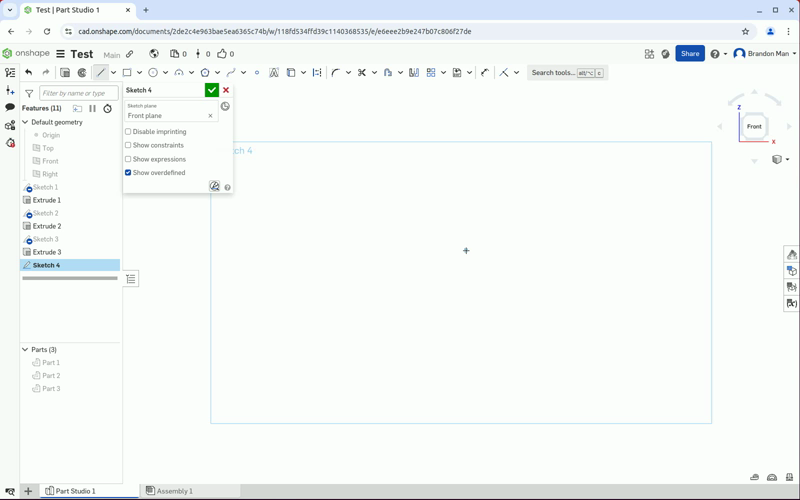
key_down(shift)
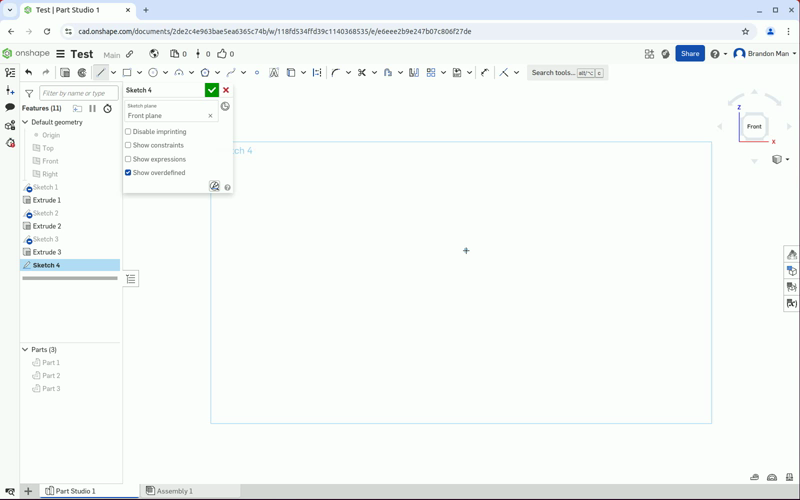
mouse_move(573, 250)
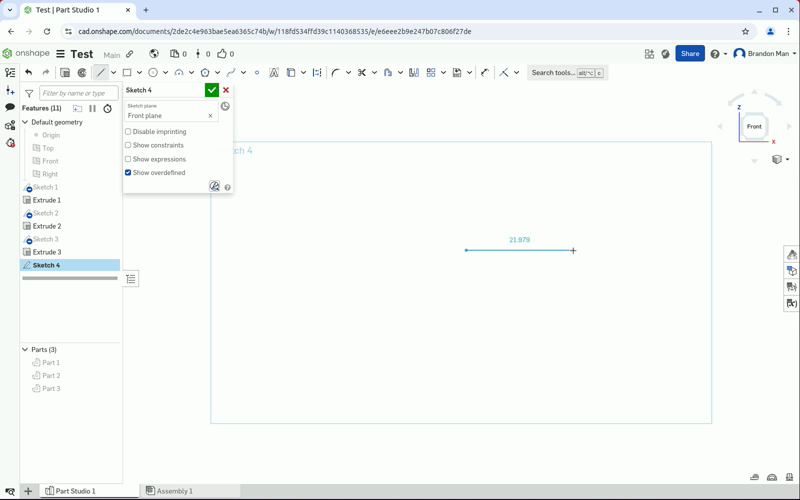
click(573, 250)
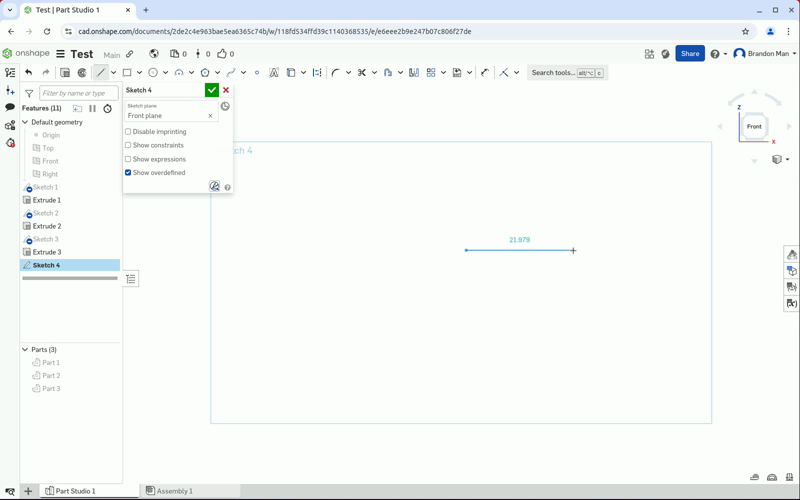
key_up(shift)
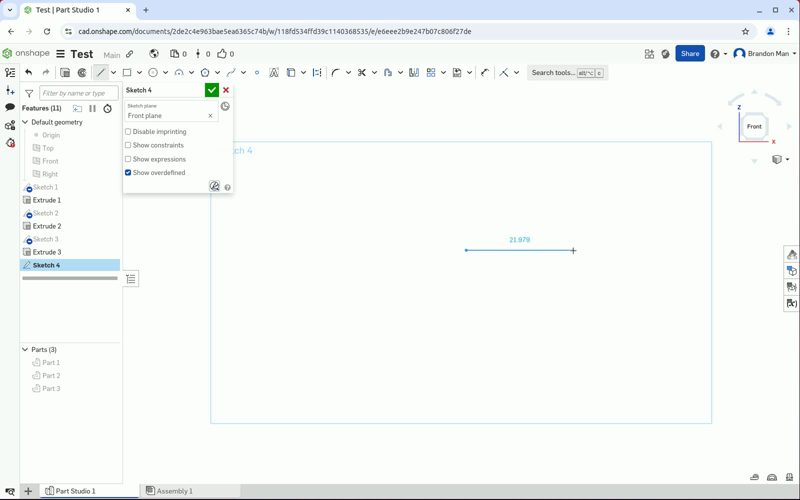
key_down(shift)
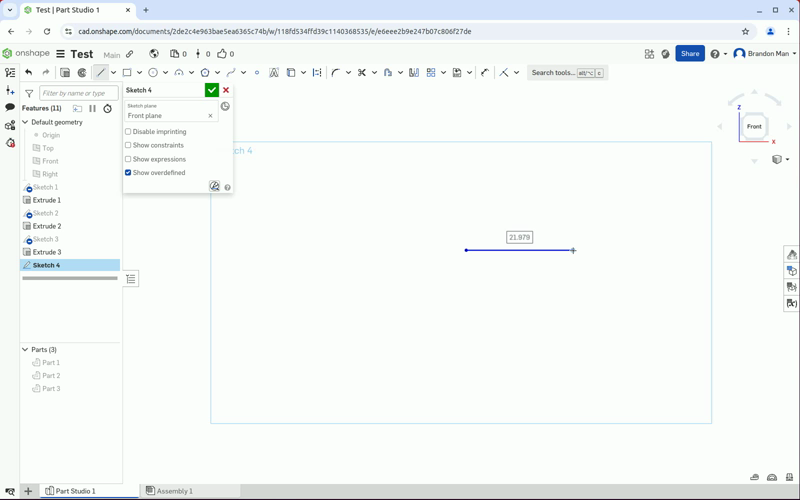
mouse_move(589, 250)
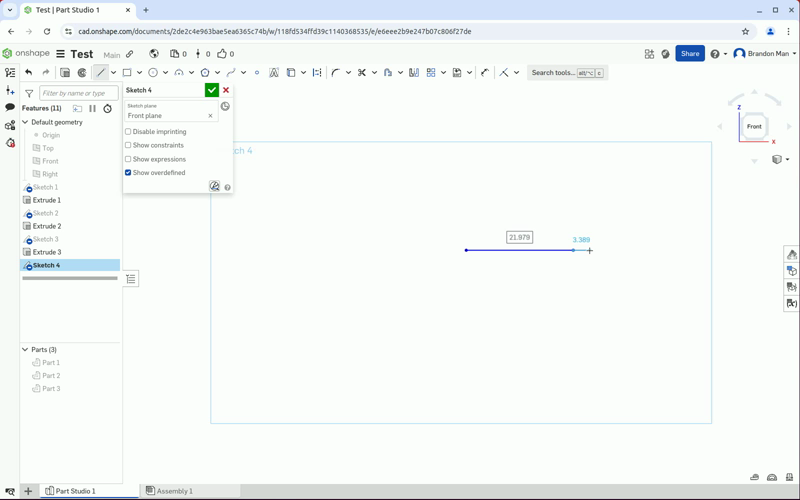
mouse_move(573, 243)
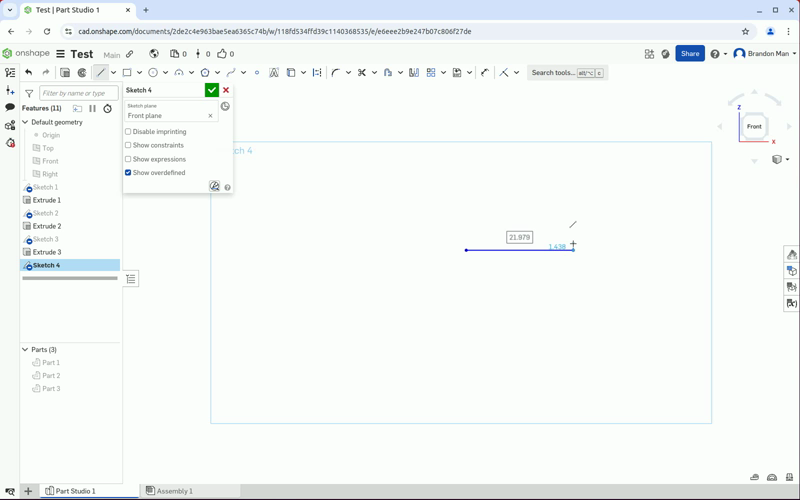
scroll(6)
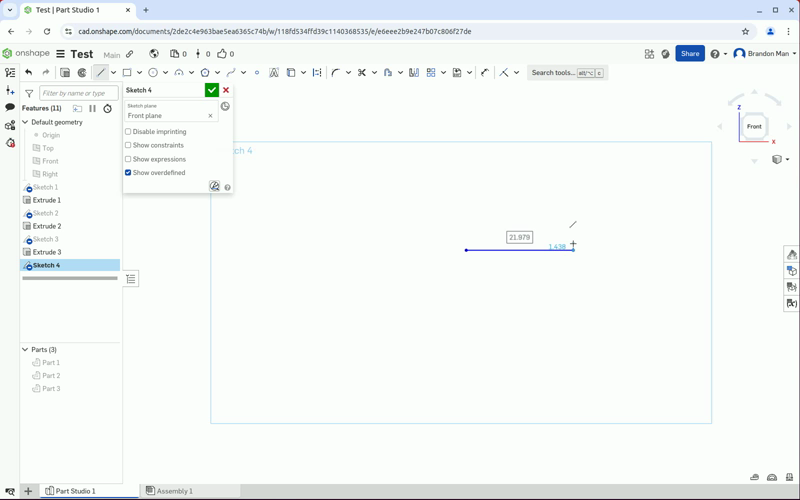
scroll(6)
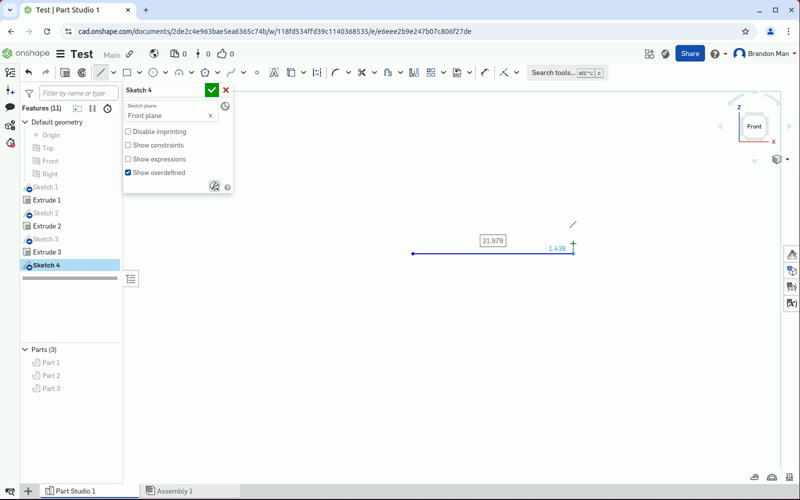
scroll(6)
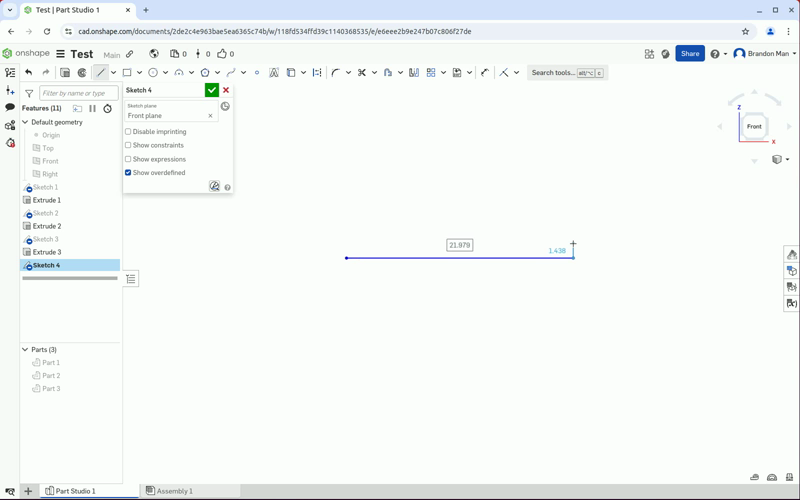
scroll(6)
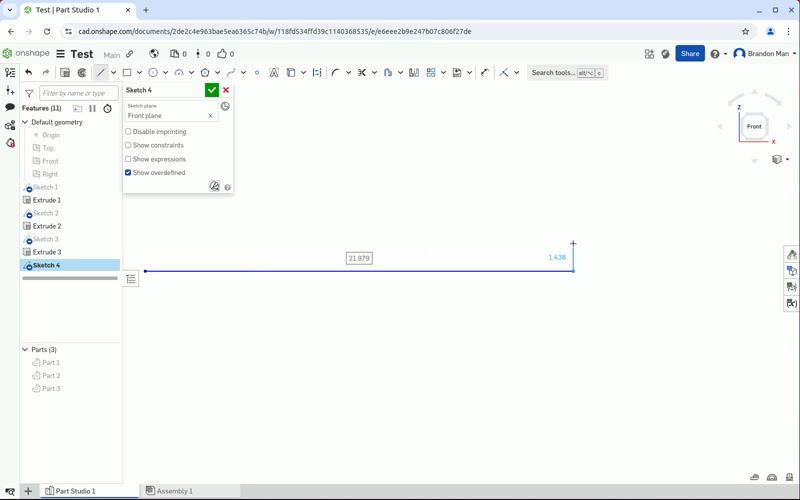
scroll(6)
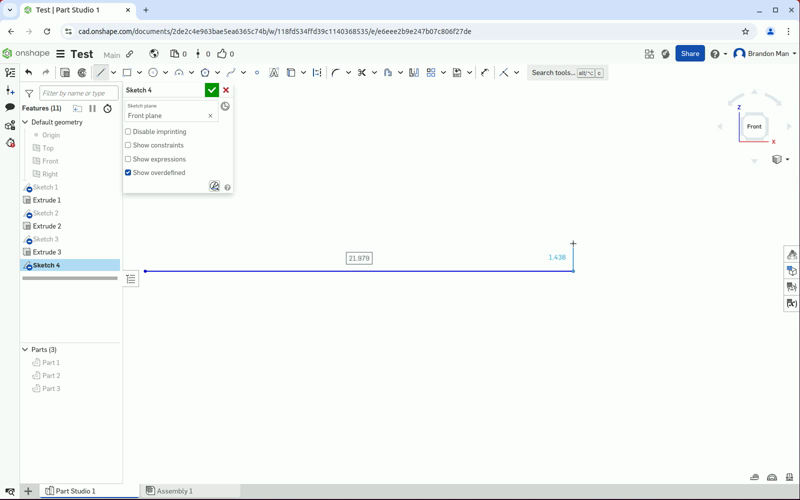
scroll(6)
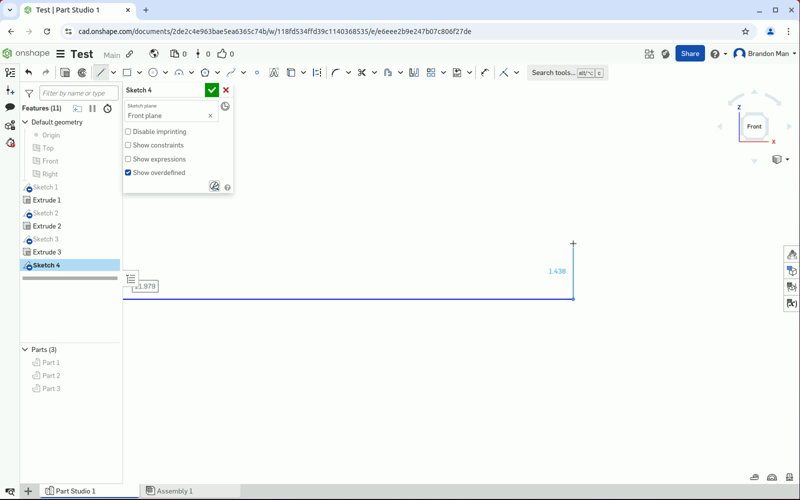
scroll(6)
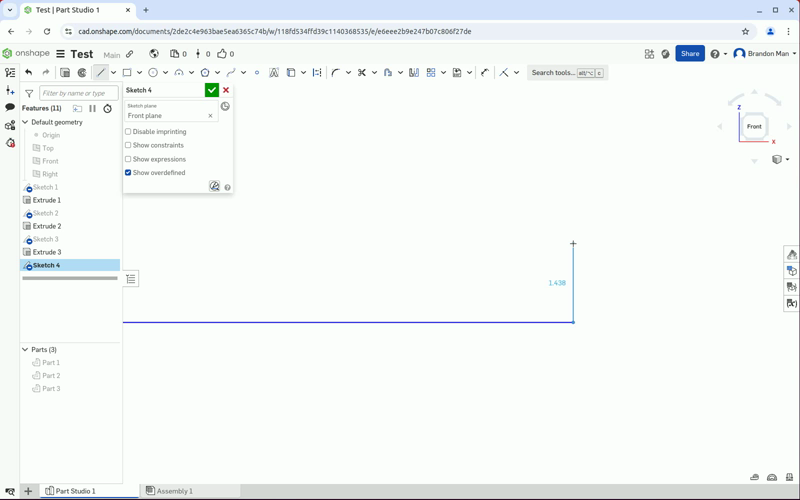
click(573, 243)
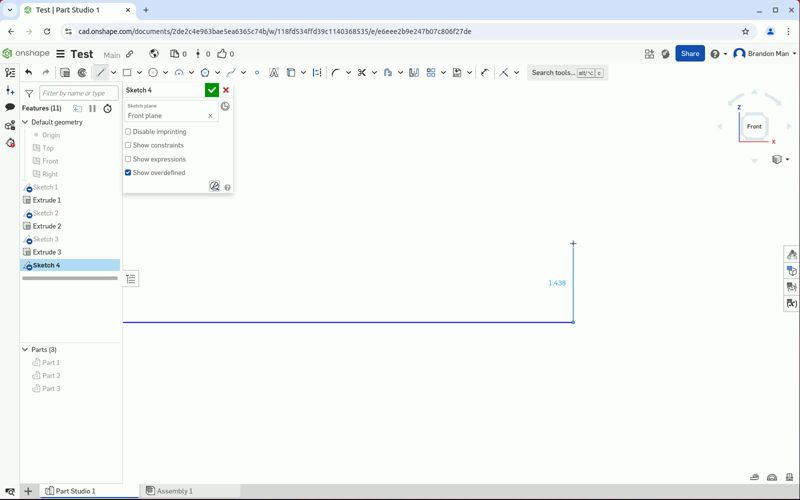
scroll(-6)
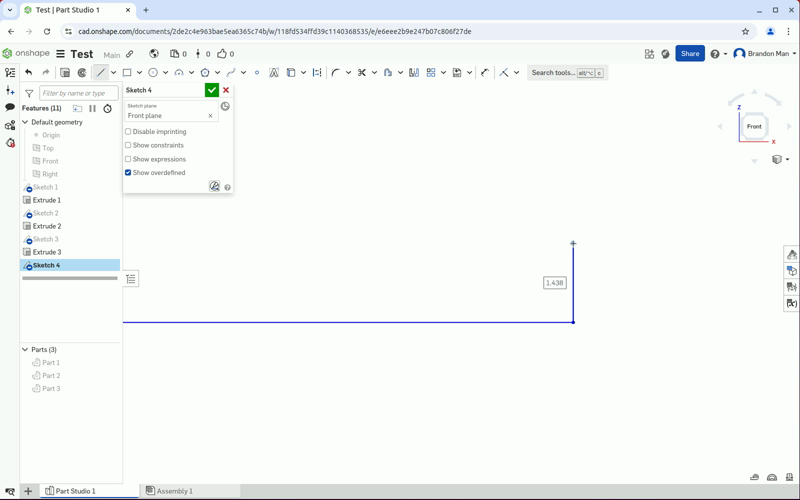
scroll(-6)
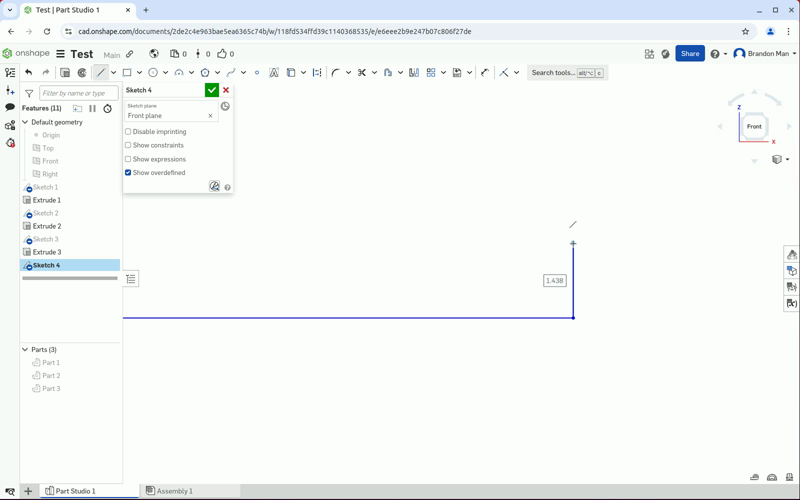
scroll(-6)
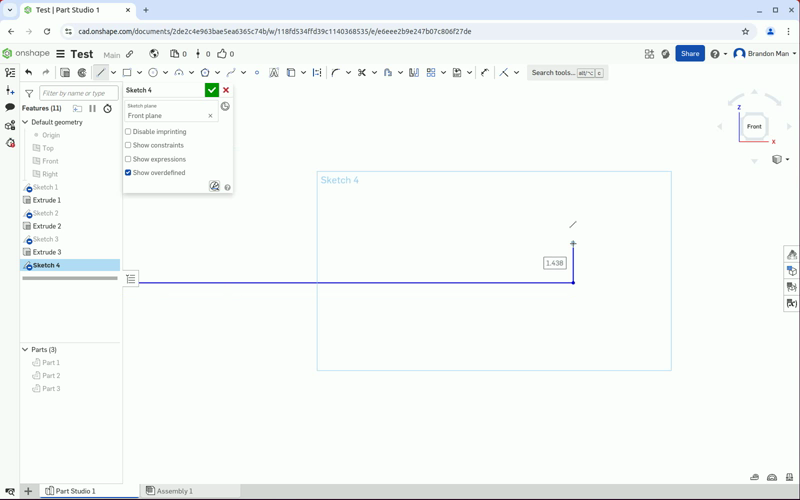
scroll(-6)
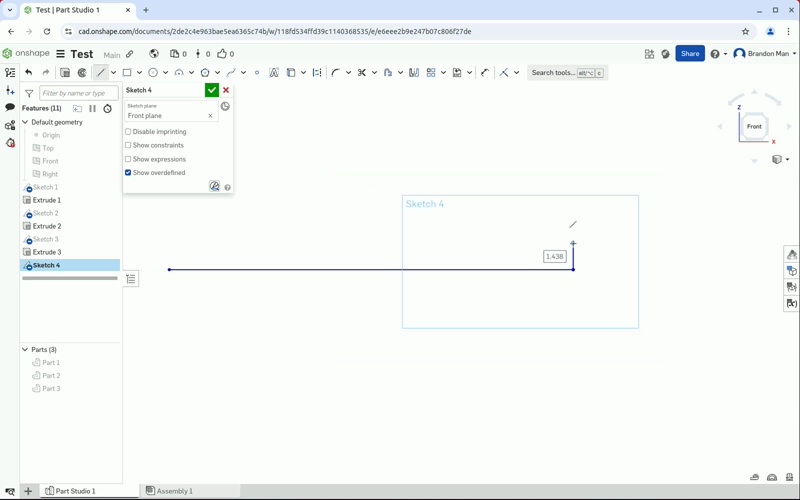
scroll(-6)
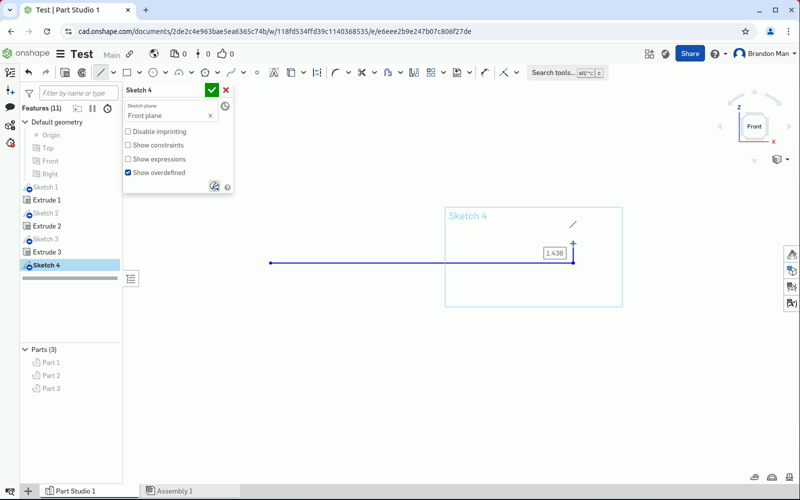
scroll(-6)
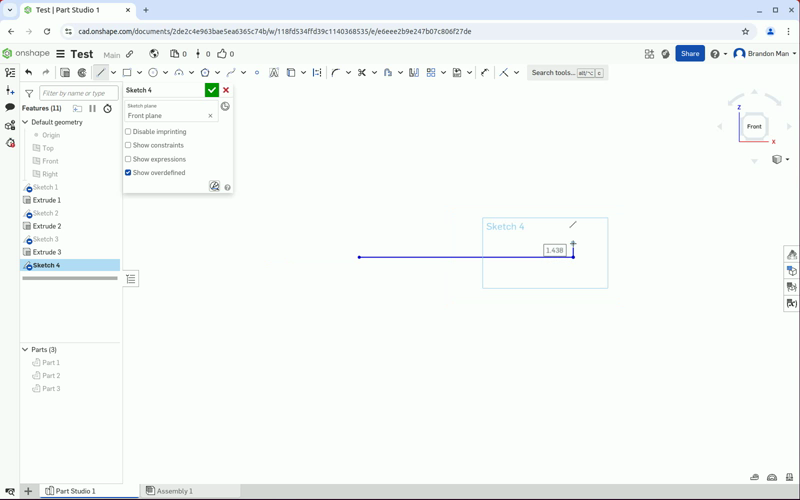
scroll(-6)
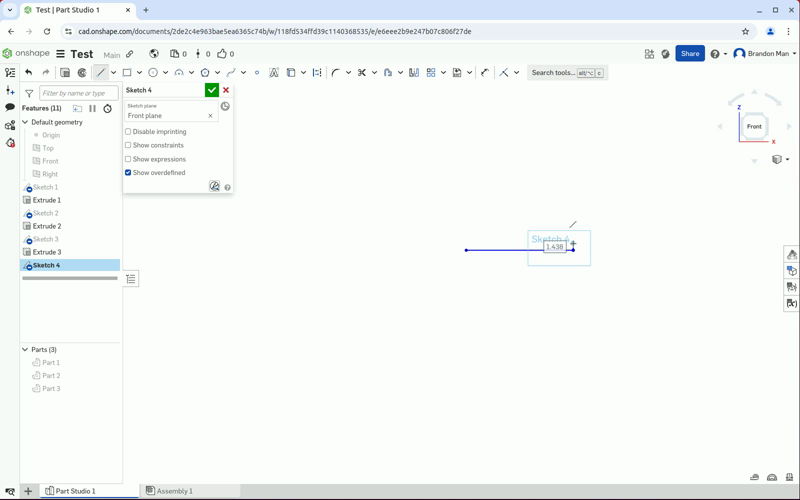
key_up(shift)
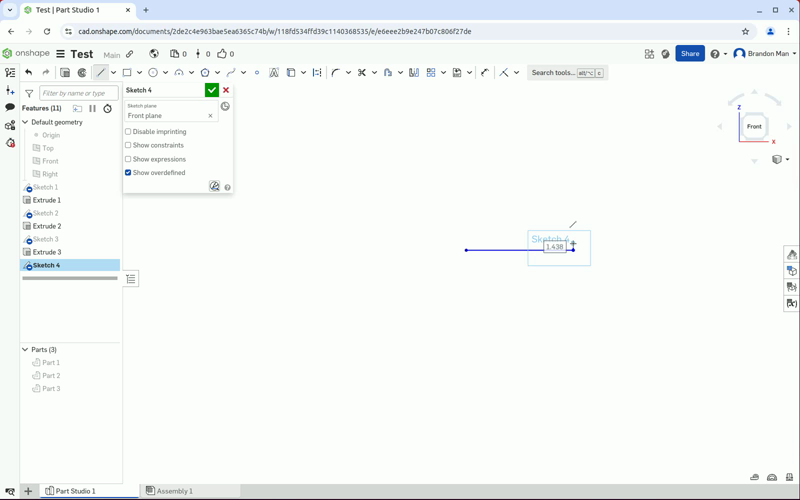
key_down(shift)
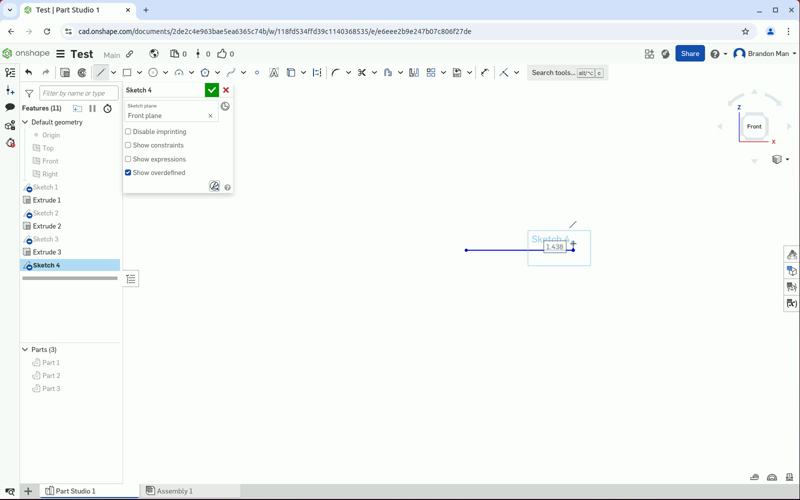
mouse_move(466, 243)
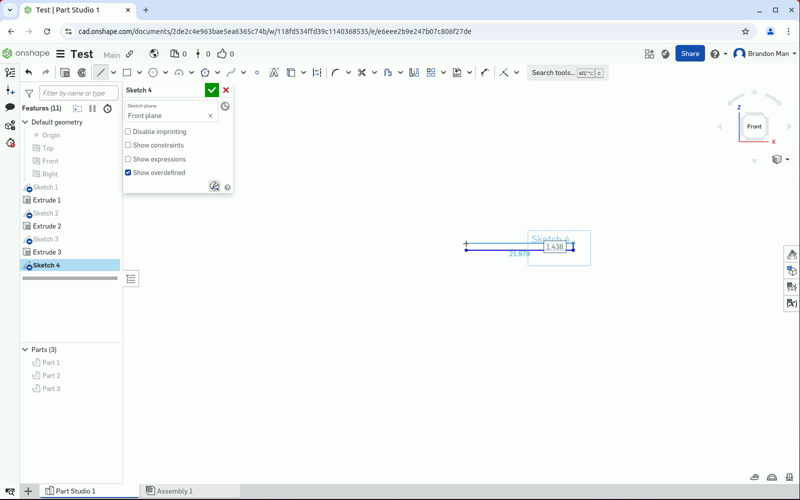
click(466, 243)
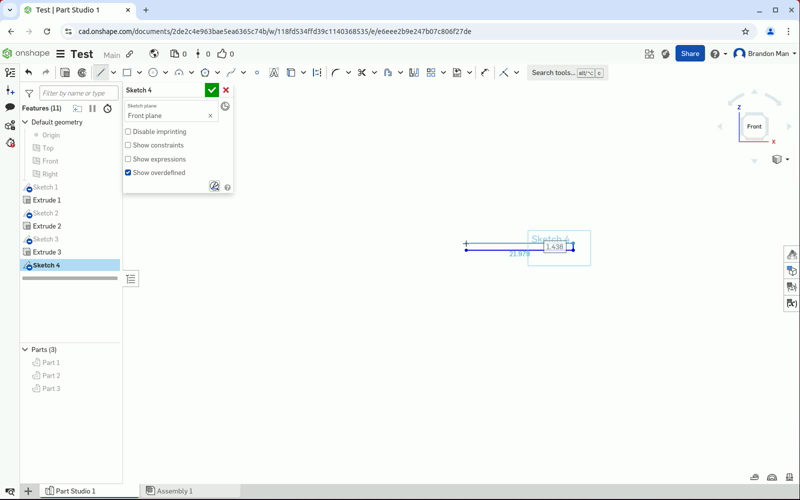
key_up(shift)
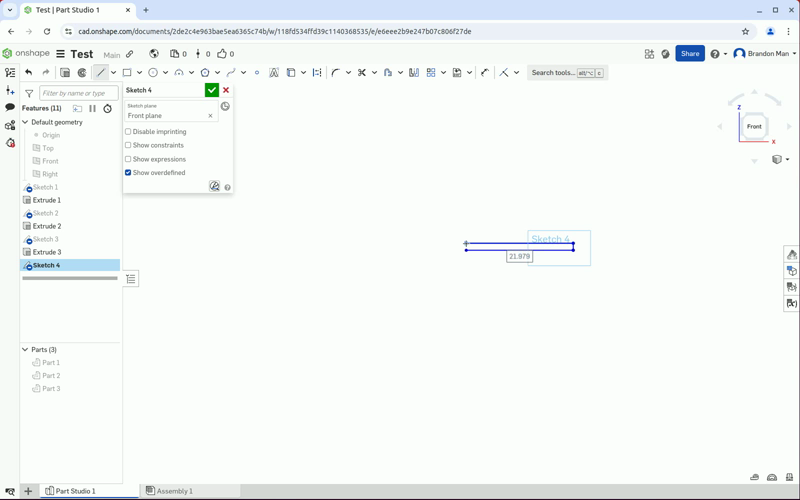
mouse_move(496, 243)
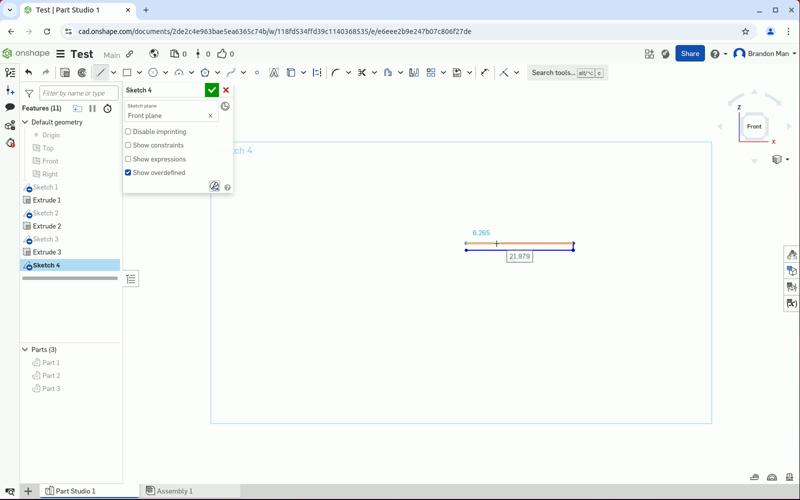
key_down(shift)
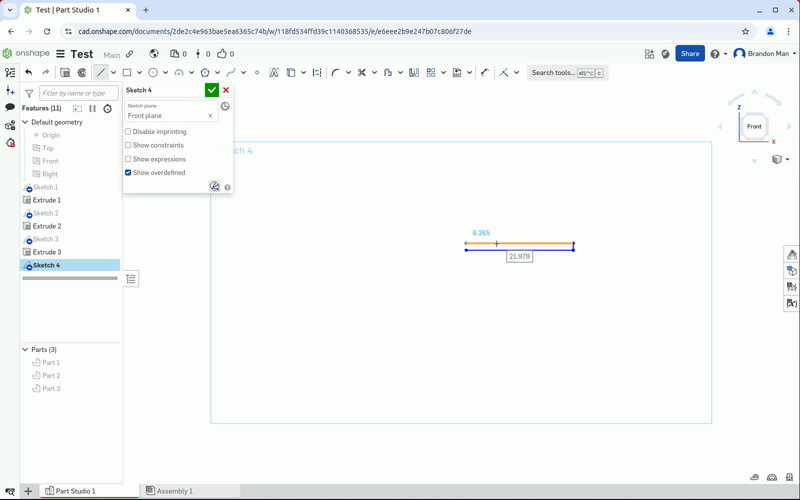
mouse_move(466, 250)
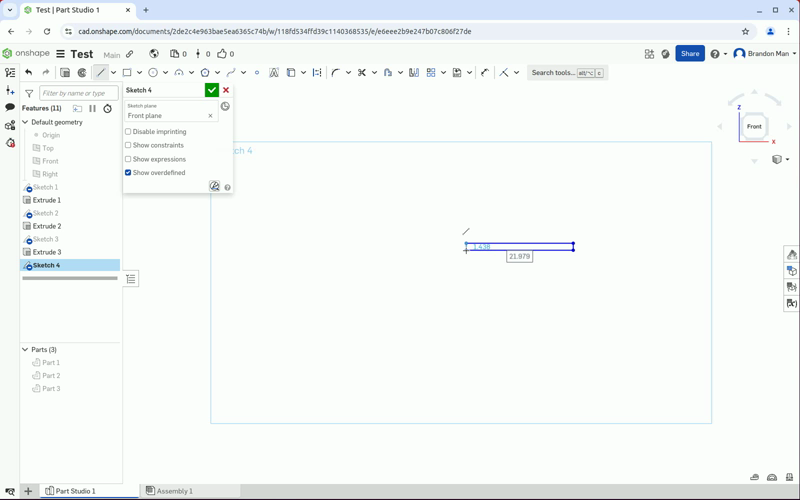
scroll(6)
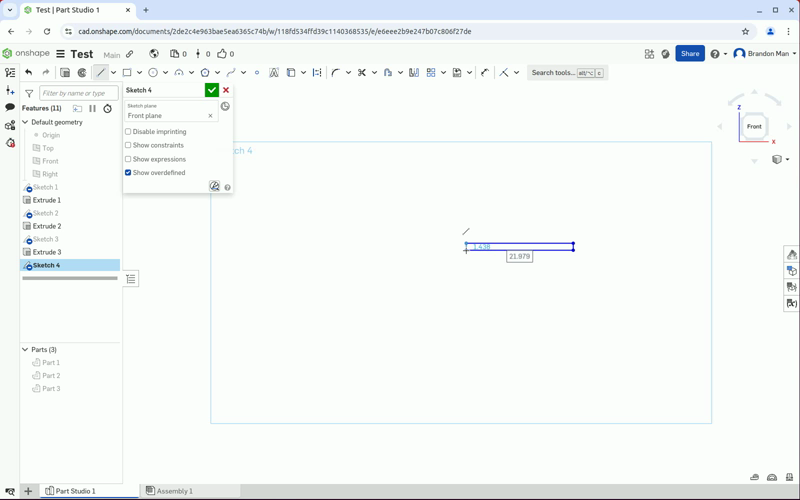
scroll(6)
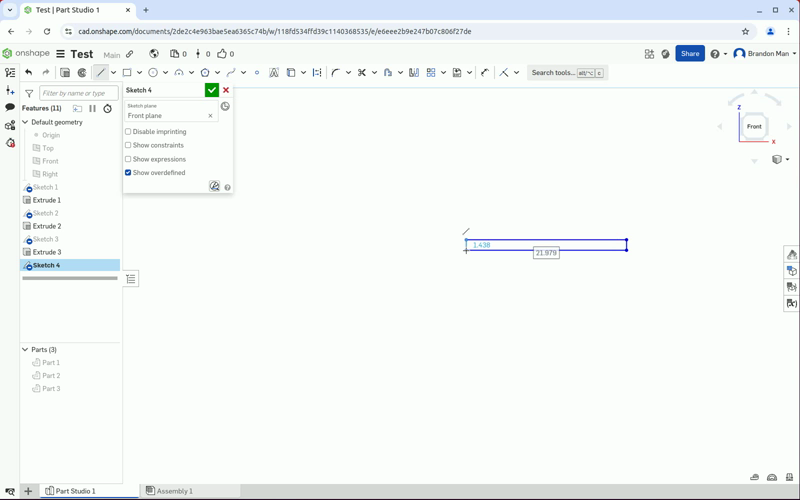
scroll(6)
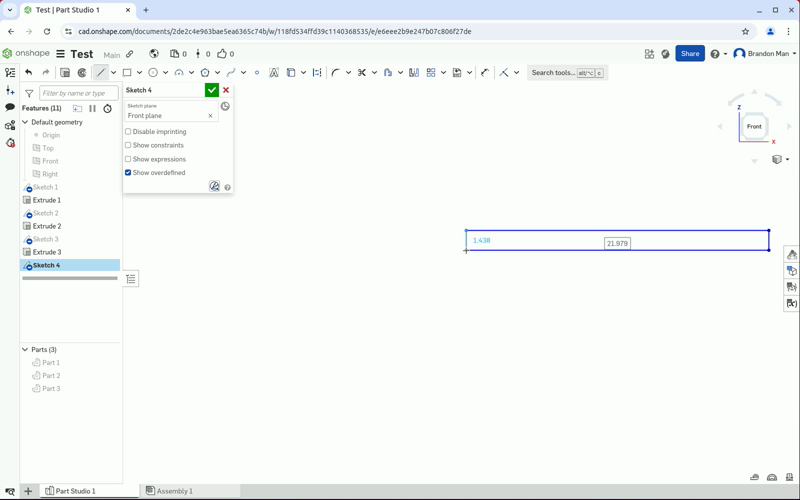
scroll(6)
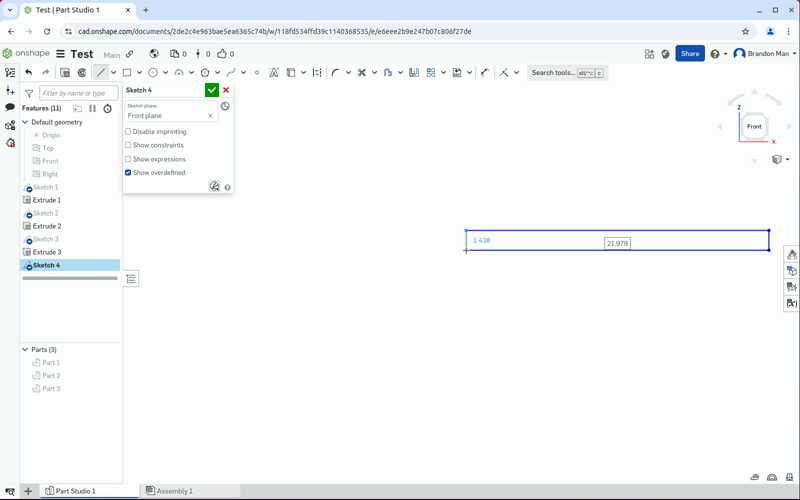
scroll(6)
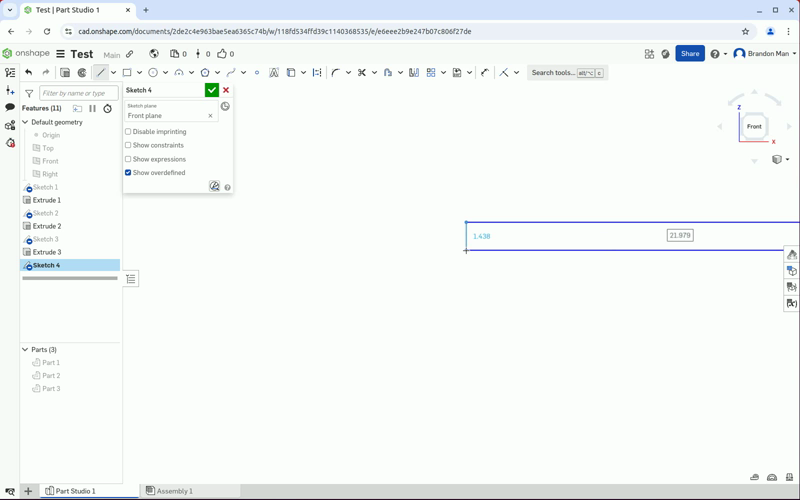
scroll(6)
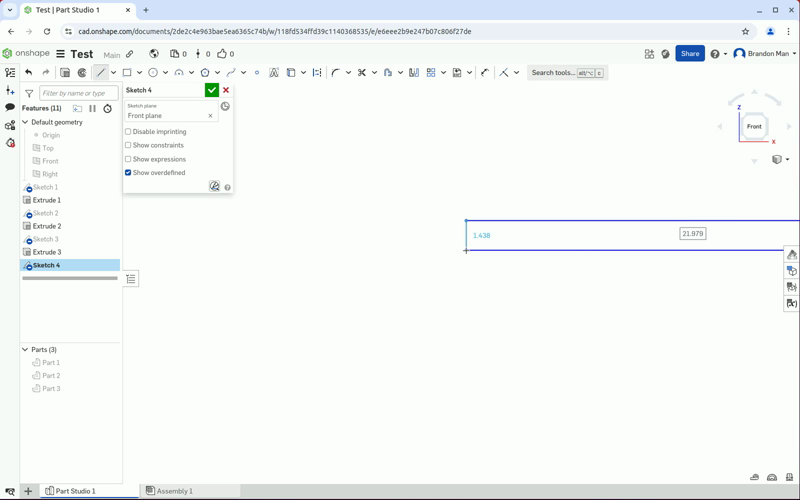
scroll(6)
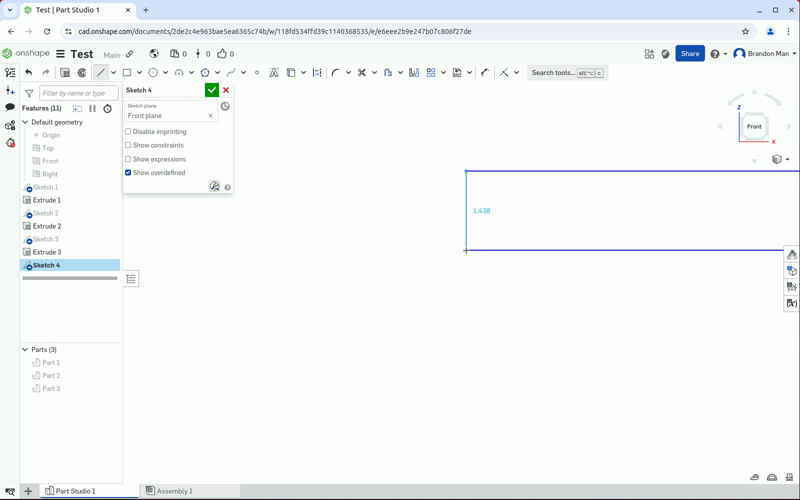
key_up(shift)
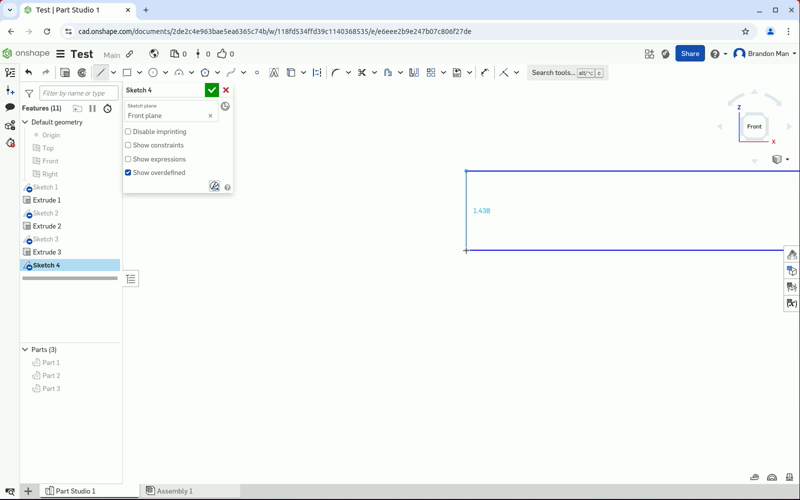
click(466, 250)
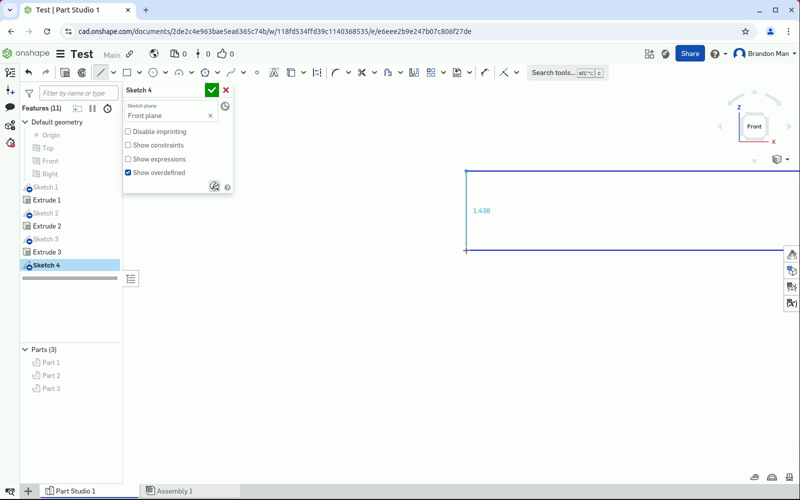
scroll(-6)
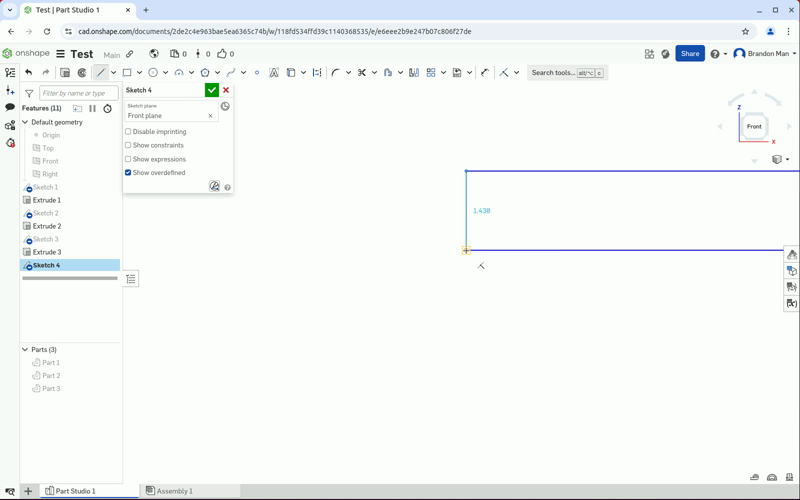
scroll(-6)
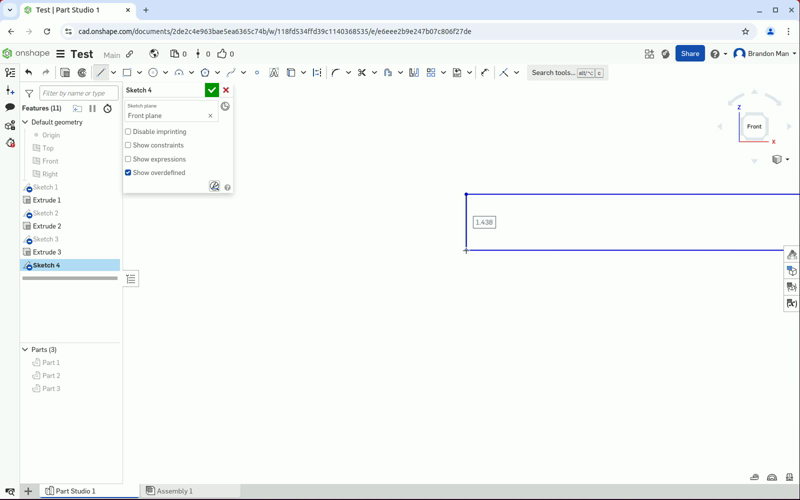
scroll(-6)
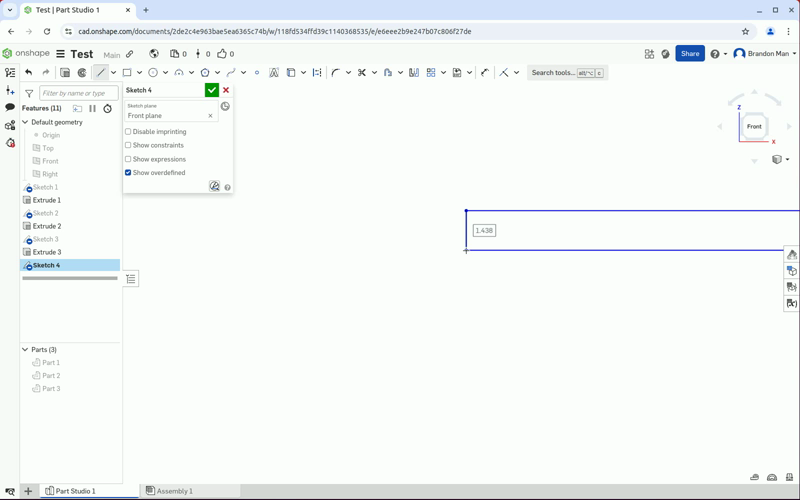
scroll(-6)
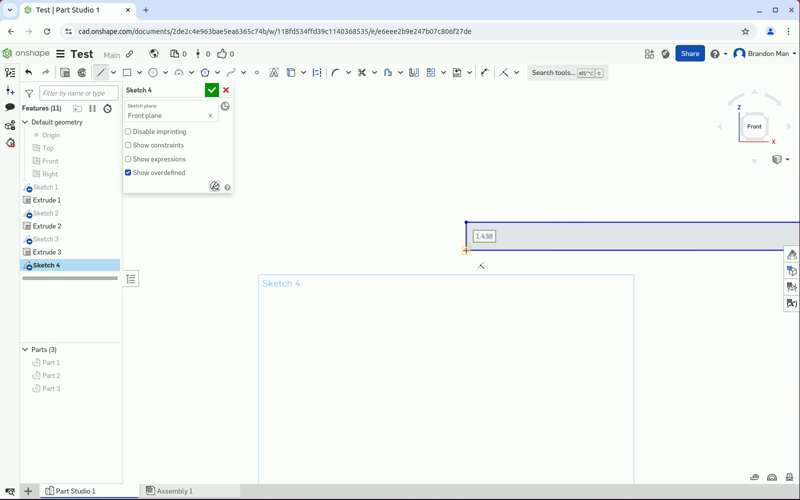
scroll(-6)
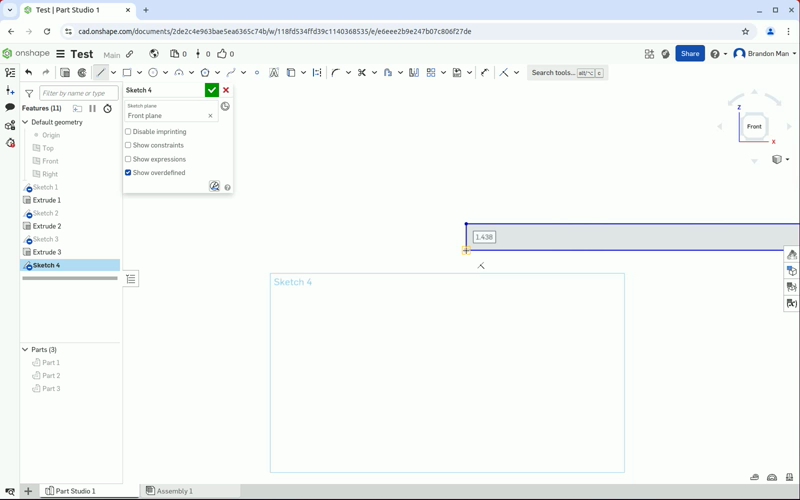
scroll(-6)
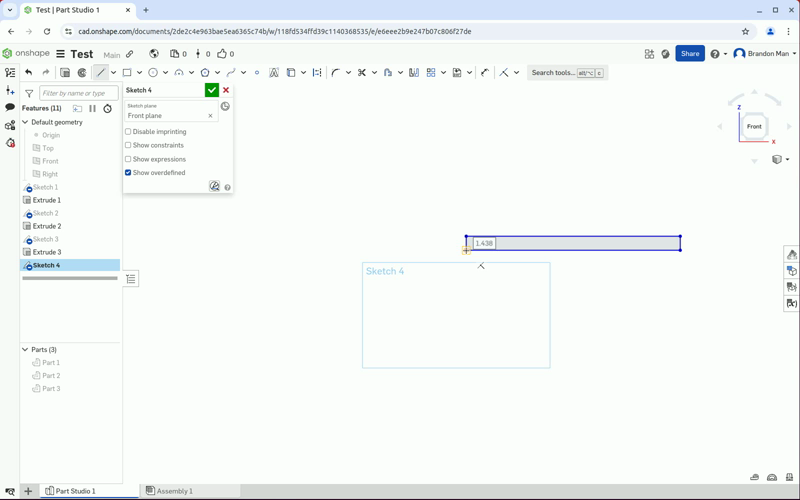
scroll(-6)
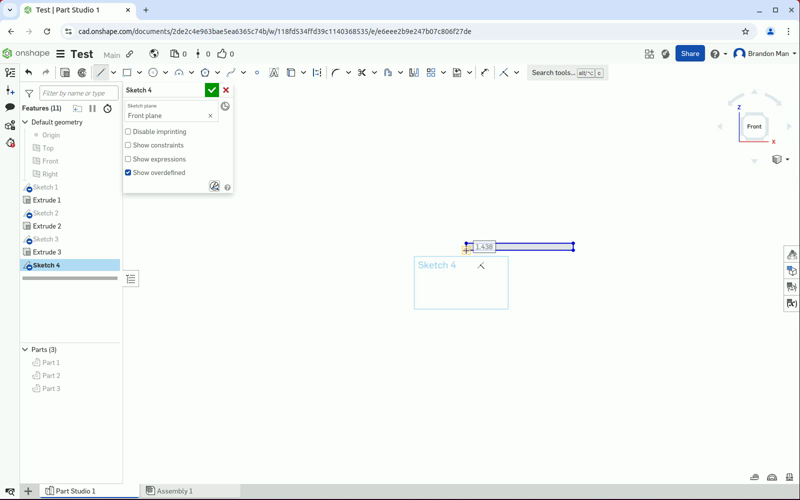
key(esc)
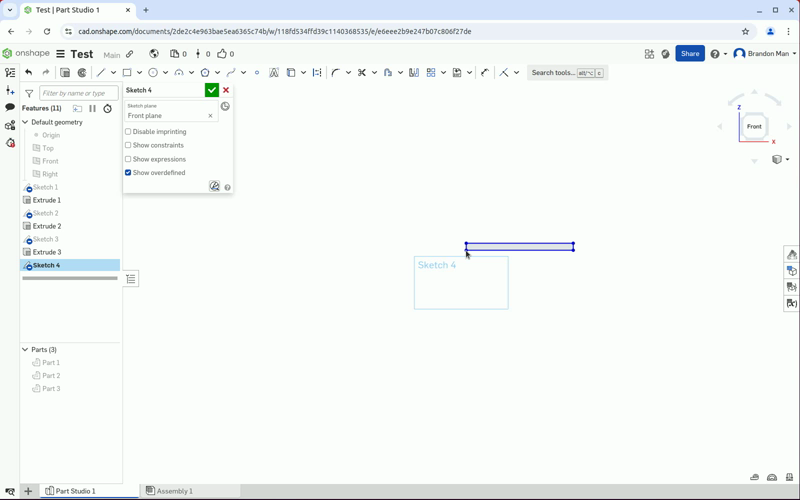
mouse_move(546, 245)
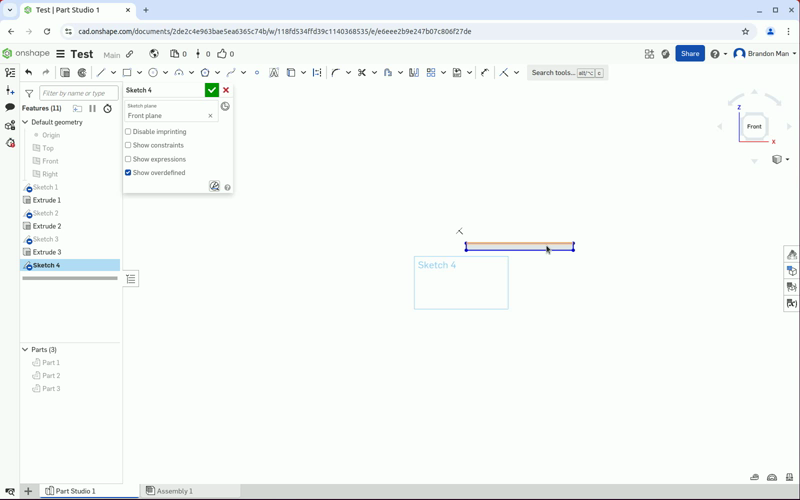
scroll(6)
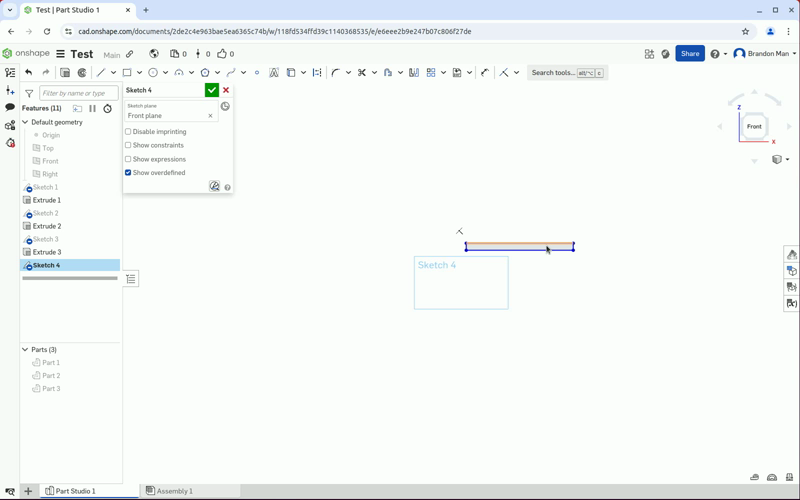
scroll(6)
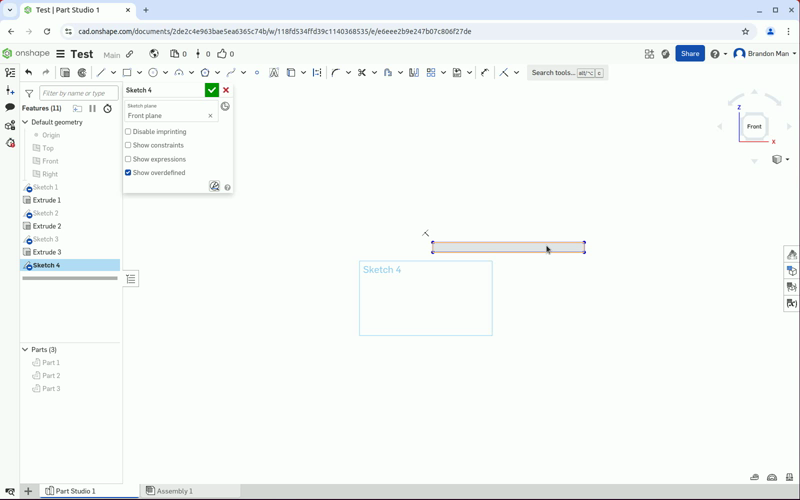
scroll(6)
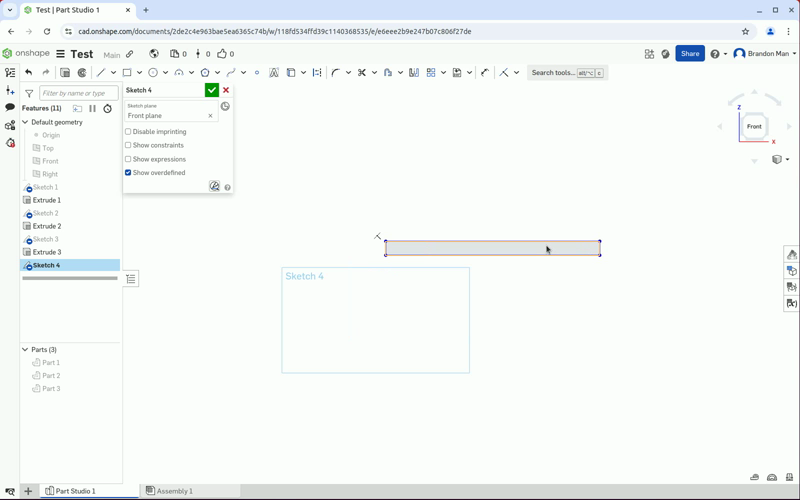
scroll(6)
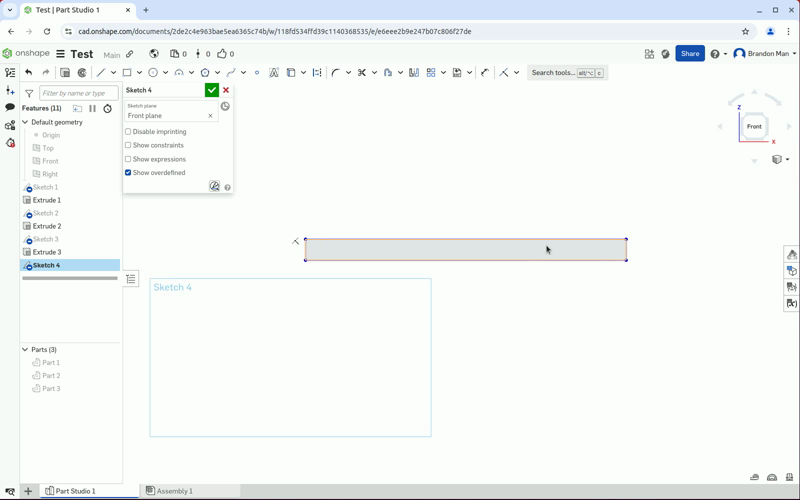
scroll(6)
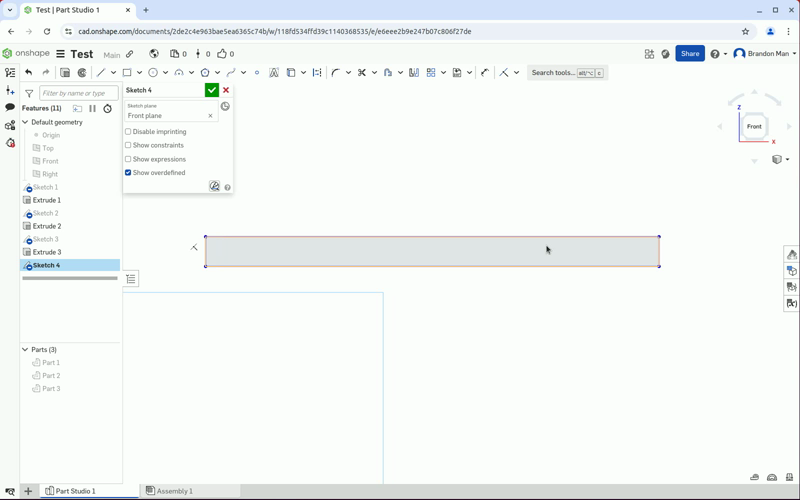
scroll(6)
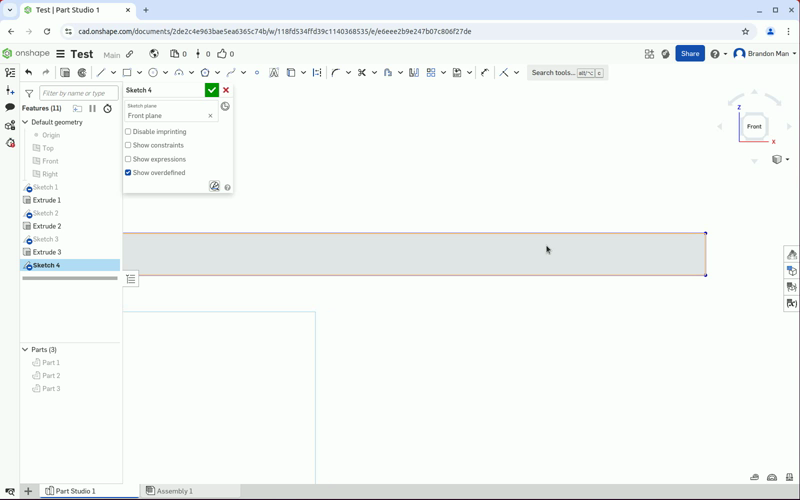
scroll(6)
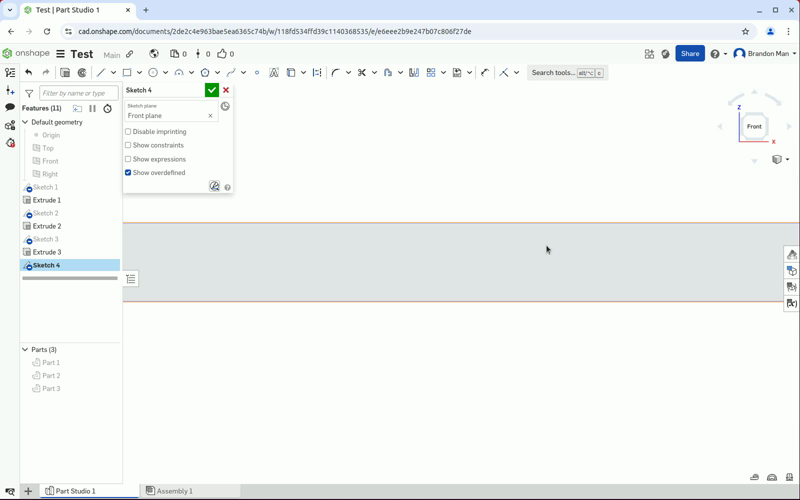
click(546, 245)
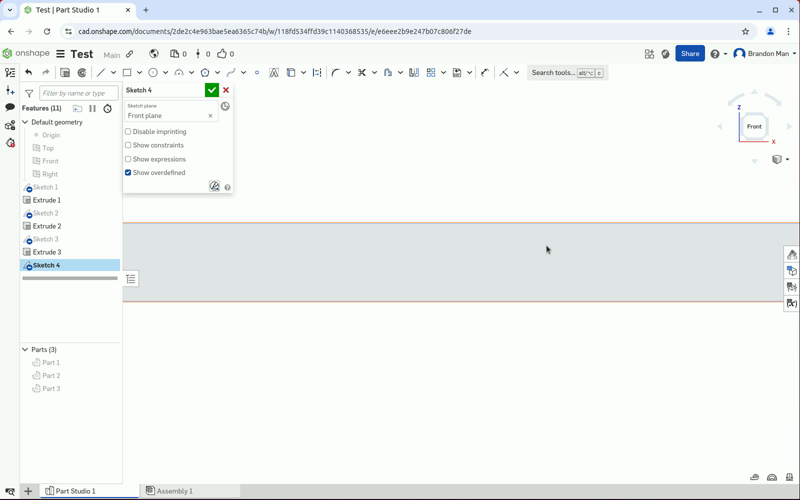
scroll(-6)
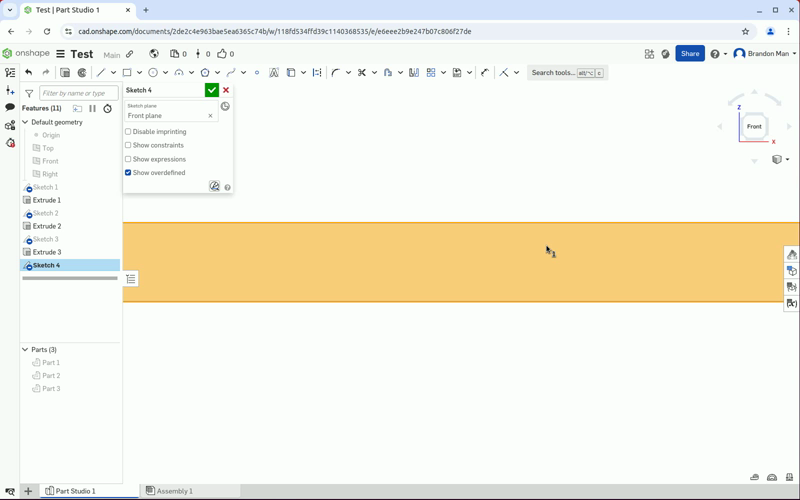
scroll(-6)
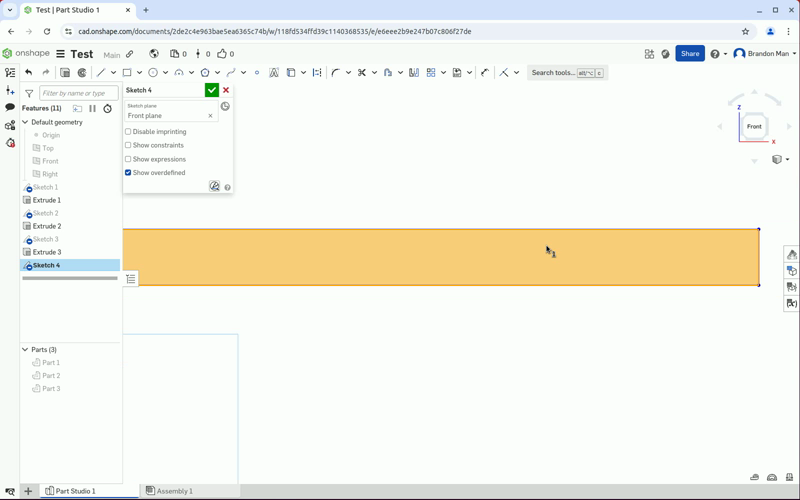
scroll(-6)
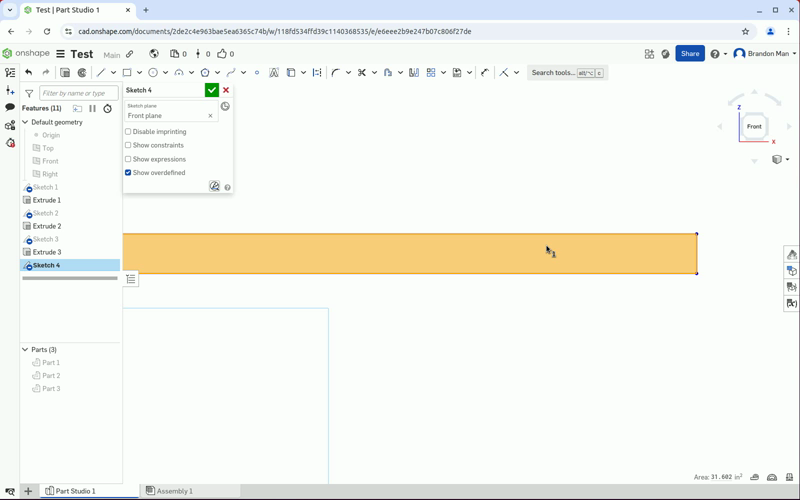
scroll(-6)
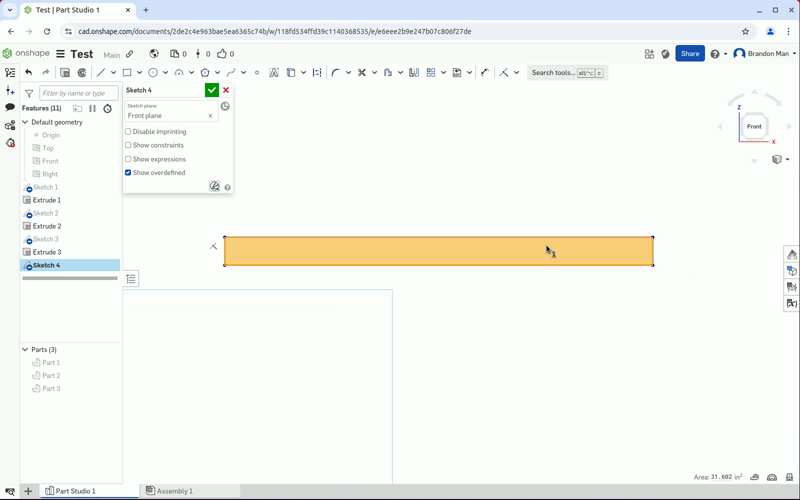
scroll(-6)
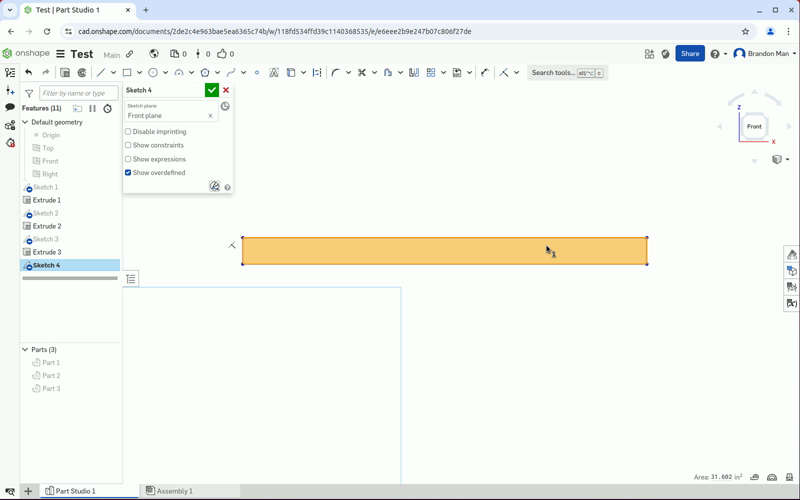
scroll(-6)
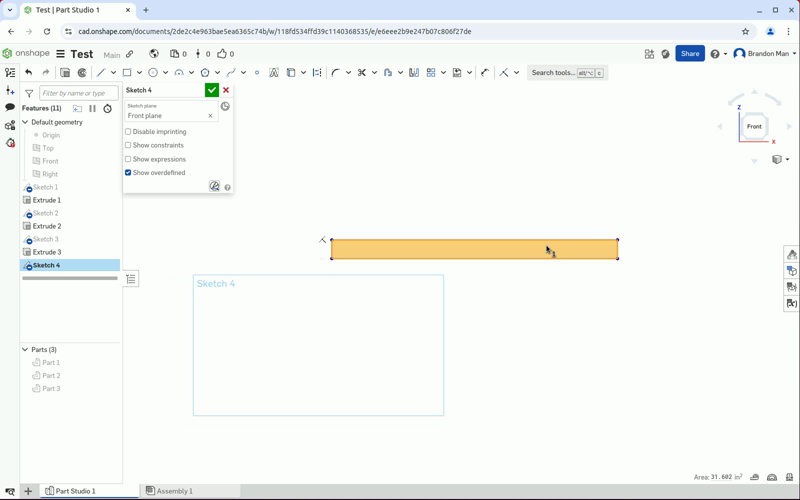
scroll(-6)
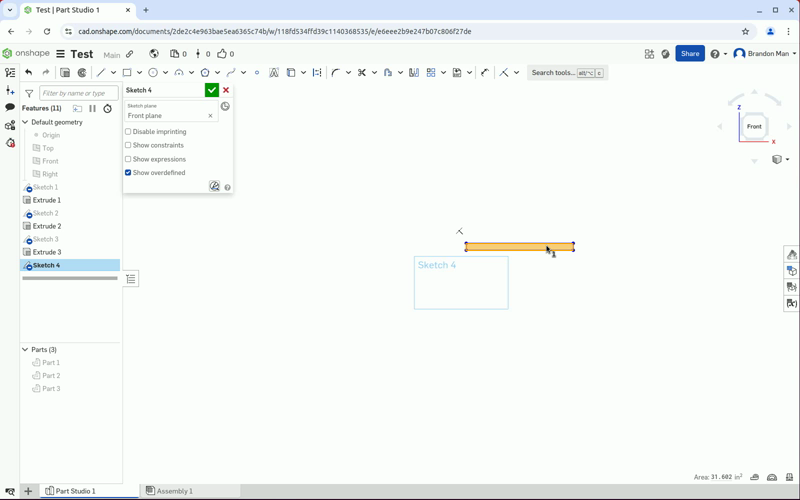
mouse_move(73, 352)
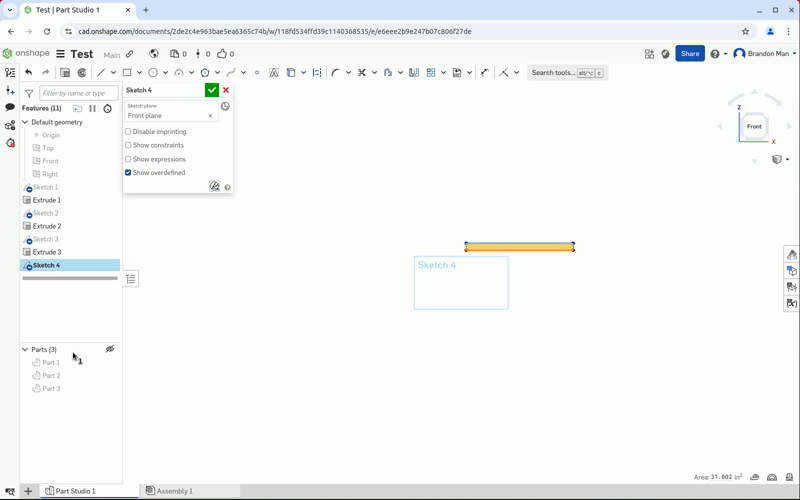
key(shift+y)
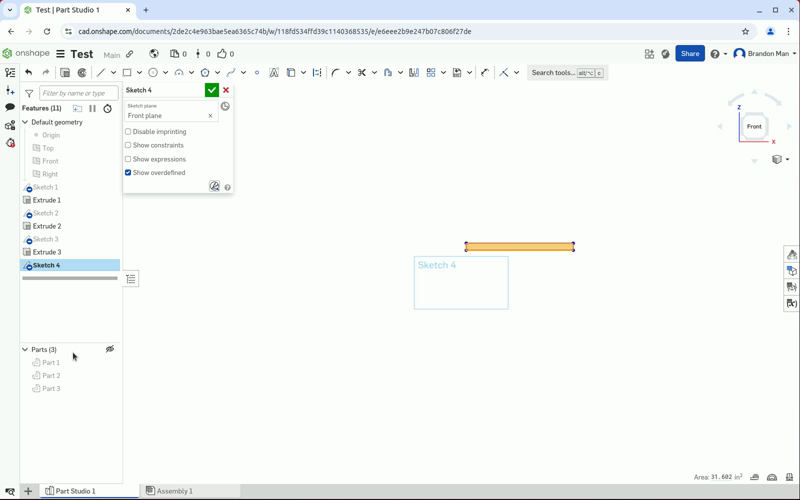
key(shift+e)
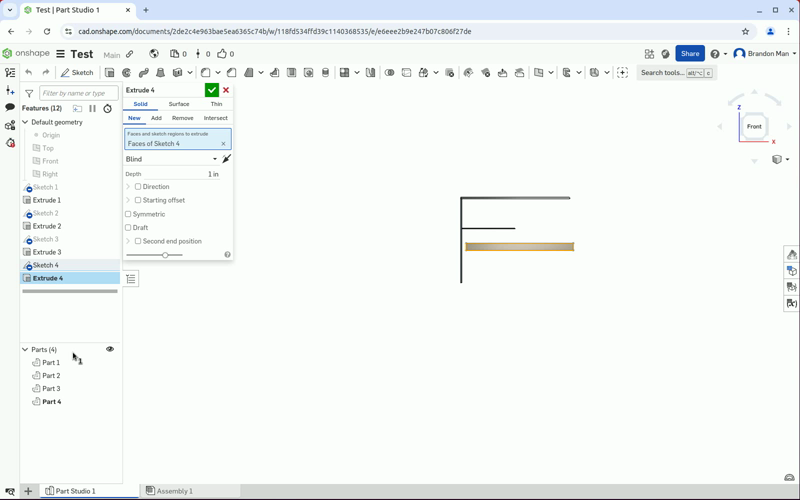
mouse_move(143, 106)
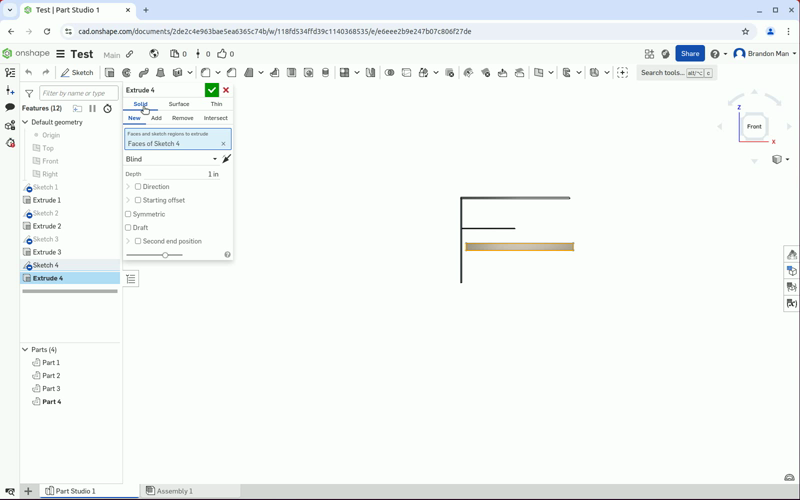
click(143, 106)
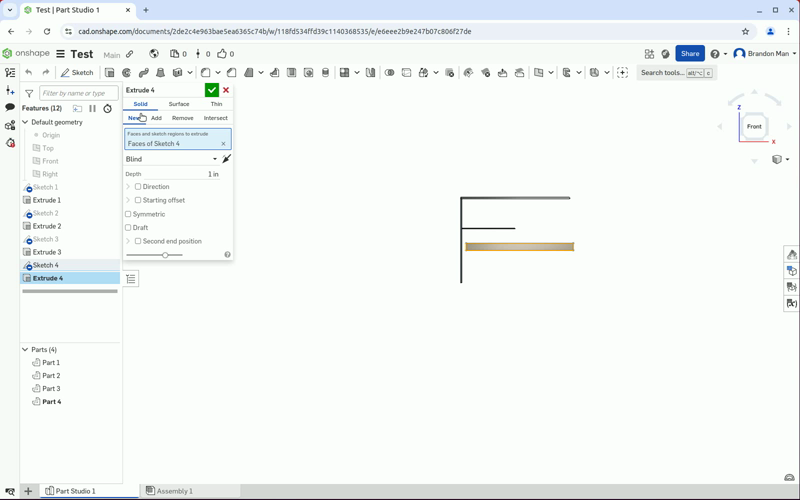
mouse_move(137, 120)
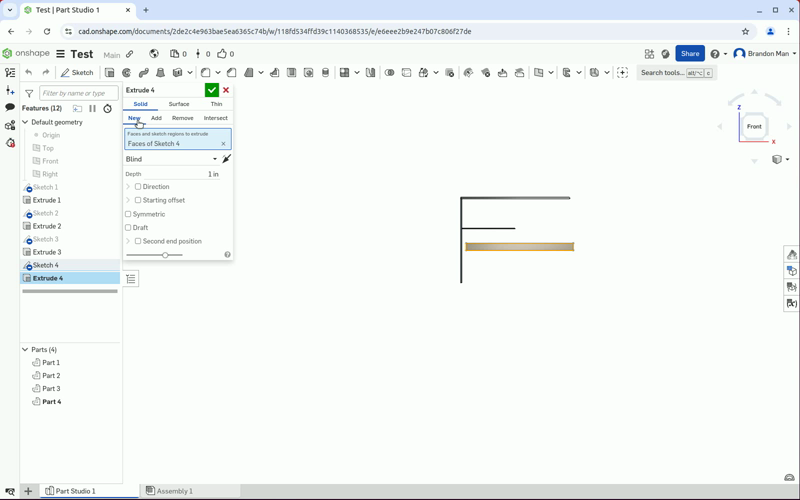
click(137, 120)
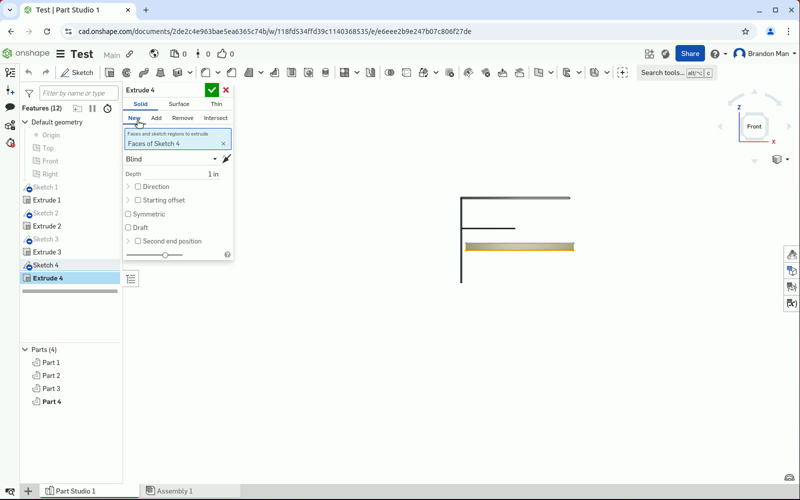
key(tab, 4)
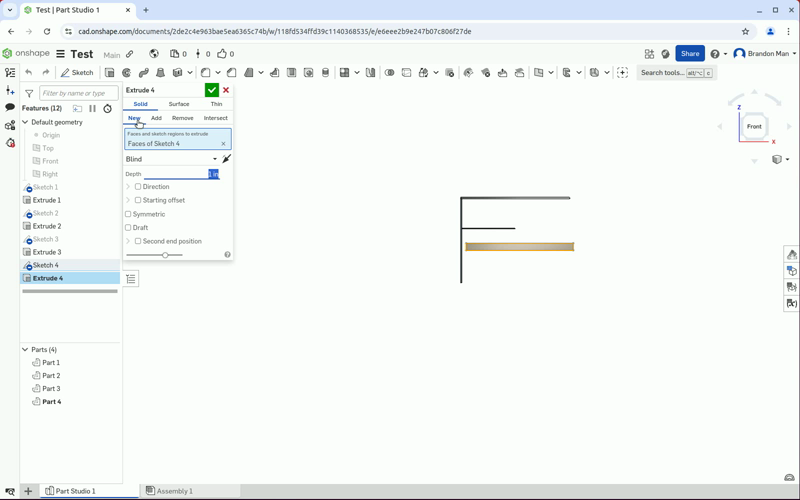
text(0.241)
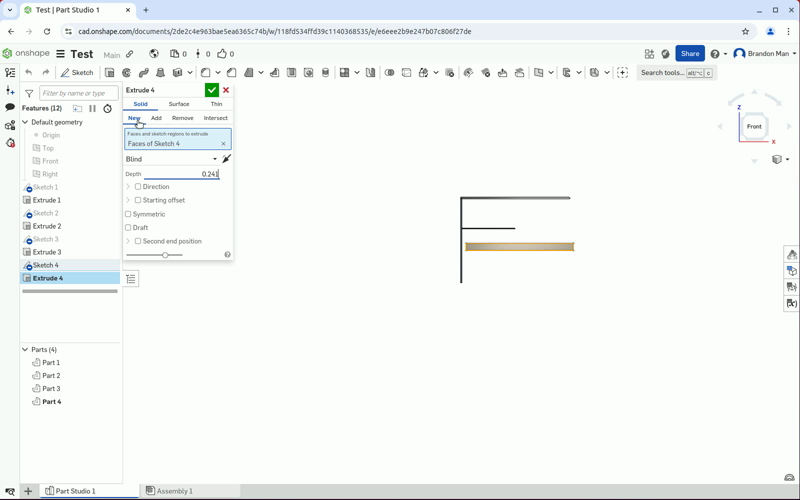
key(enter)
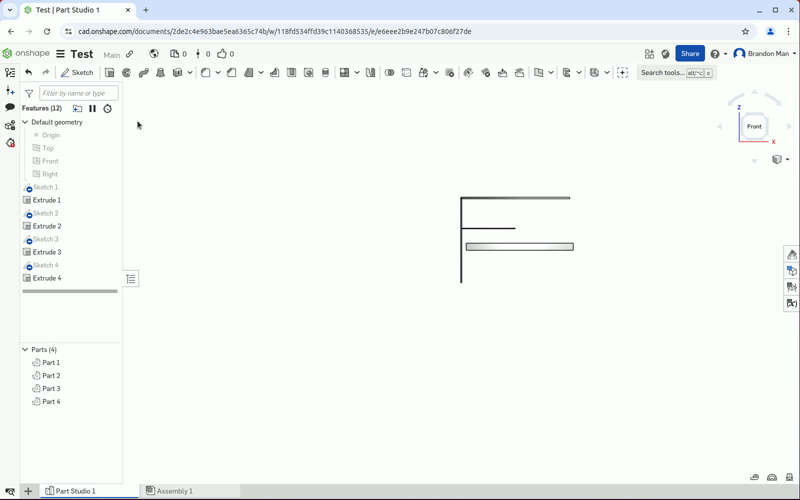
key(shift+h)
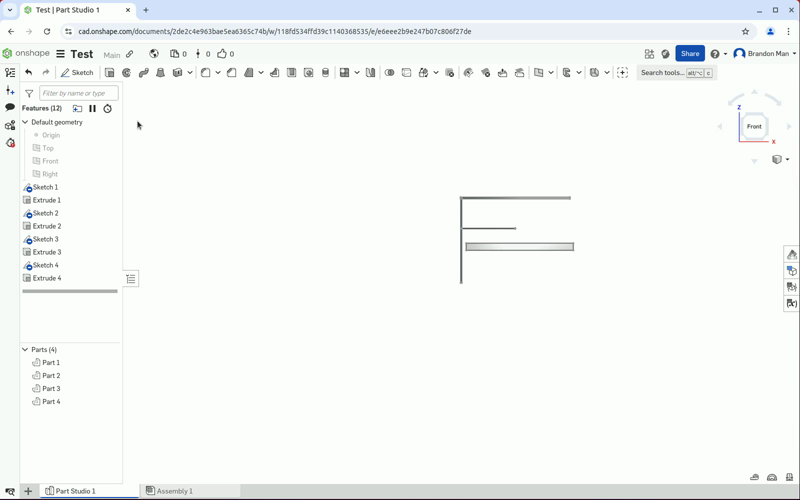
key(shift+h)
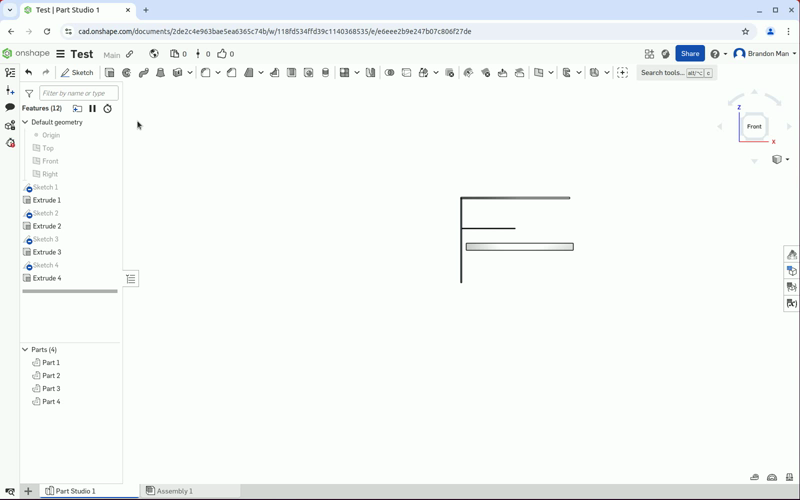
mouse_move(73, 189)
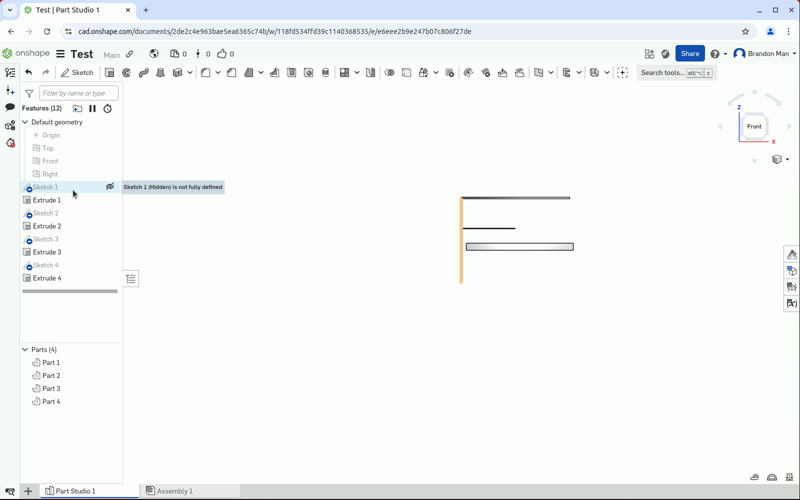
click(73, 189)
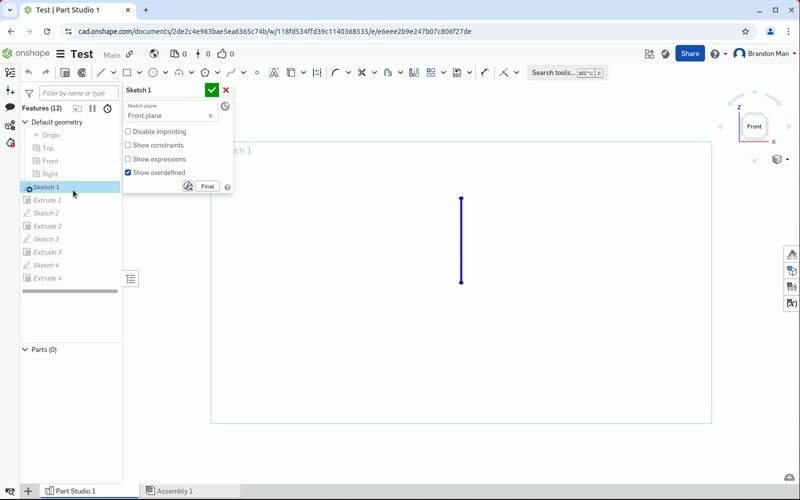
mouse_move(229, 92)
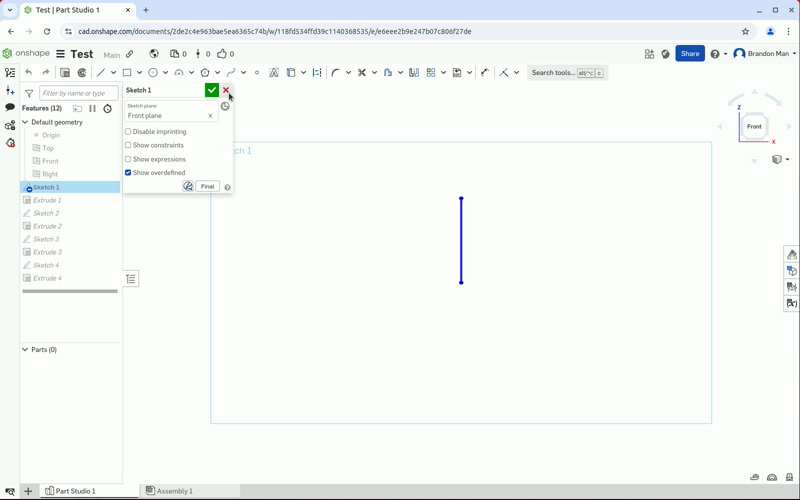
click(229, 92)
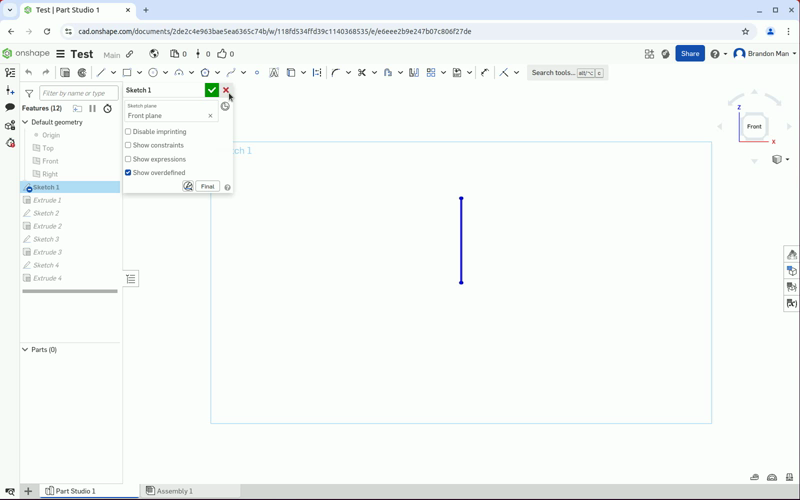
key(shift+s)
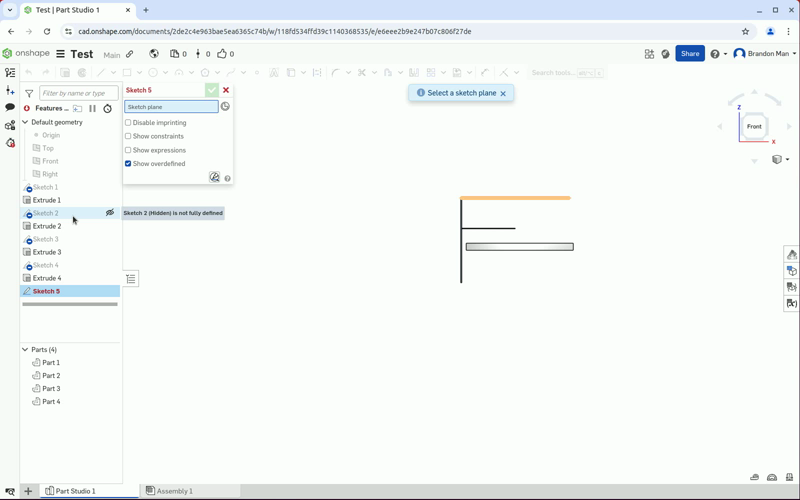
scroll(3)
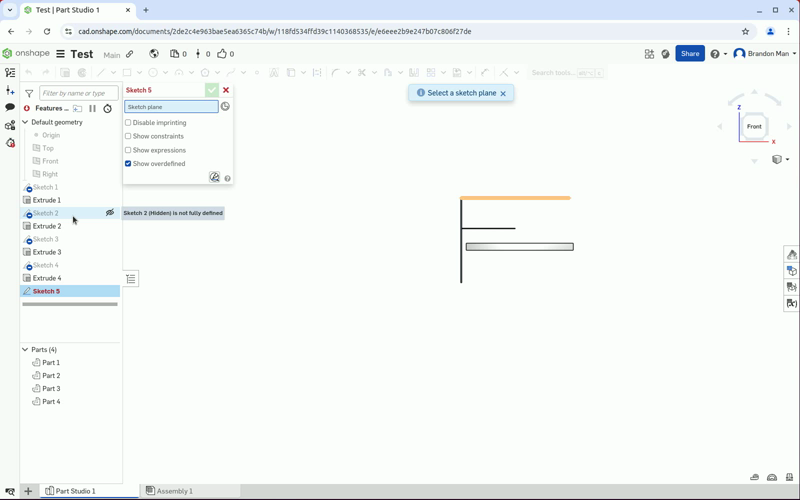
mouse_move(73, 163)
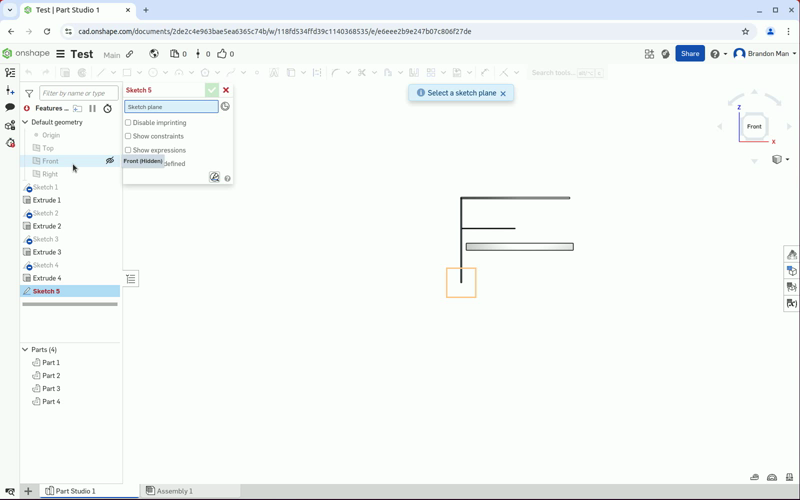
click(73, 163)
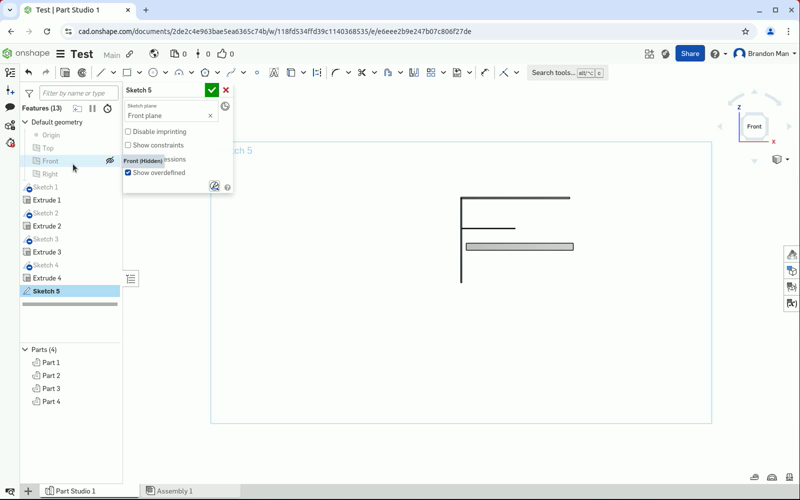
mouse_move(73, 352)
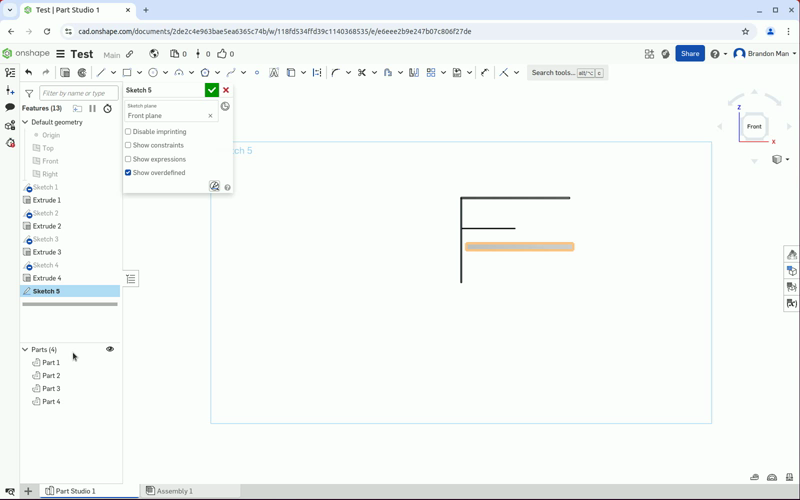
key(y)
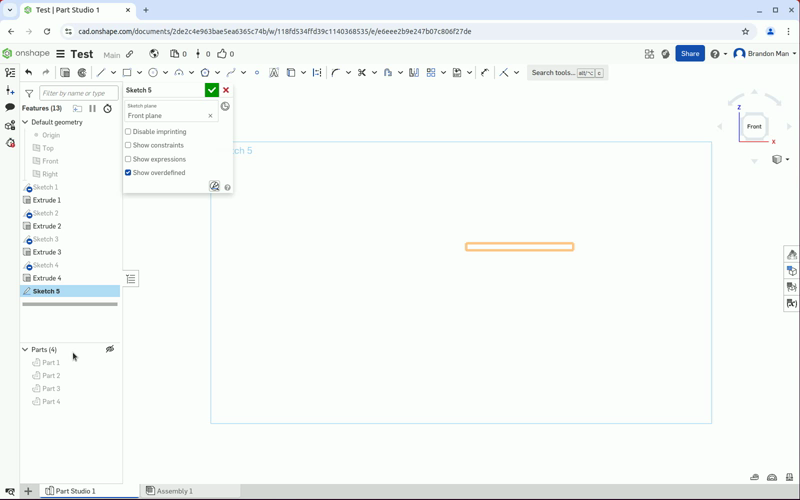
key(l)
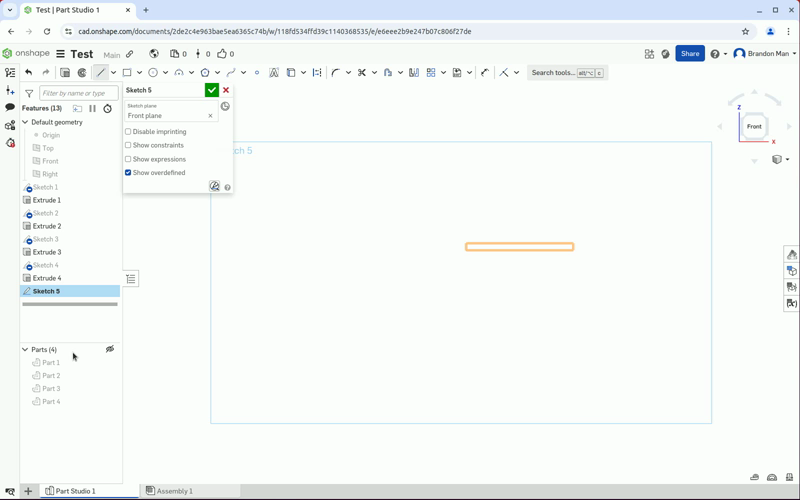
key_down(shift)
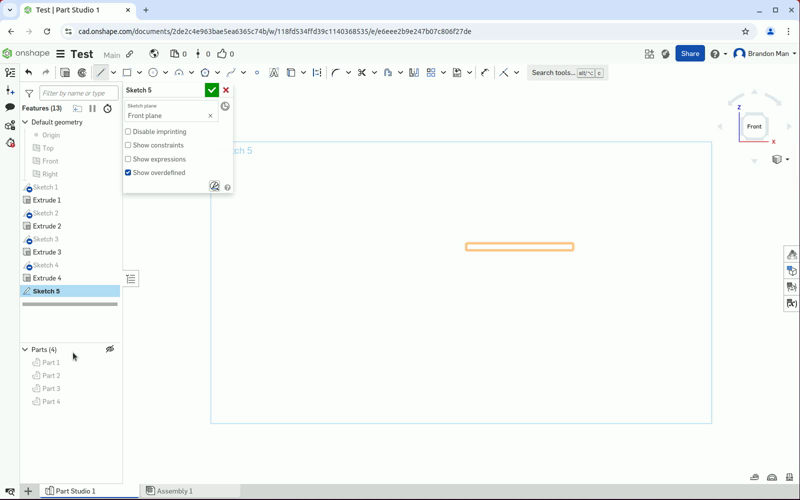
mouse_move(528, 282)
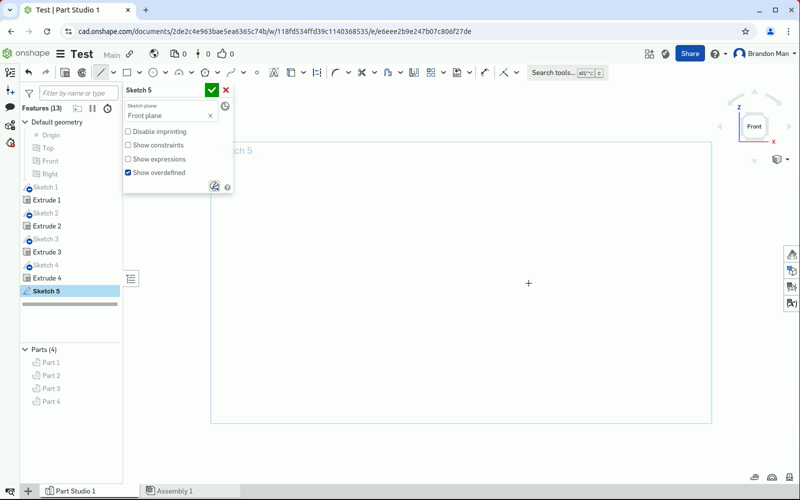
click(528, 282)
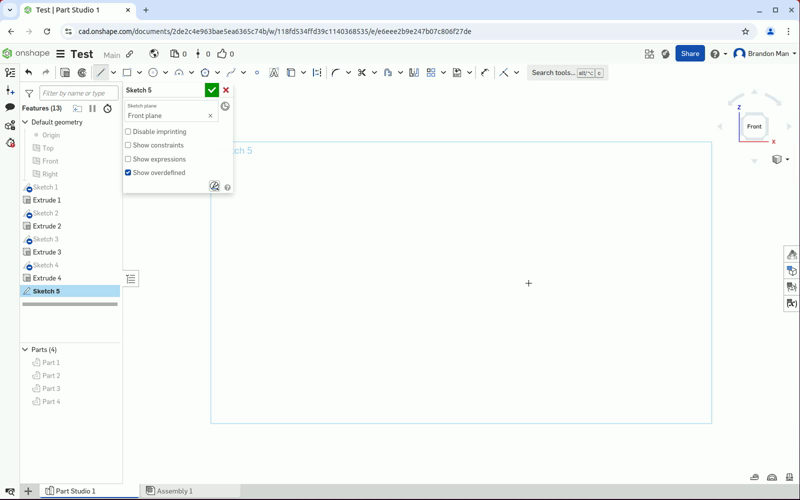
key_up(shift)
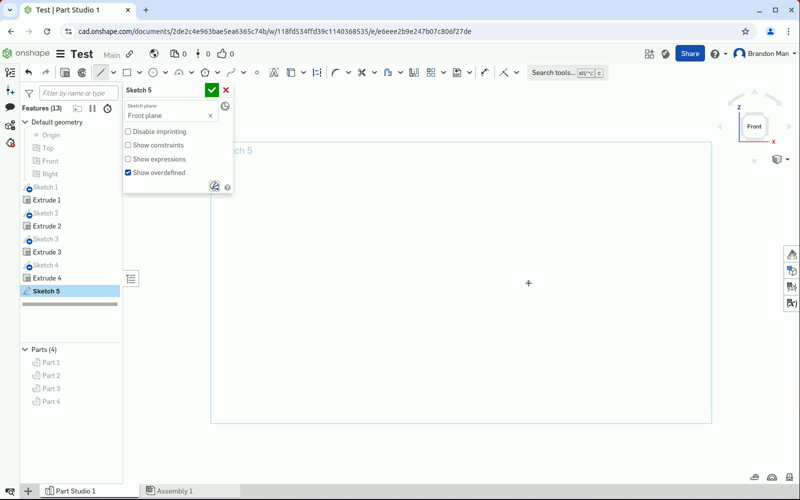
key_down(shift)
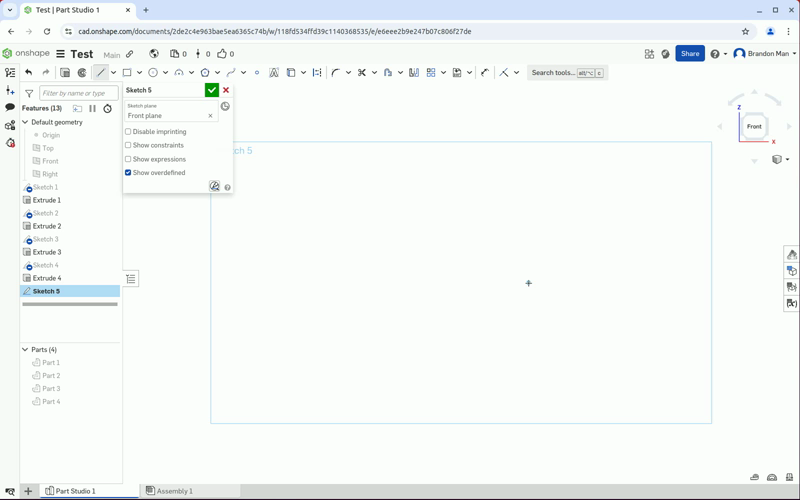
mouse_move(558, 282)
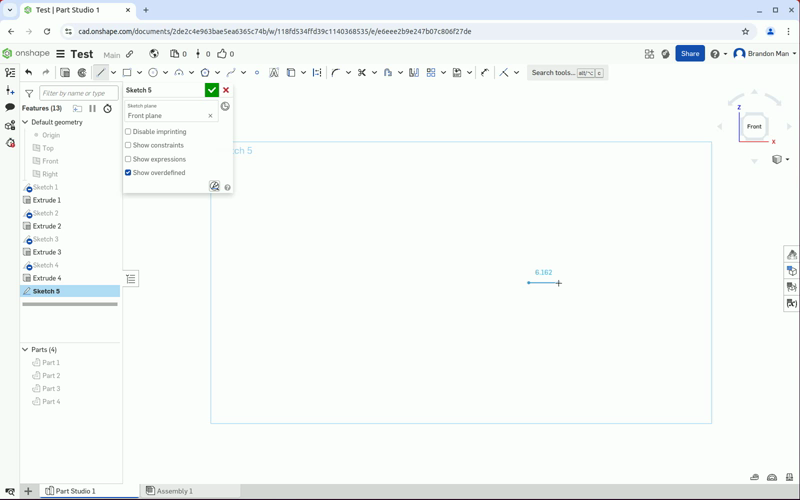
mouse_move(529, 282)
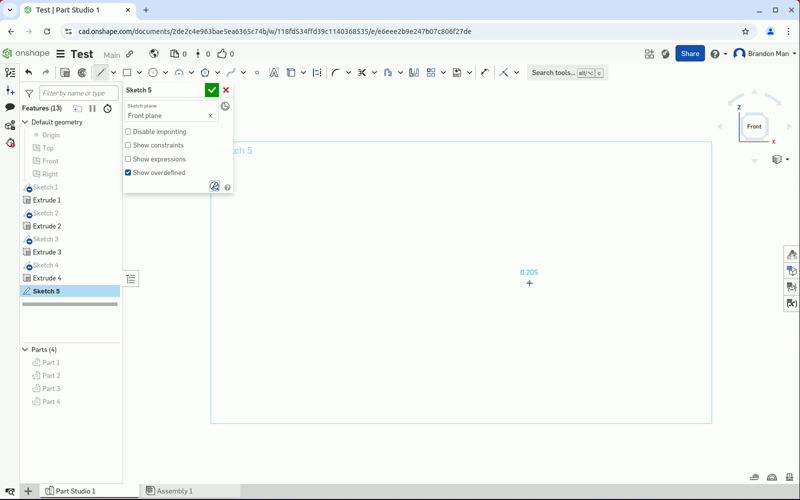
scroll(6)
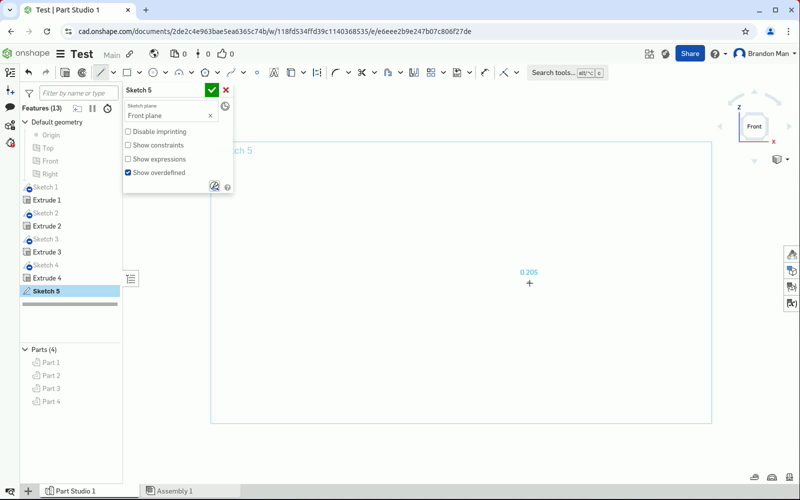
scroll(6)
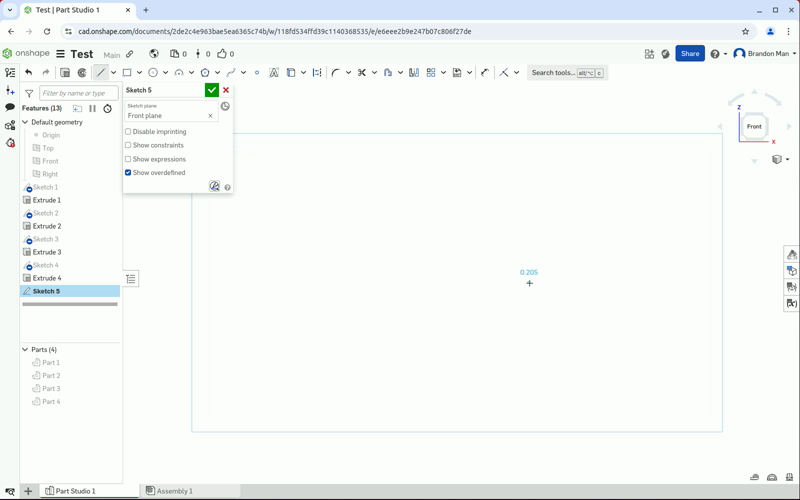
scroll(6)
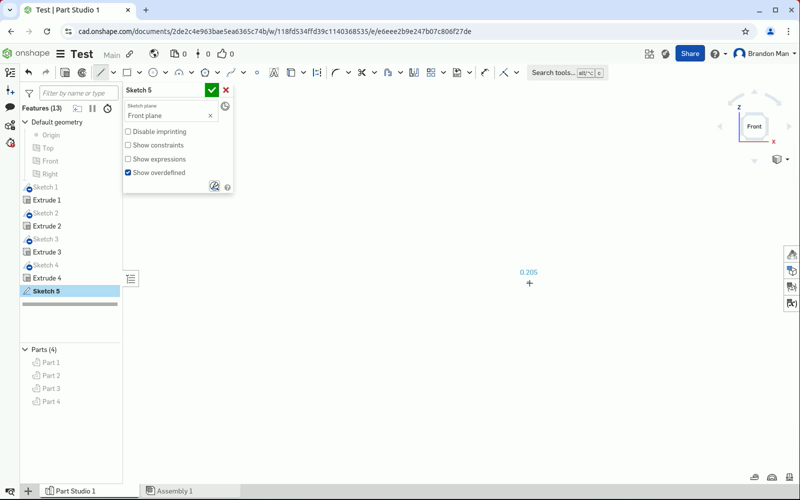
scroll(6)
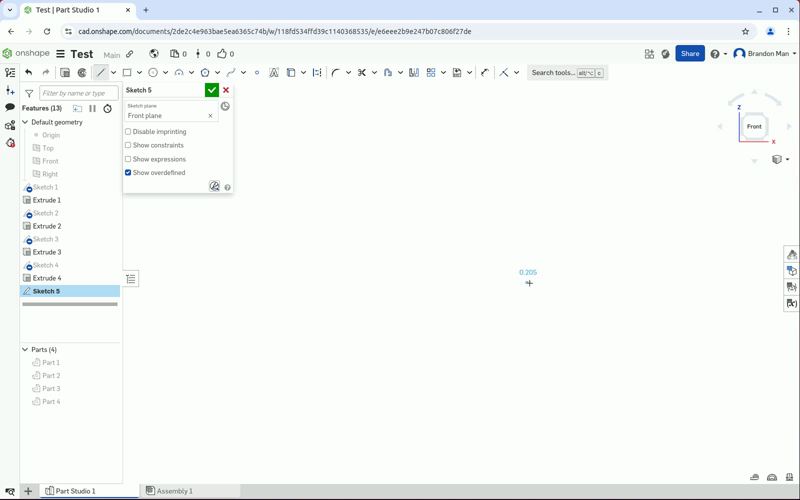
scroll(6)
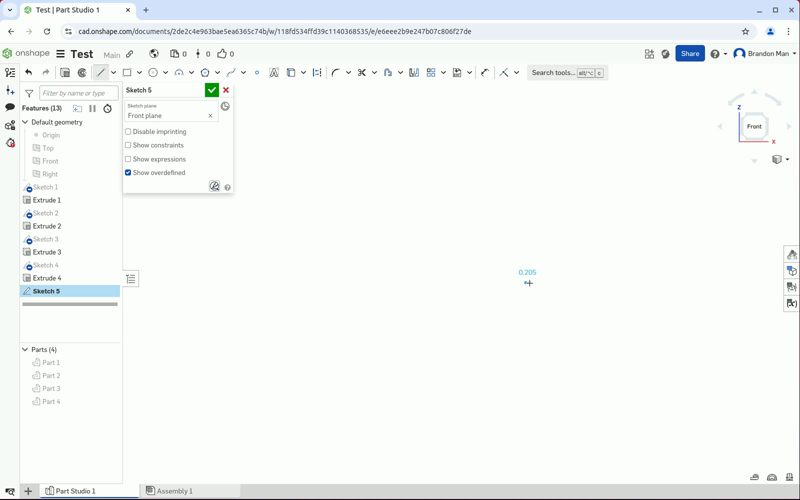
scroll(6)
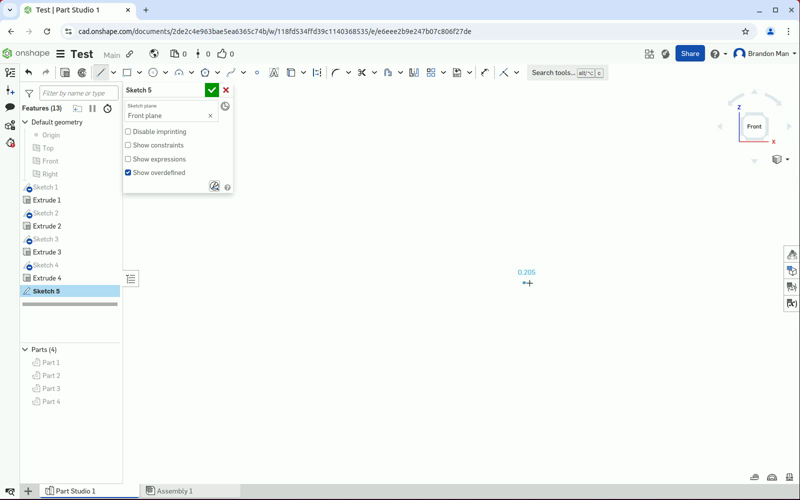
scroll(6)
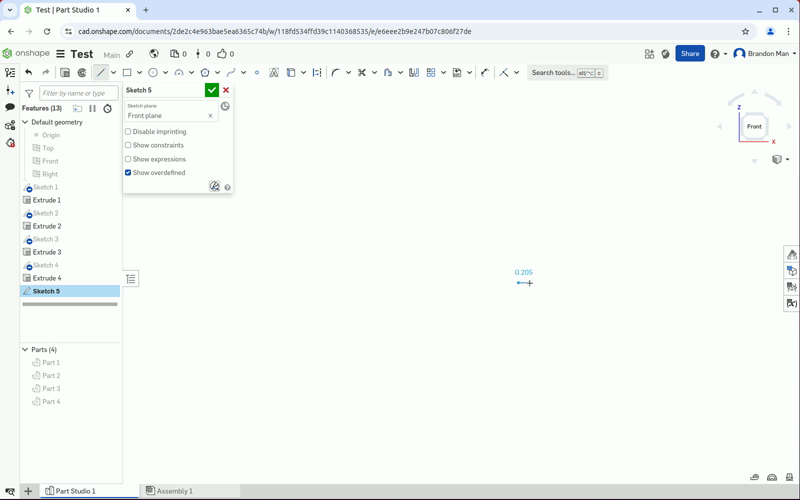
click(529, 282)
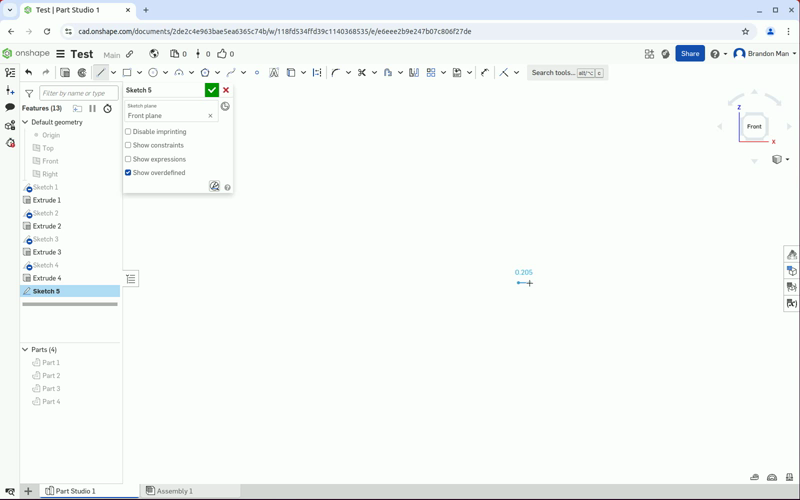
scroll(-6)
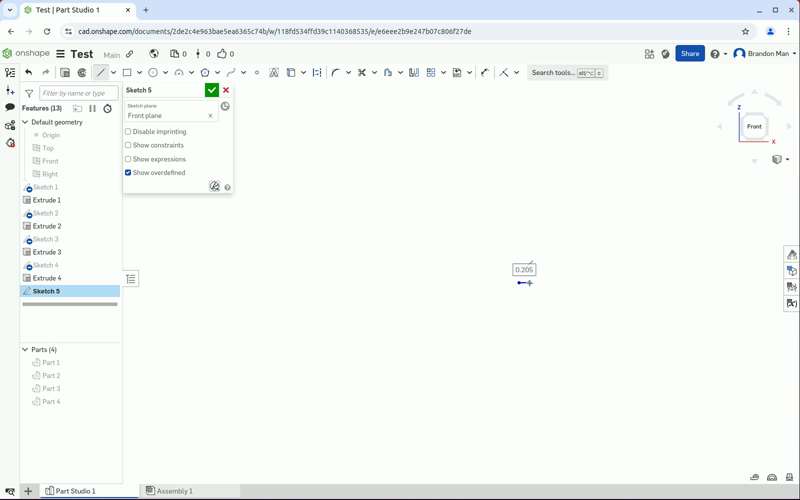
scroll(-6)
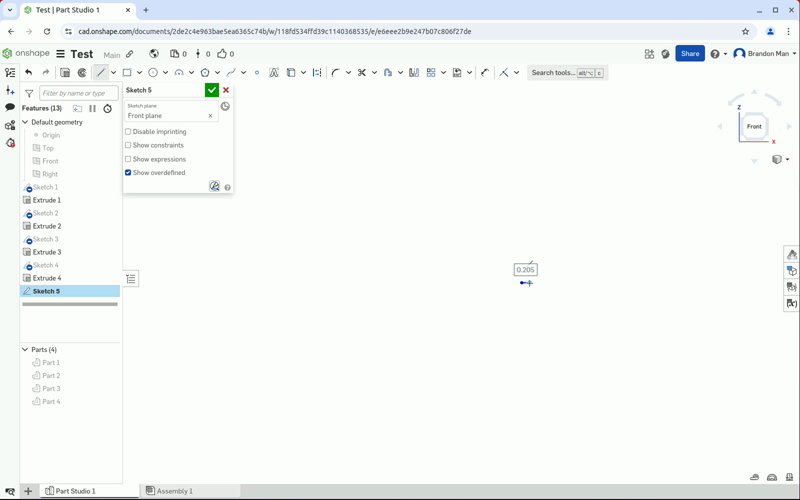
scroll(-6)
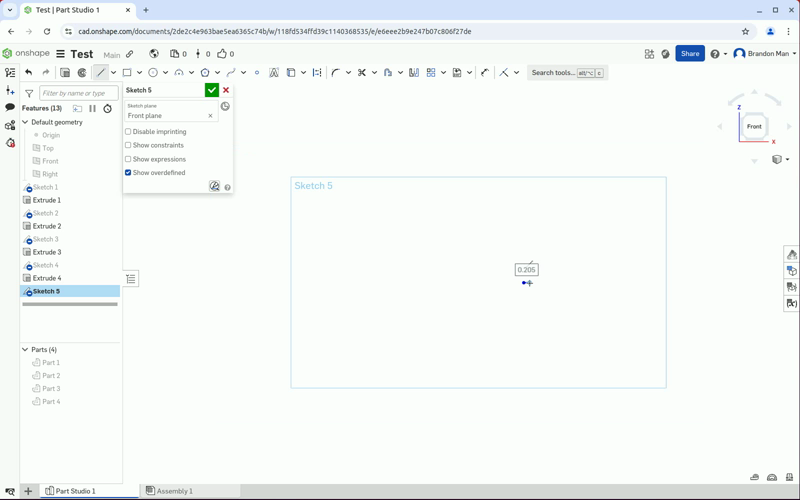
scroll(-6)
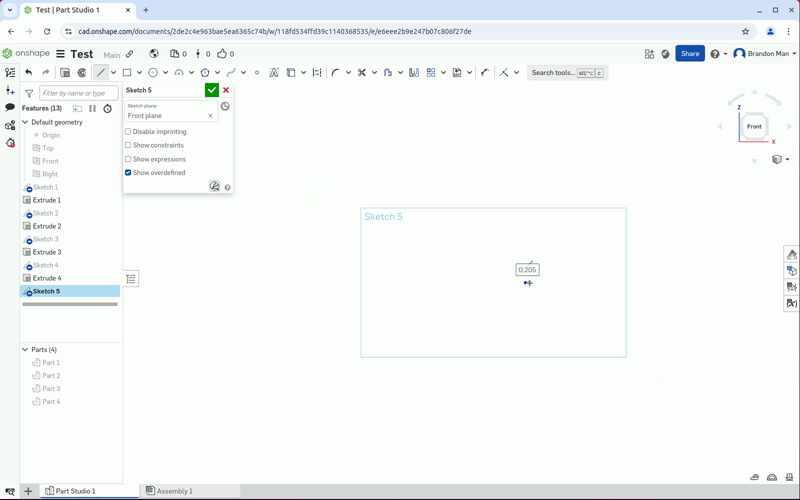
scroll(-6)
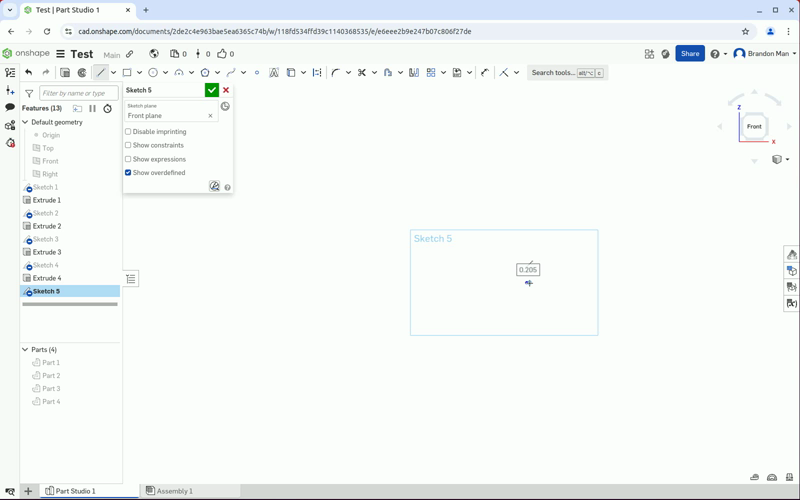
scroll(-6)
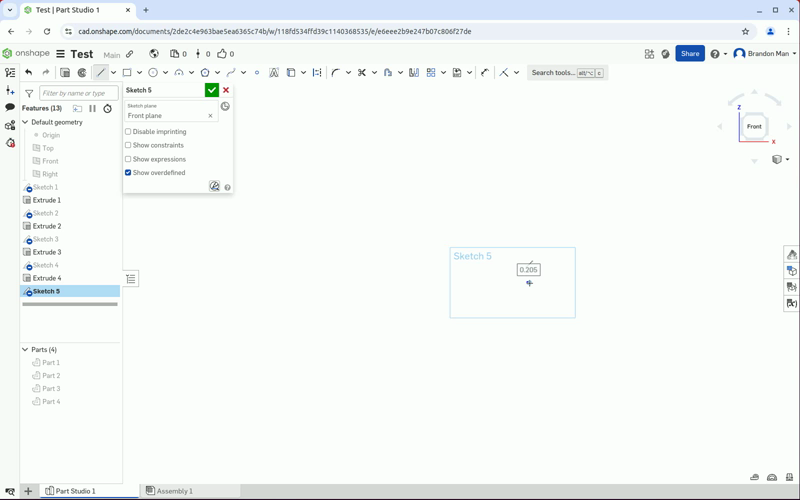
scroll(-6)
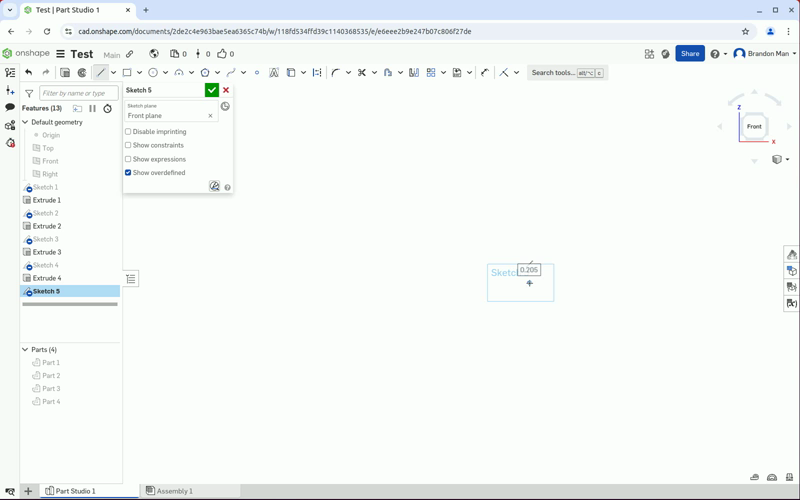
key_up(shift)
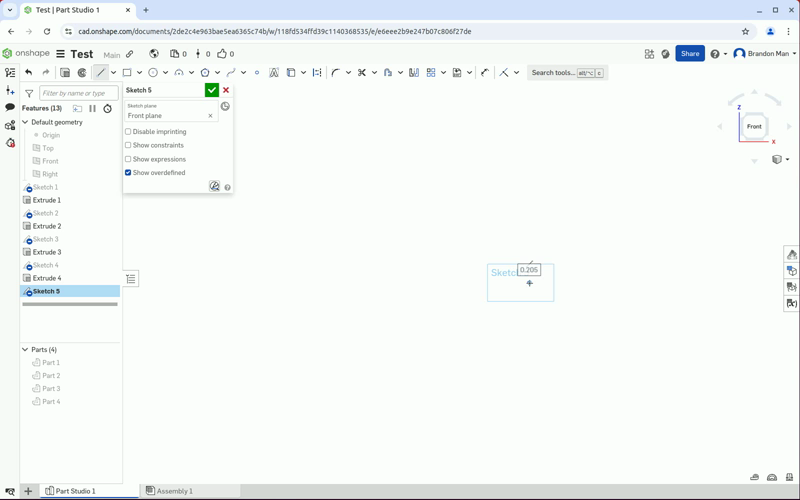
key_down(shift)
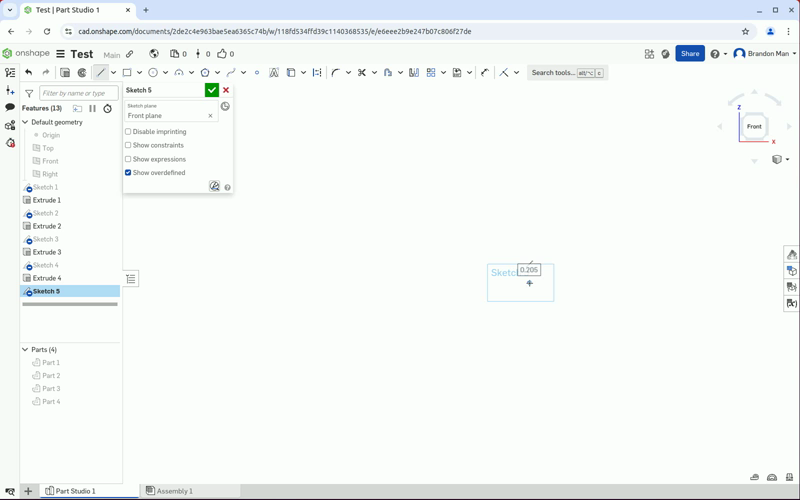
mouse_move(529, 198)
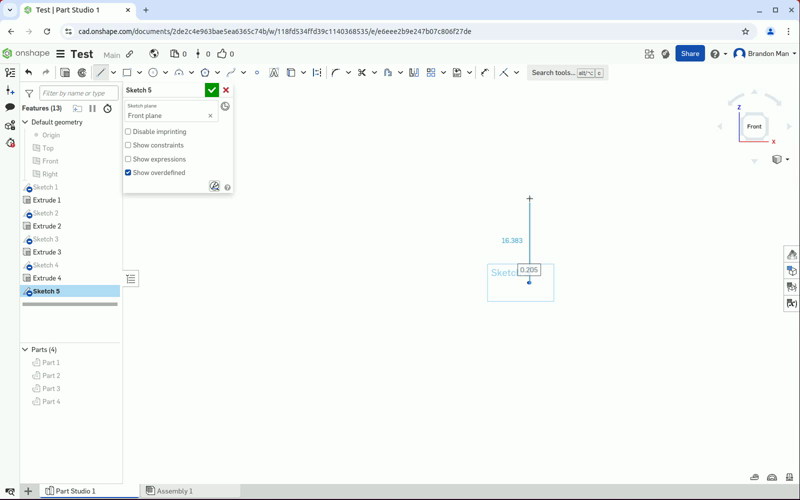
click(529, 198)
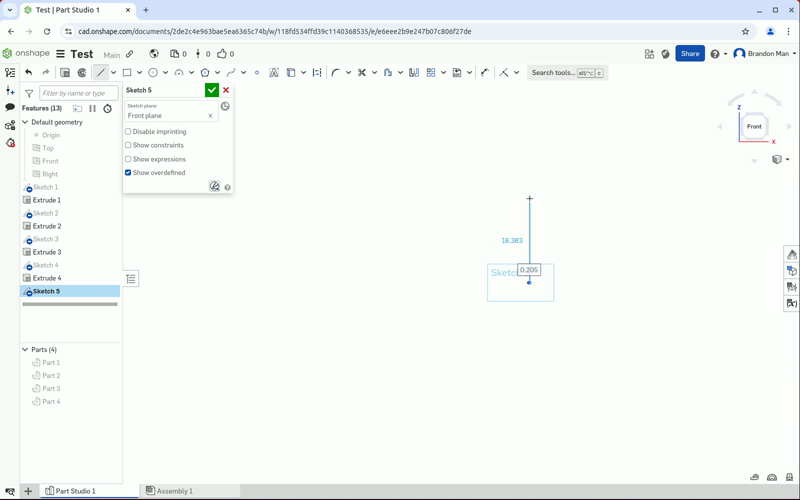
key_up(shift)
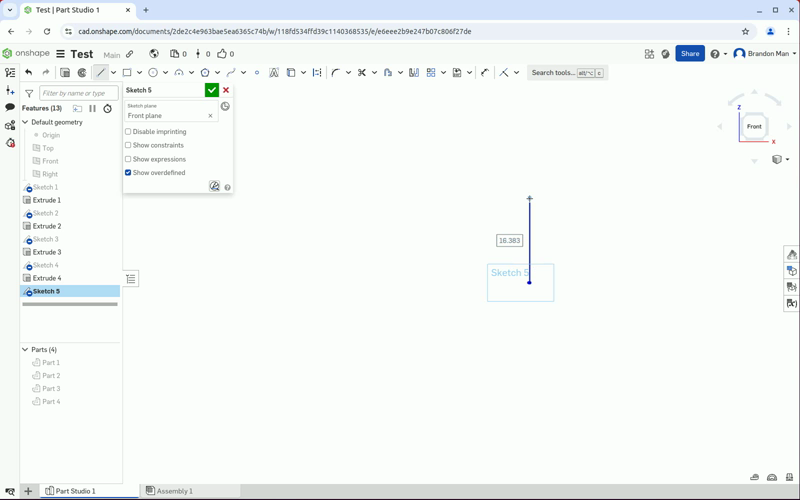
key_down(shift)
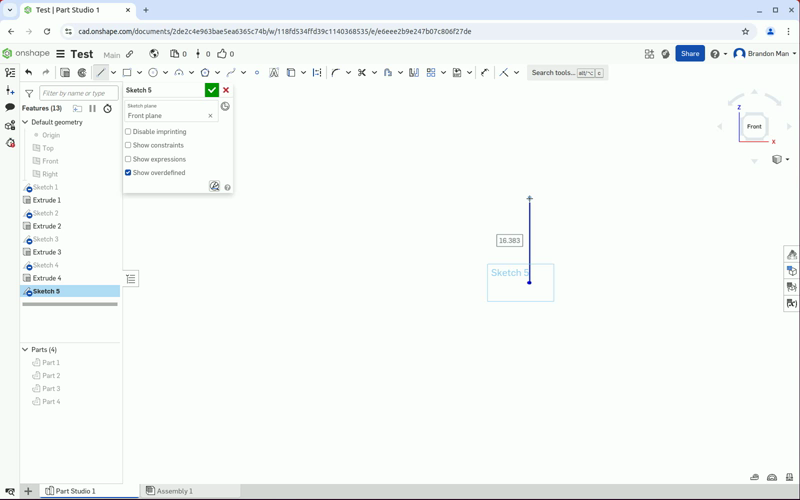
mouse_move(559, 198)
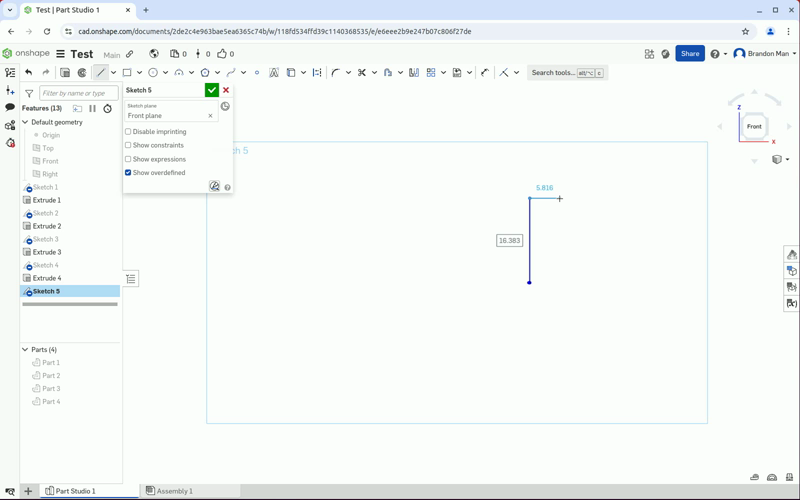
mouse_move(528, 198)
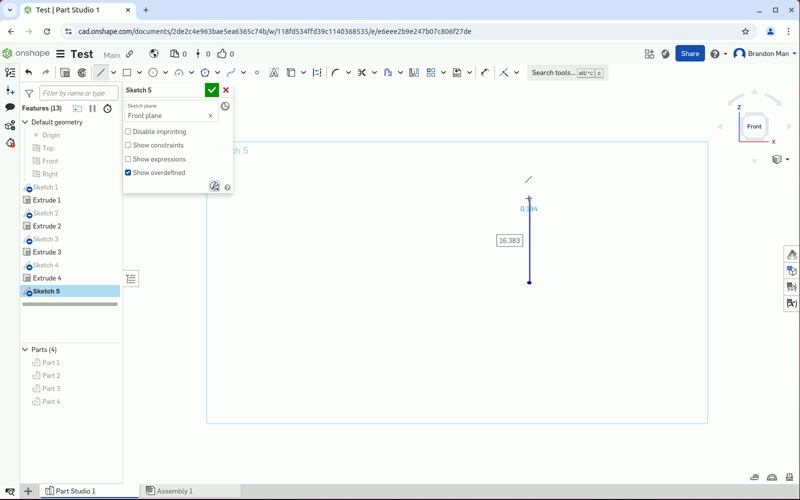
scroll(6)
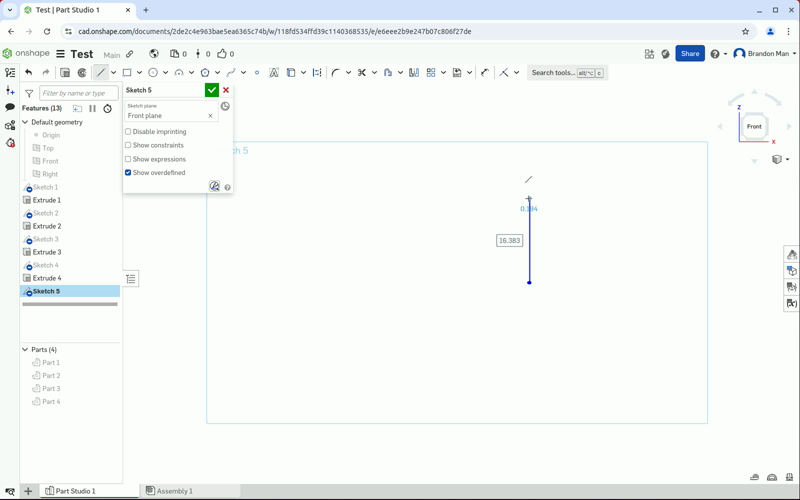
scroll(6)
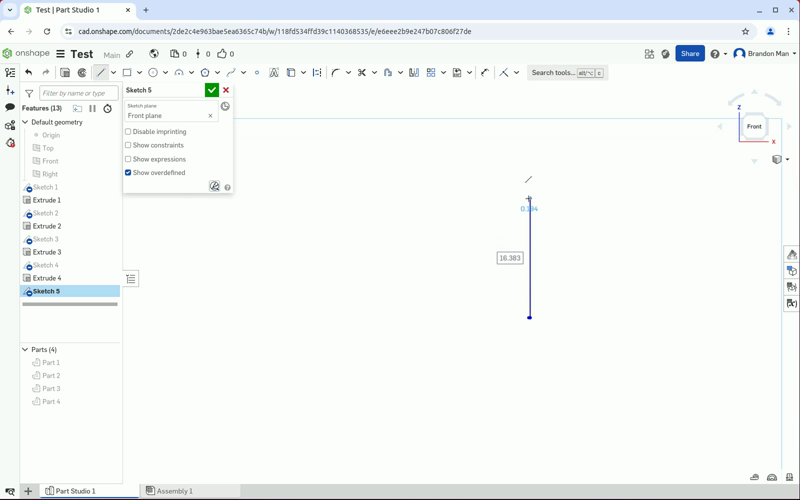
scroll(6)
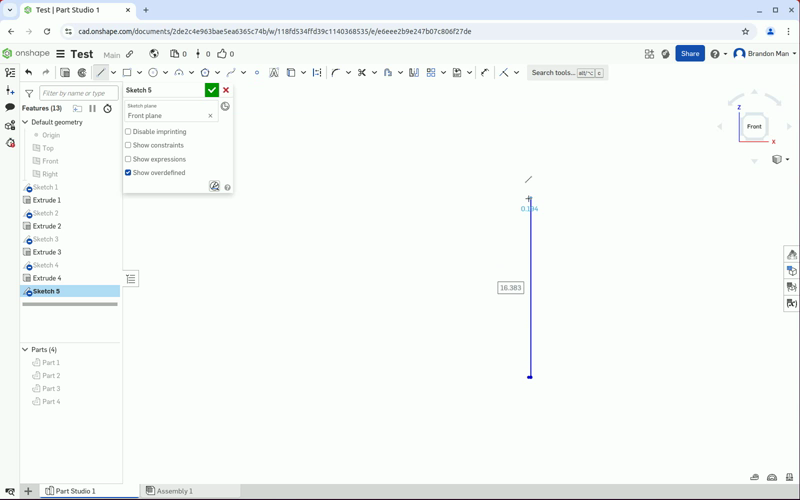
scroll(6)
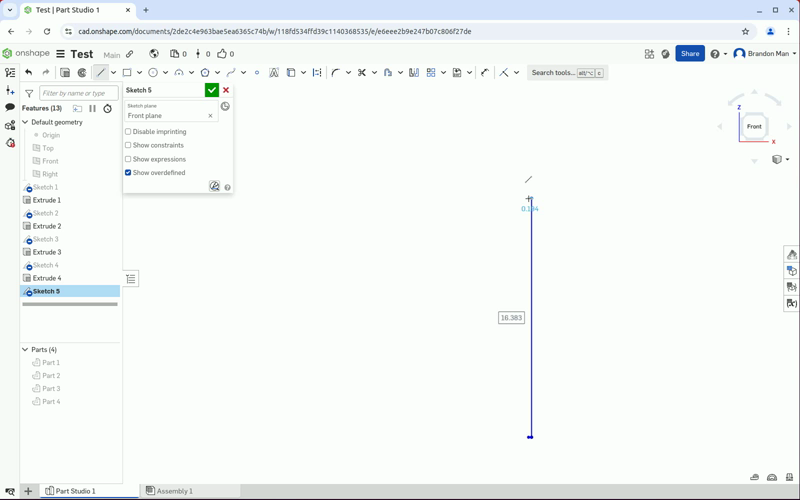
scroll(6)
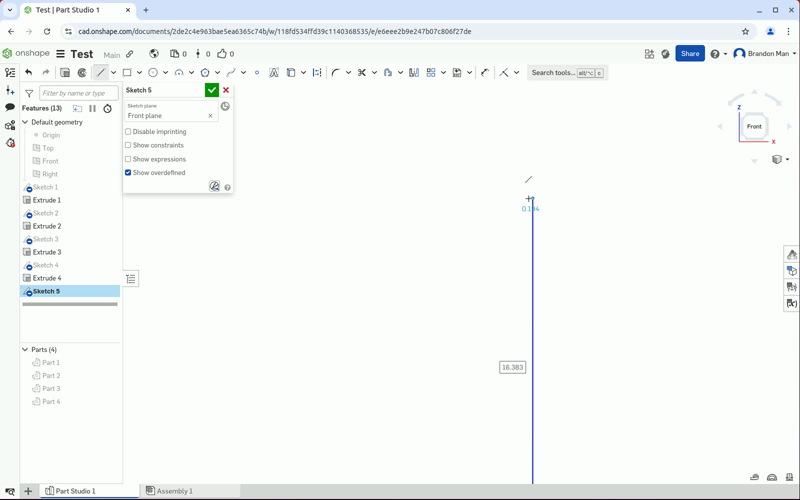
scroll(6)
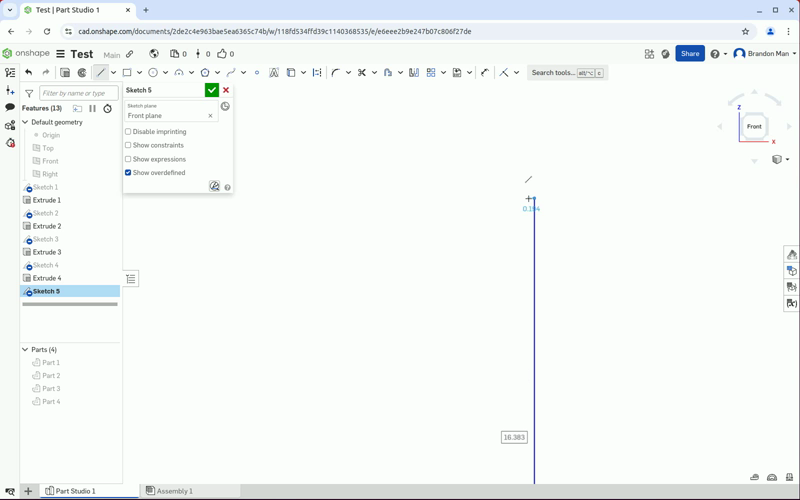
scroll(6)
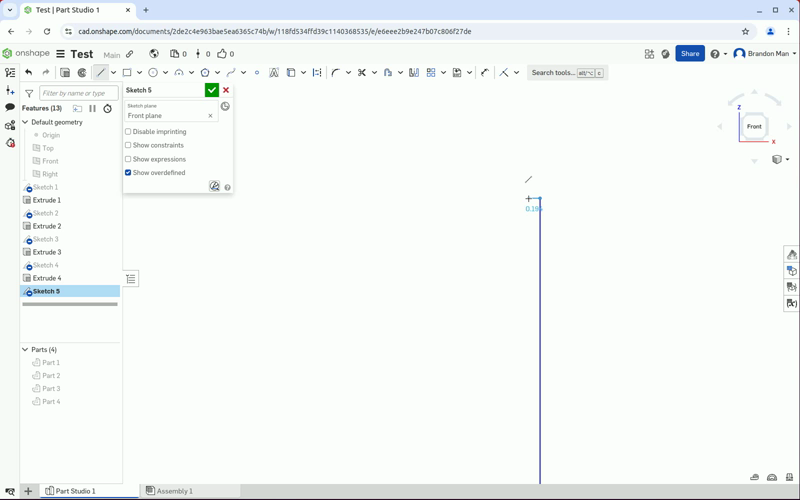
click(528, 198)
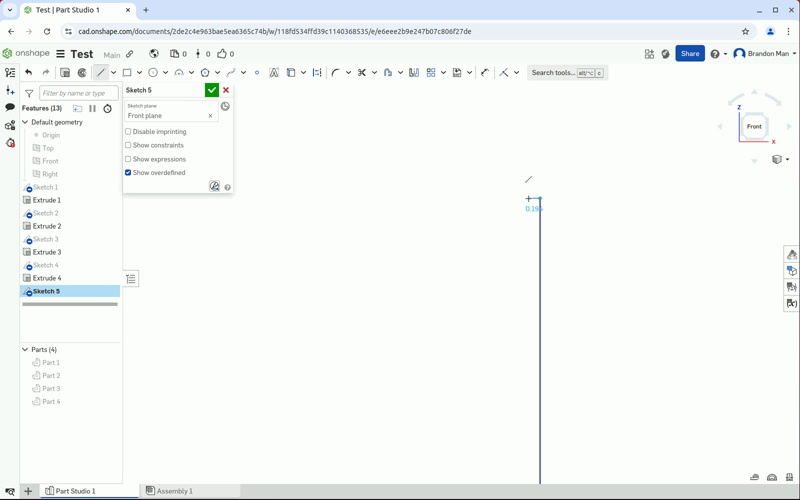
scroll(-6)
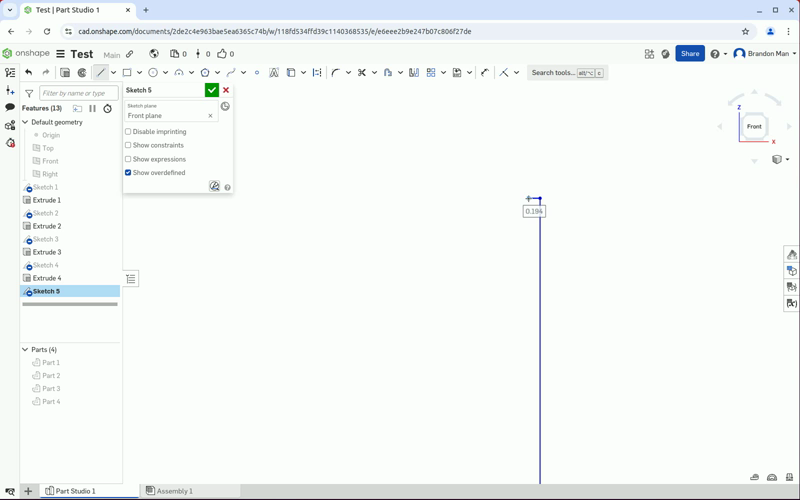
scroll(-6)
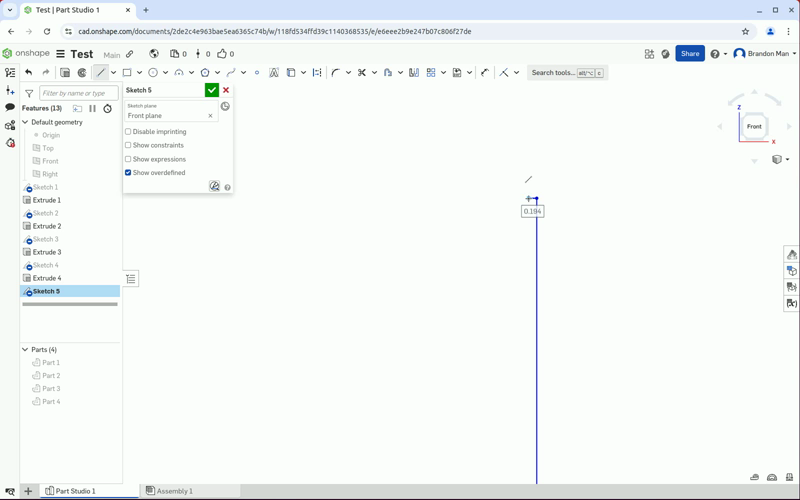
scroll(-6)
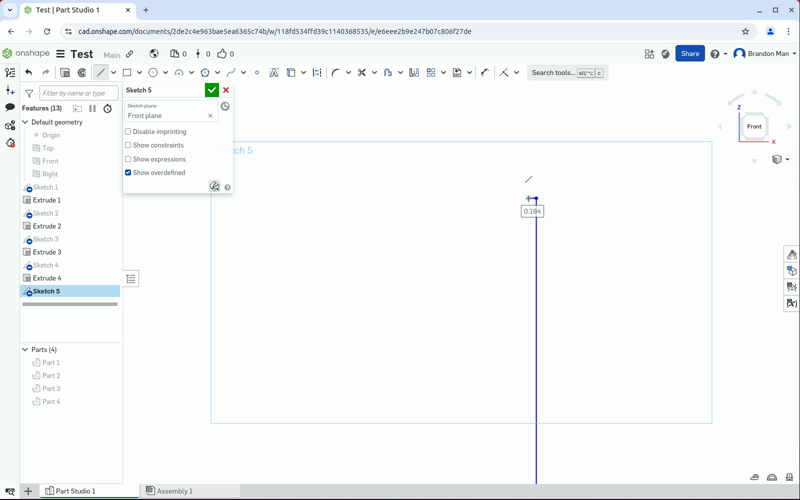
scroll(-6)
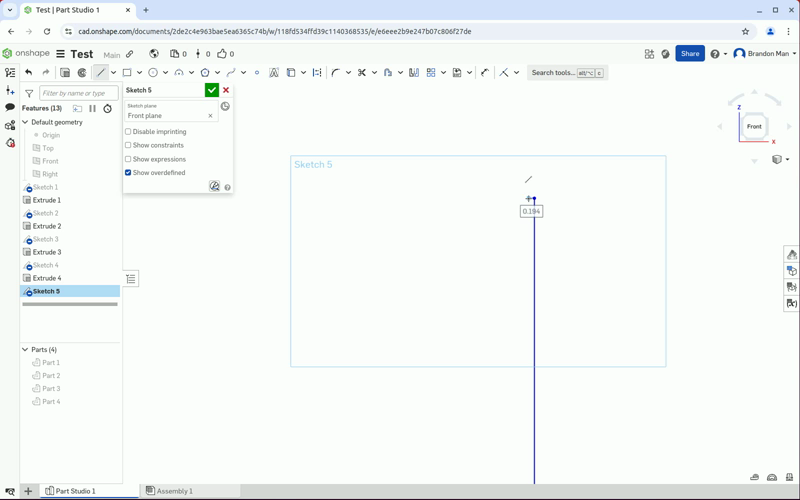
scroll(-6)
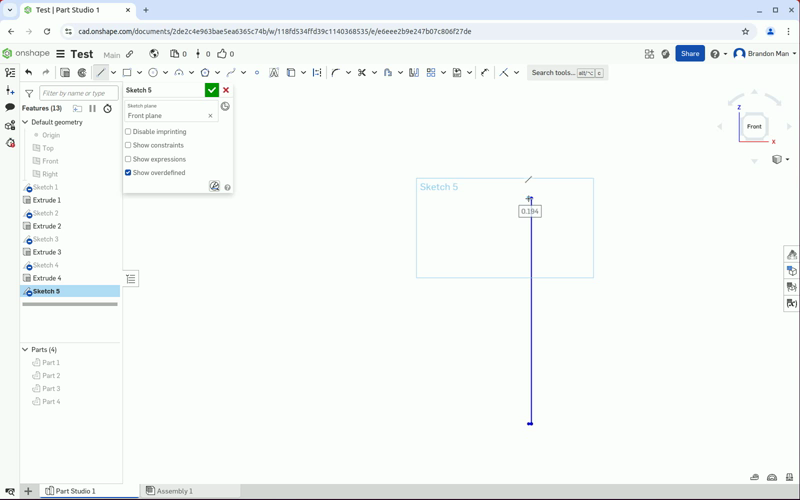
scroll(-6)
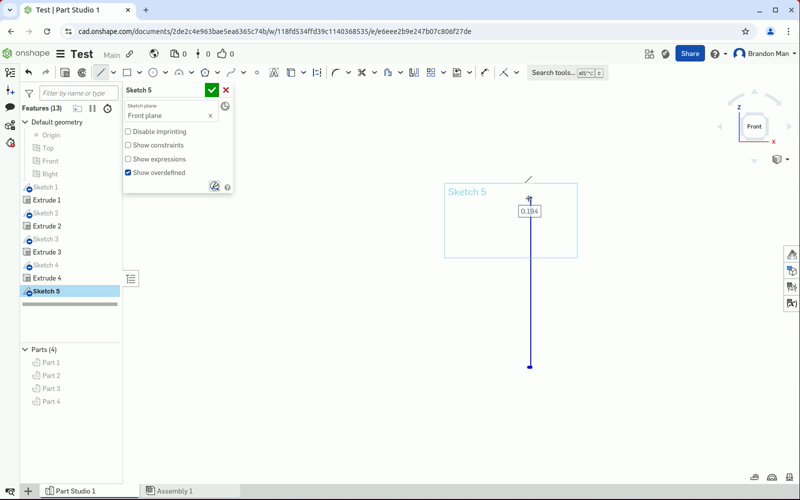
scroll(-6)
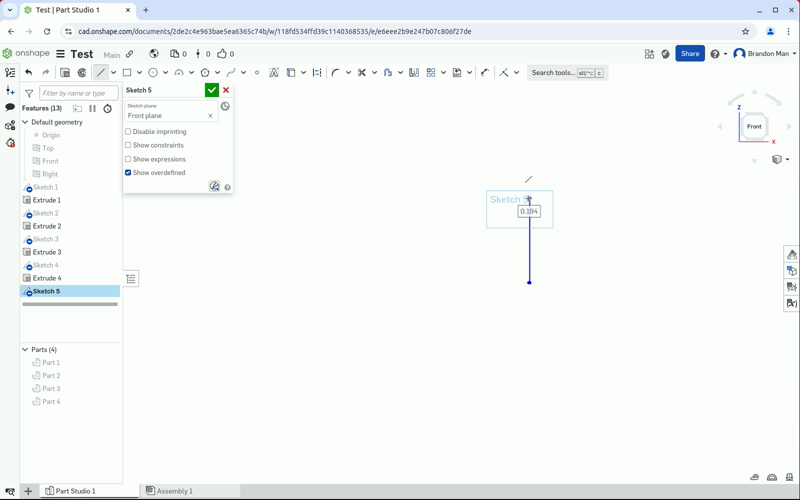
key_up(shift)
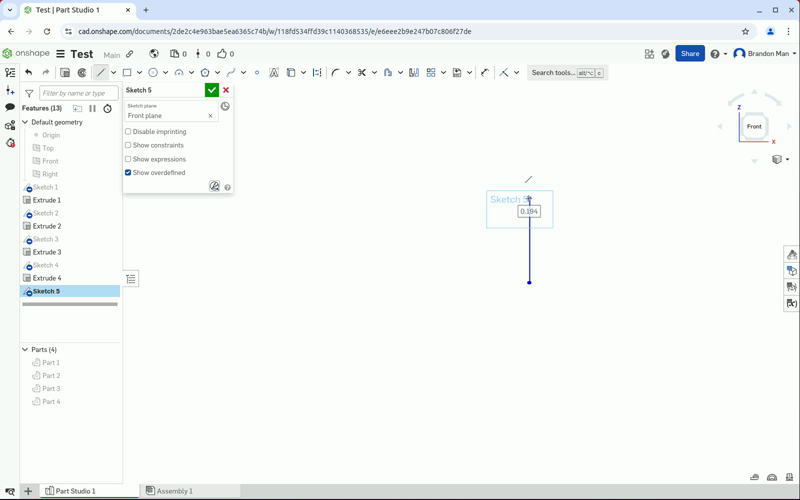
key_down(shift)
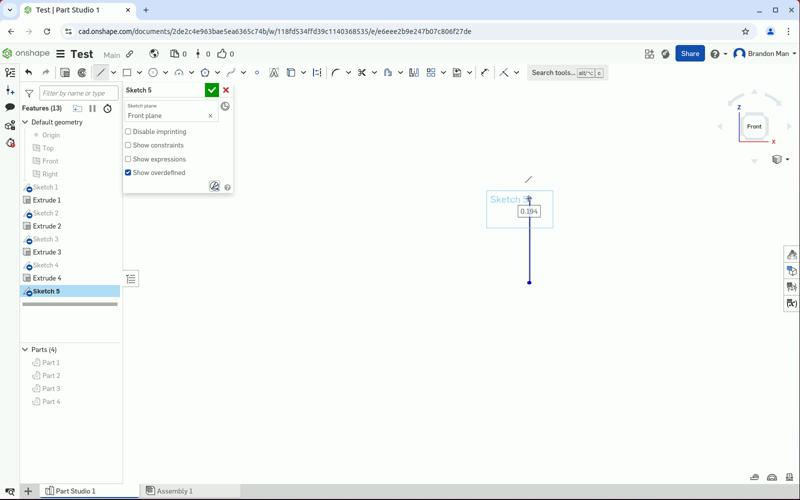
mouse_move(528, 282)
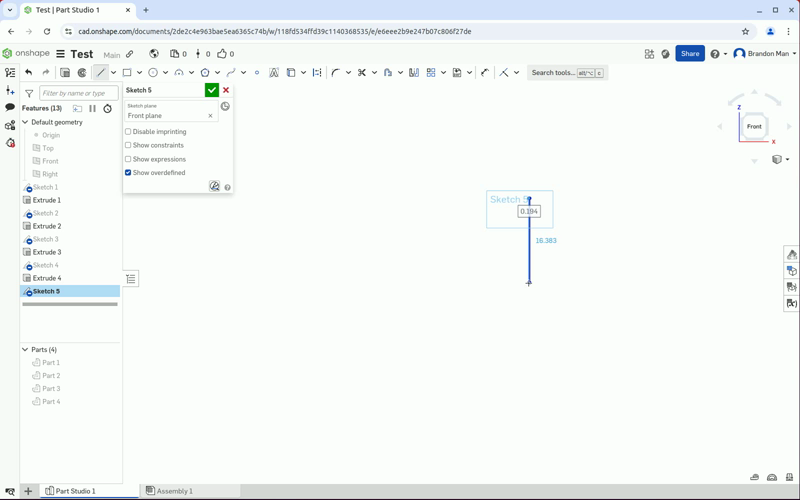
scroll(6)
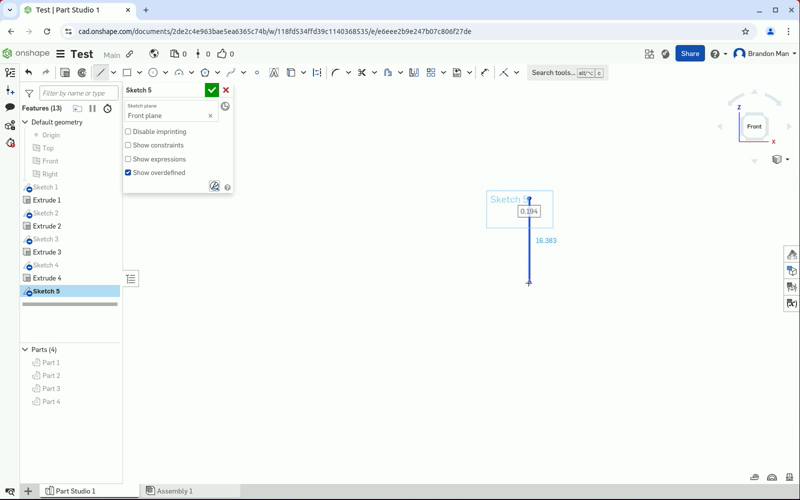
scroll(6)
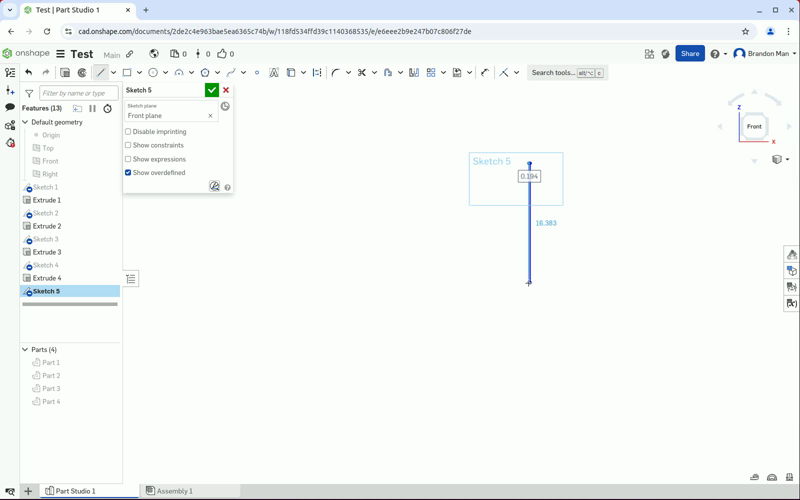
scroll(6)
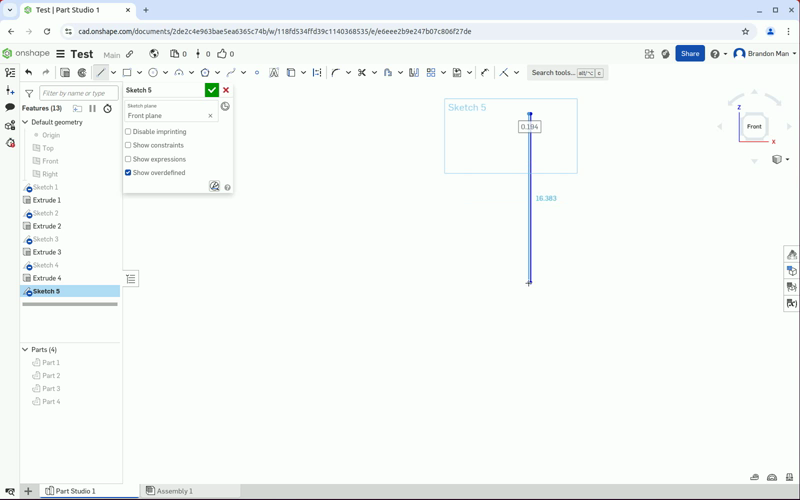
scroll(6)
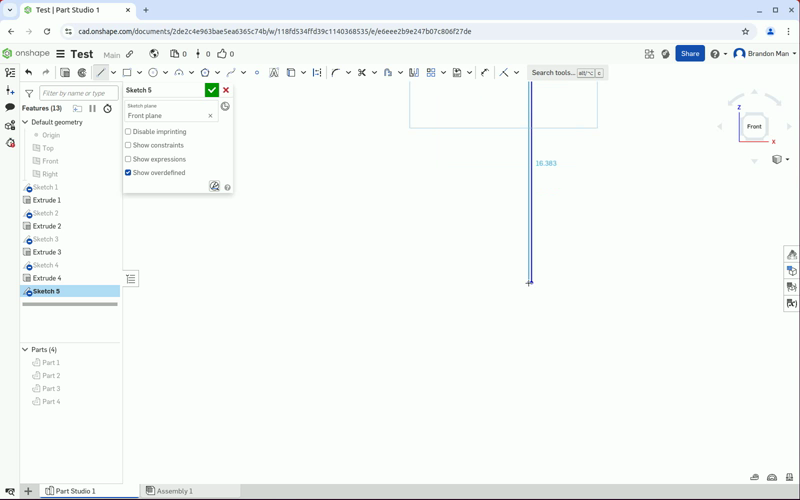
scroll(6)
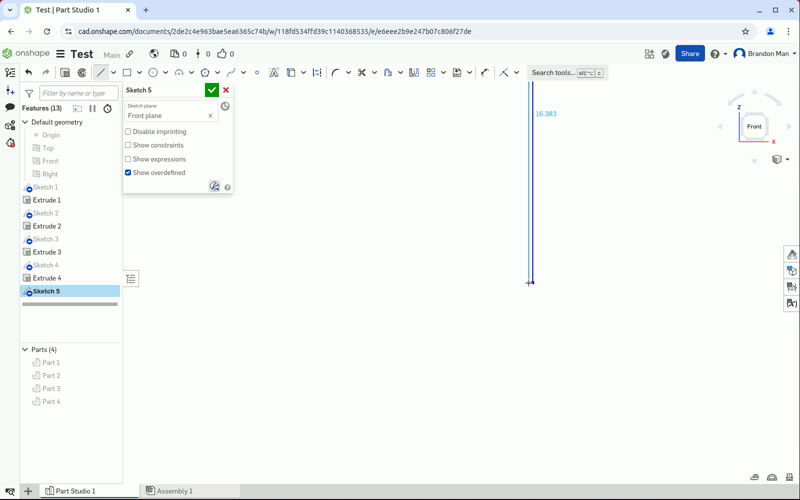
scroll(6)
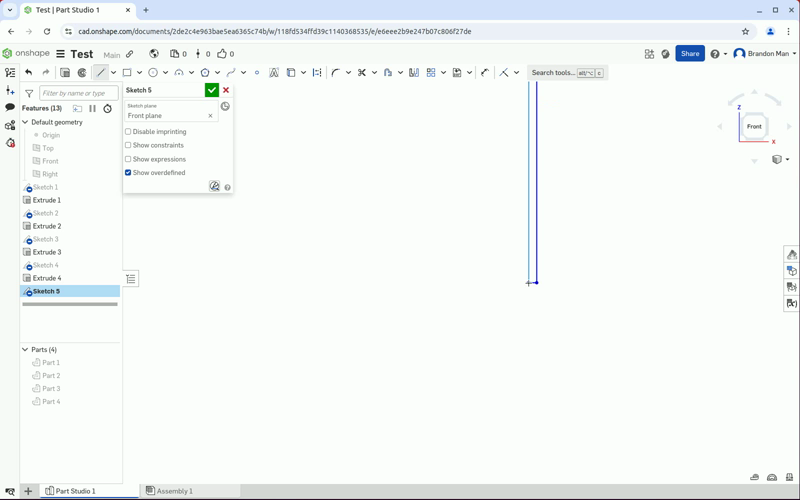
scroll(6)
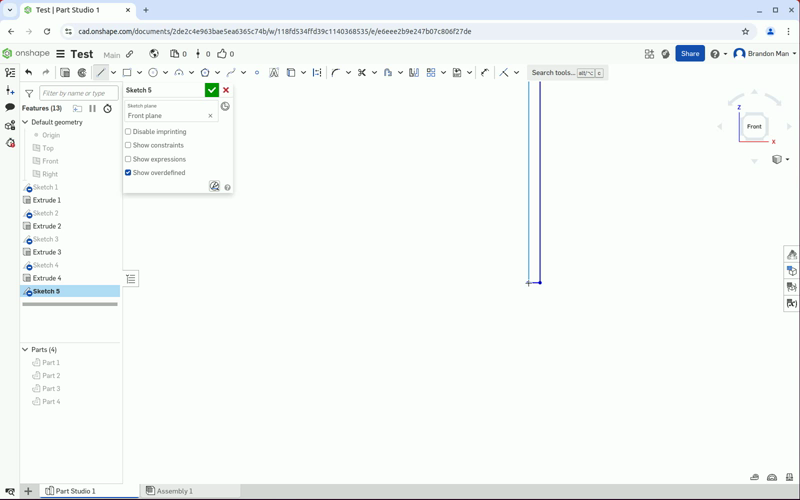
key_up(shift)
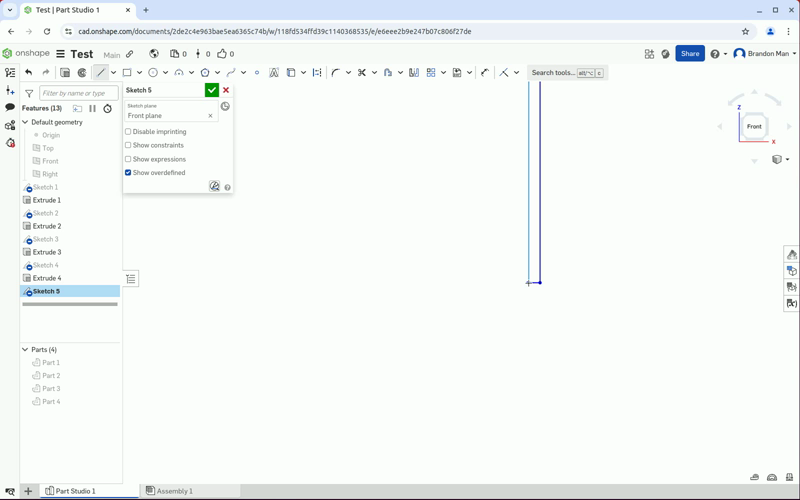
click(528, 282)
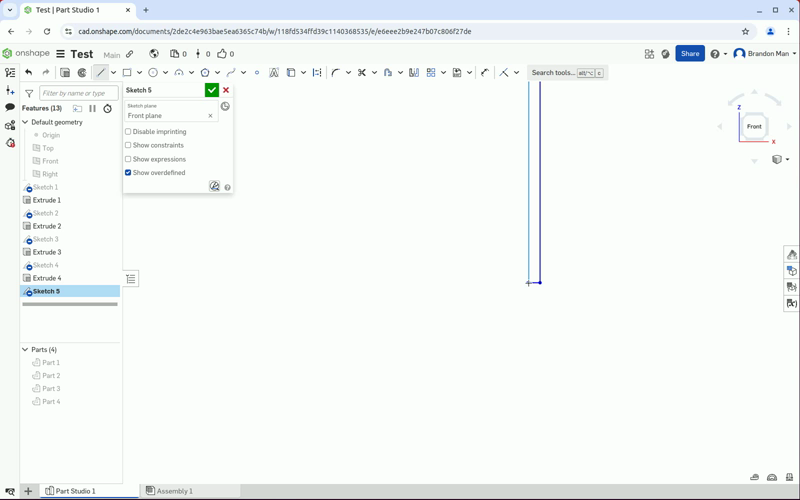
scroll(-6)
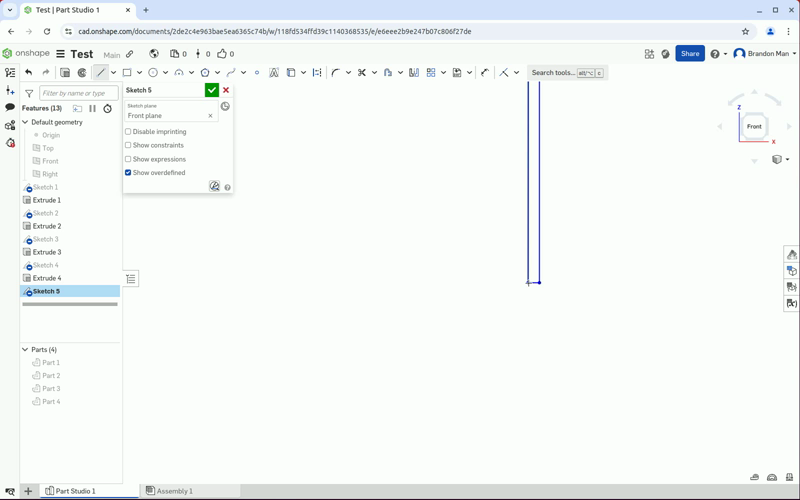
scroll(-6)
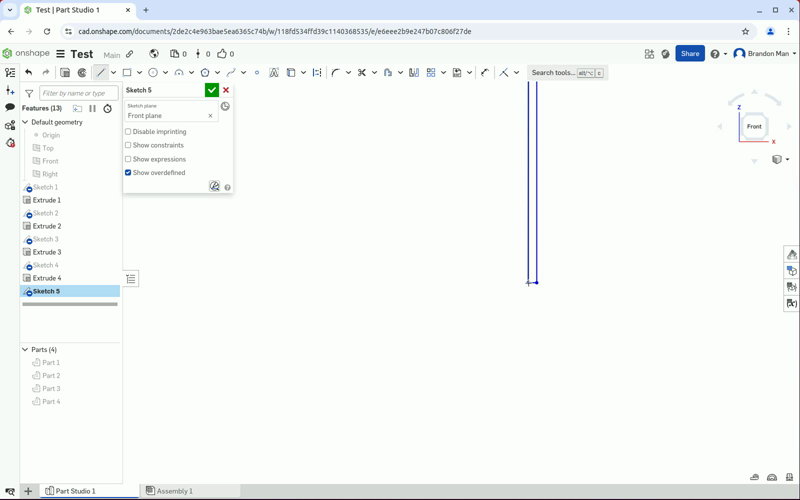
scroll(-6)
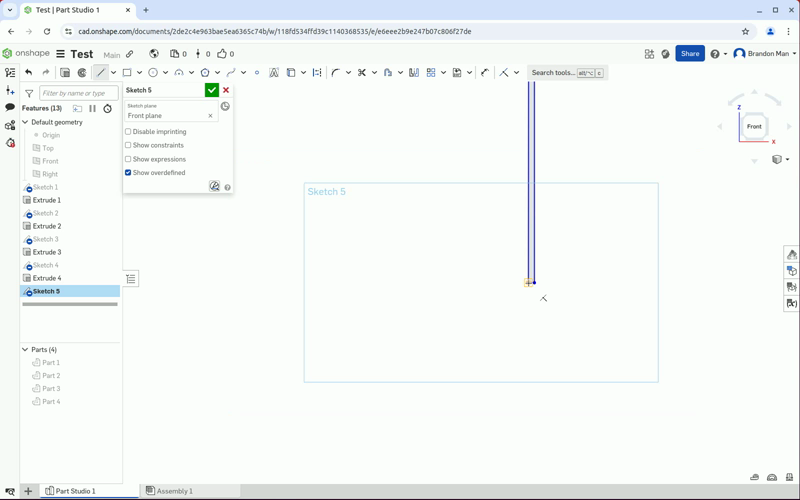
scroll(-6)
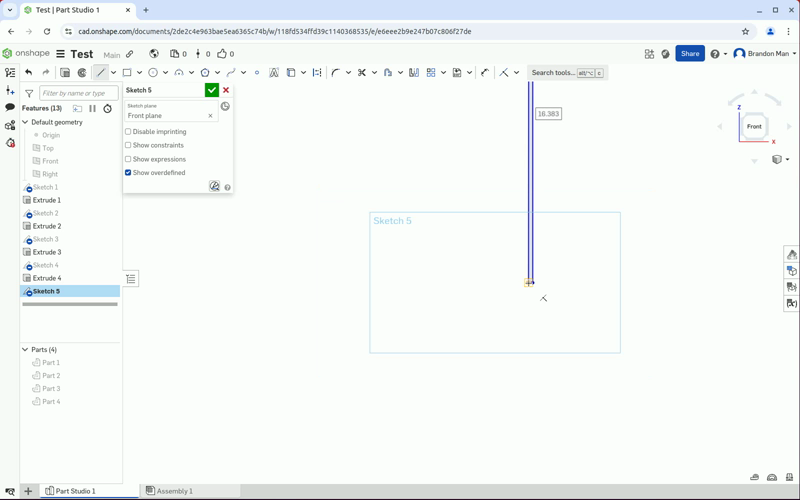
scroll(-6)
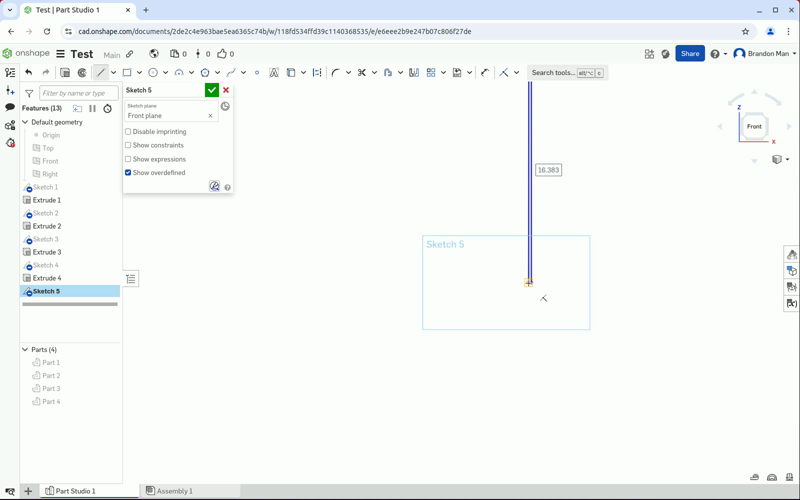
scroll(-6)
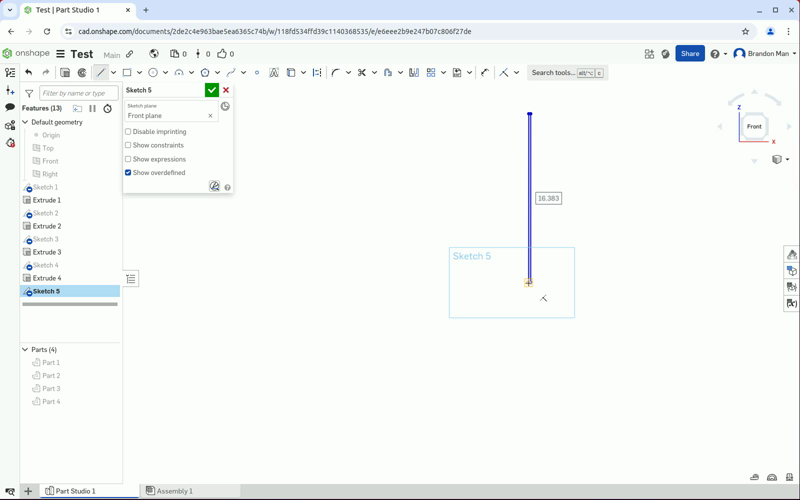
scroll(-6)
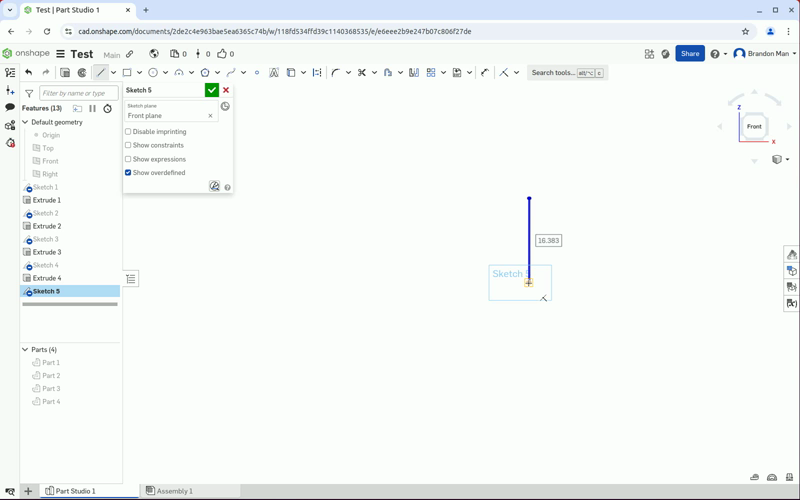
key(esc)
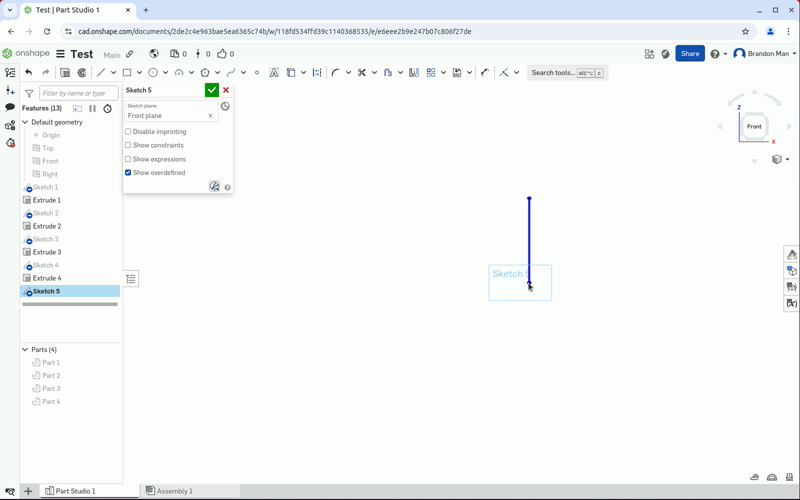
mouse_move(529, 280)
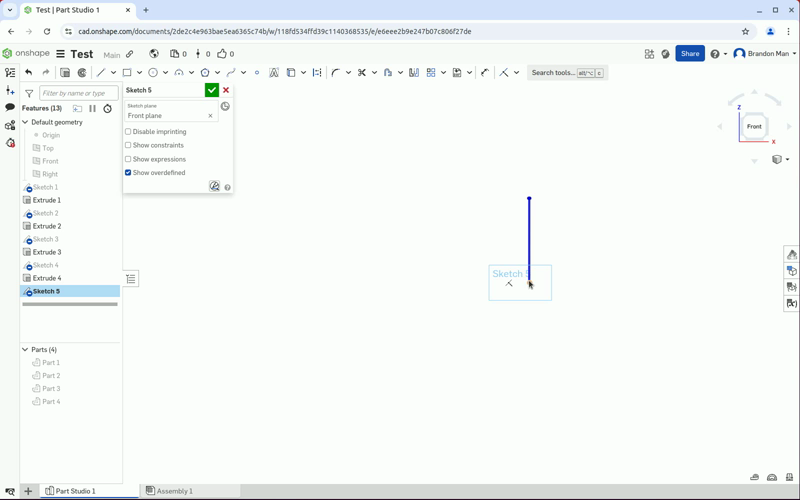
scroll(6)
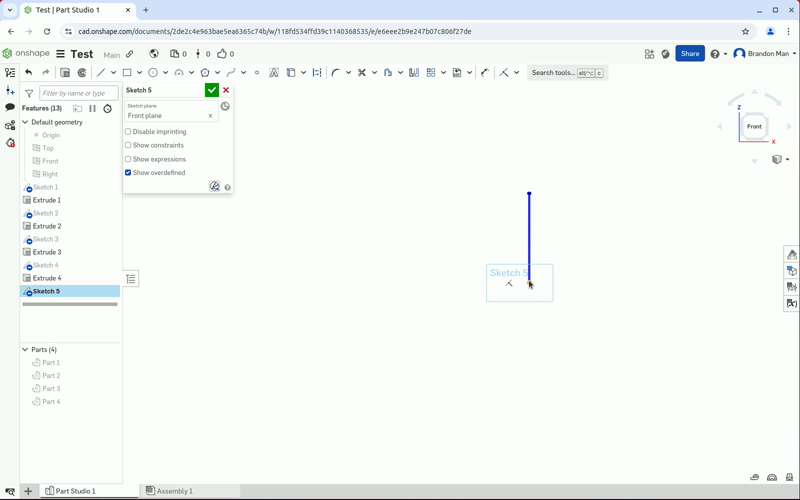
scroll(6)
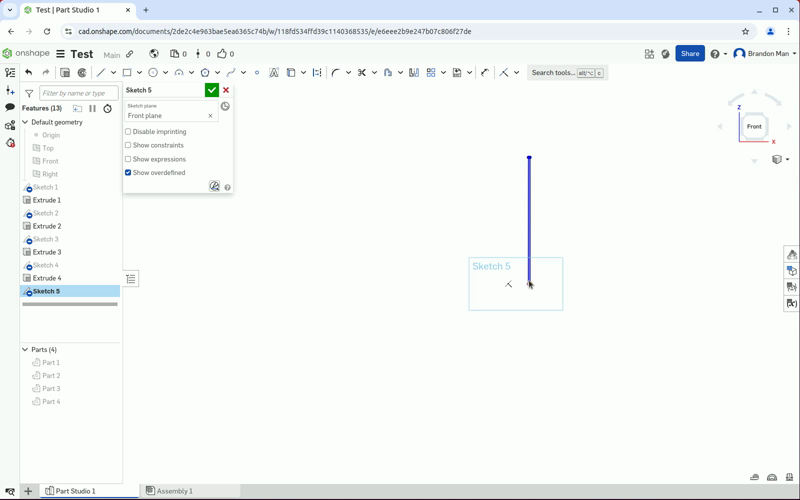
scroll(6)
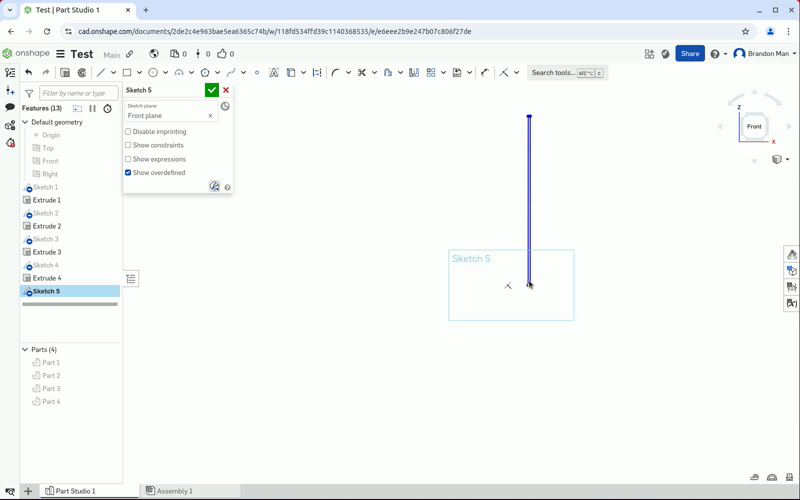
scroll(6)
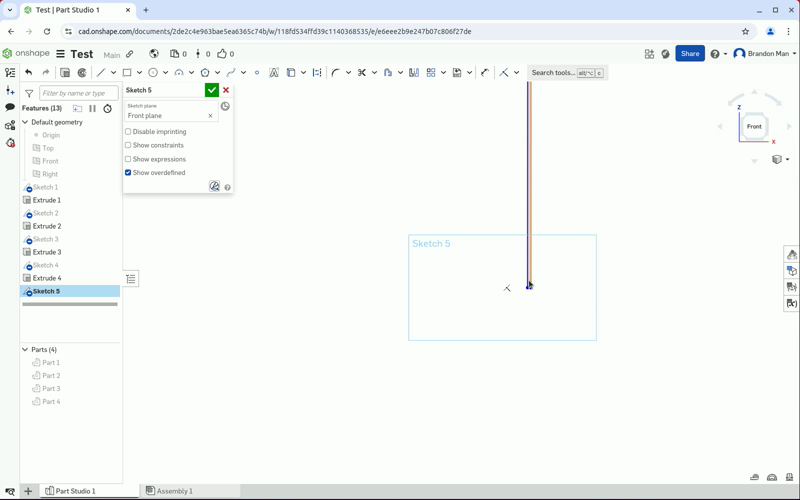
scroll(6)
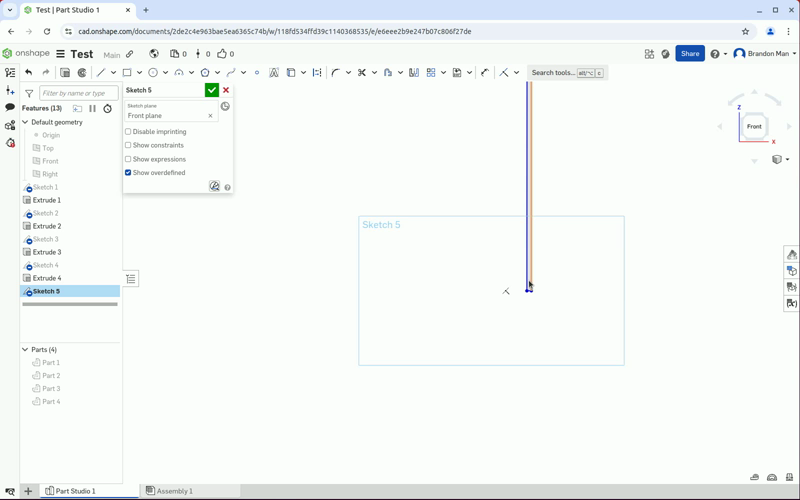
scroll(6)
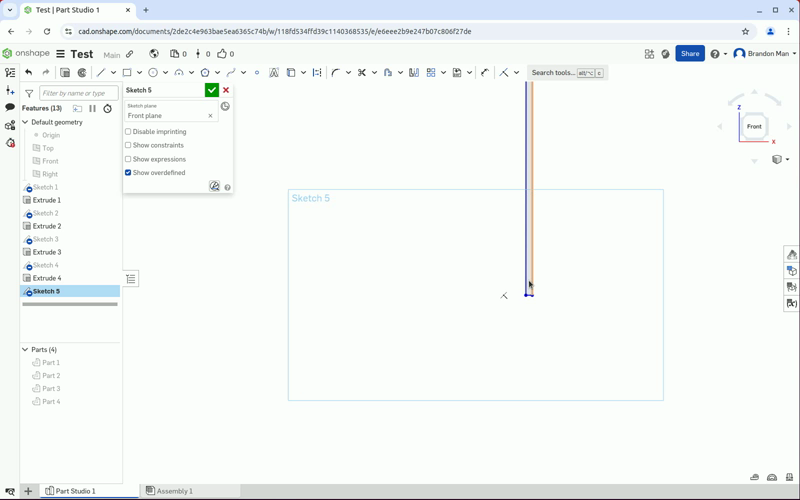
scroll(6)
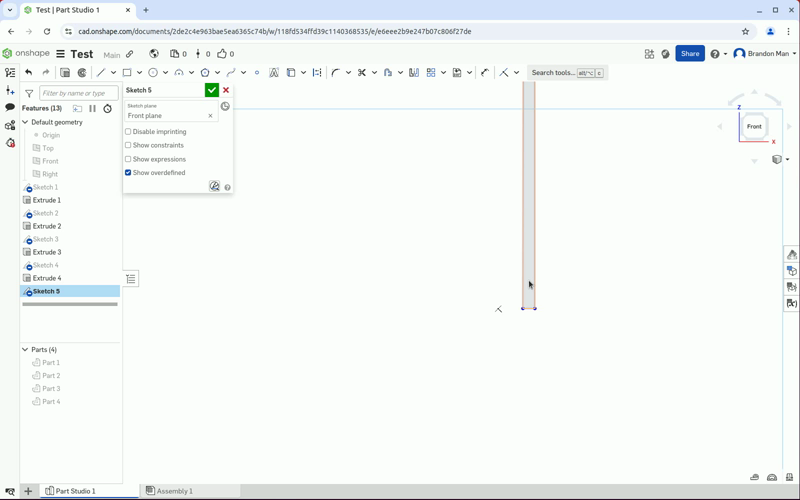
click(529, 280)
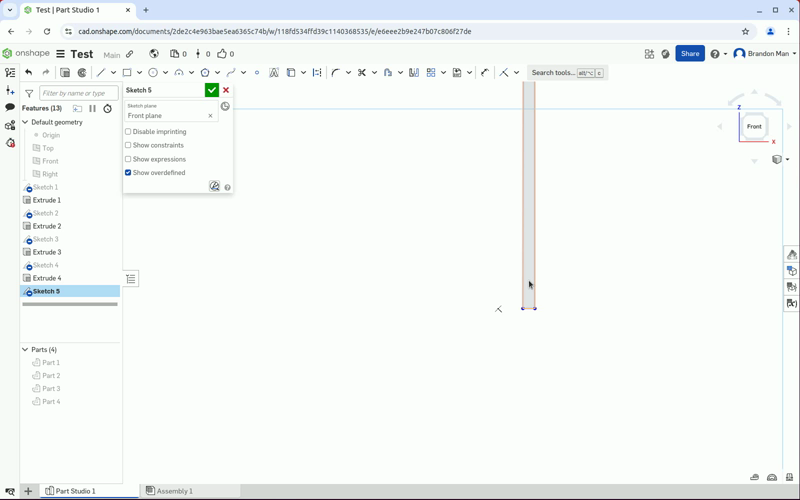
scroll(-6)
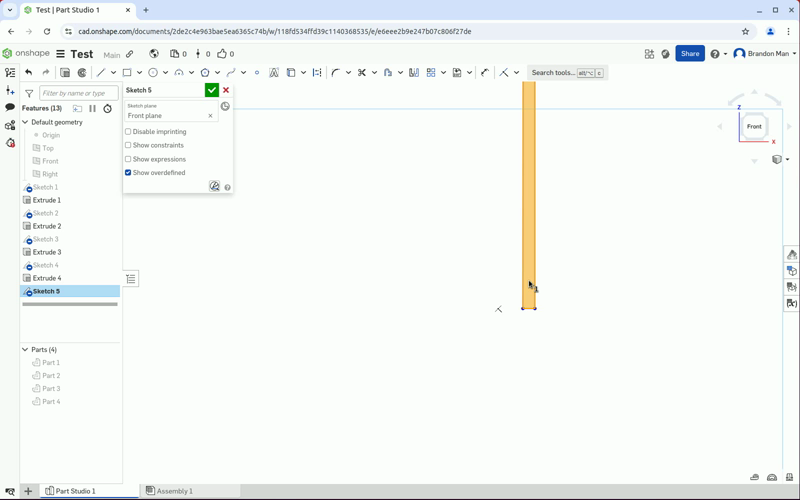
scroll(-6)
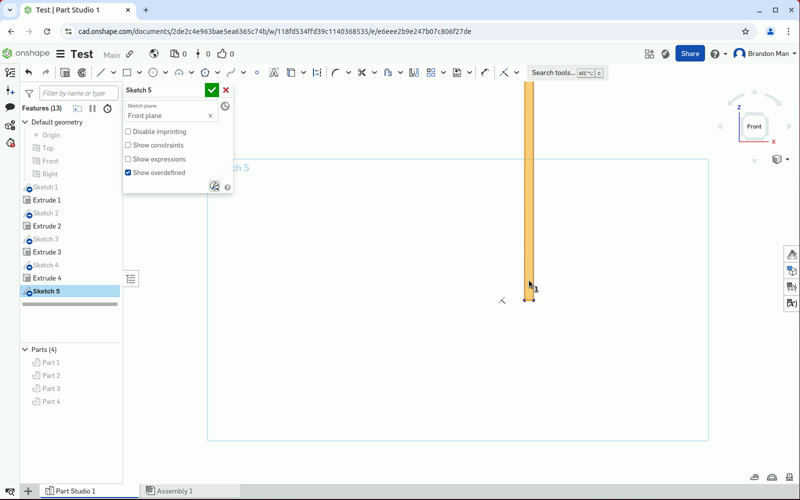
scroll(-6)
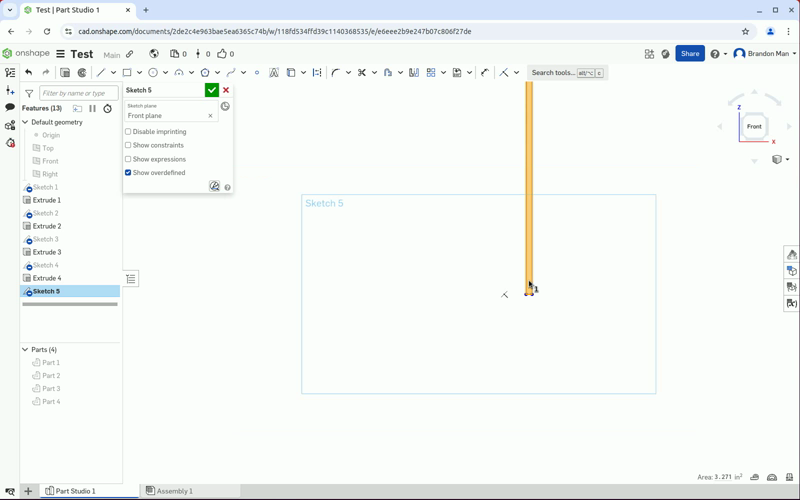
scroll(-6)
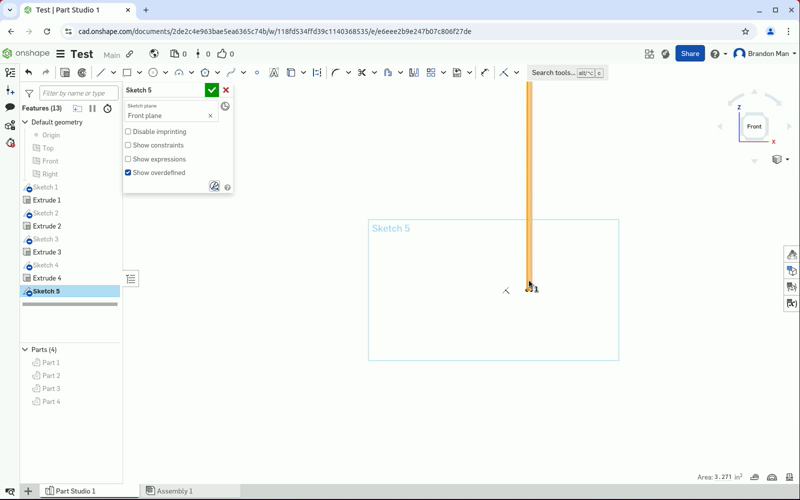
scroll(-6)
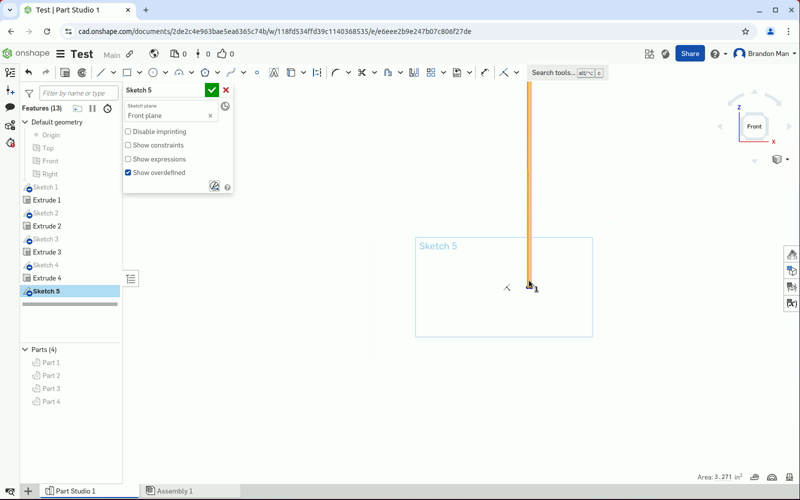
scroll(-6)
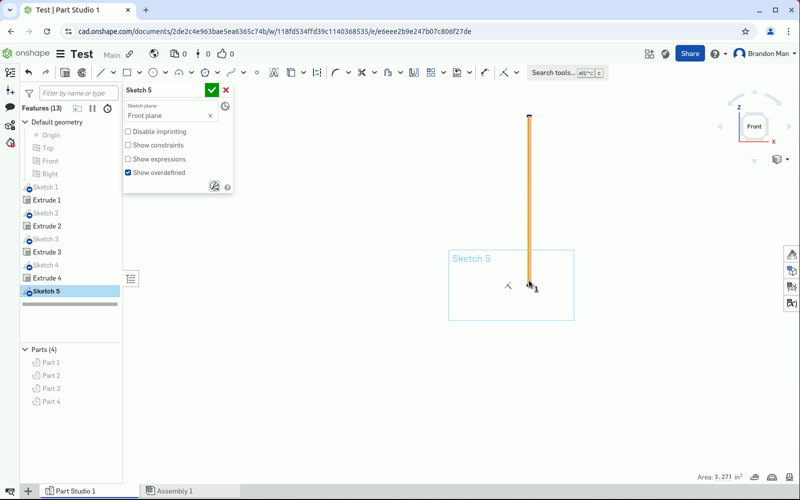
scroll(-6)
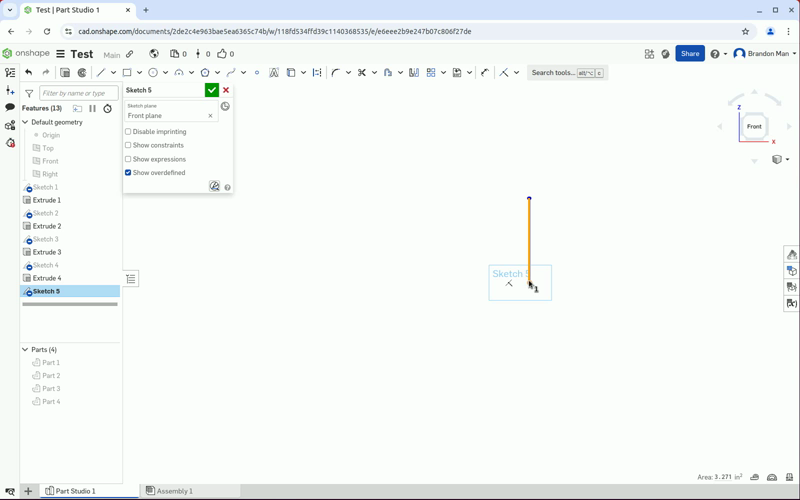
mouse_move(73, 352)
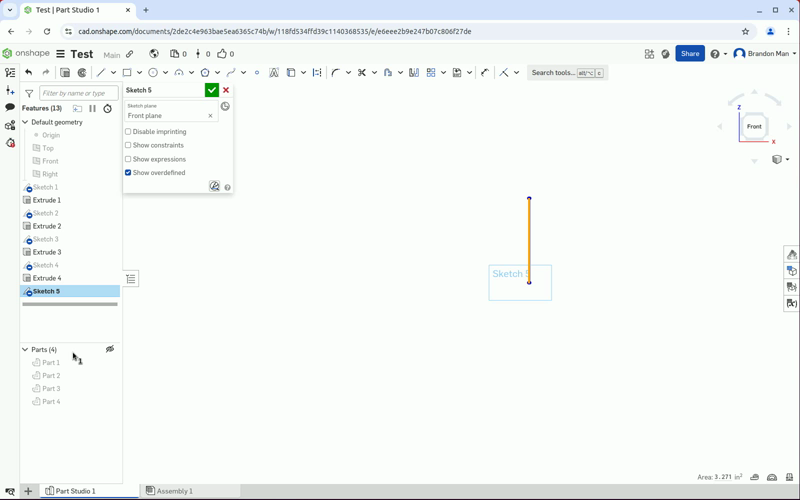
key(shift+y)
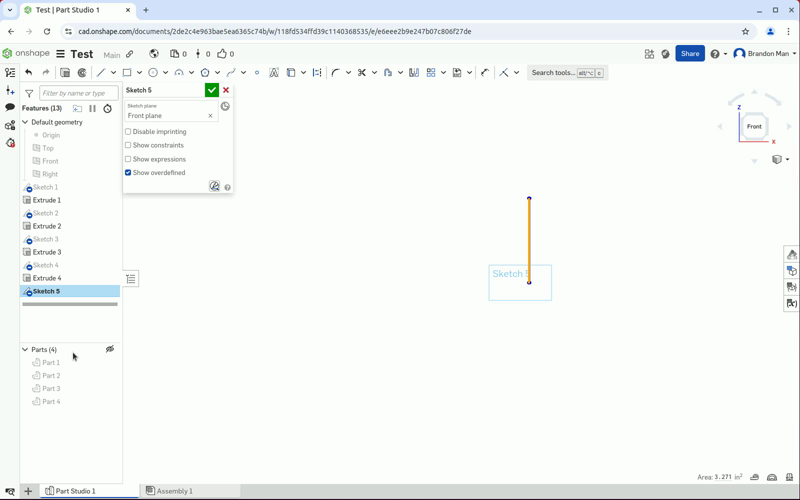
key(shift+e)
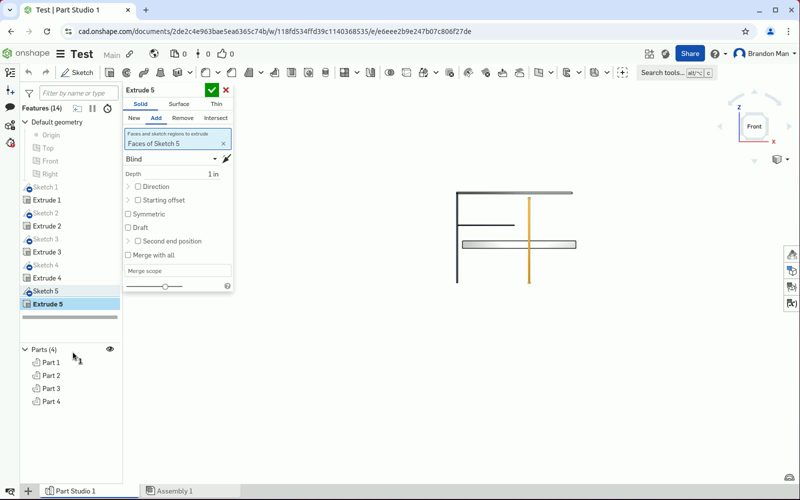
mouse_move(143, 106)
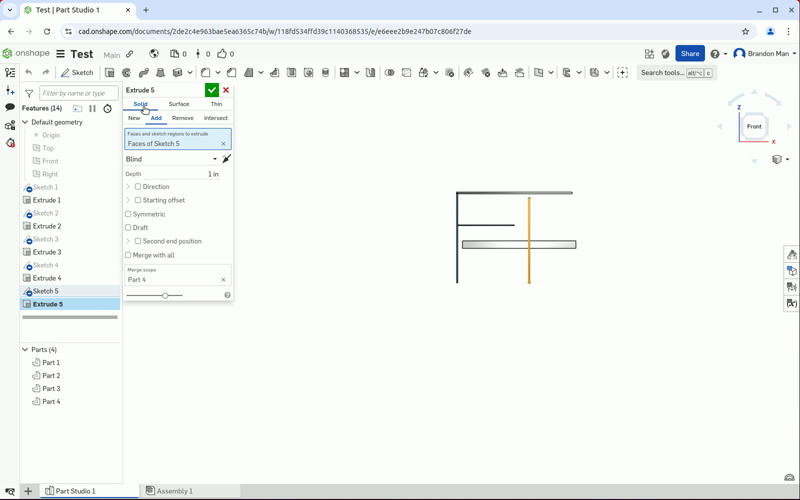
click(143, 106)
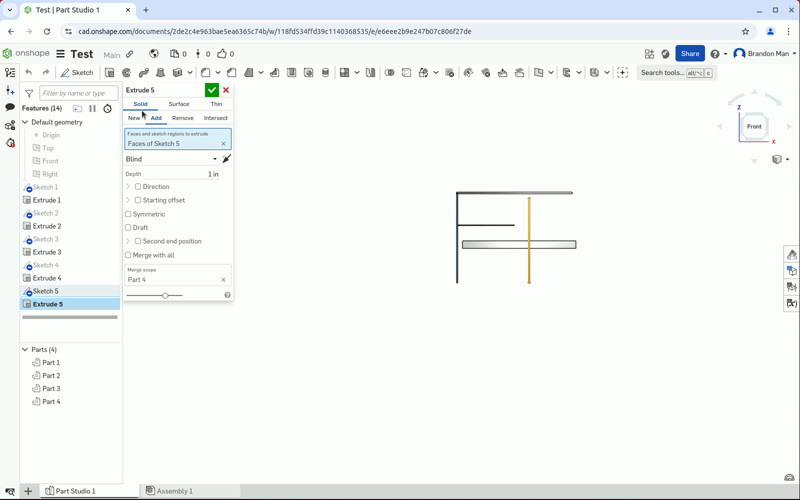
mouse_move(137, 120)
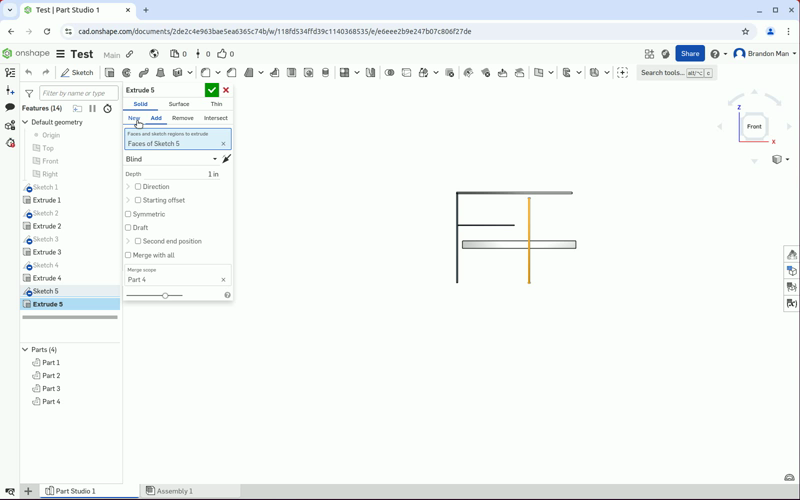
click(137, 120)
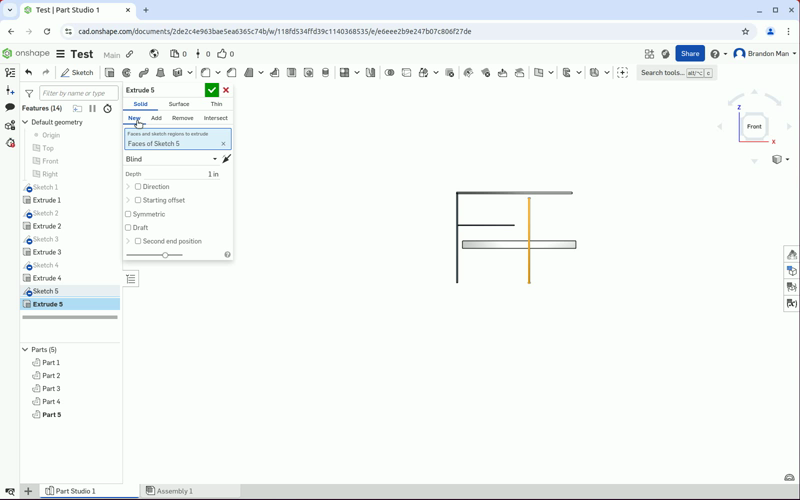
key(tab, 4)
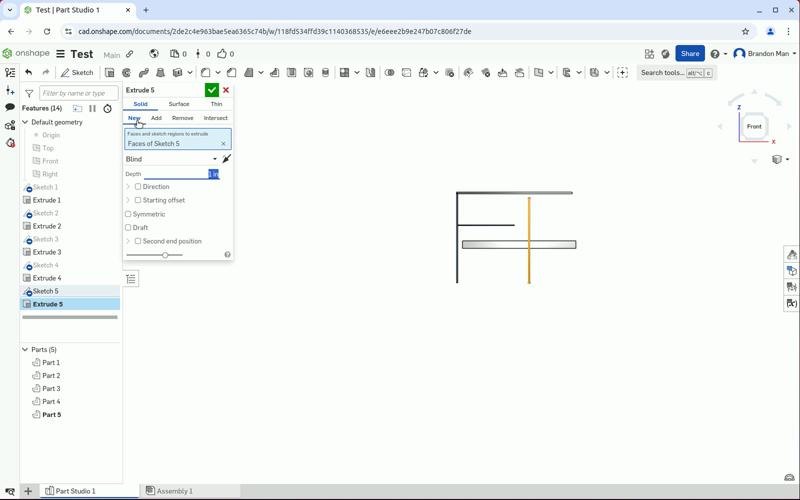
text(2.166)
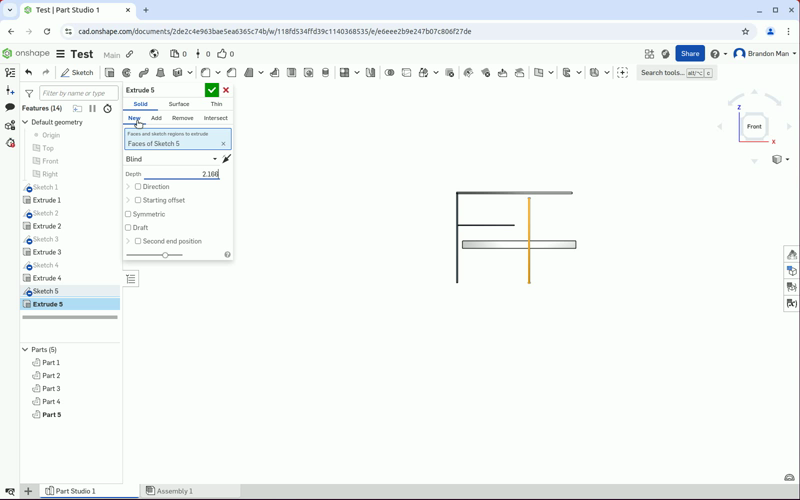
key(enter)
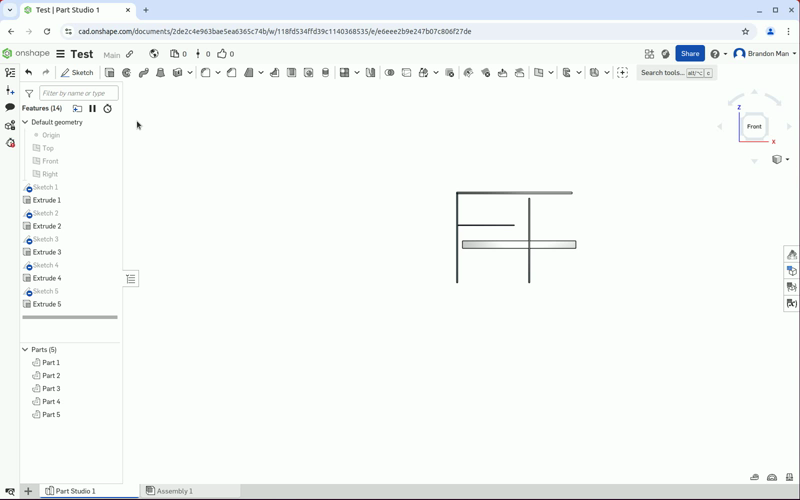
key(shift+h)
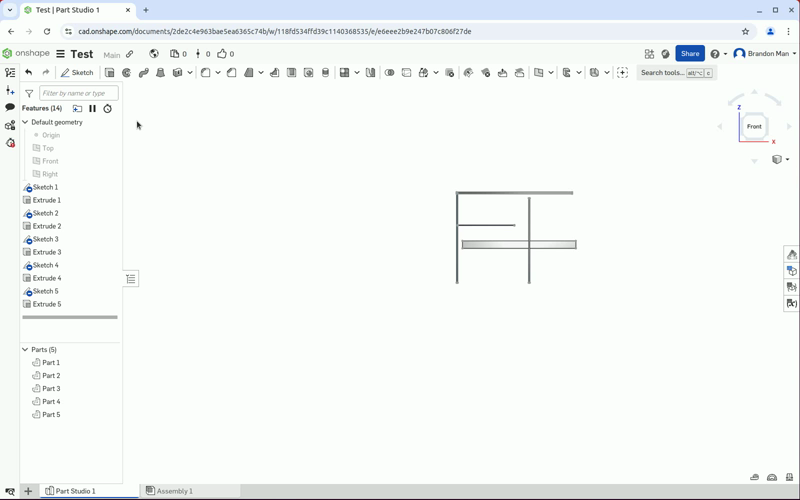
key(shift+h)
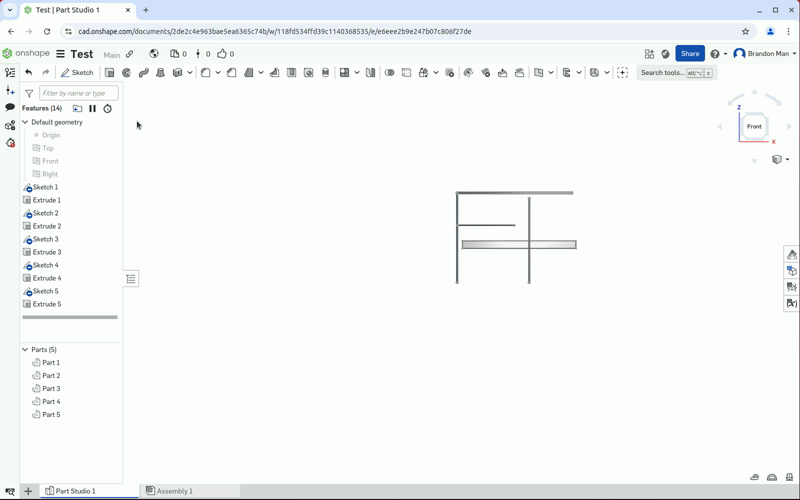
key(shift+7)
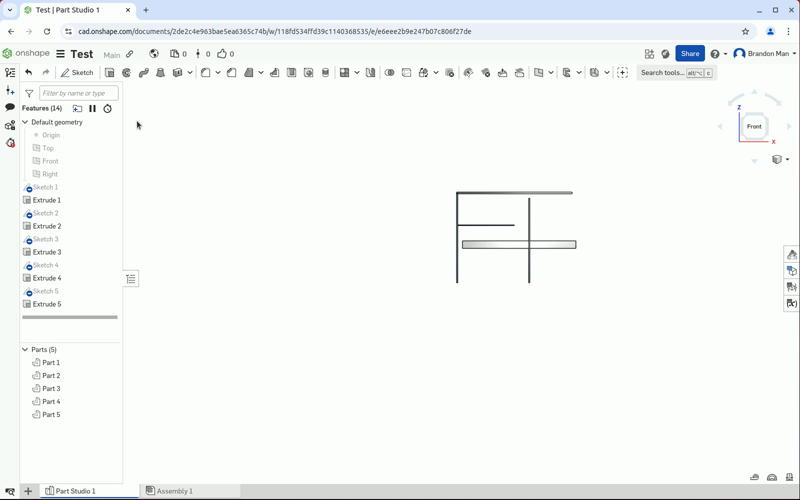
key(left, 2)
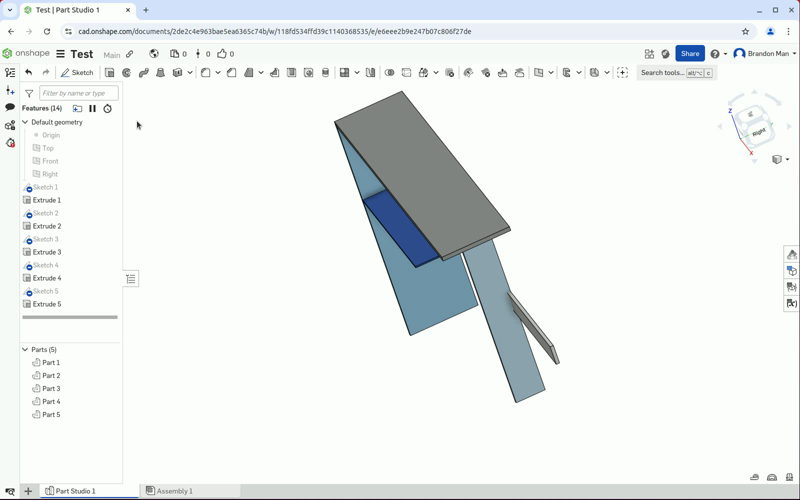
key(down, 2)
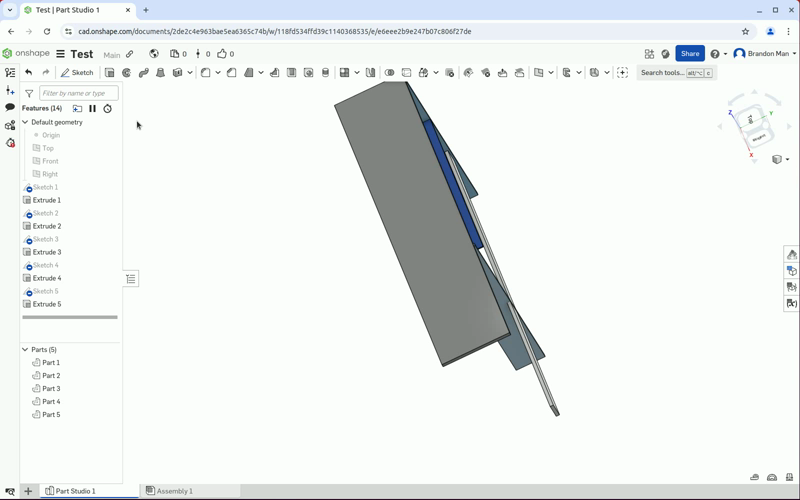
key(up, 2)
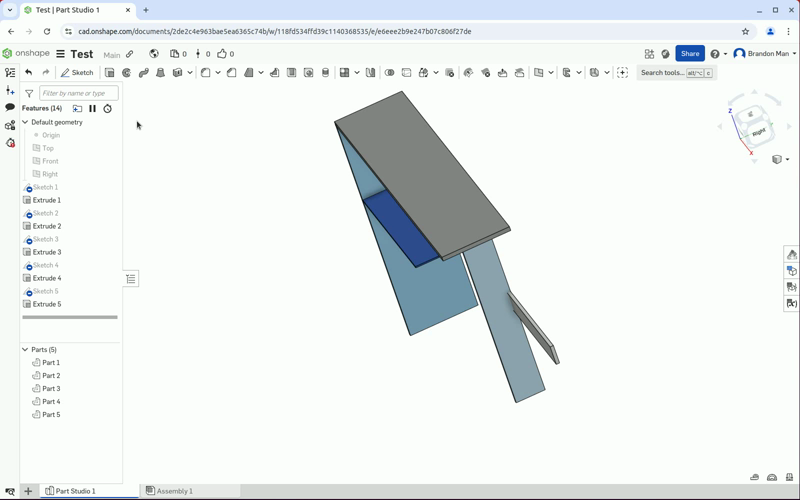
key(right, 2)
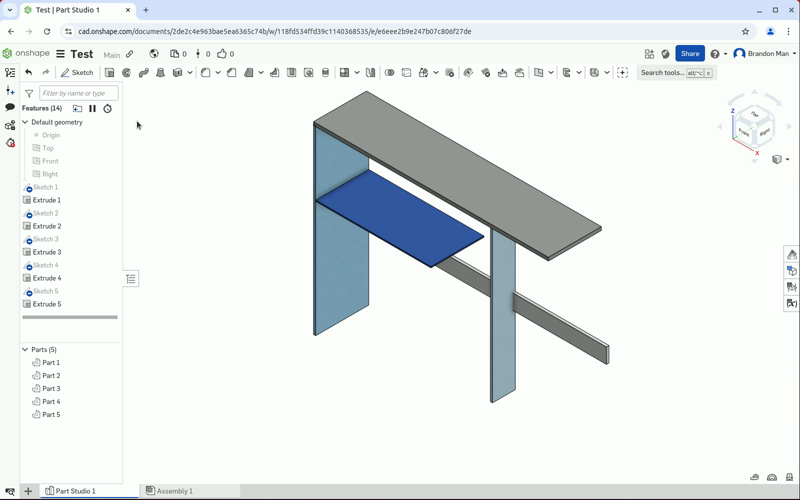
mouse_move(73, 189)
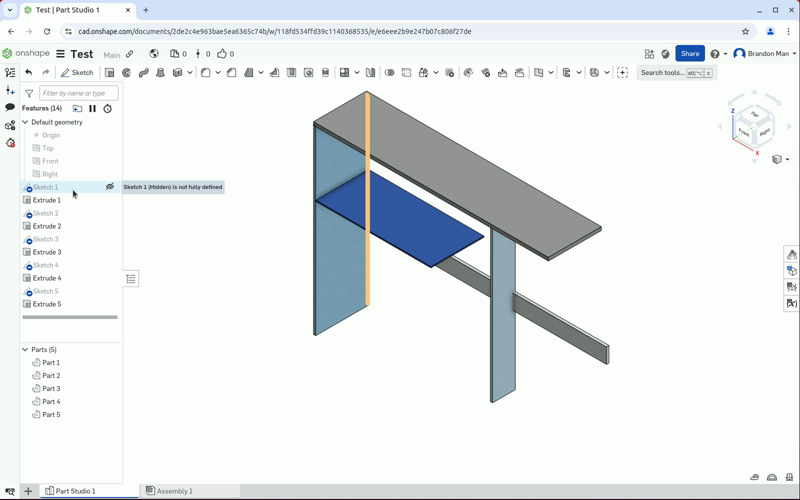
click(73, 189)